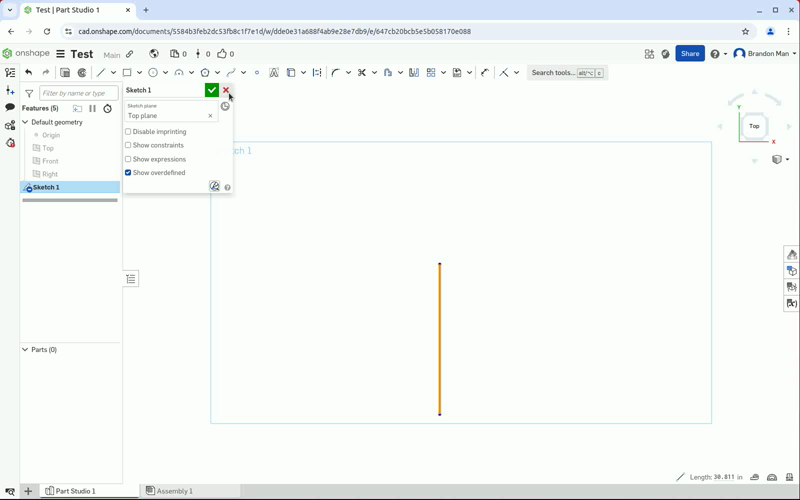
key(shift+h)
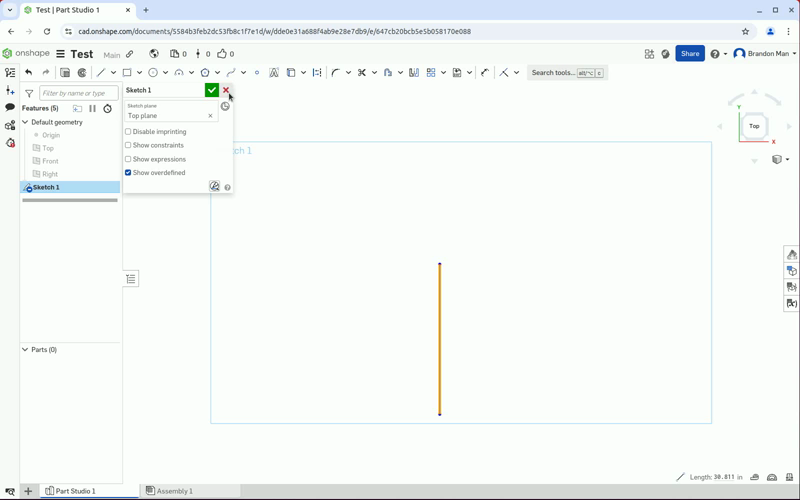
key(shift+s)
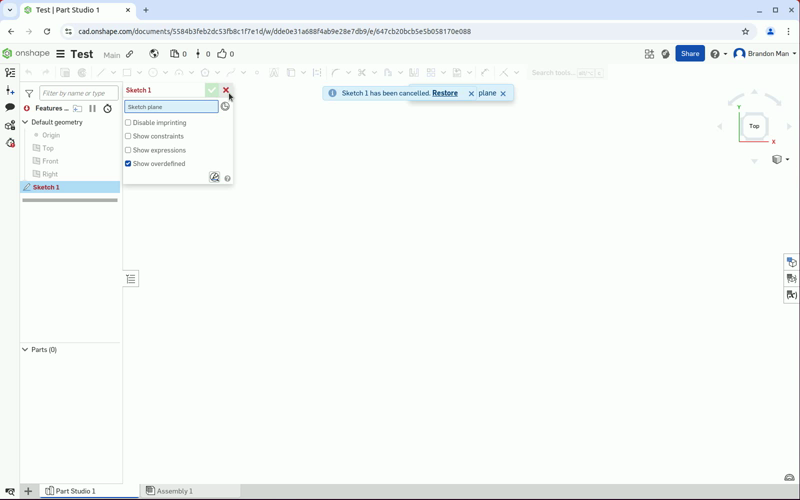
mouse_move(73, 150)
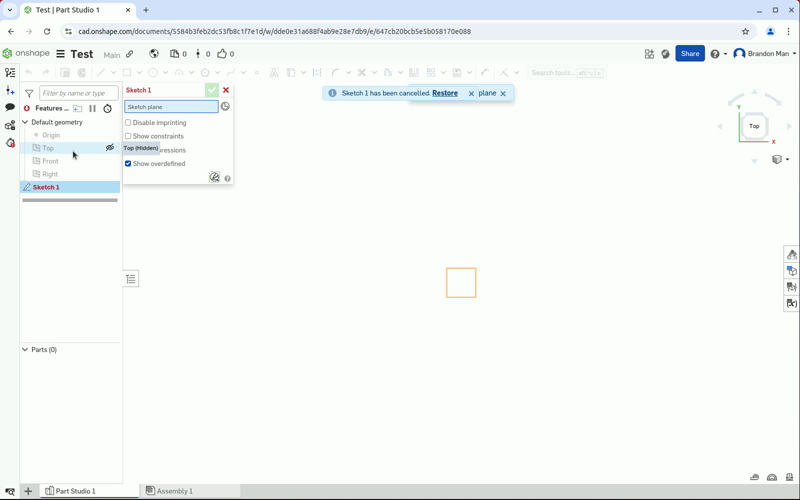
click(73, 150)
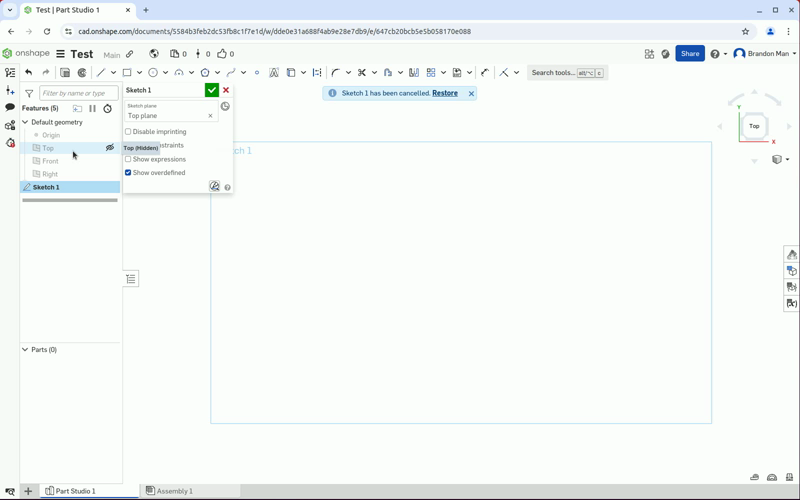
mouse_move(73, 352)
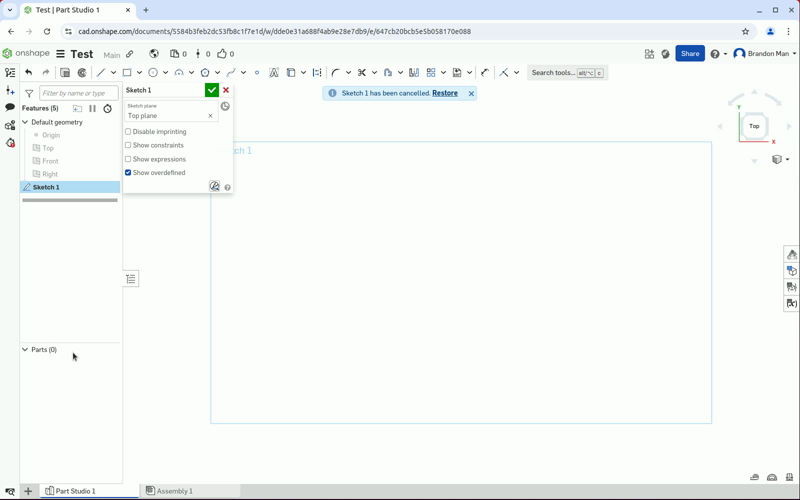
key(y)
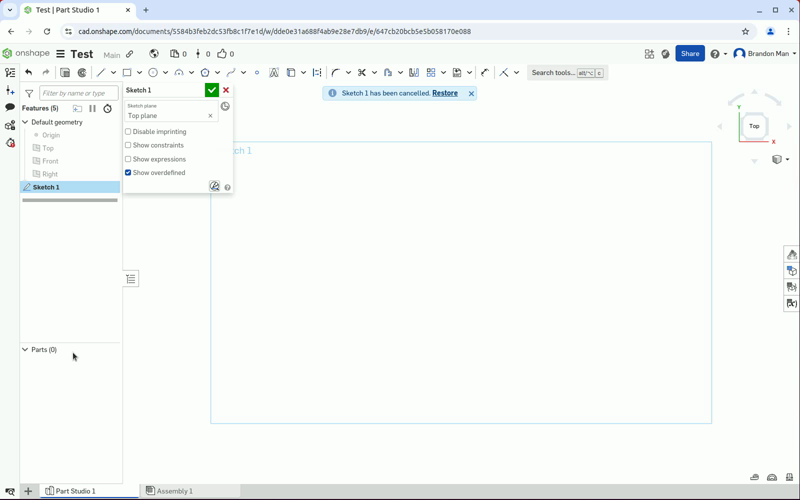
key(a)
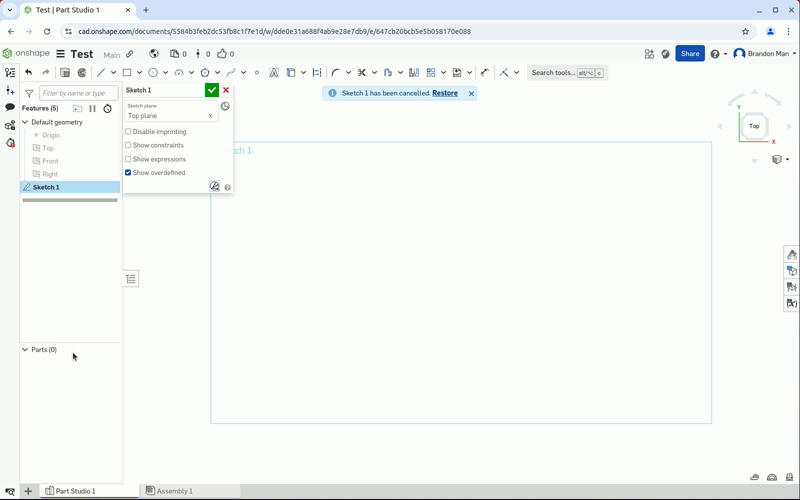
key_down(shift)
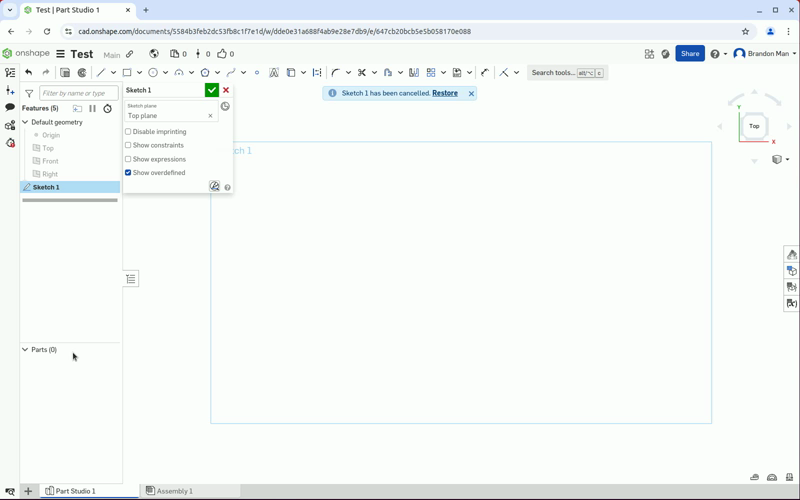
mouse_move(458, 284)
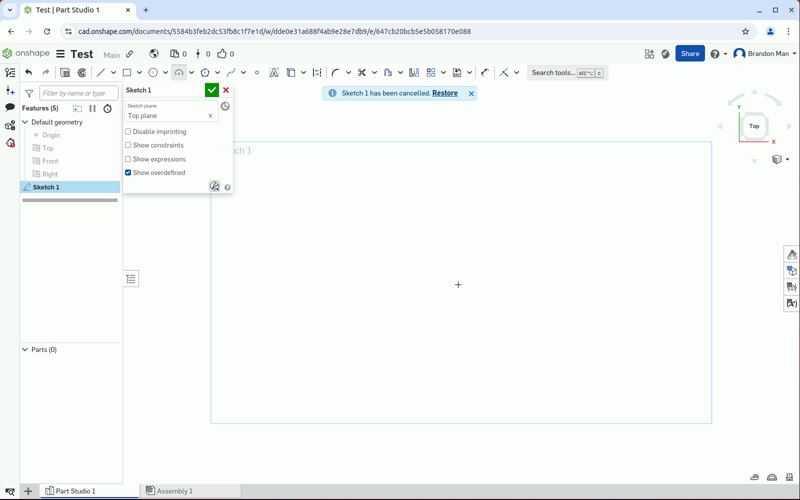
click(458, 284)
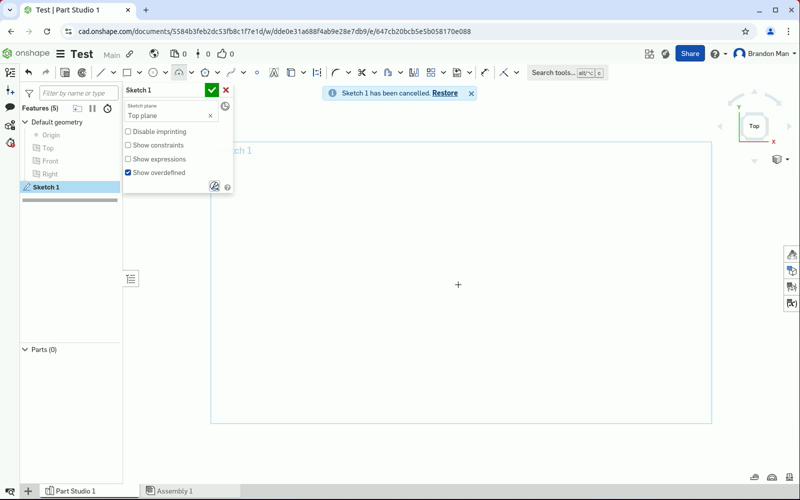
key_up(shift)
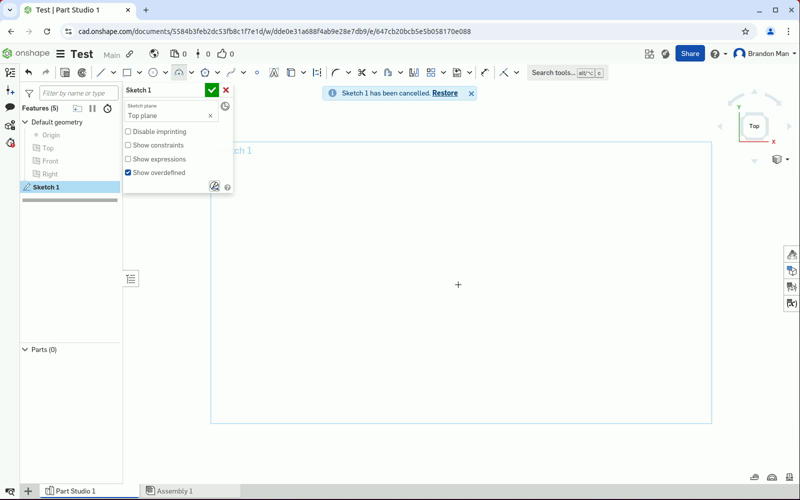
key_down(shift)
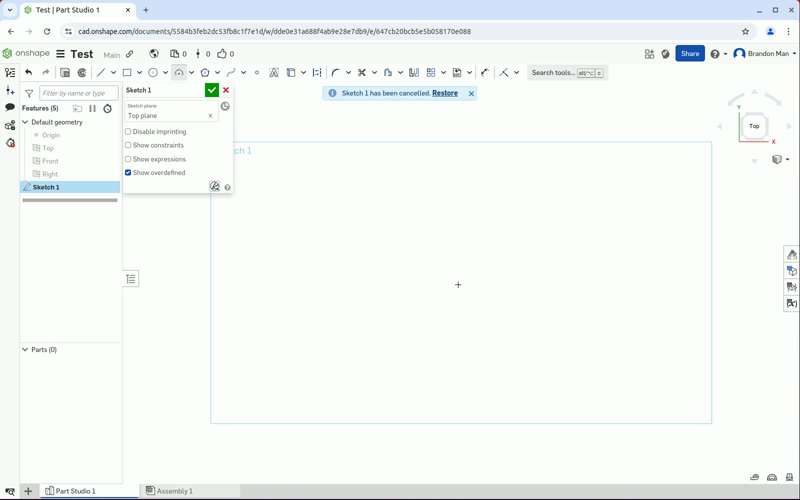
mouse_move(459, 285)
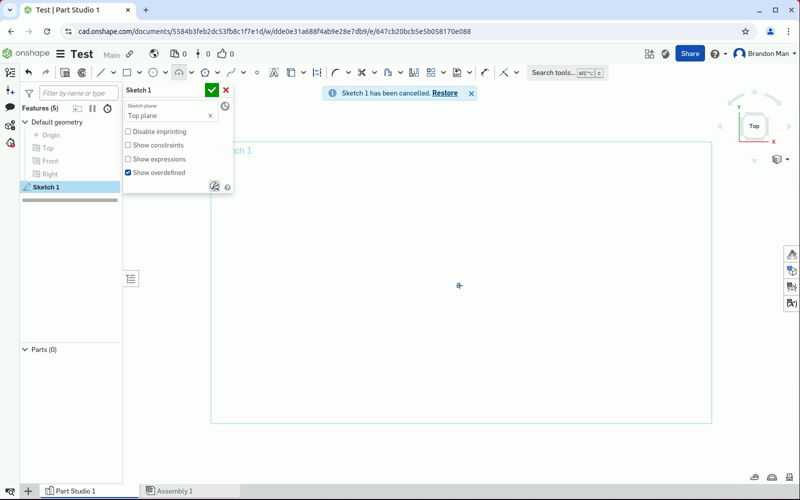
scroll(6)
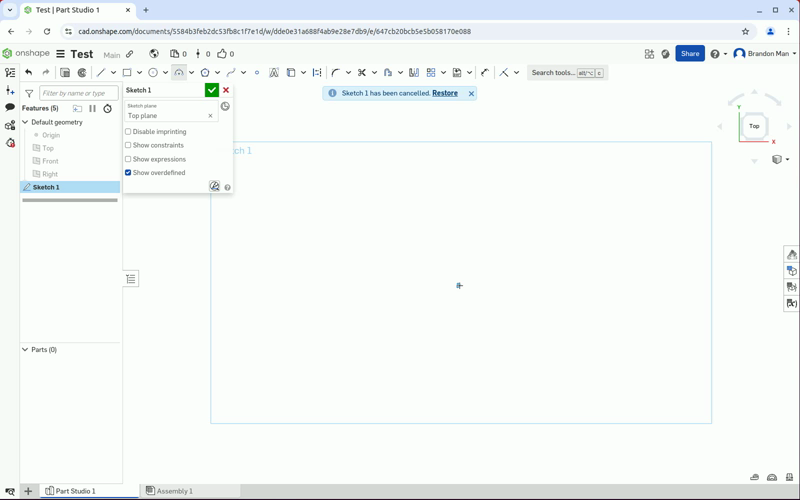
scroll(6)
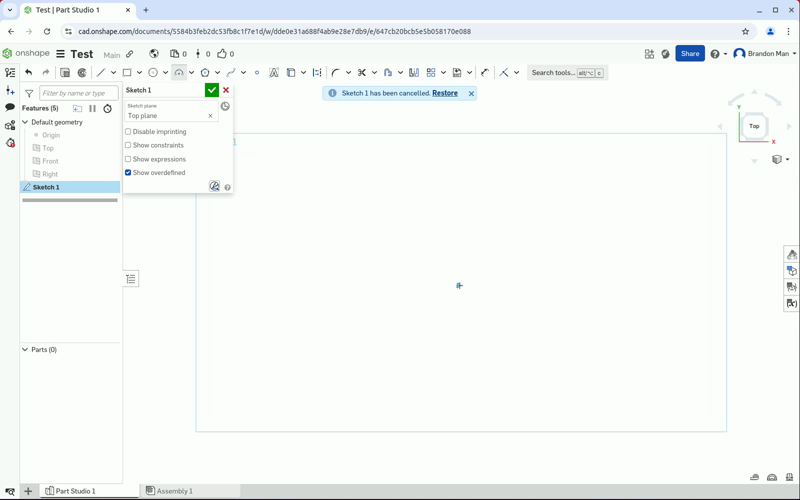
scroll(6)
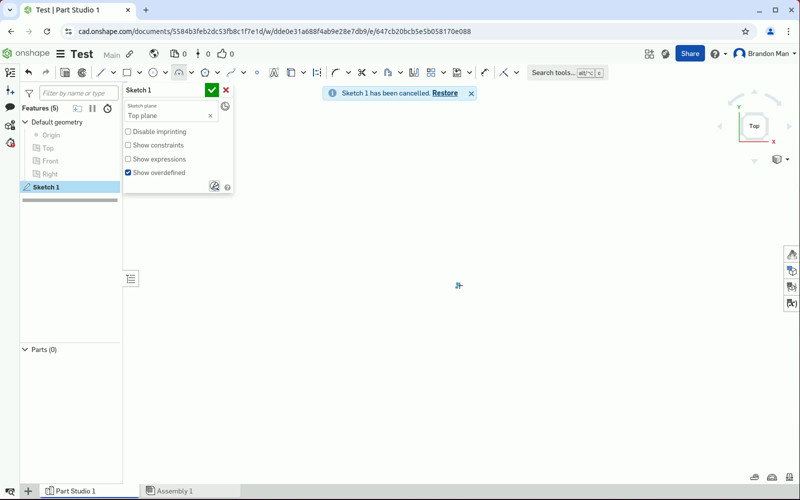
scroll(6)
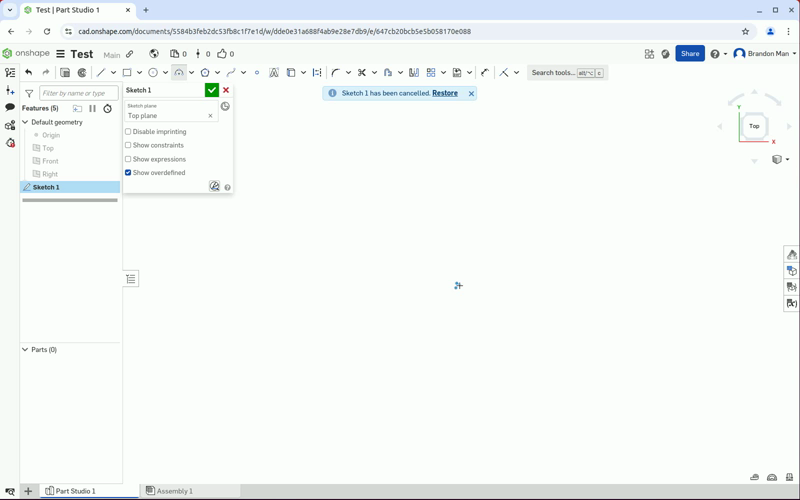
scroll(6)
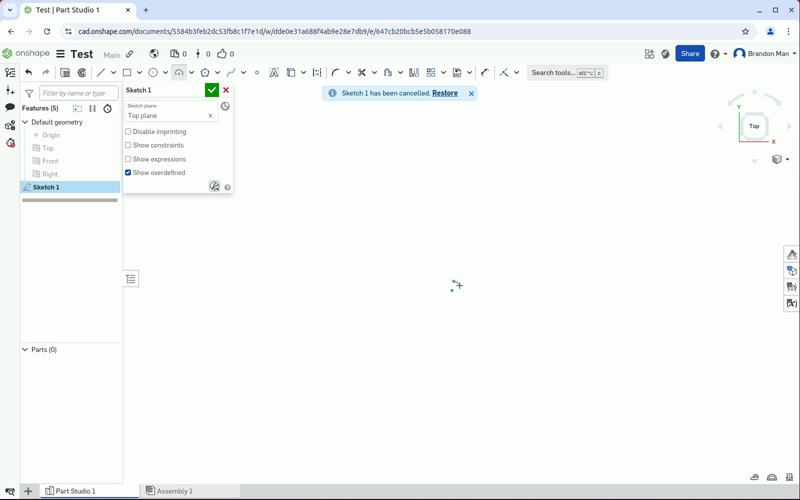
scroll(6)
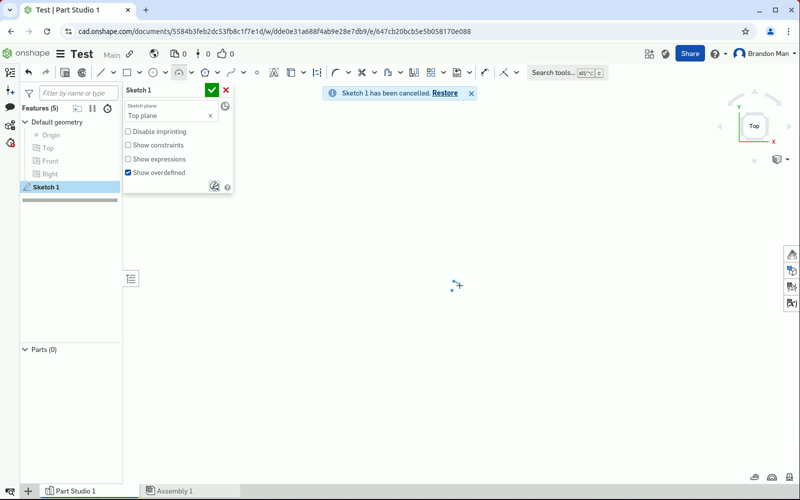
scroll(6)
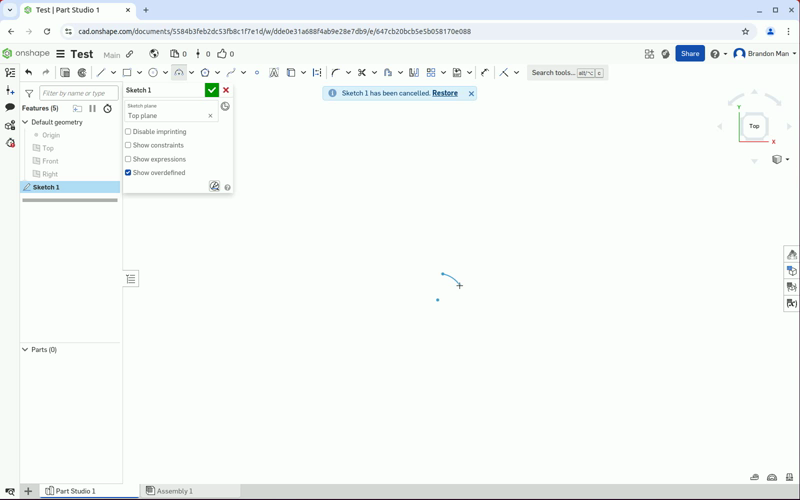
click(459, 285)
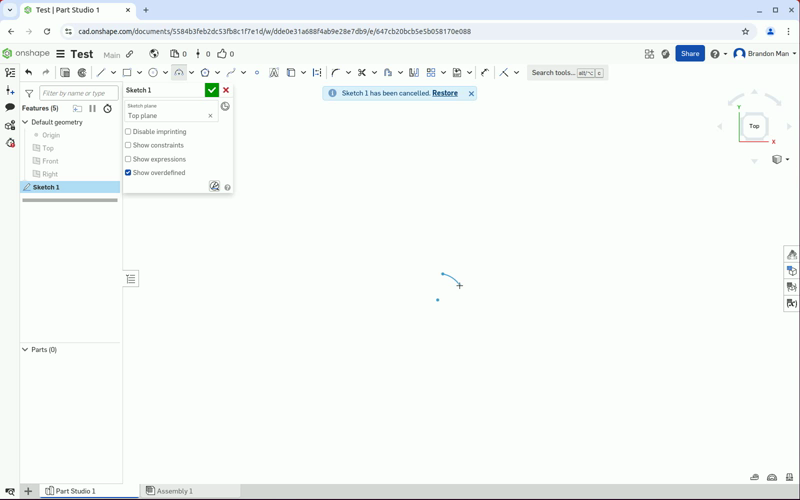
scroll(-6)
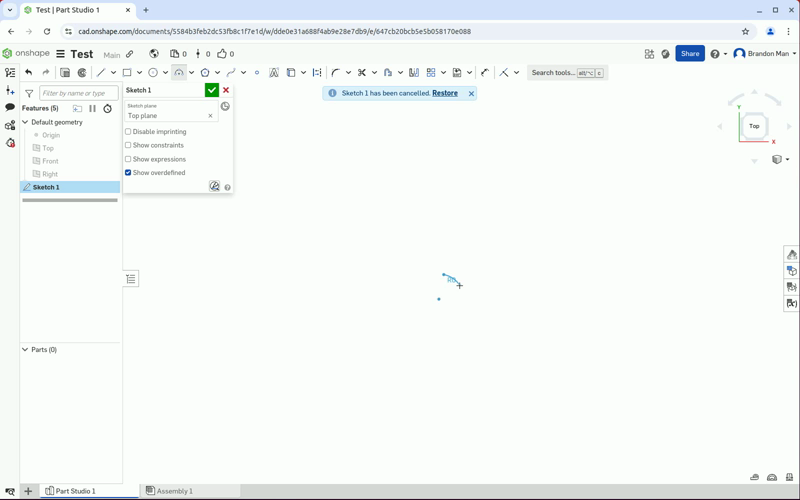
scroll(-6)
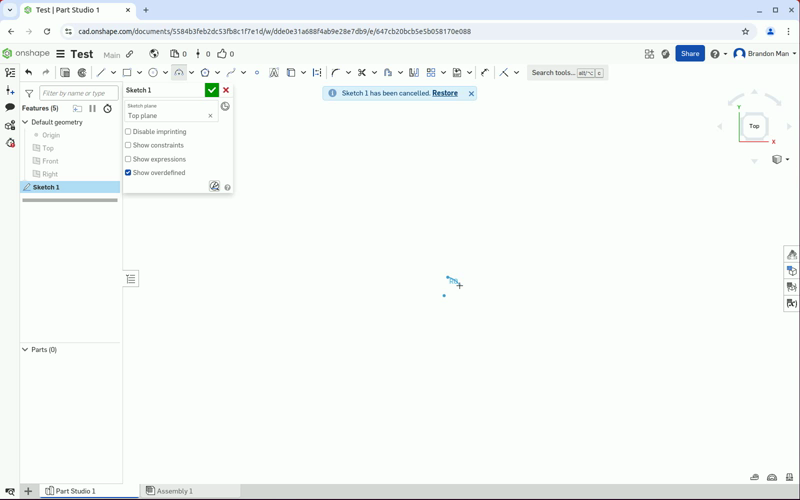
scroll(-6)
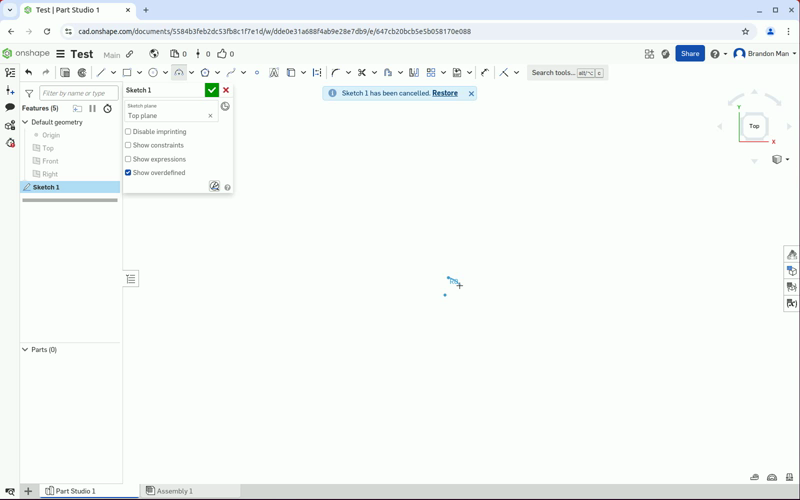
scroll(-6)
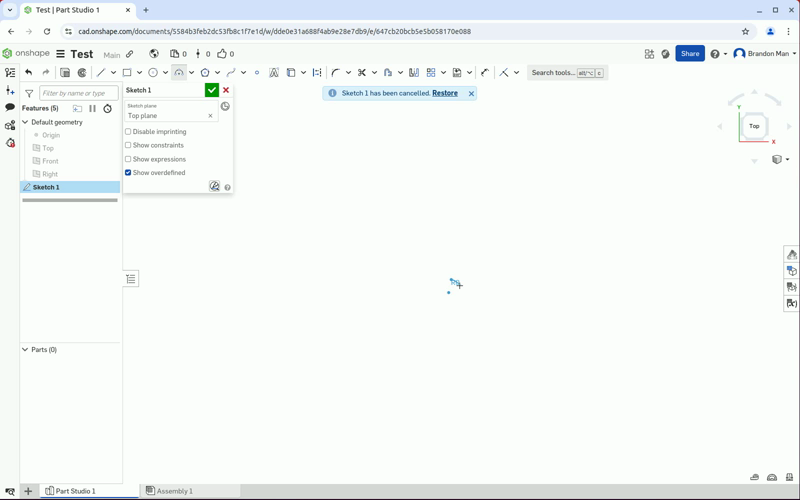
scroll(-6)
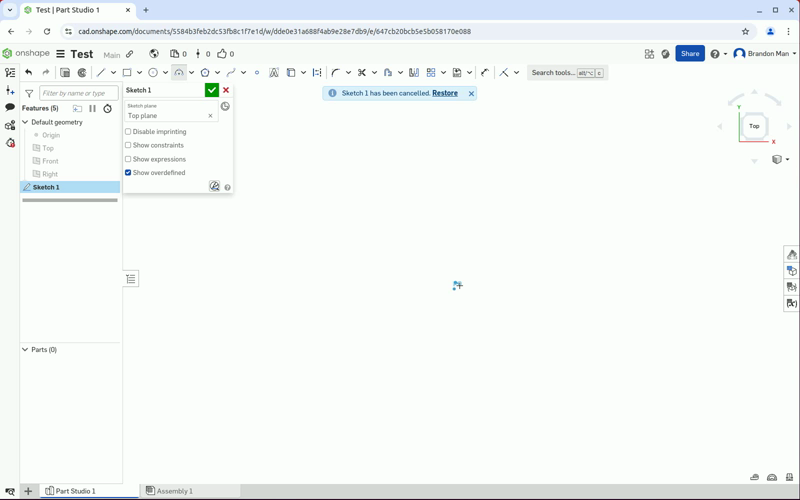
scroll(-6)
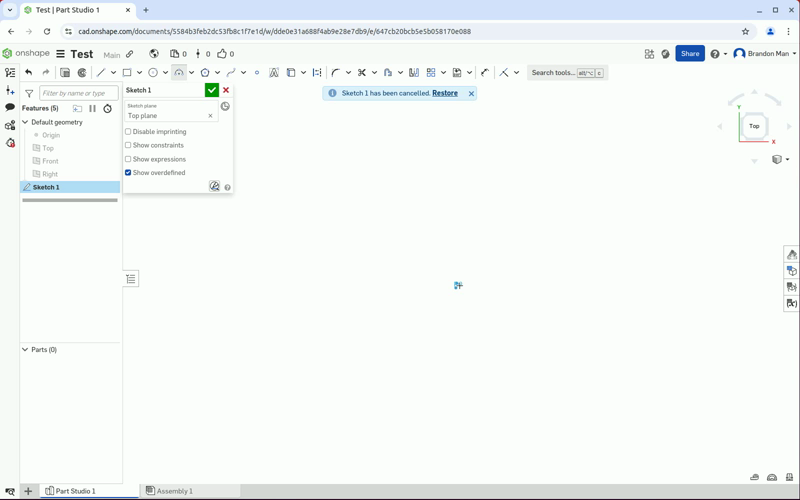
scroll(-6)
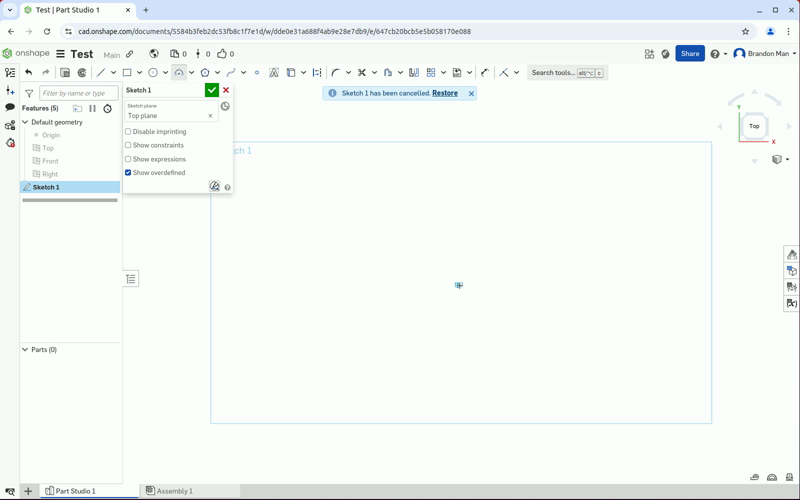
mouse_move(458, 285)
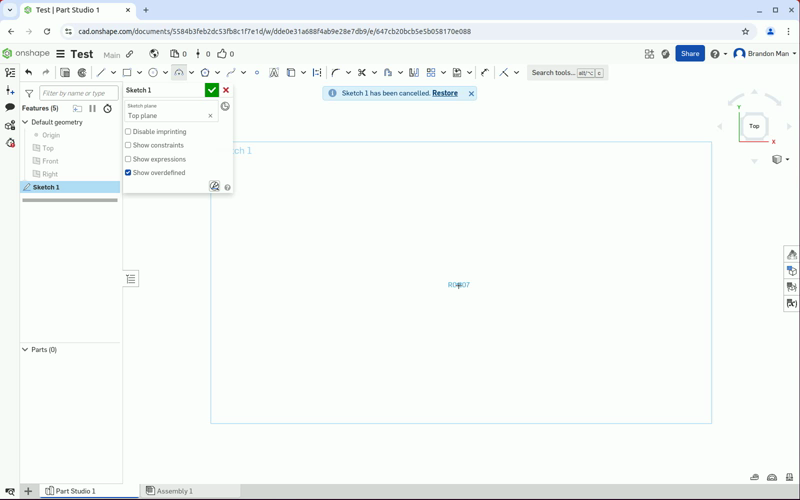
scroll(6)
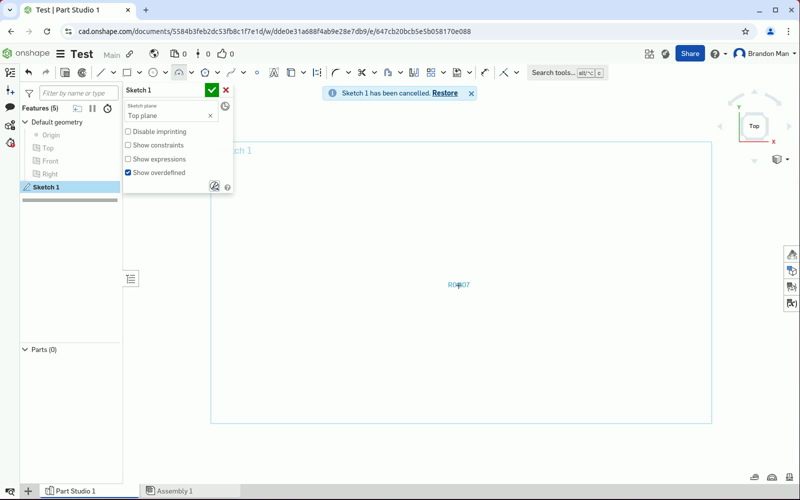
scroll(6)
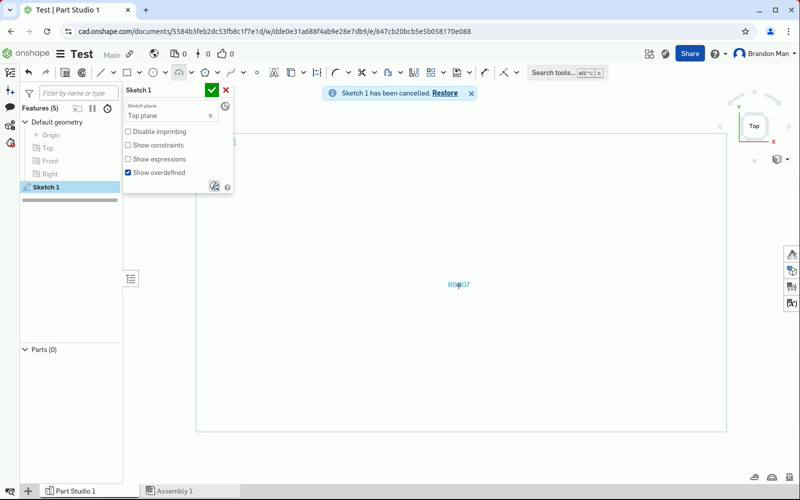
scroll(6)
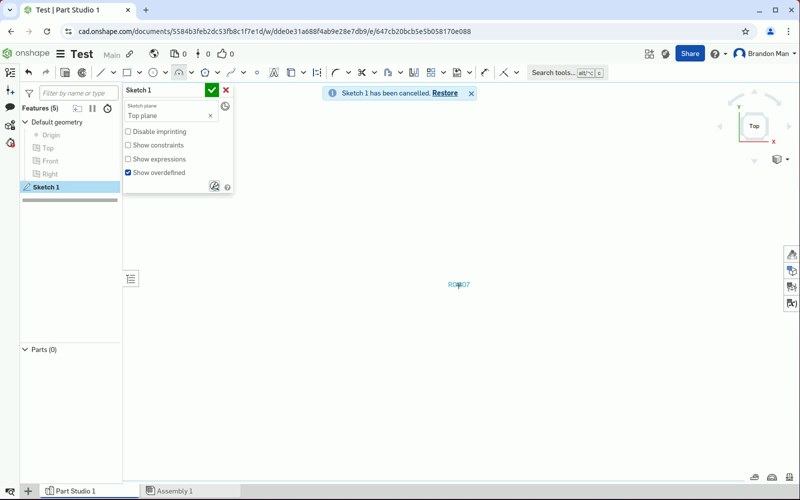
scroll(6)
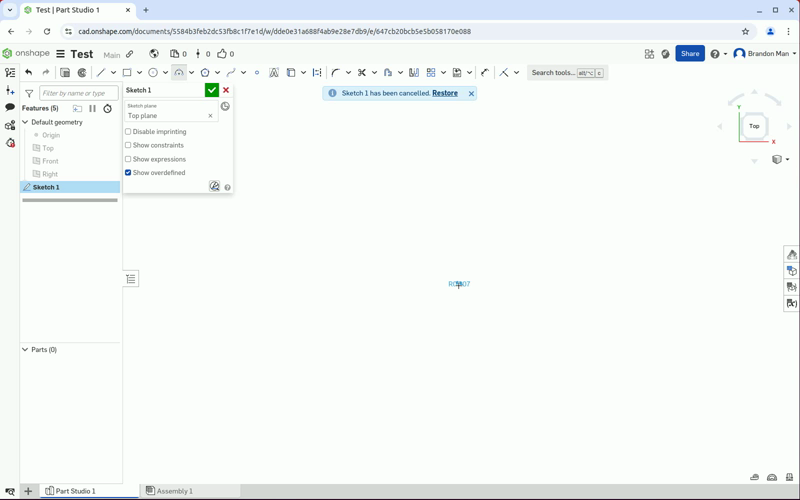
scroll(6)
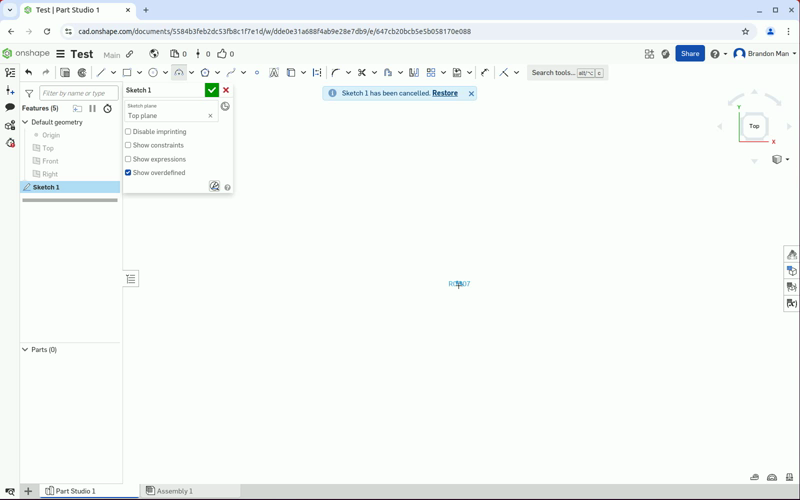
scroll(6)
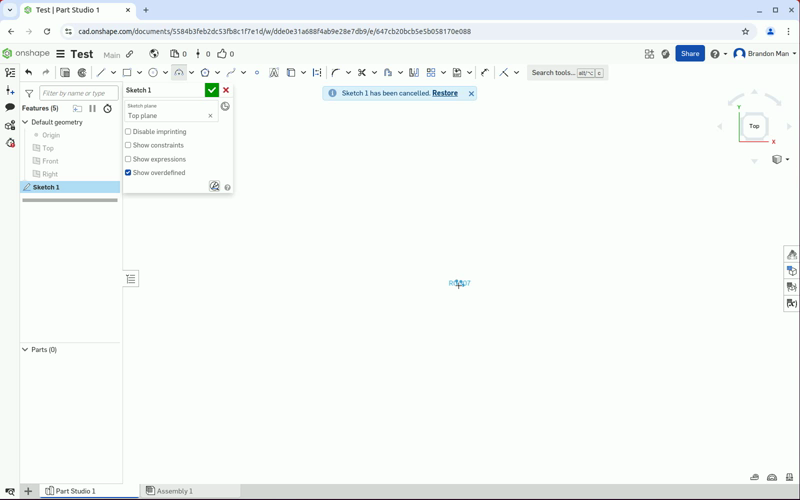
scroll(6)
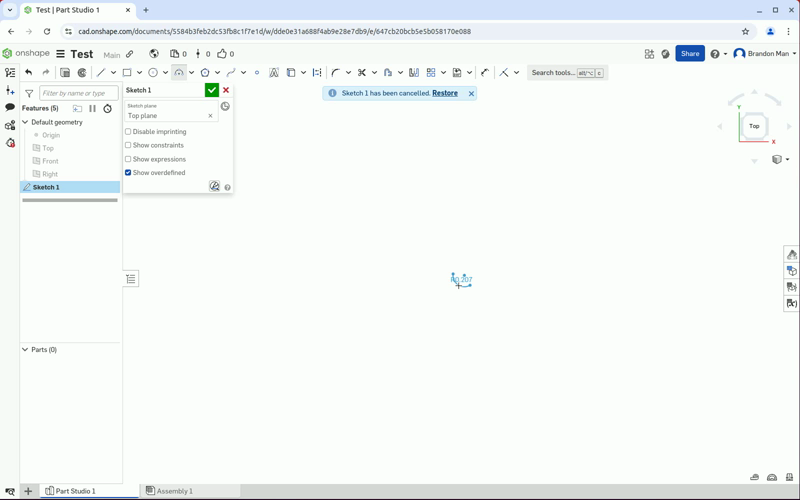
click(458, 285)
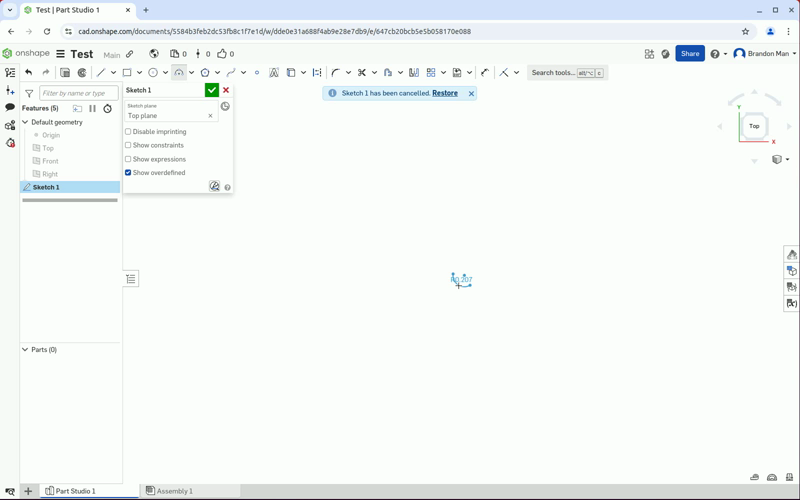
scroll(-6)
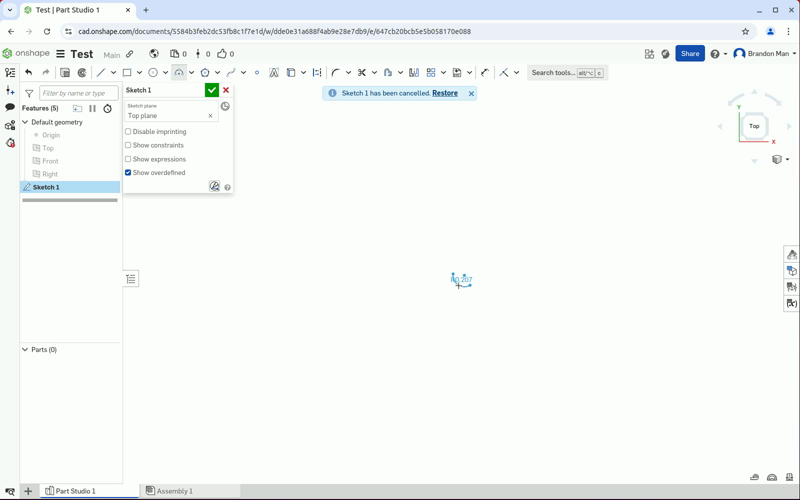
scroll(-6)
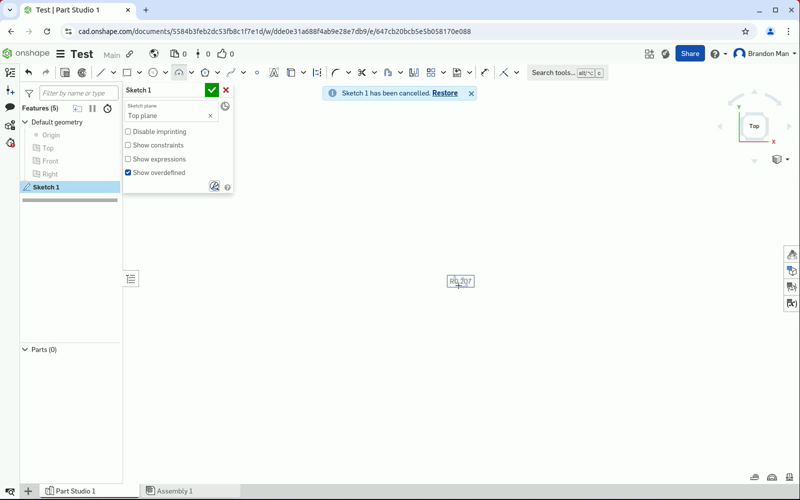
scroll(-6)
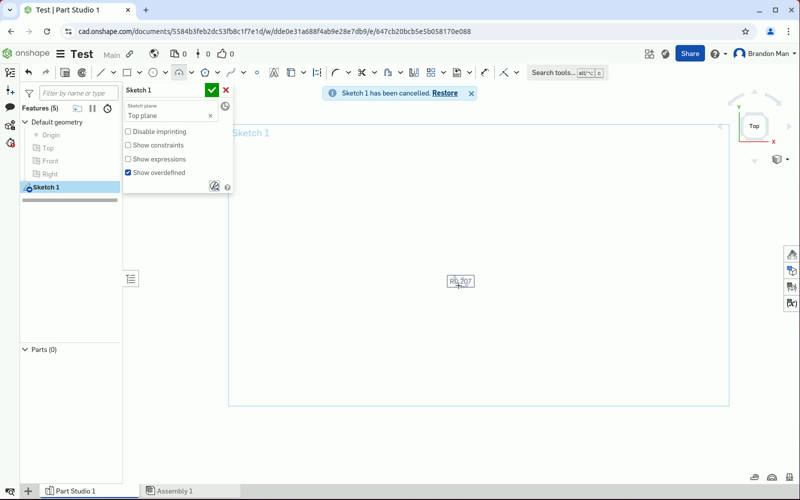
scroll(-6)
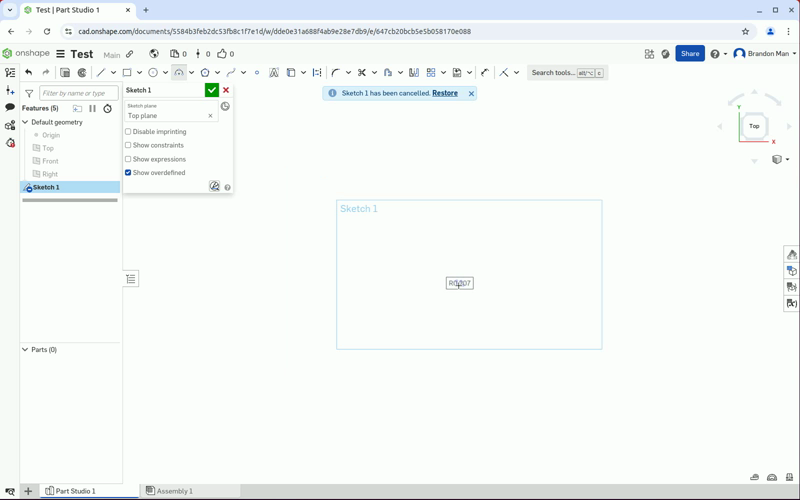
scroll(-6)
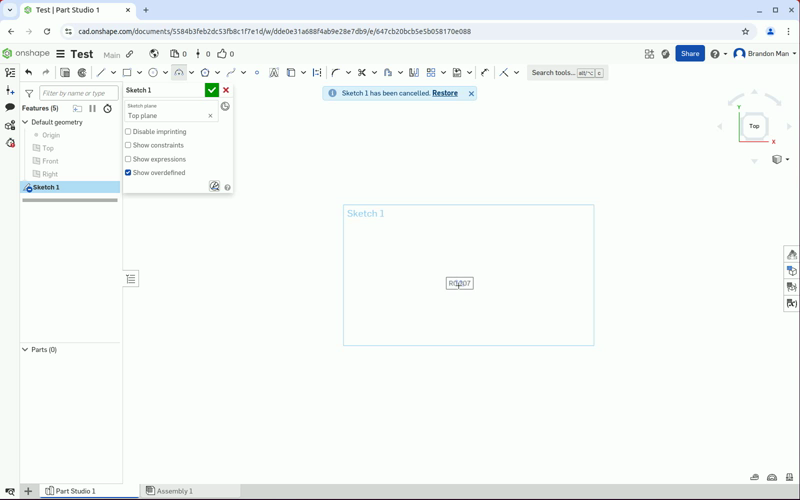
scroll(-6)
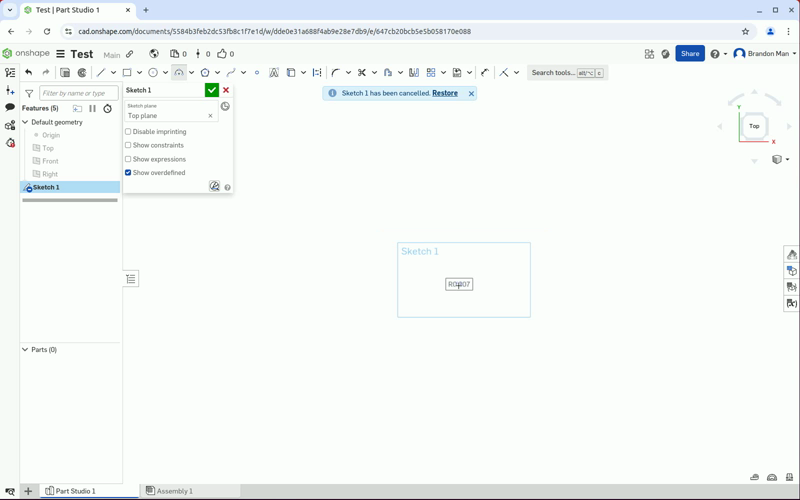
scroll(-6)
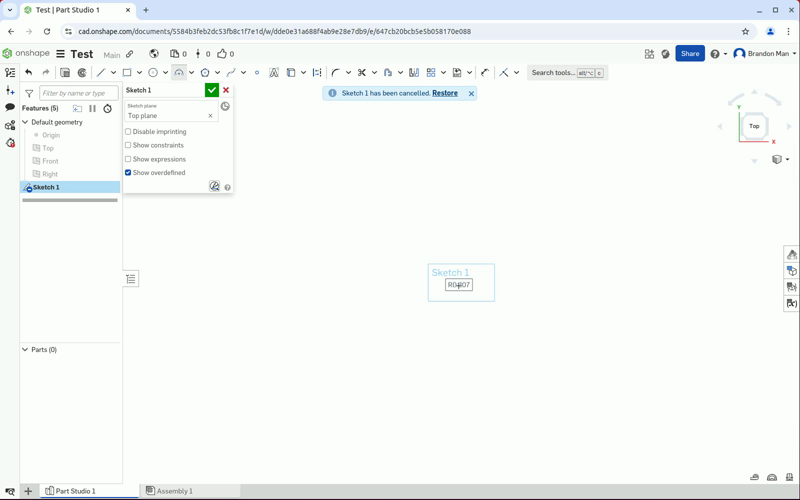
key_up(shift)
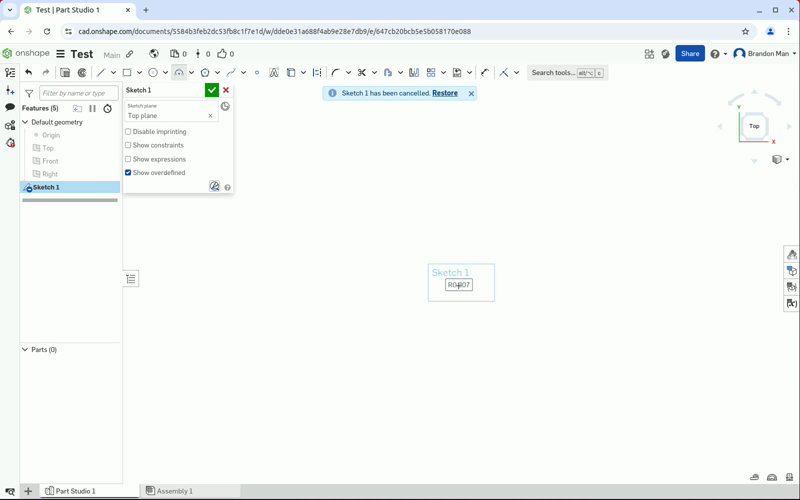
key(esc)
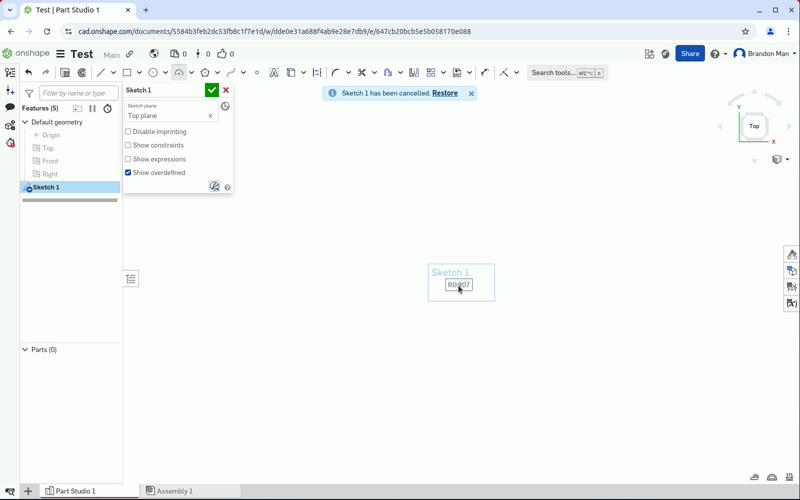
key(l)
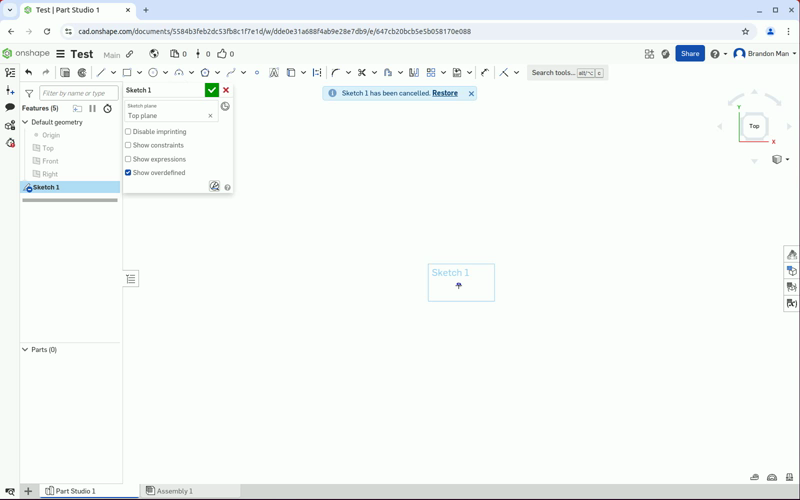
mouse_move(459, 285)
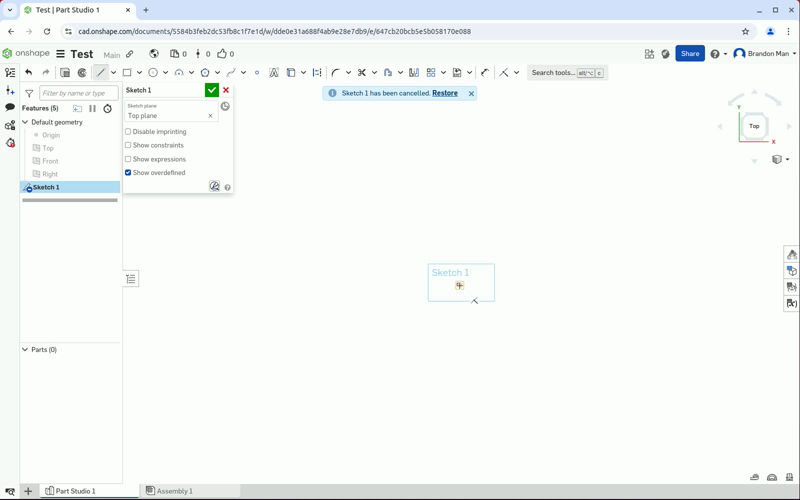
scroll(6)
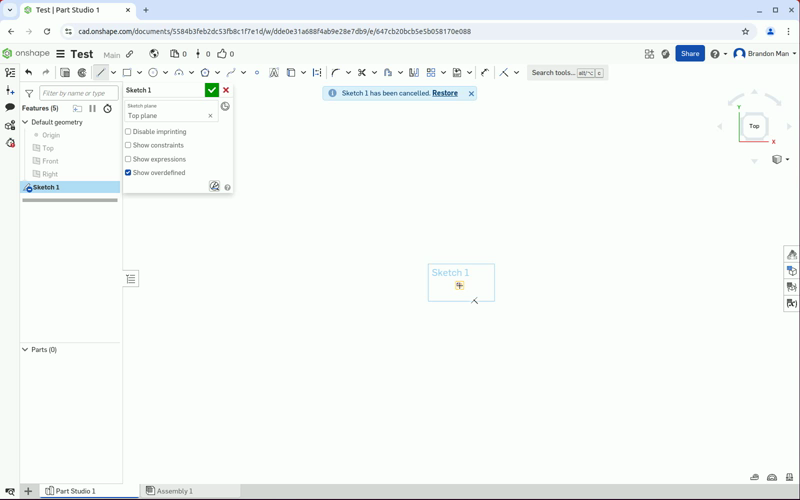
scroll(6)
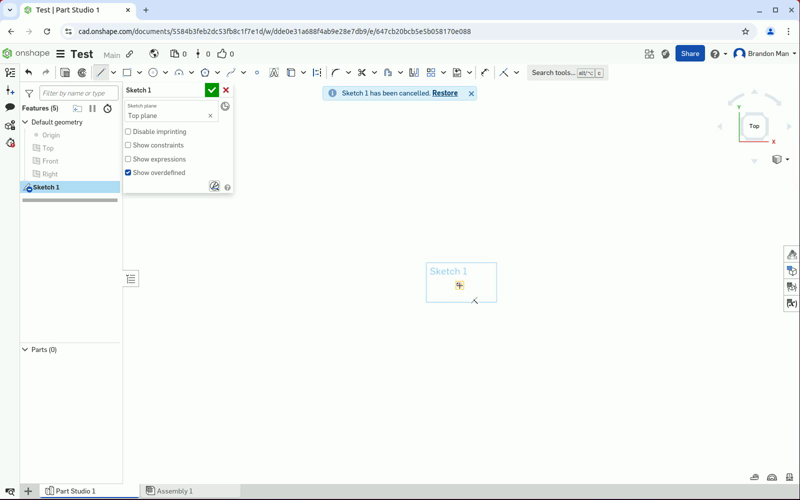
scroll(6)
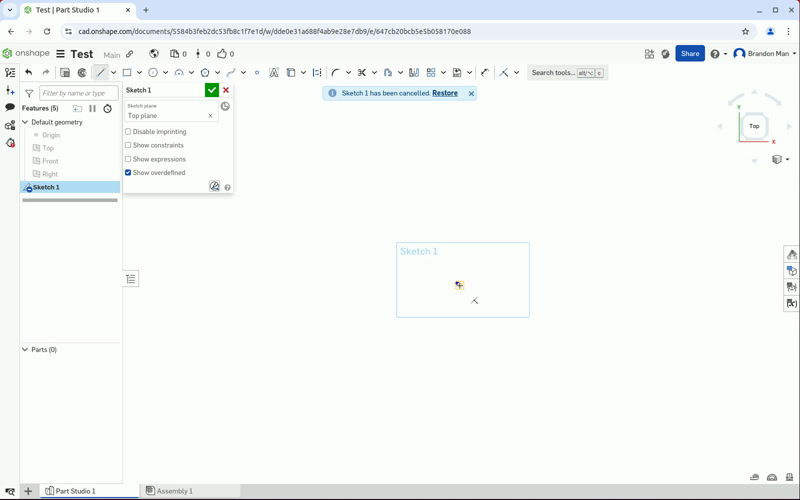
scroll(6)
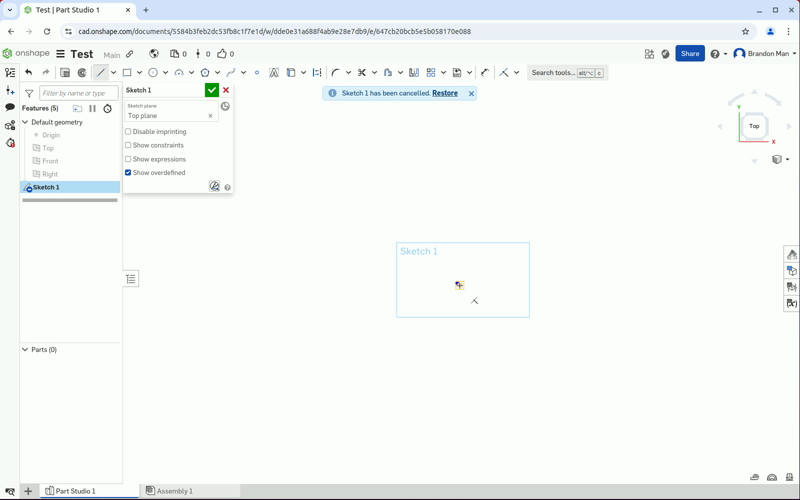
scroll(6)
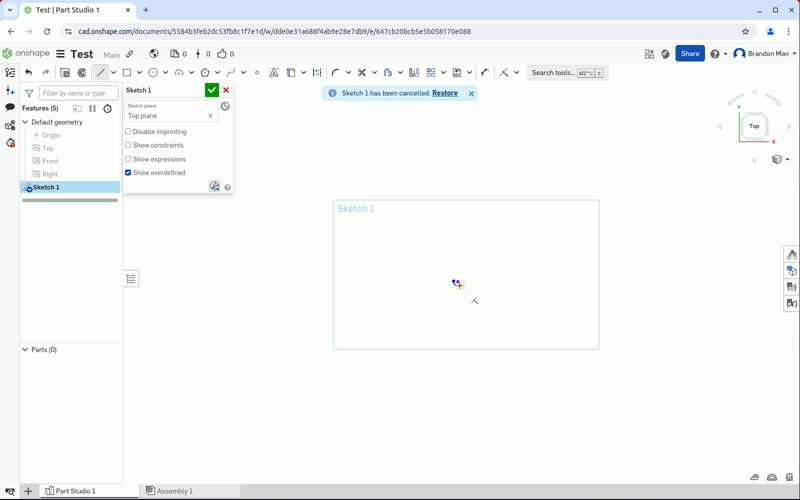
scroll(6)
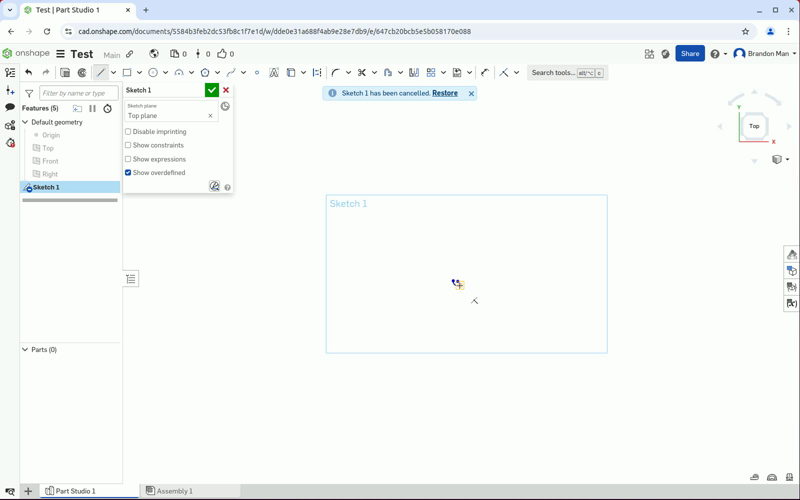
scroll(6)
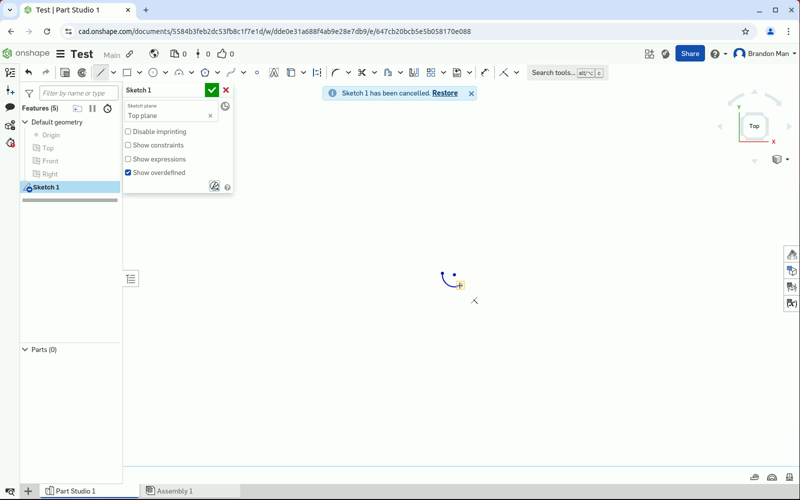
click(459, 285)
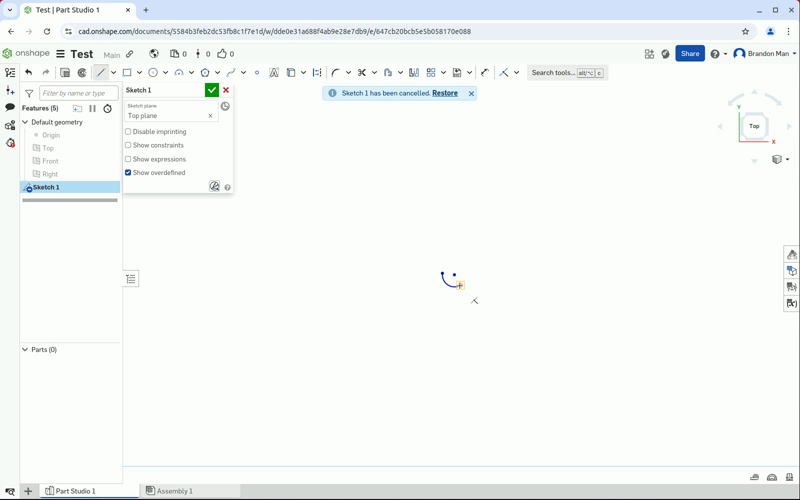
scroll(-6)
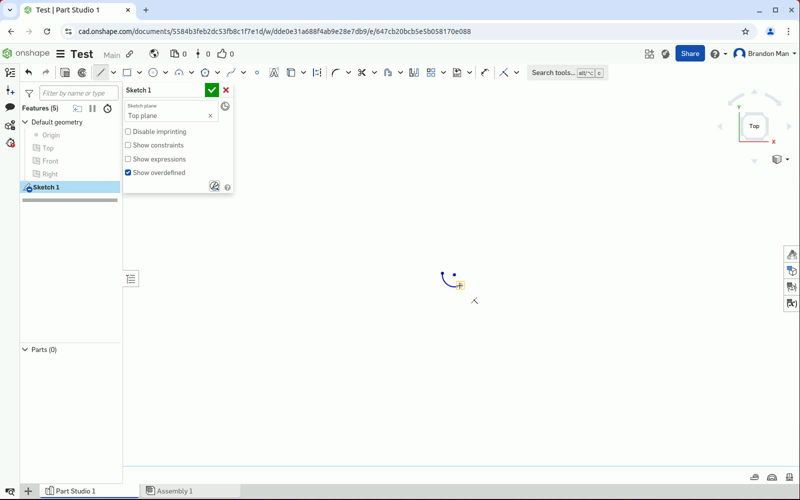
scroll(-6)
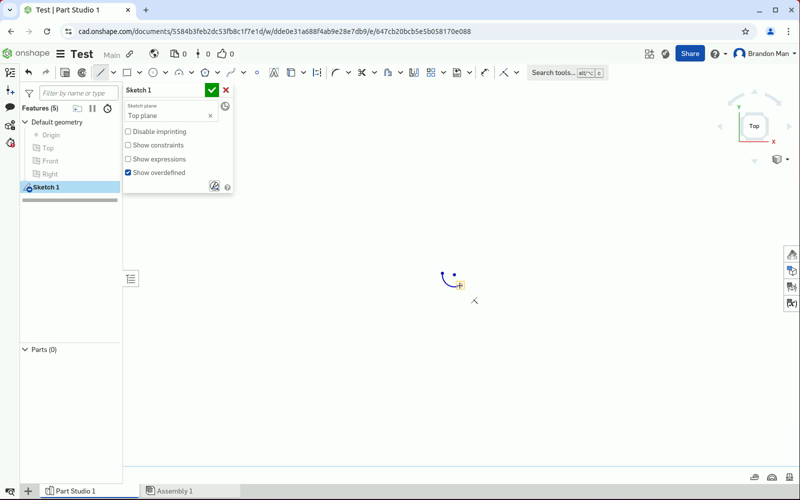
scroll(-6)
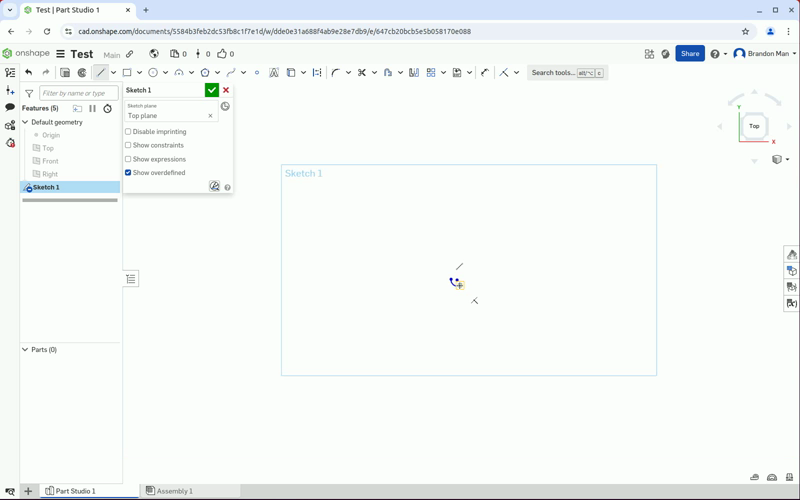
scroll(-6)
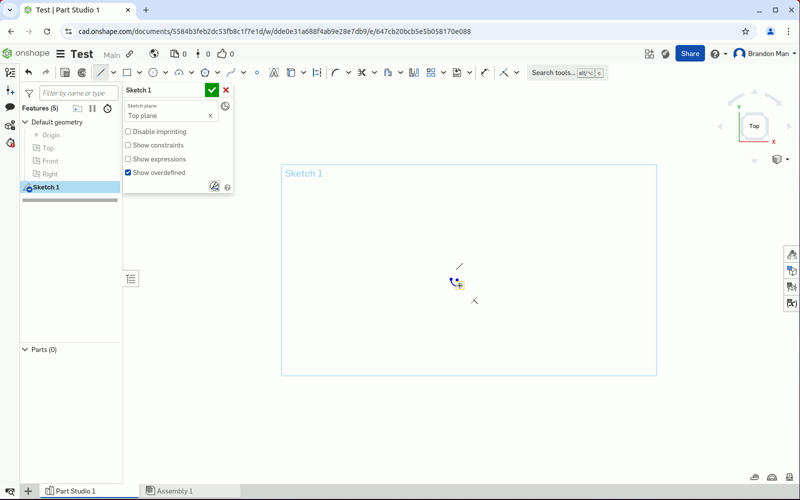
scroll(-6)
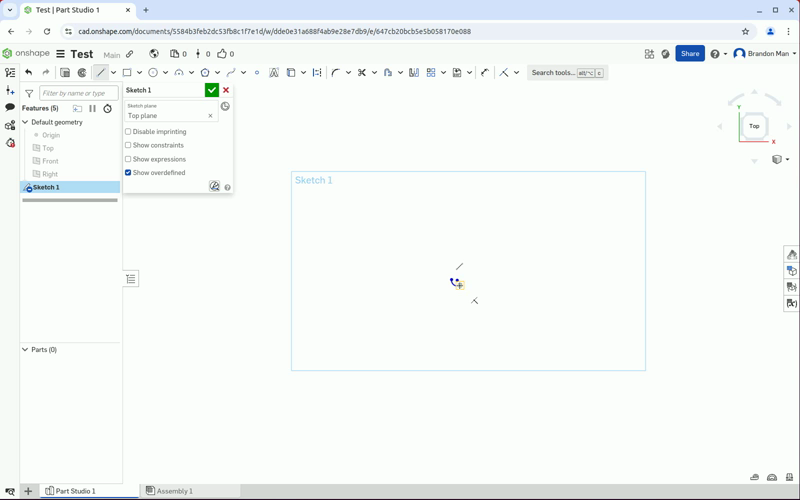
scroll(-6)
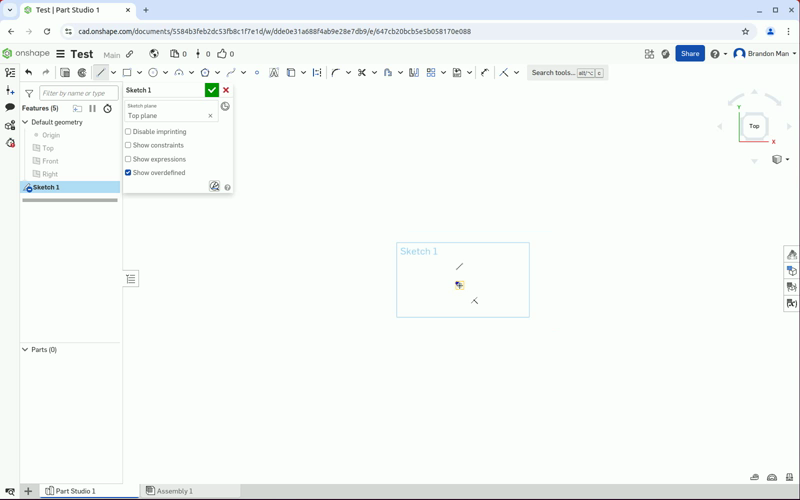
scroll(-6)
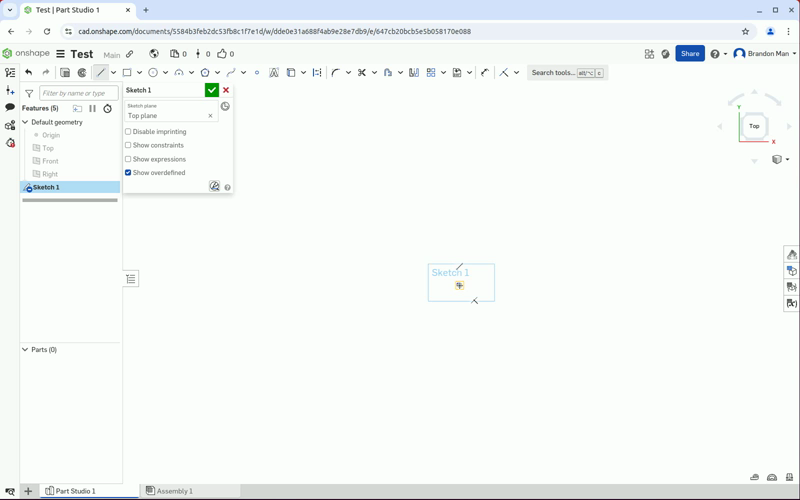
key_down(shift)
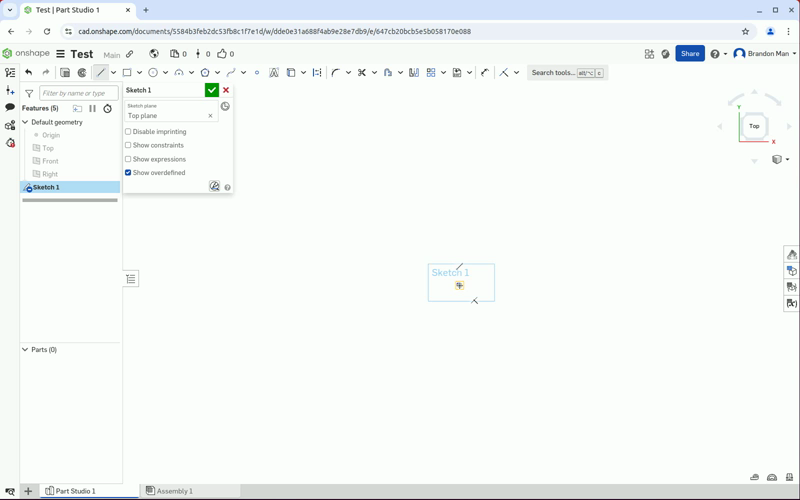
mouse_move(489, 285)
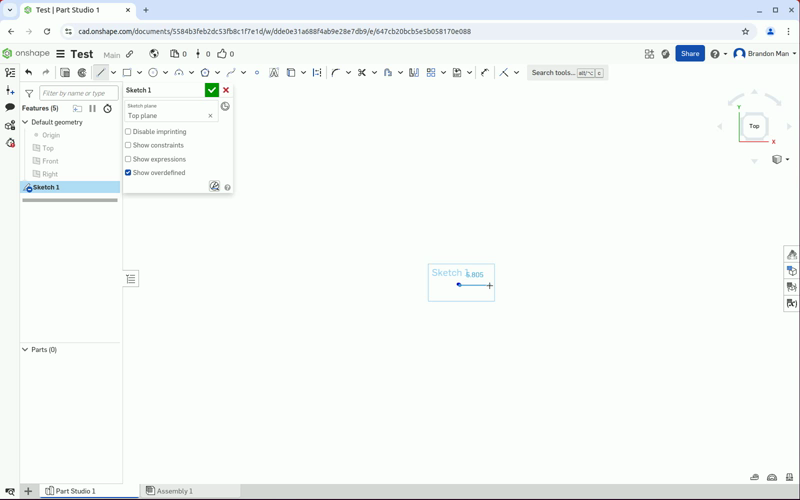
mouse_move(461, 285)
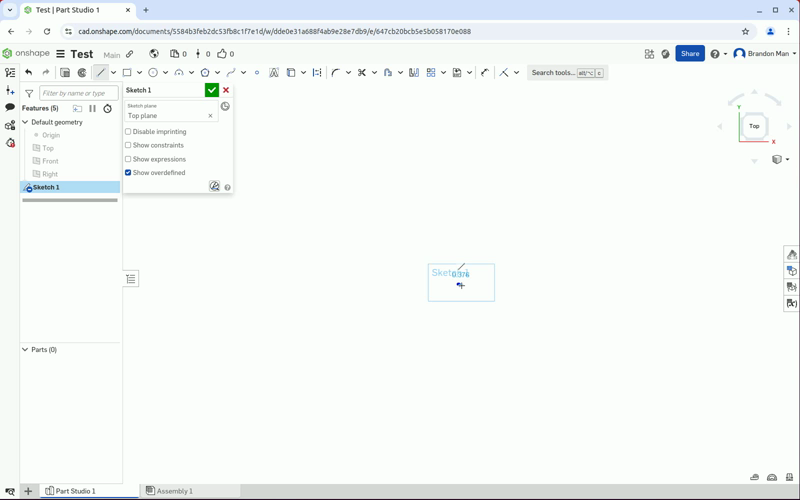
scroll(6)
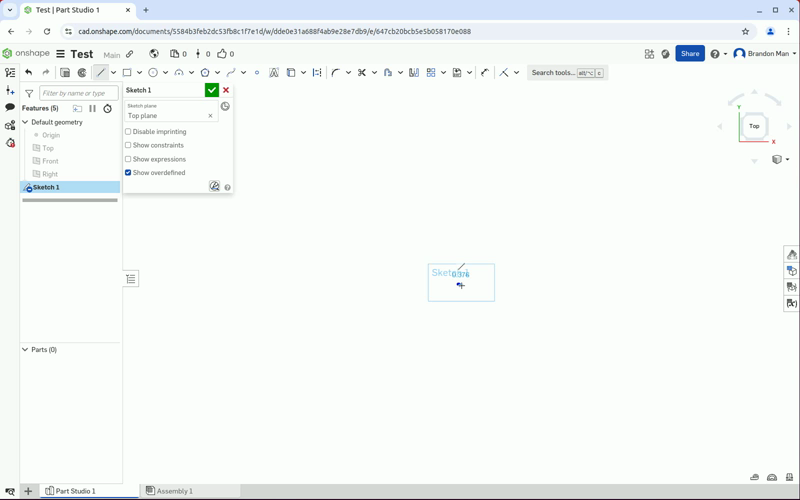
scroll(6)
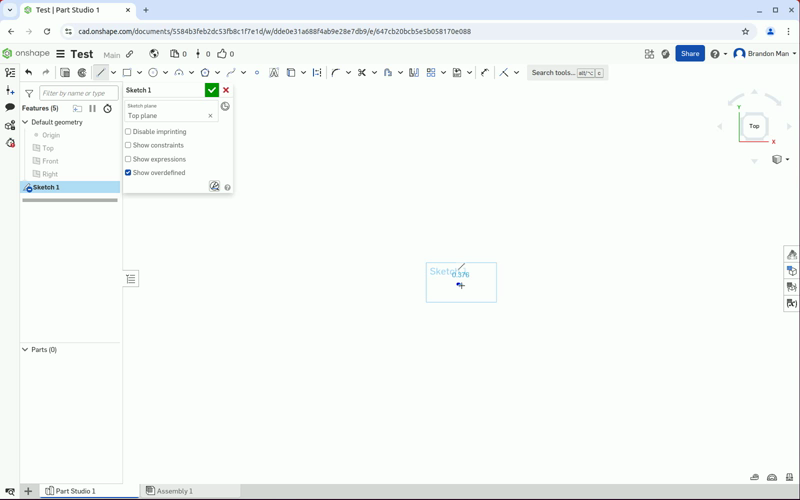
scroll(6)
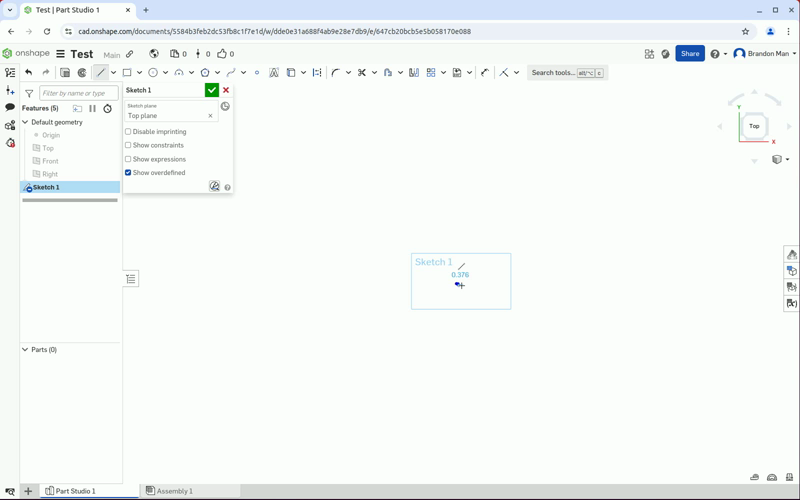
scroll(6)
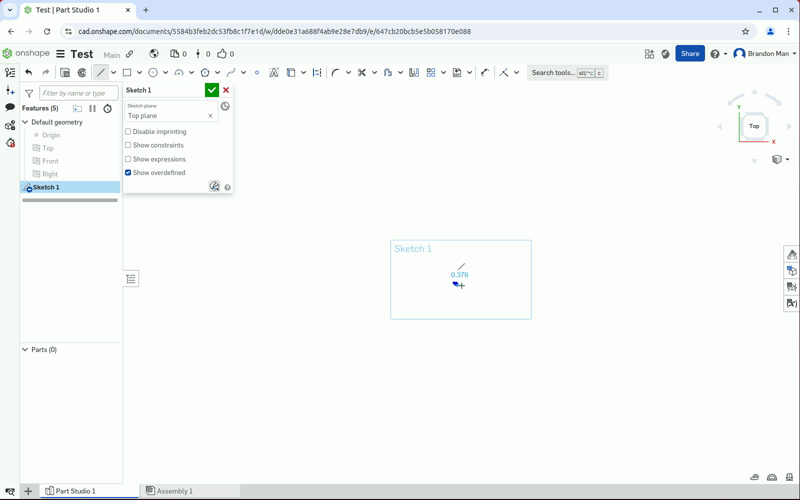
scroll(6)
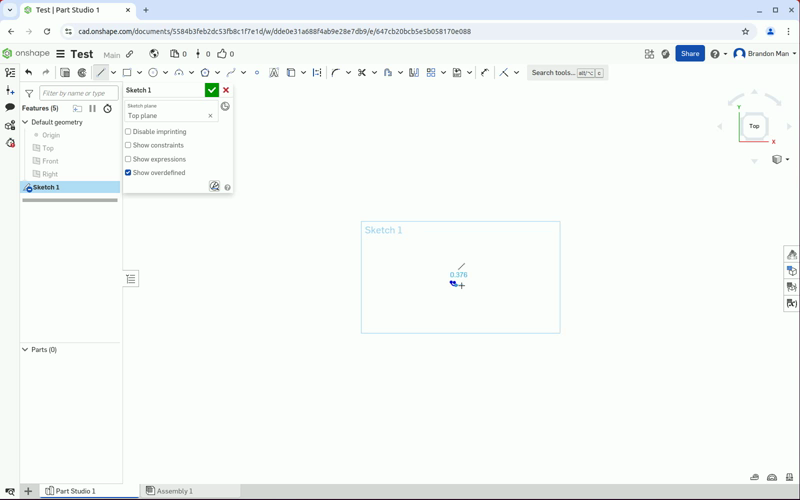
scroll(6)
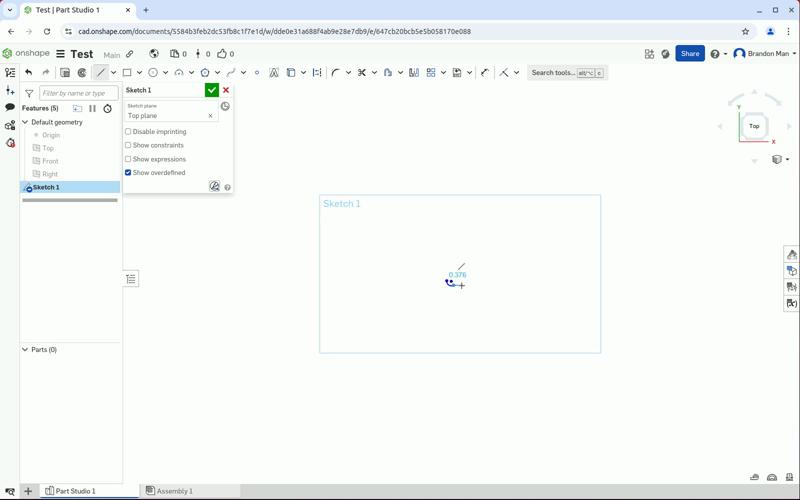
scroll(6)
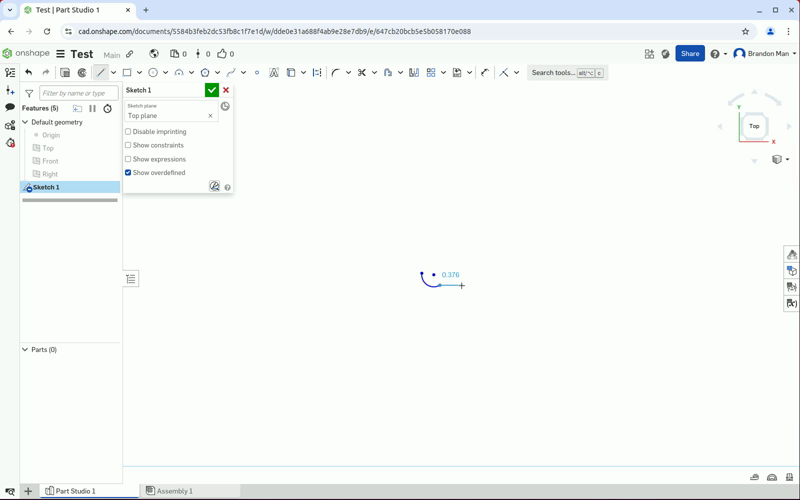
click(461, 285)
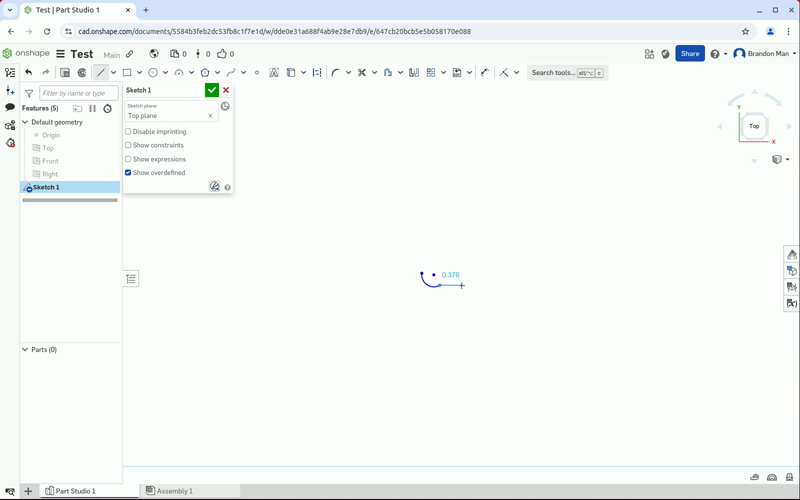
scroll(-6)
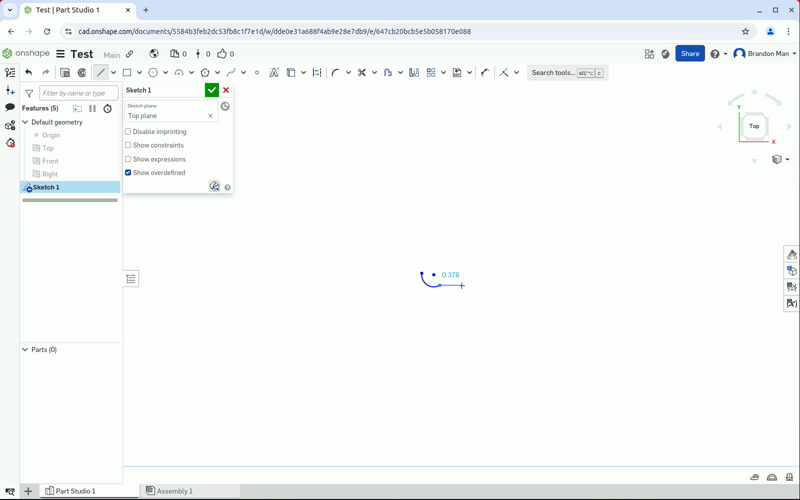
scroll(-6)
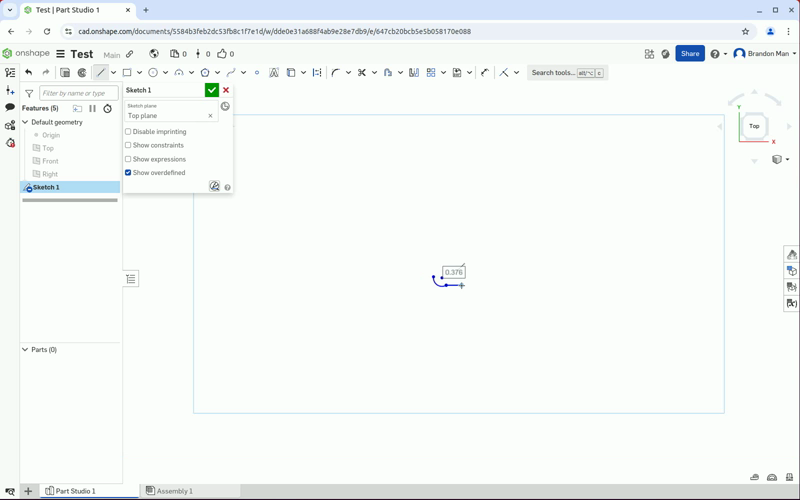
scroll(-6)
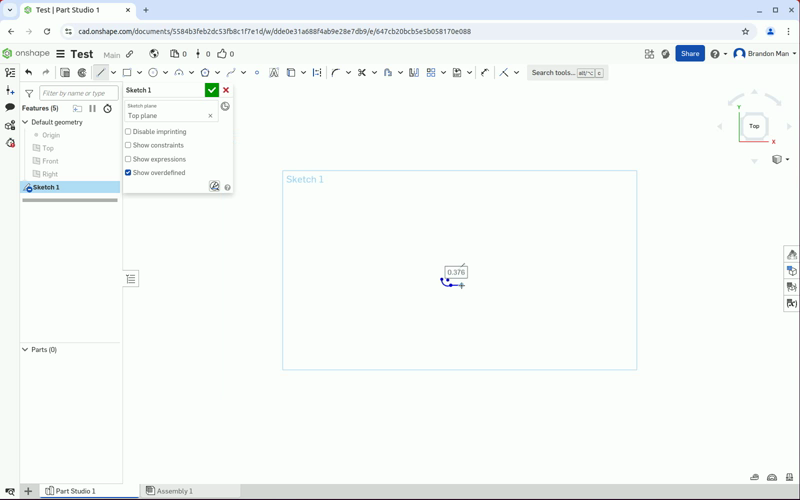
scroll(-6)
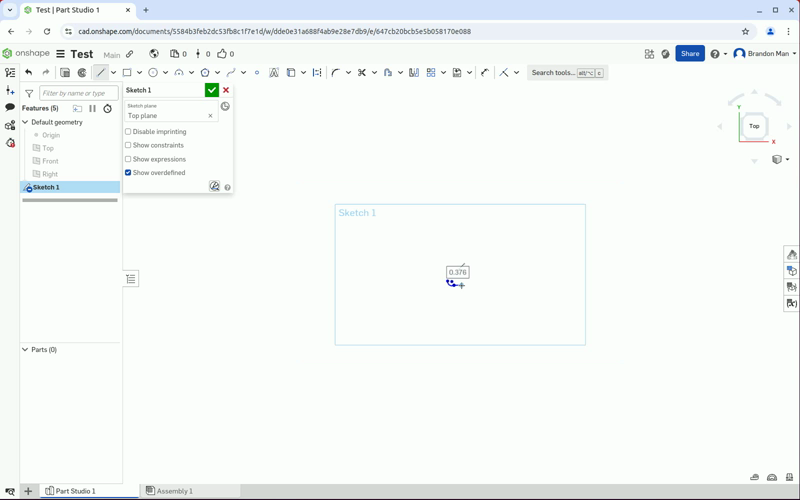
scroll(-6)
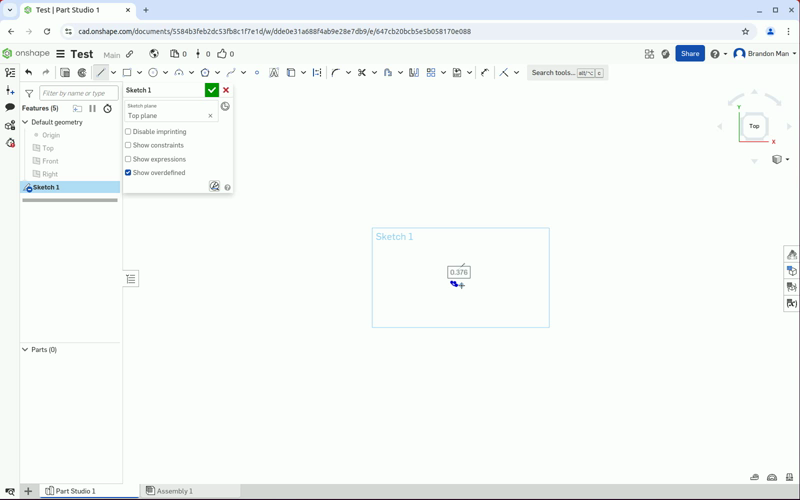
scroll(-6)
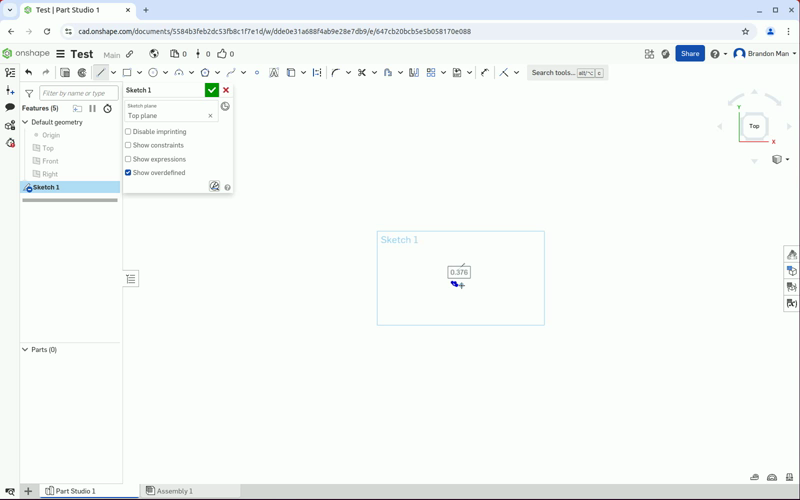
scroll(-6)
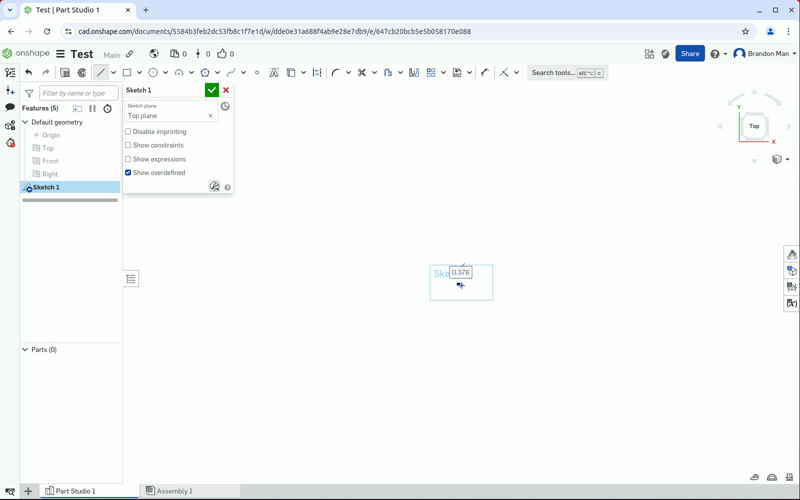
key_up(shift)
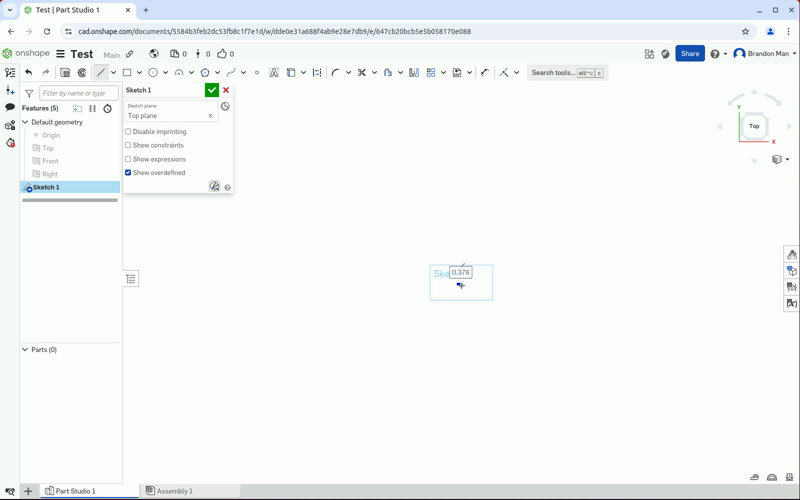
key(esc)
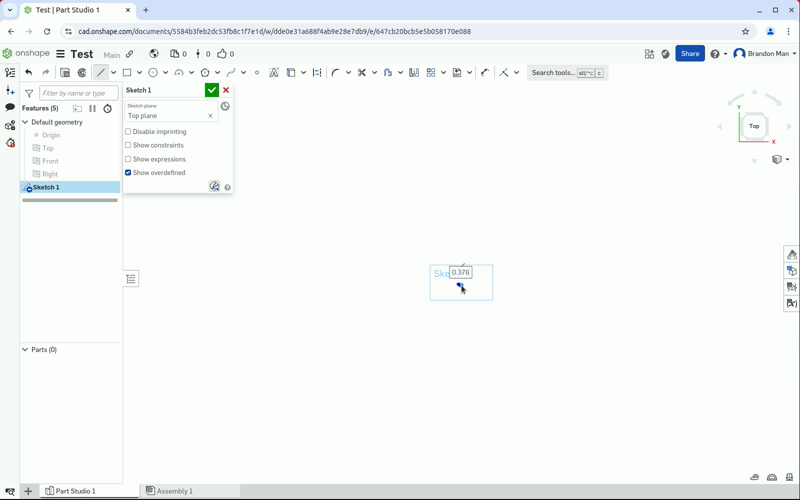
key(a)
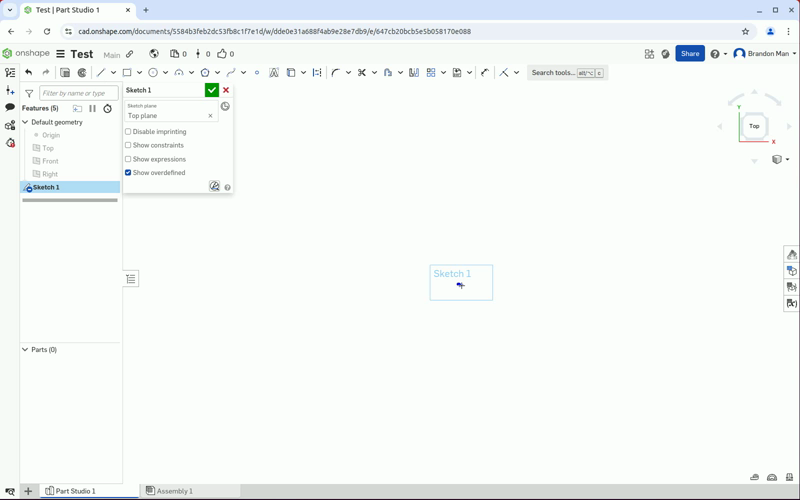
mouse_move(461, 285)
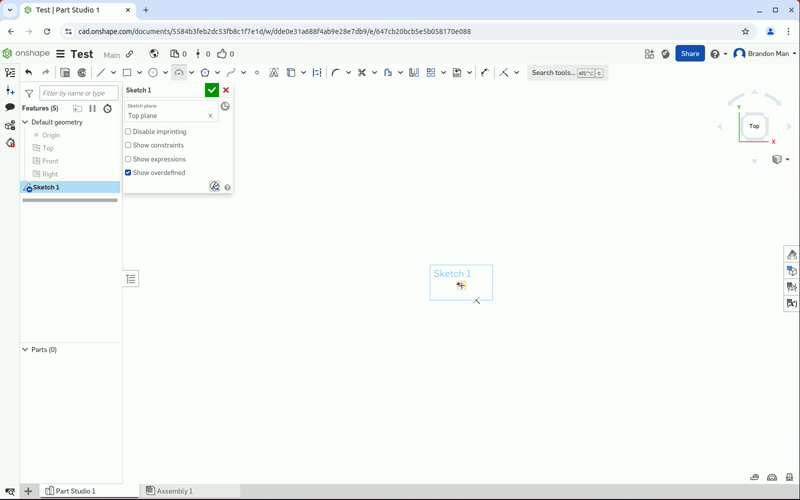
scroll(6)
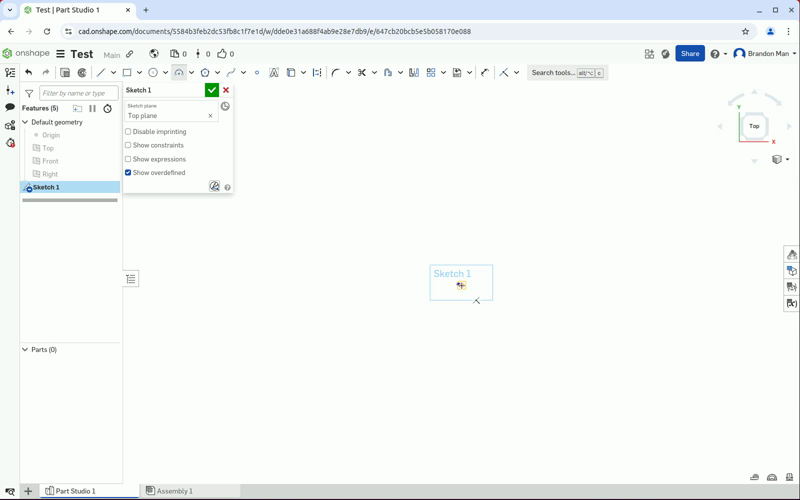
scroll(6)
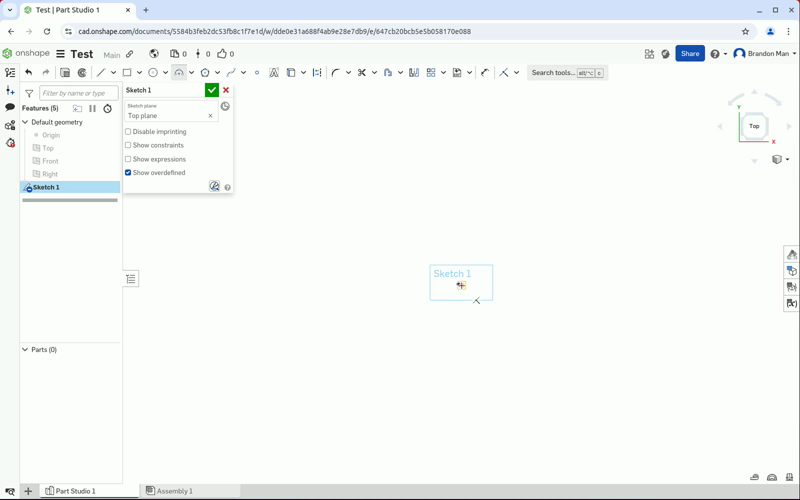
scroll(6)
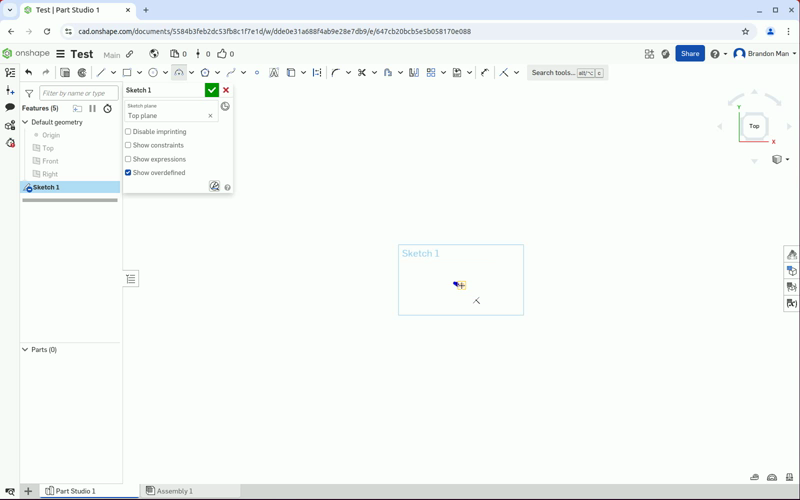
scroll(6)
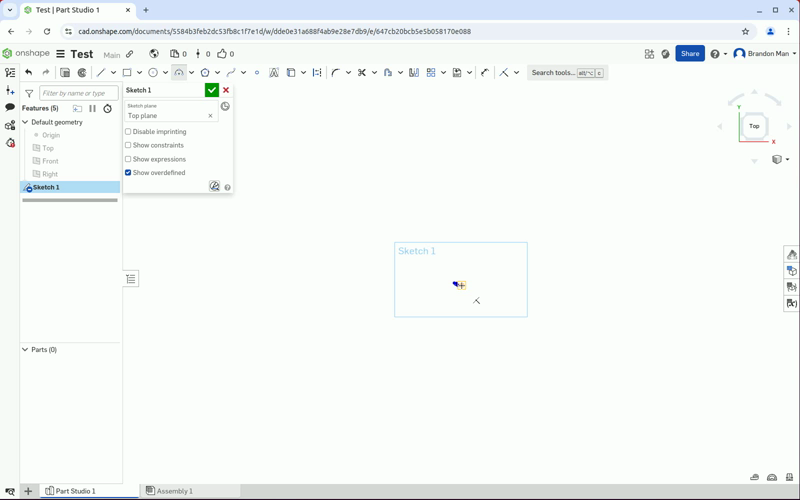
scroll(6)
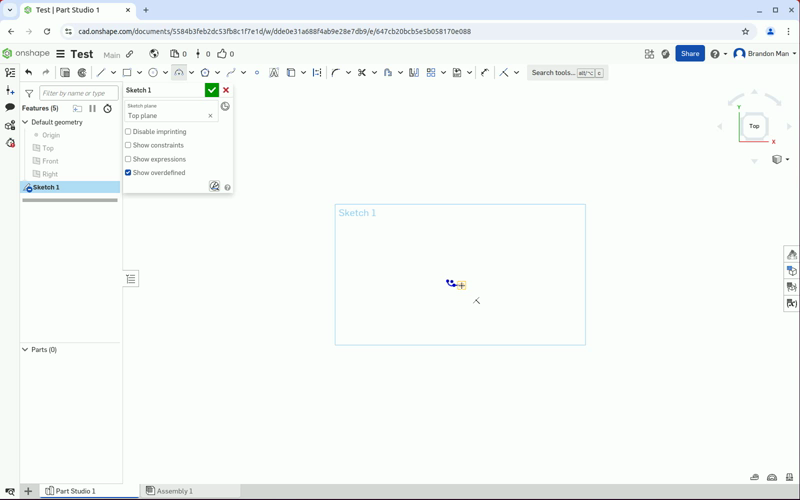
scroll(6)
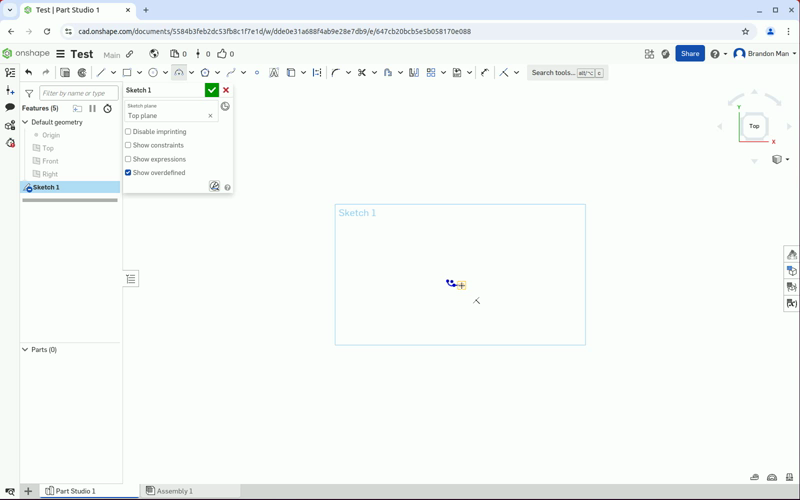
scroll(6)
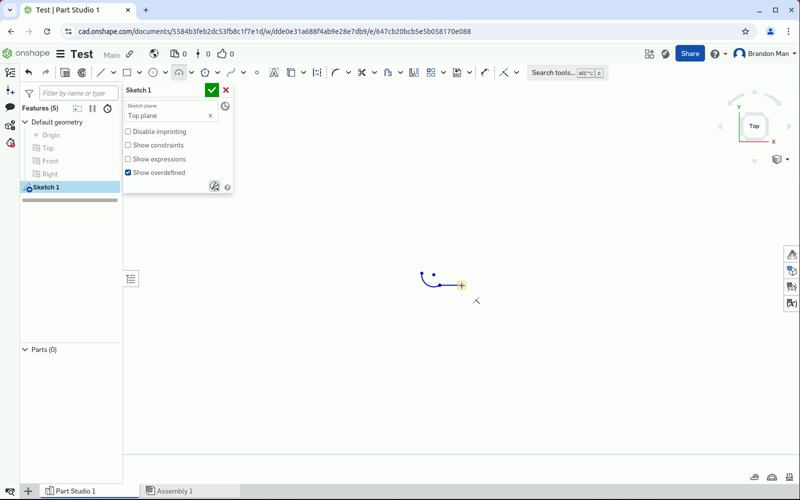
click(461, 285)
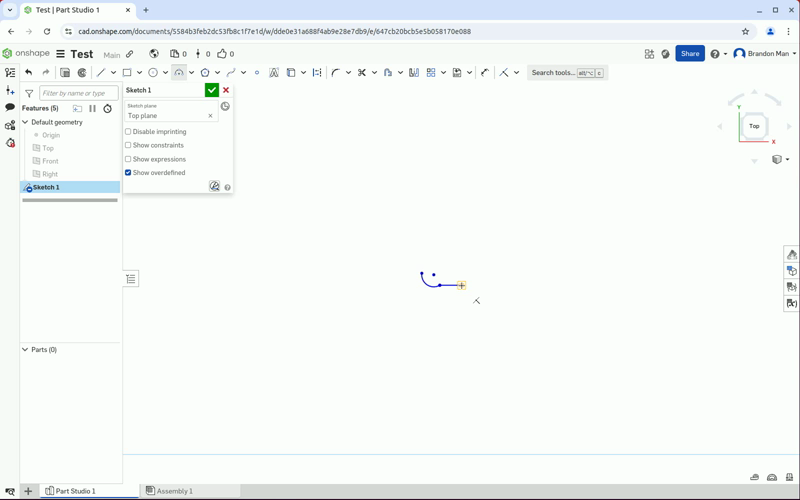
scroll(-6)
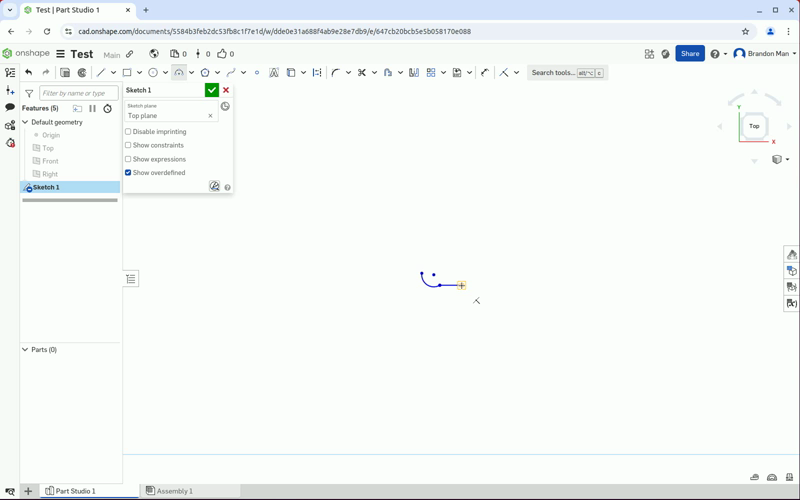
scroll(-6)
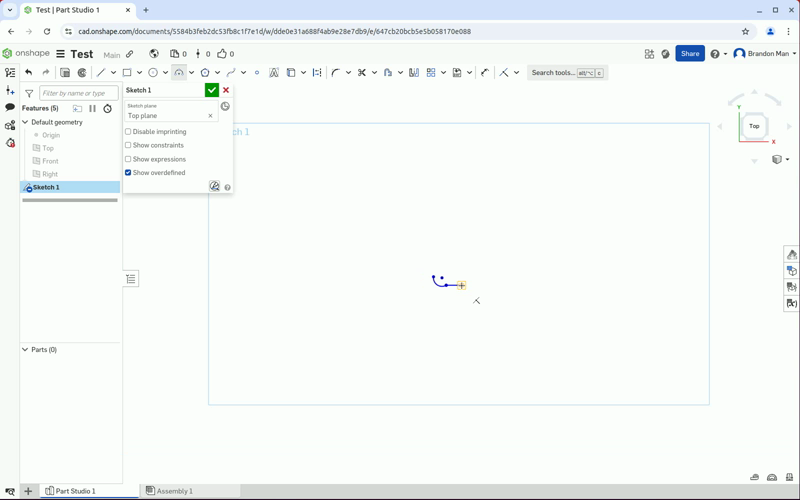
scroll(-6)
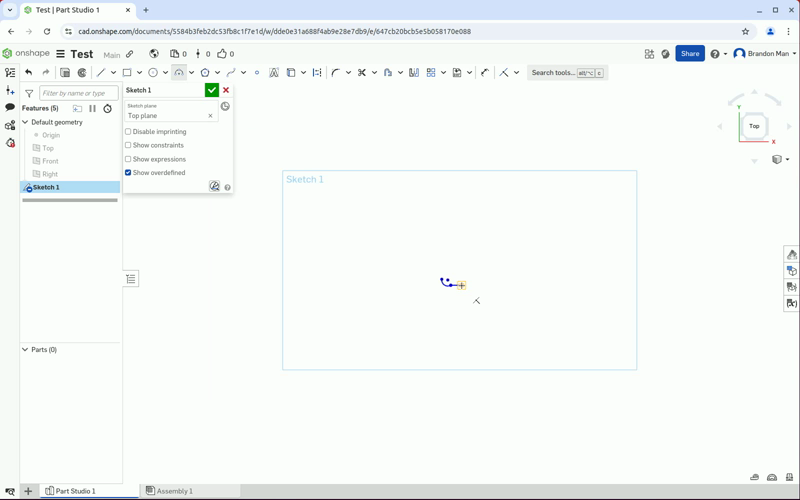
scroll(-6)
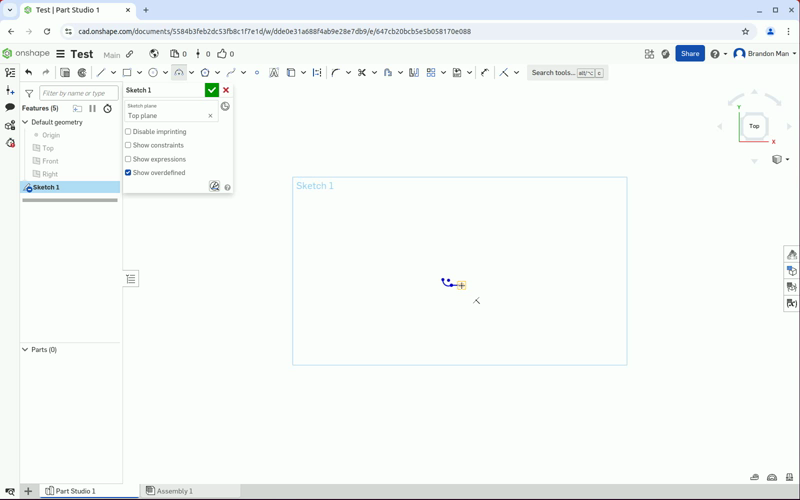
scroll(-6)
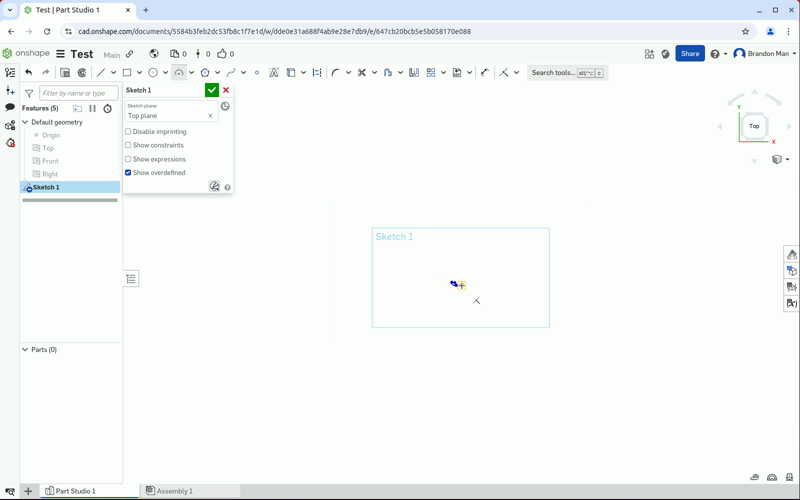
scroll(-6)
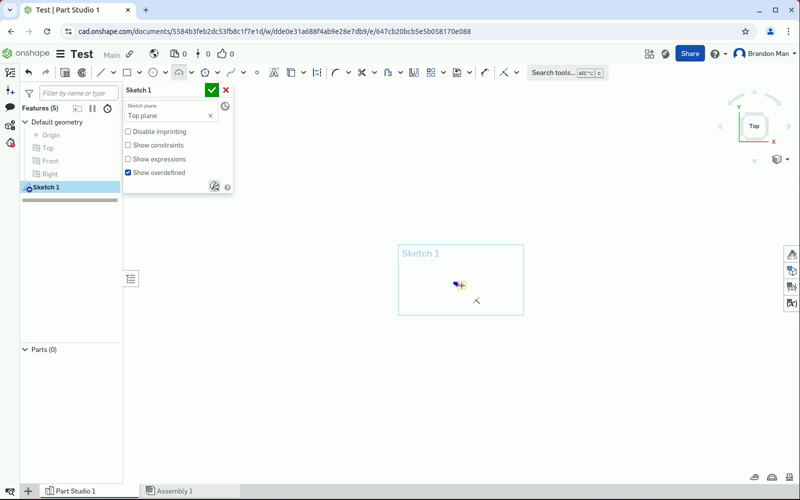
scroll(-6)
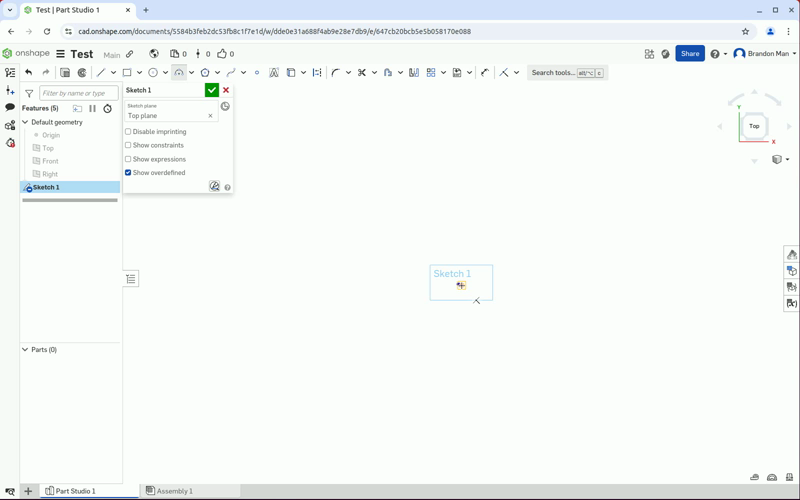
key_down(shift)
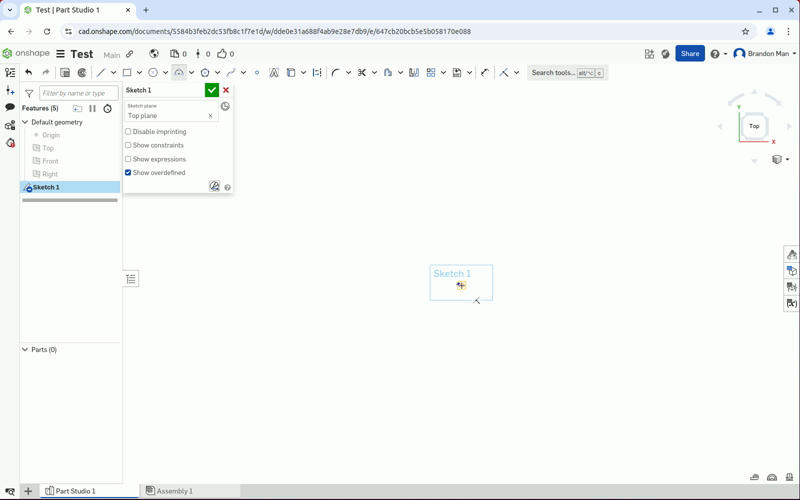
mouse_move(462, 284)
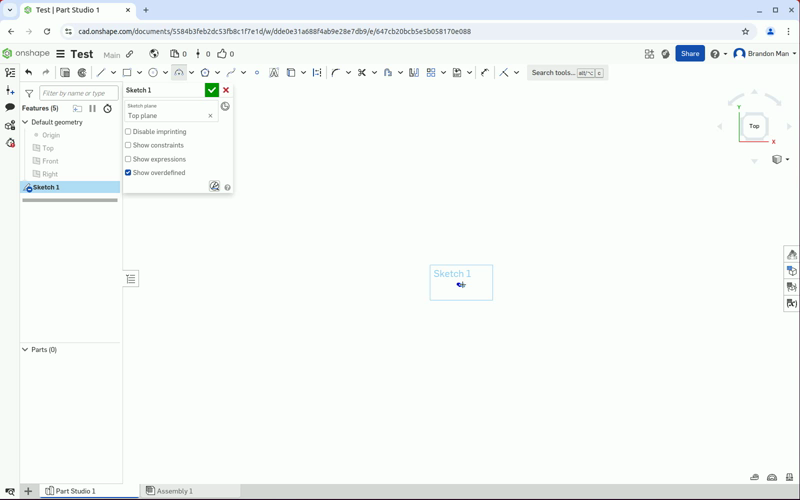
scroll(6)
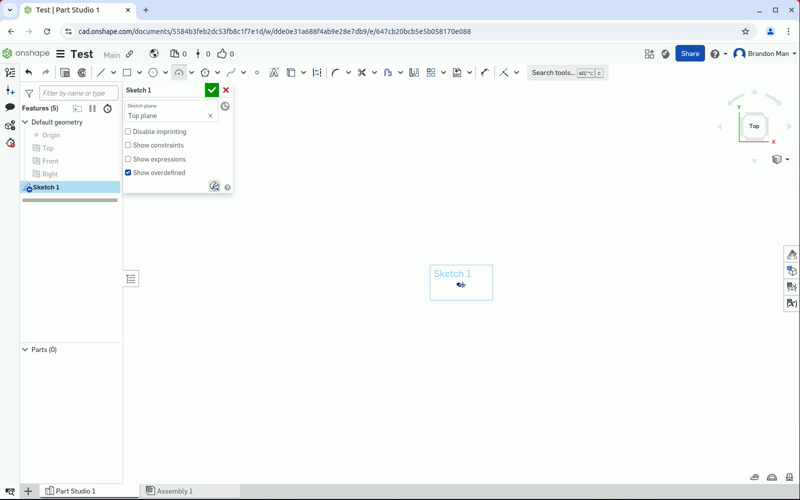
scroll(6)
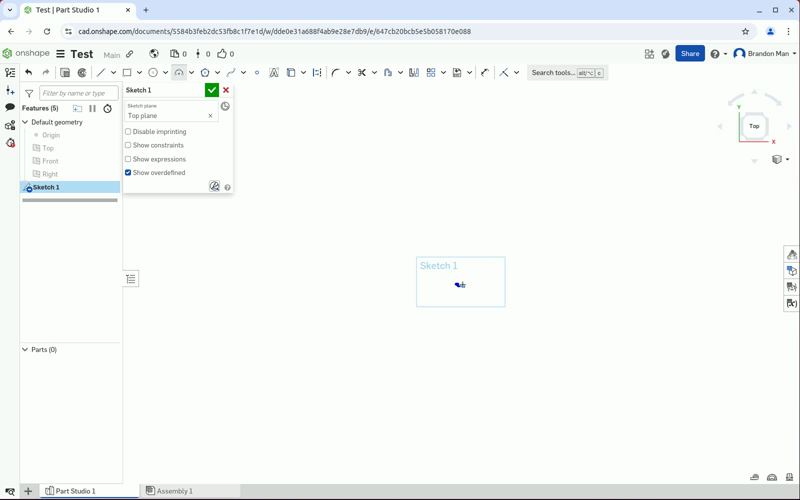
scroll(6)
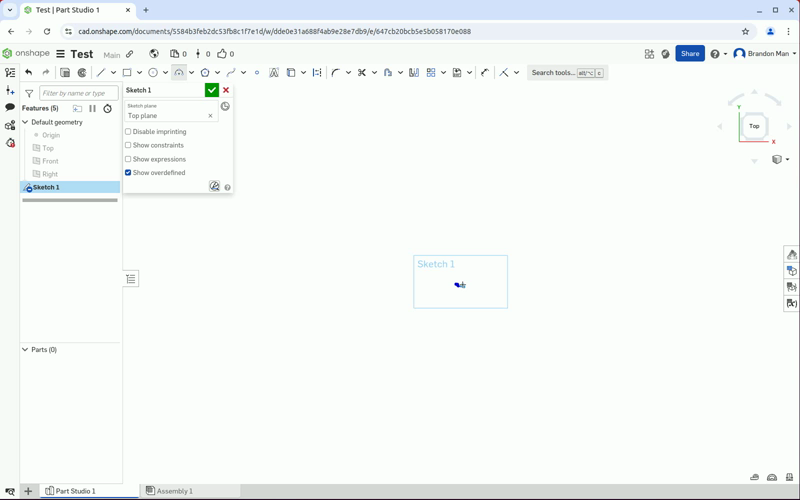
scroll(6)
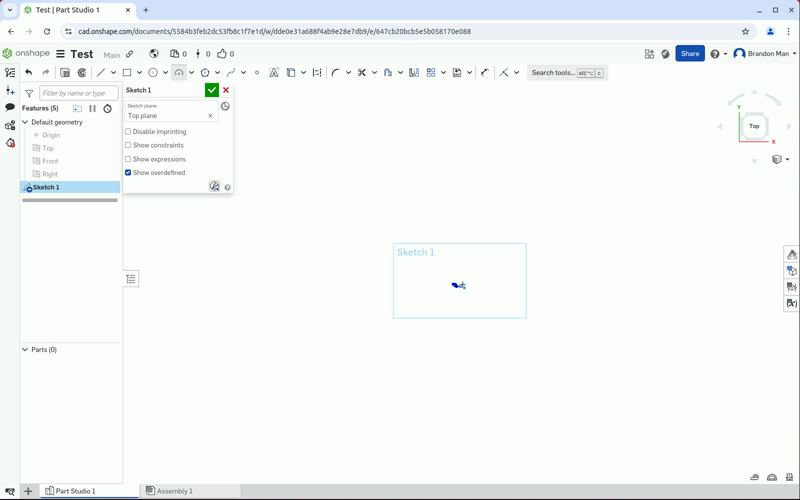
scroll(6)
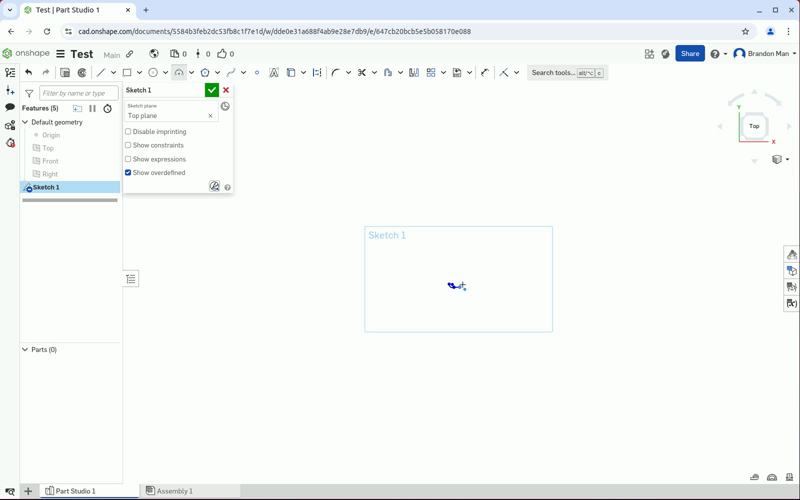
scroll(6)
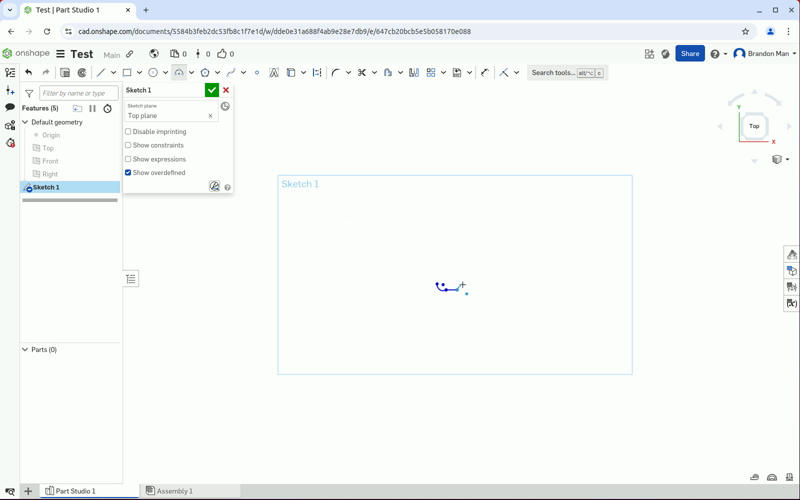
scroll(6)
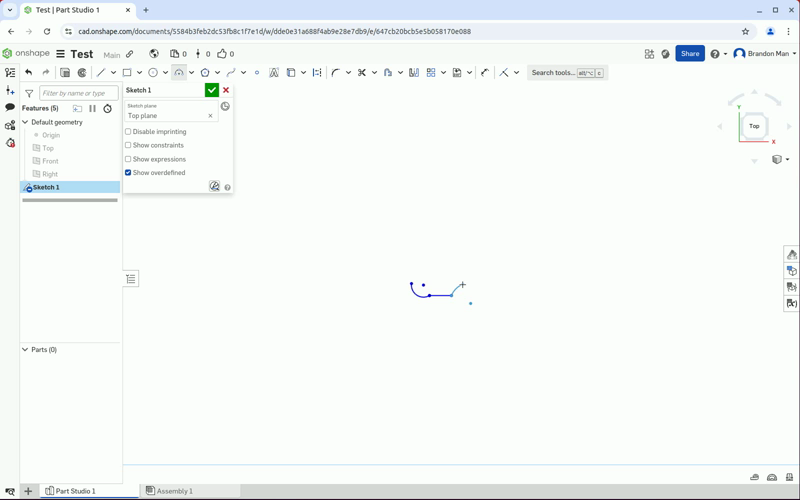
click(462, 284)
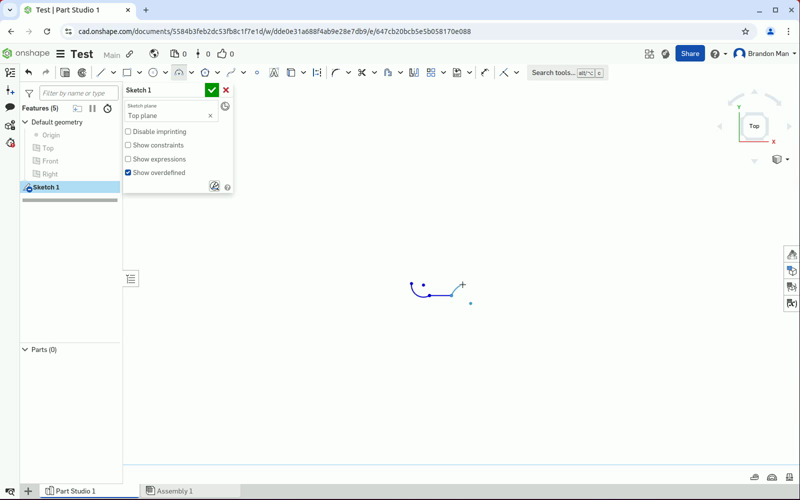
scroll(-6)
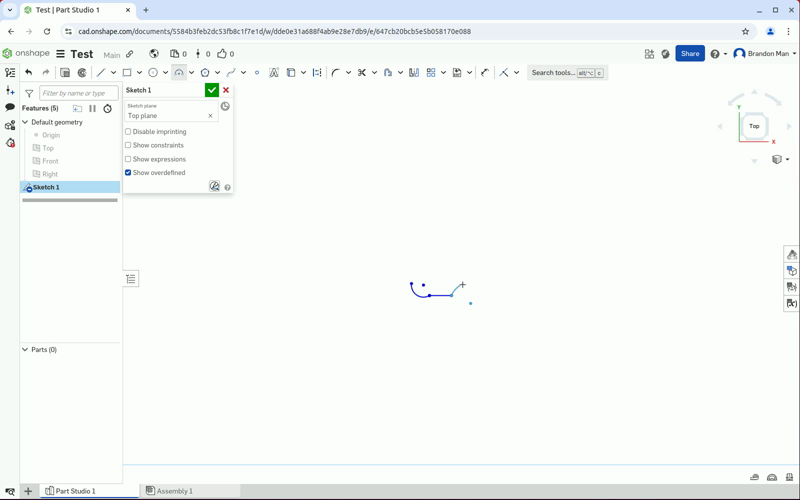
scroll(-6)
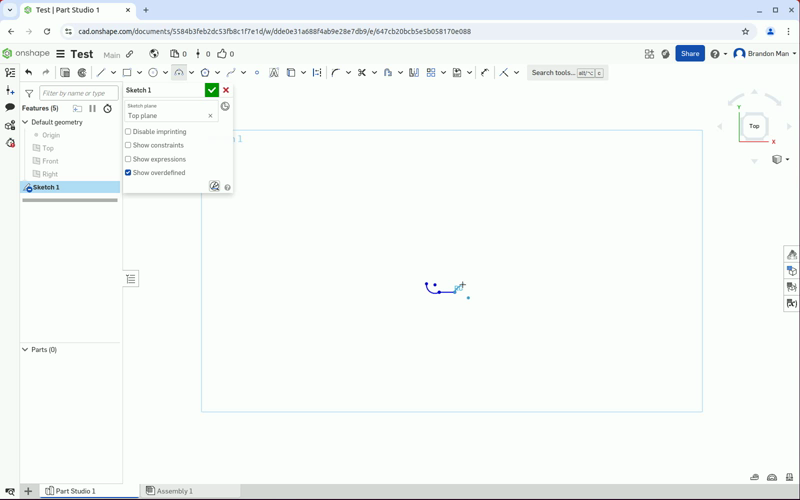
scroll(-6)
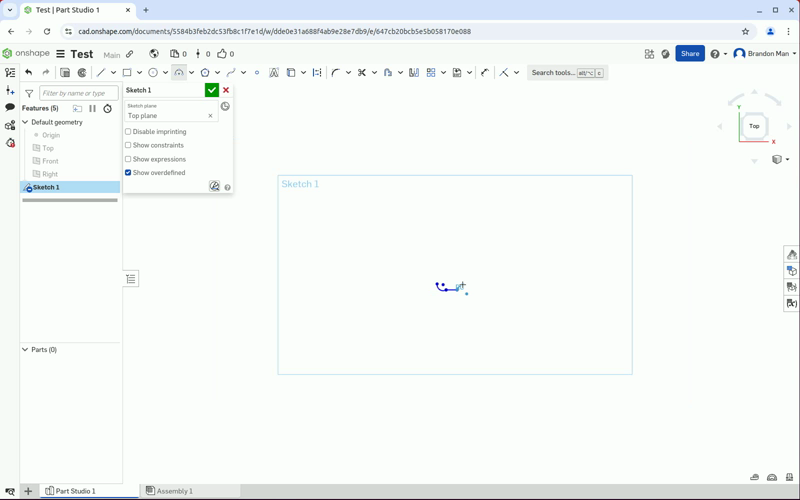
scroll(-6)
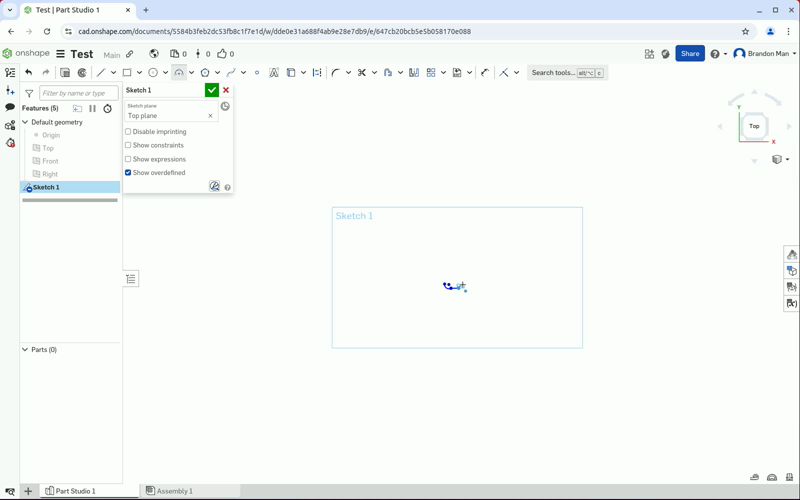
scroll(-6)
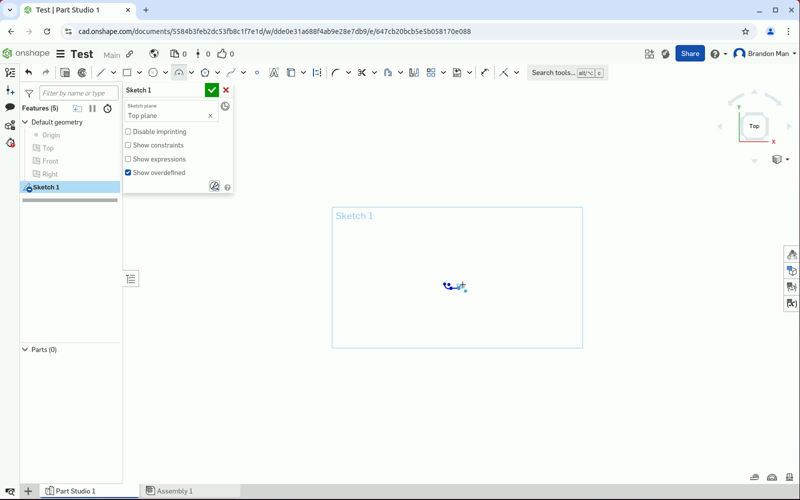
scroll(-6)
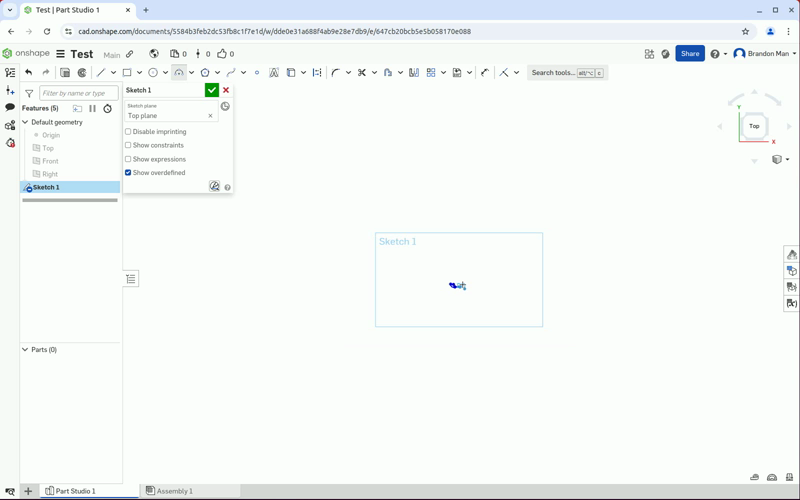
scroll(-6)
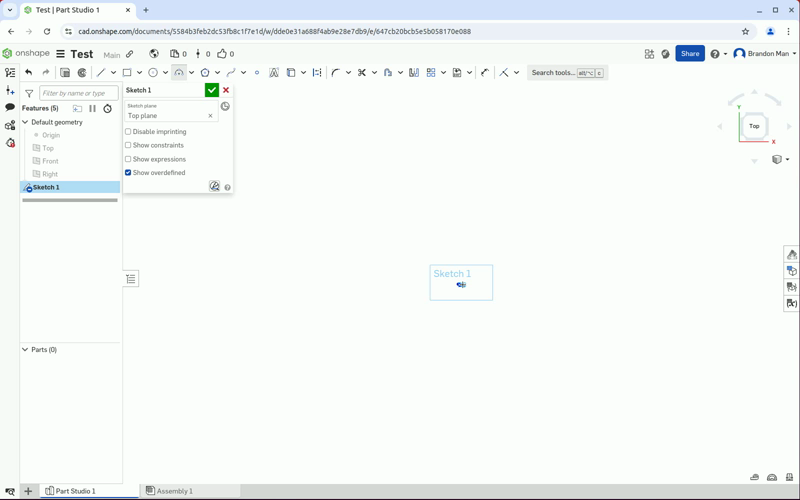
mouse_move(462, 285)
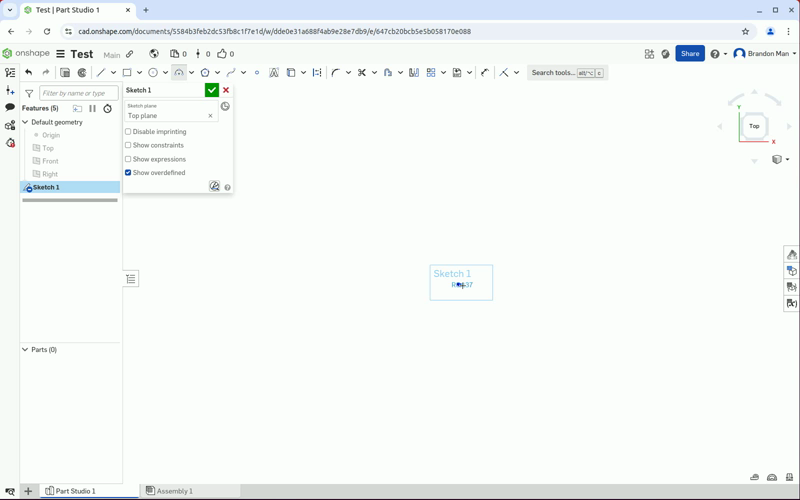
scroll(6)
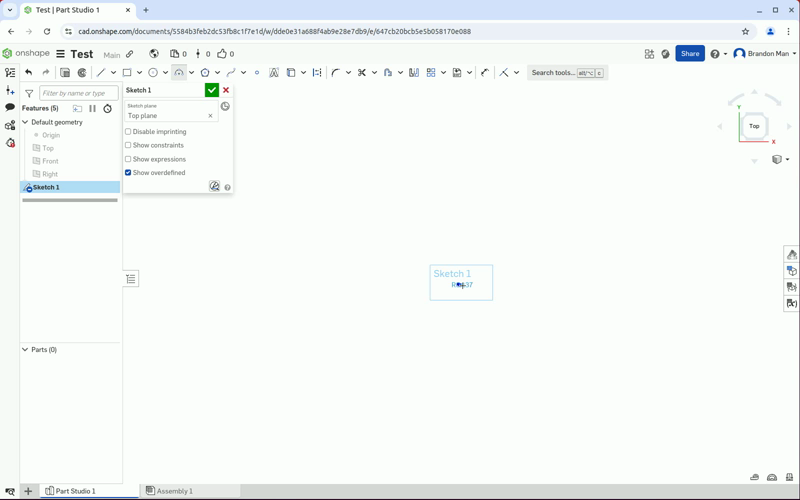
scroll(6)
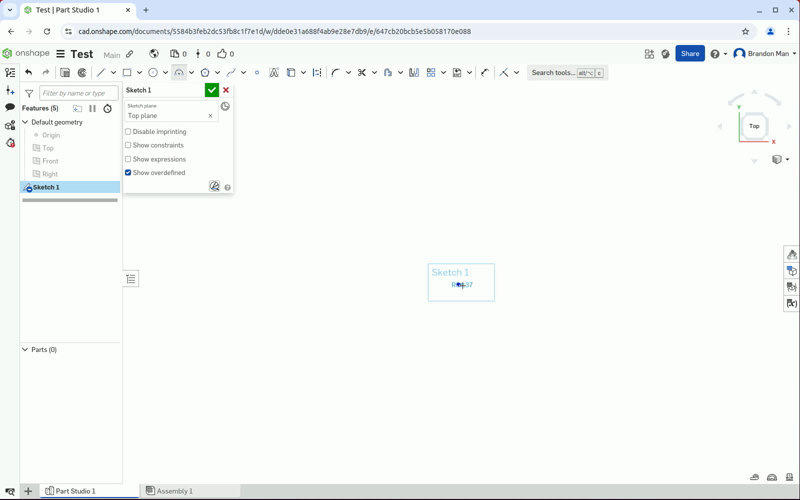
scroll(6)
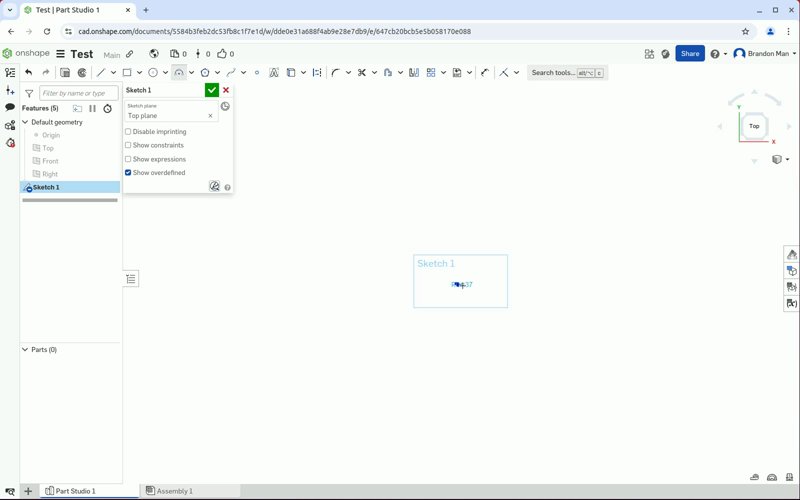
scroll(6)
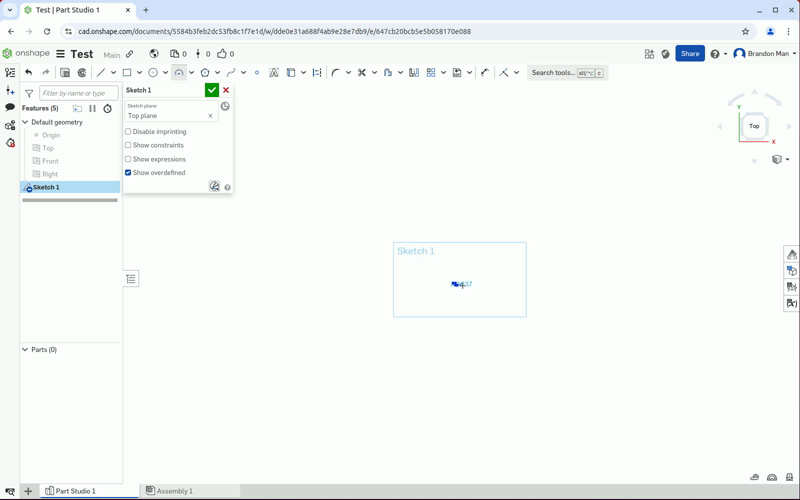
scroll(6)
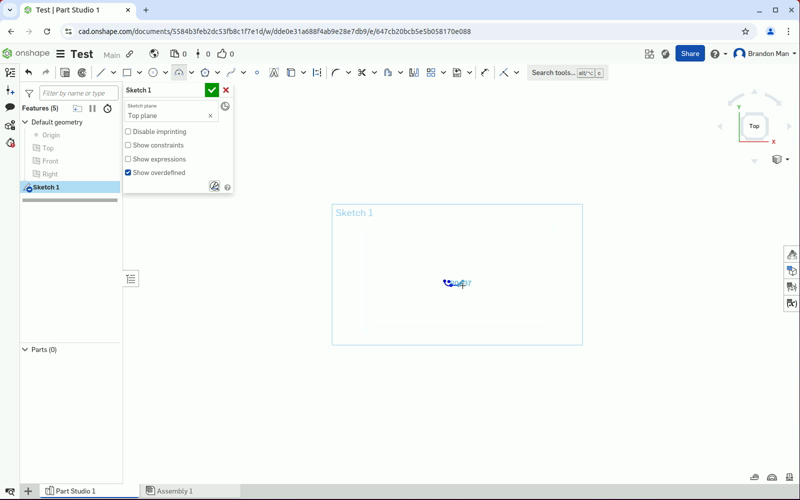
scroll(6)
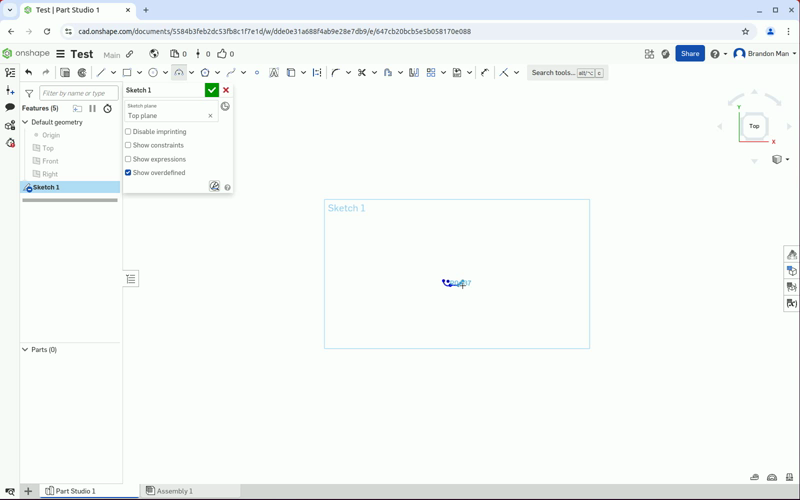
scroll(6)
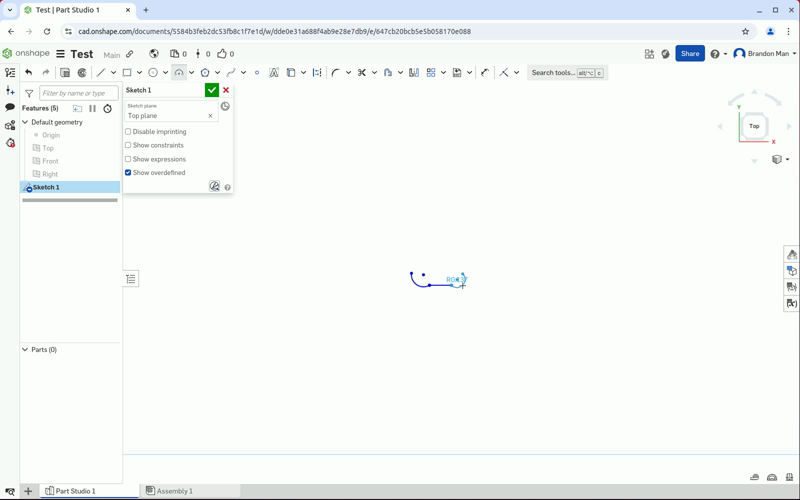
click(462, 285)
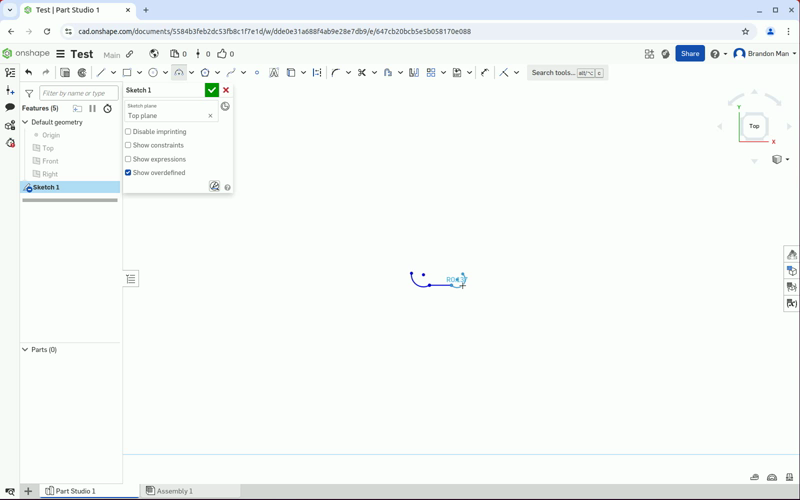
scroll(-6)
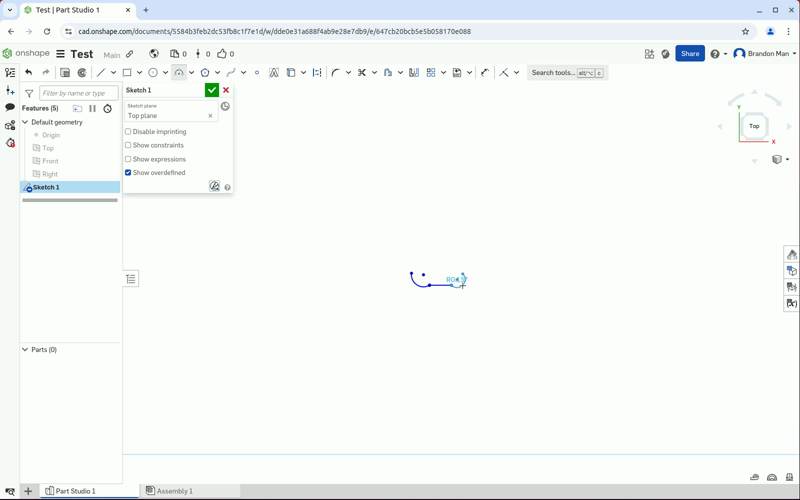
scroll(-6)
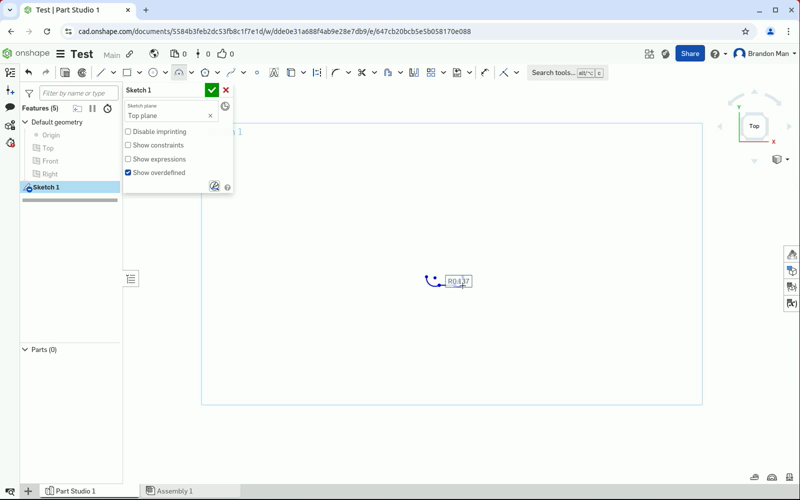
scroll(-6)
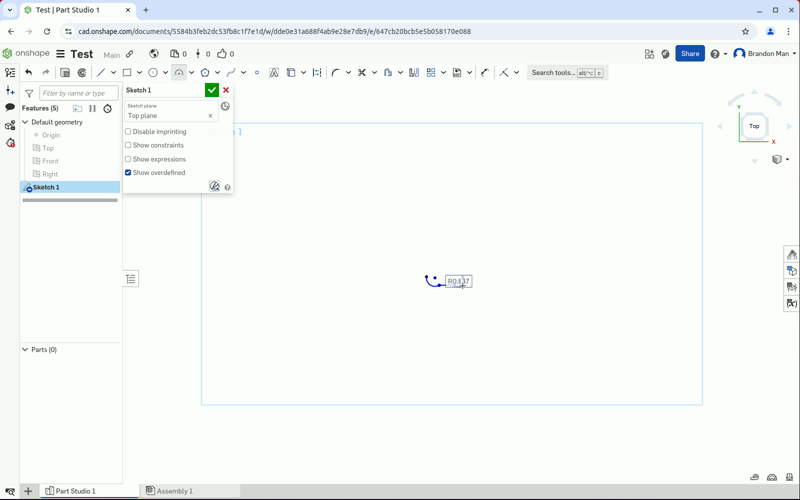
scroll(-6)
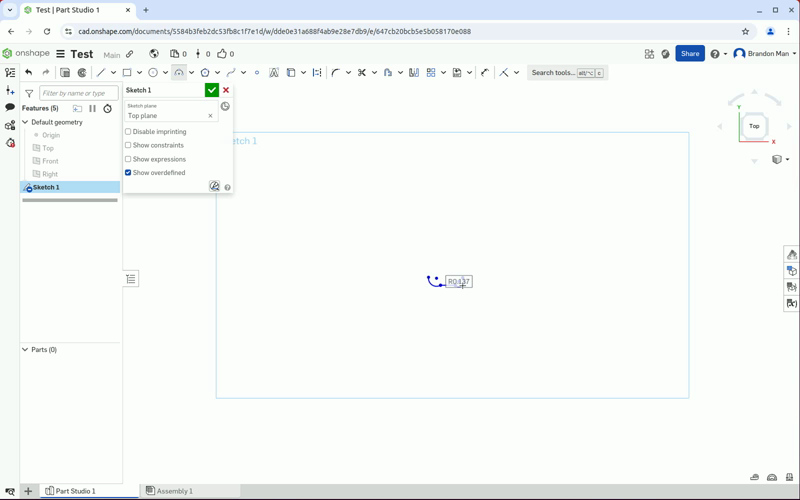
scroll(-6)
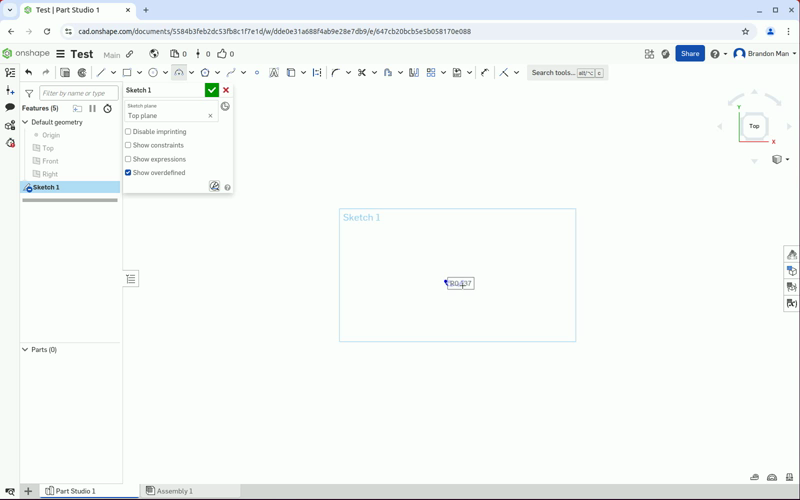
scroll(-6)
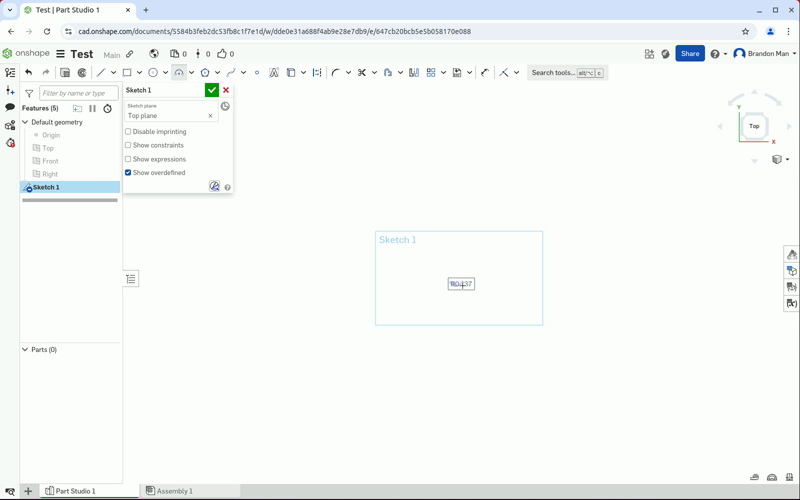
scroll(-6)
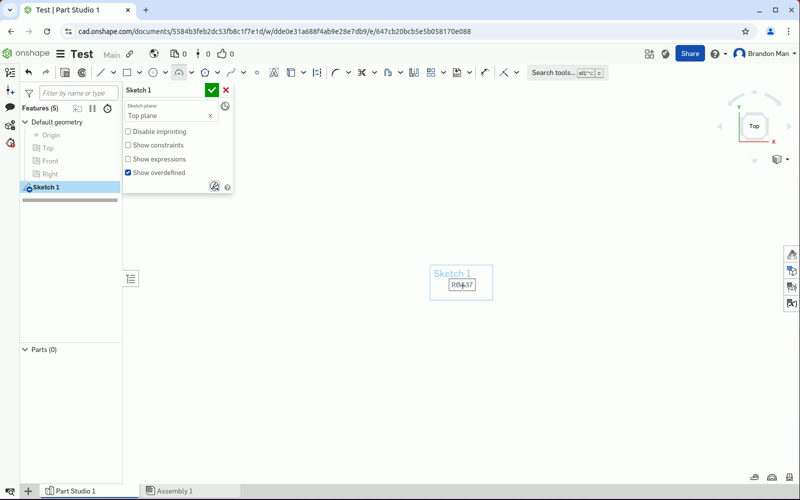
key_up(shift)
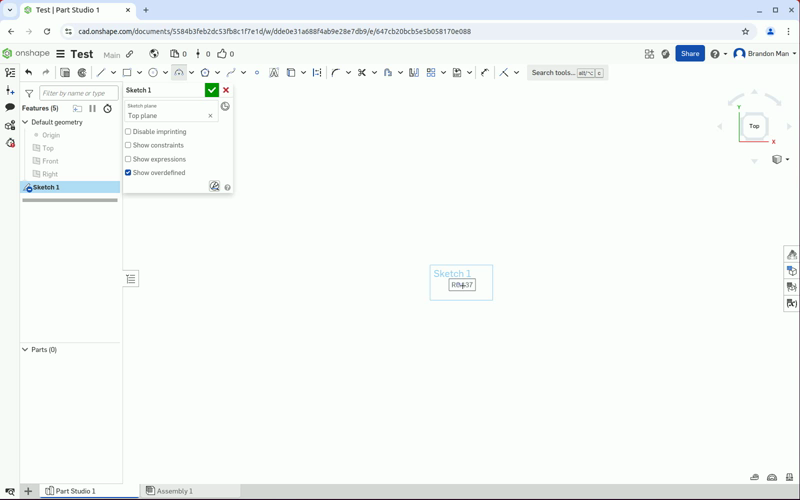
key(esc)
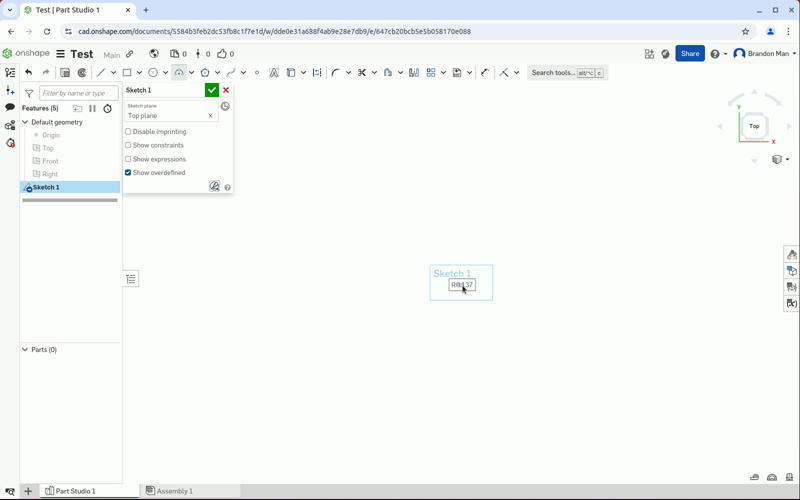
key(l)
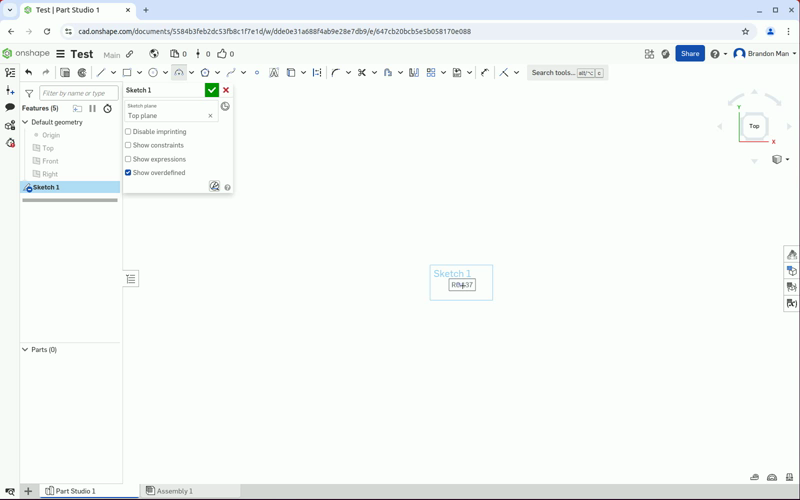
mouse_move(462, 284)
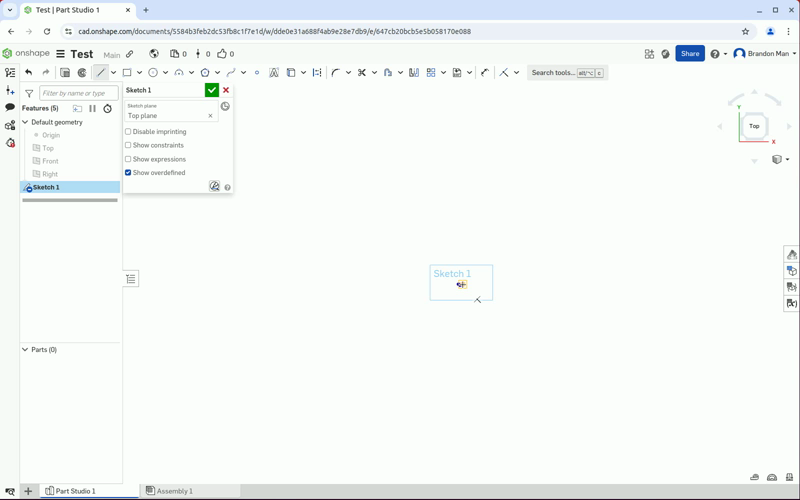
scroll(6)
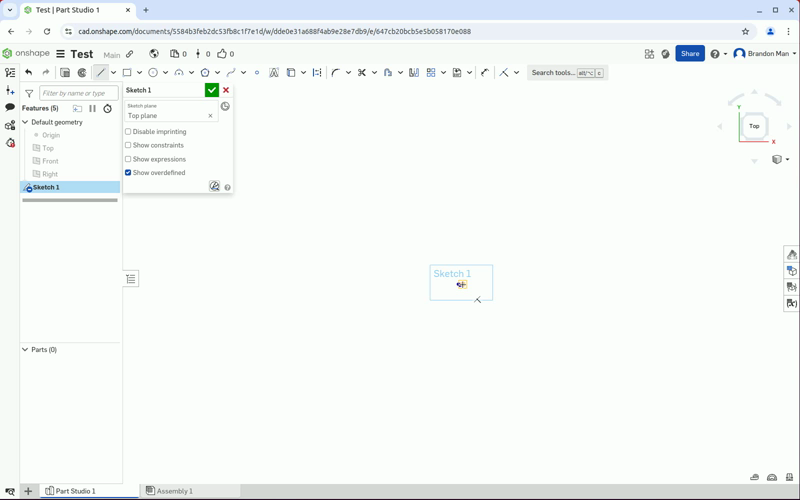
scroll(6)
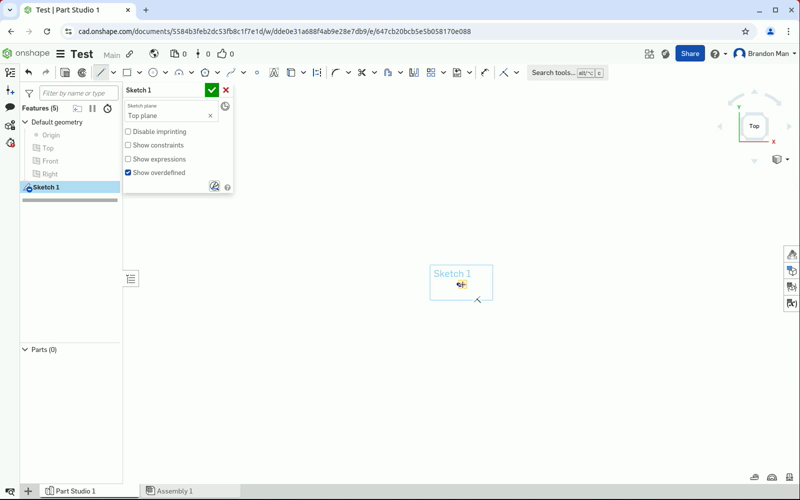
scroll(6)
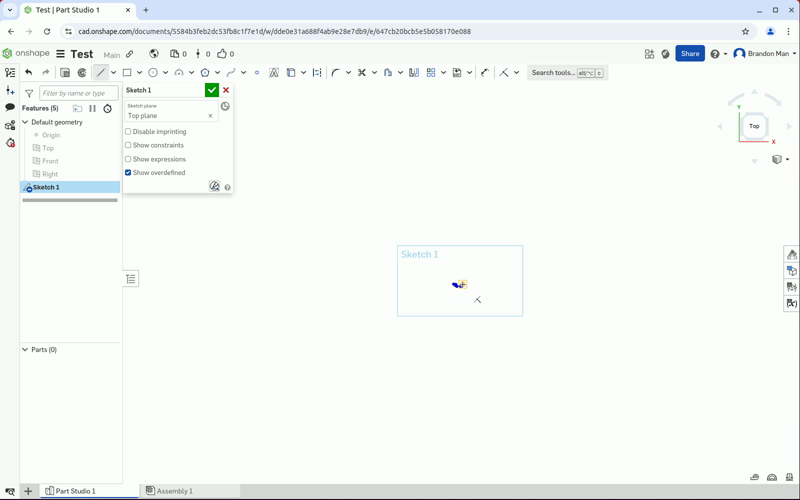
scroll(6)
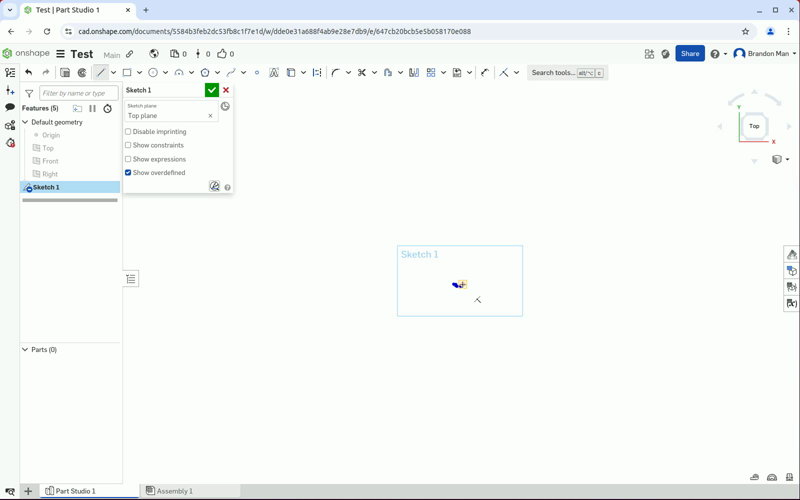
scroll(6)
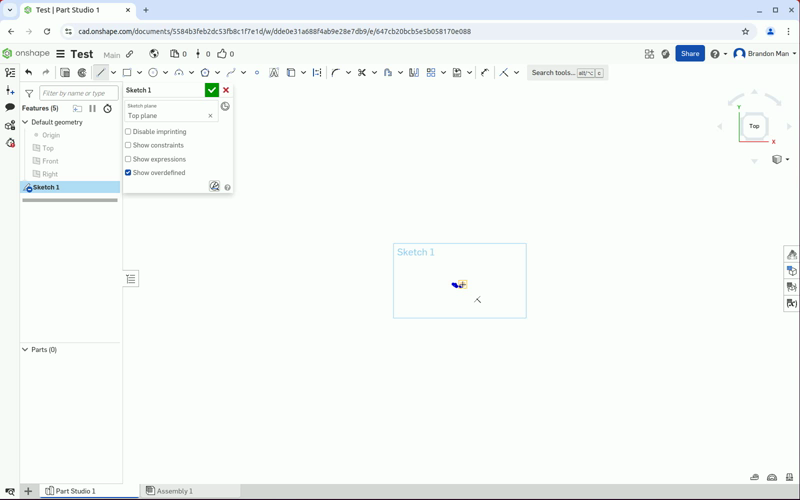
scroll(6)
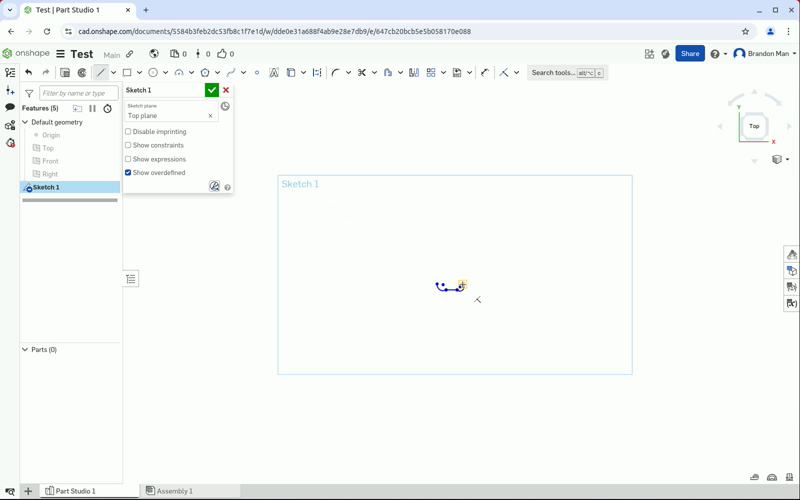
scroll(6)
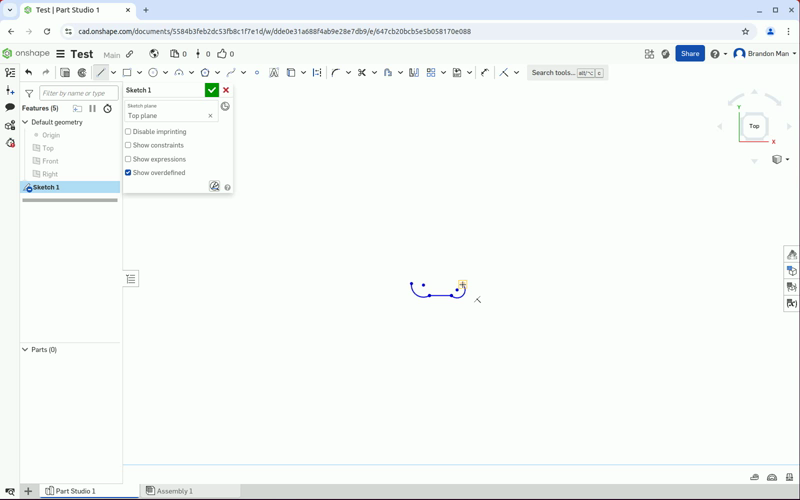
click(462, 284)
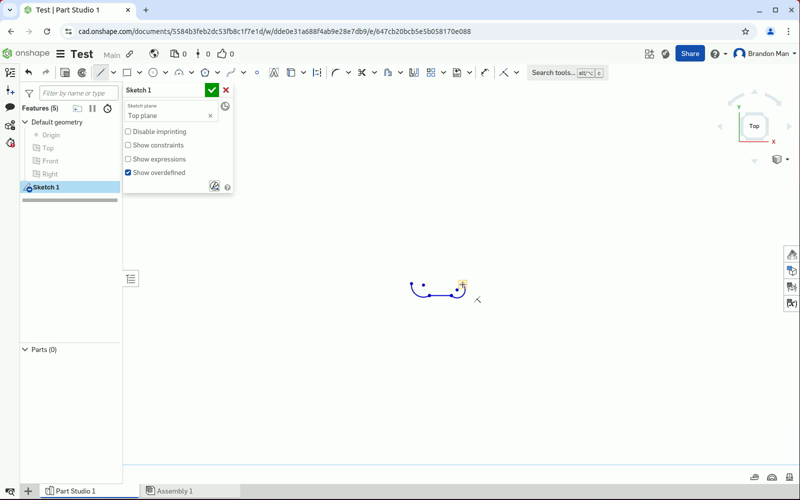
scroll(-6)
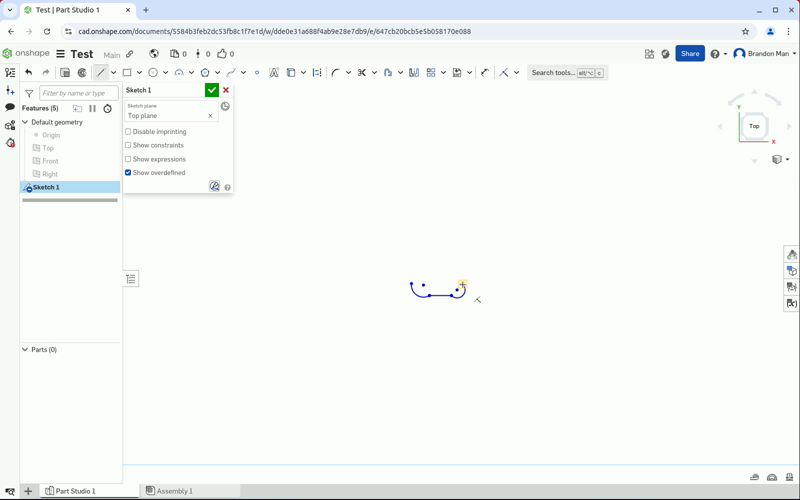
scroll(-6)
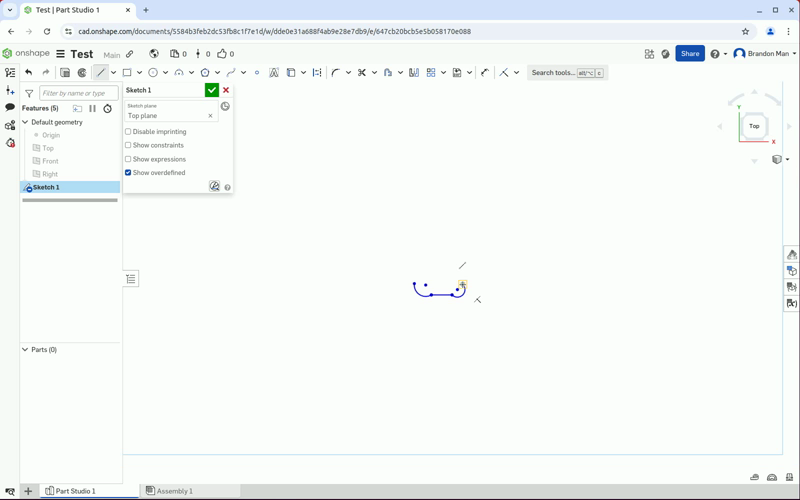
scroll(-6)
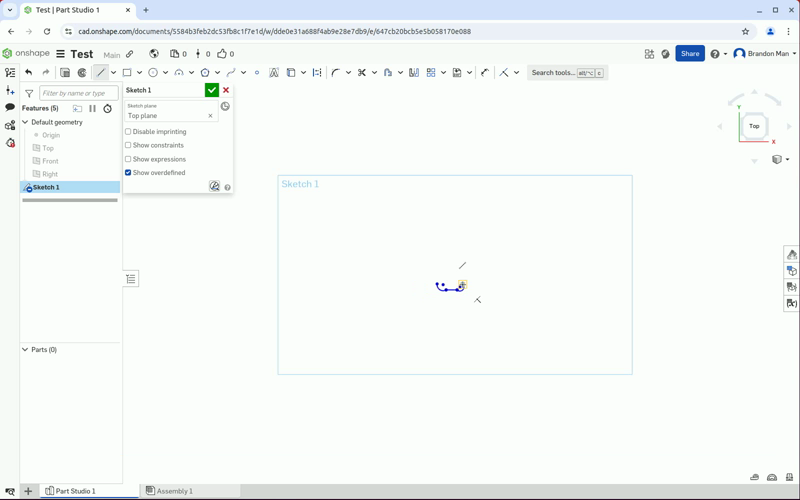
scroll(-6)
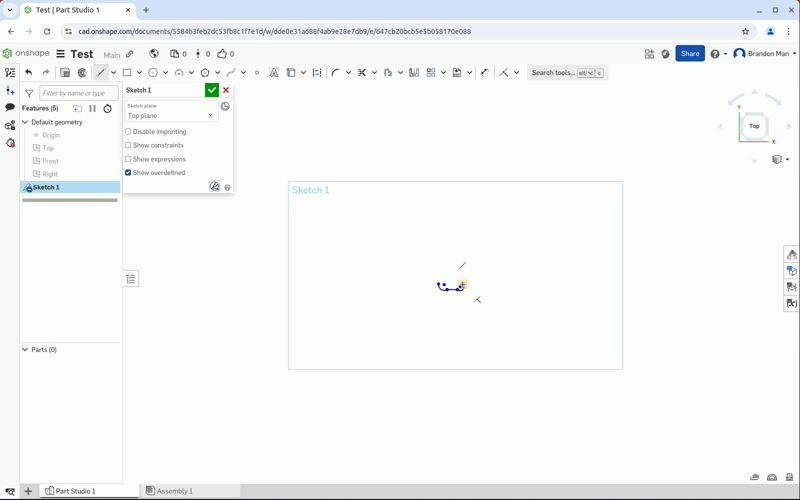
scroll(-6)
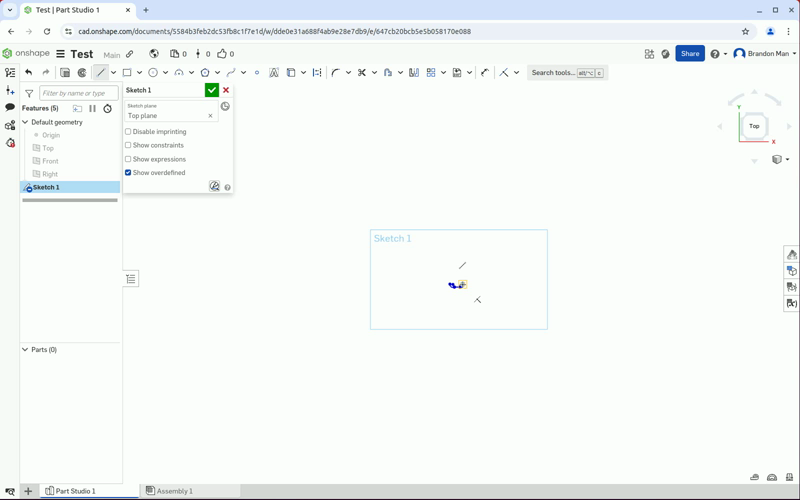
scroll(-6)
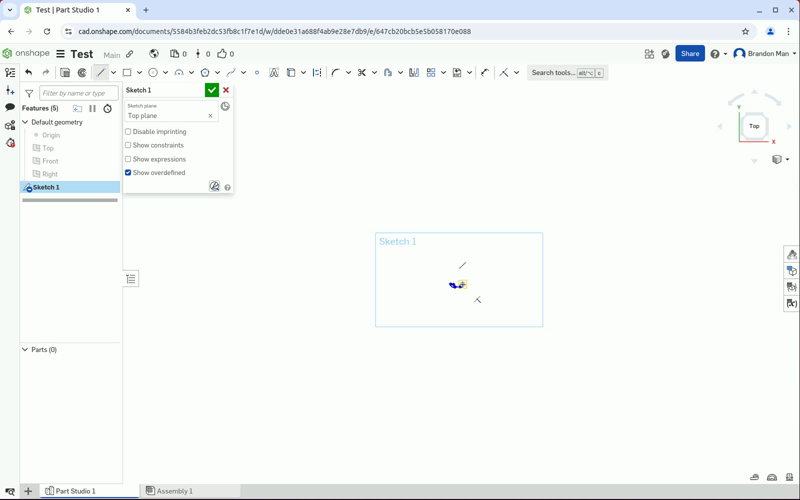
scroll(-6)
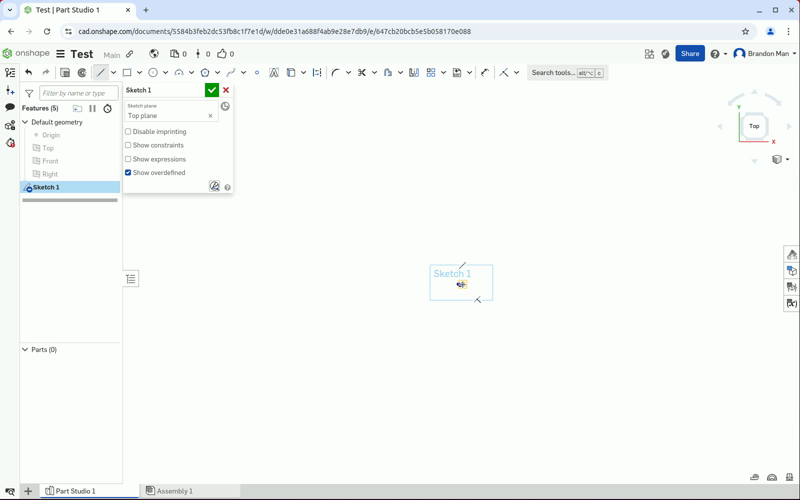
key_down(shift)
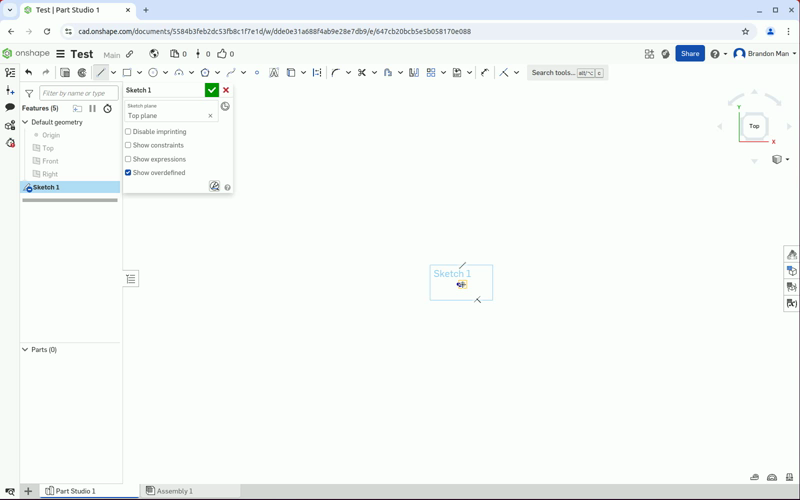
mouse_move(492, 284)
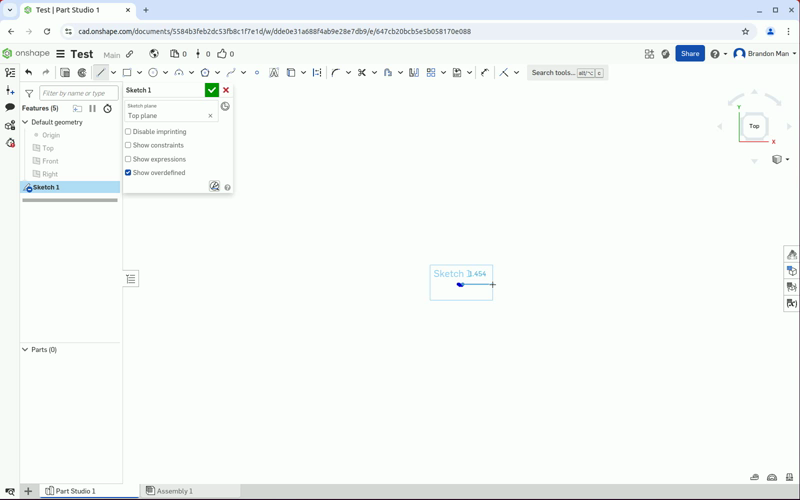
mouse_move(462, 281)
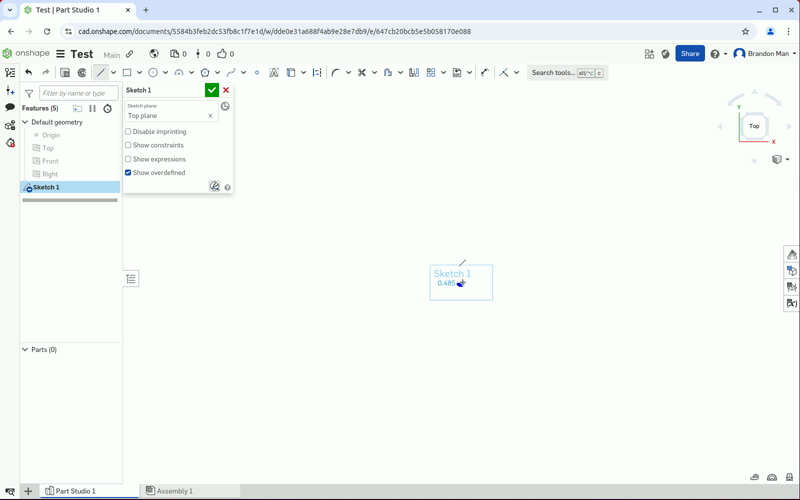
scroll(6)
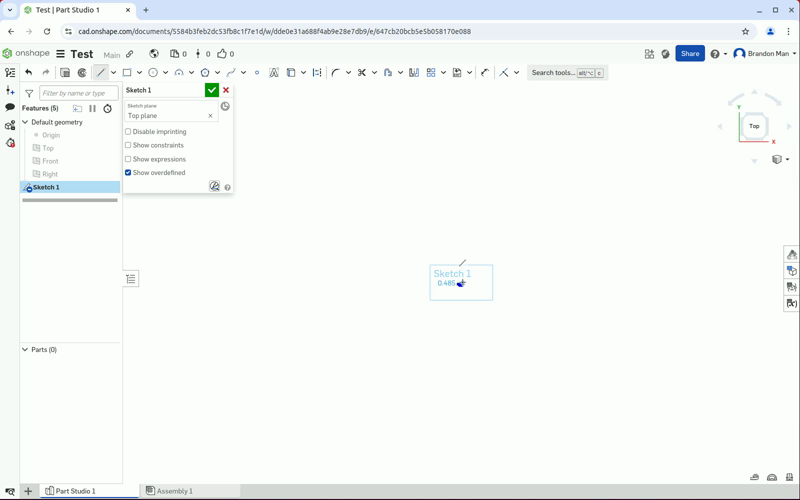
scroll(6)
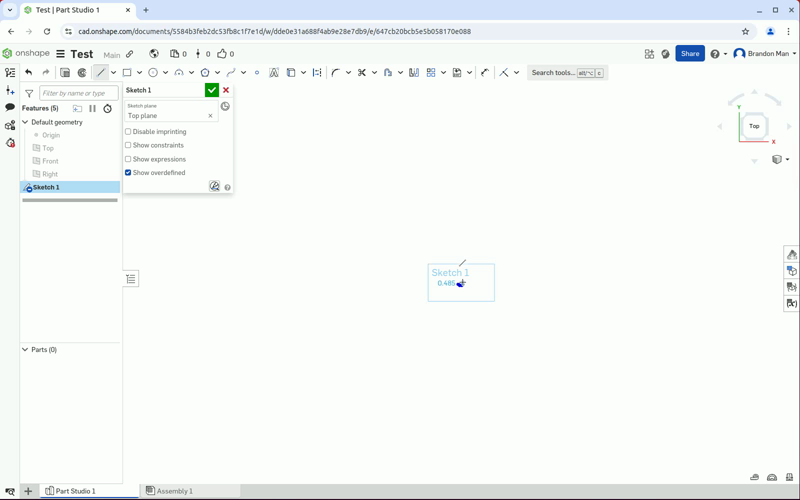
scroll(6)
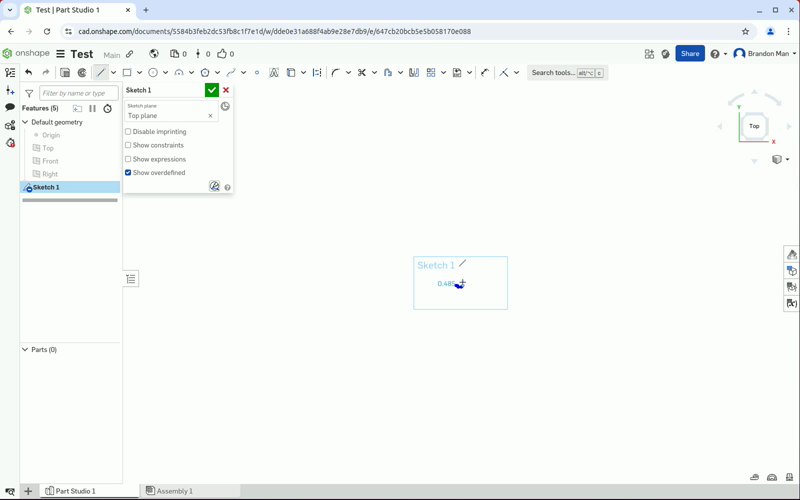
scroll(6)
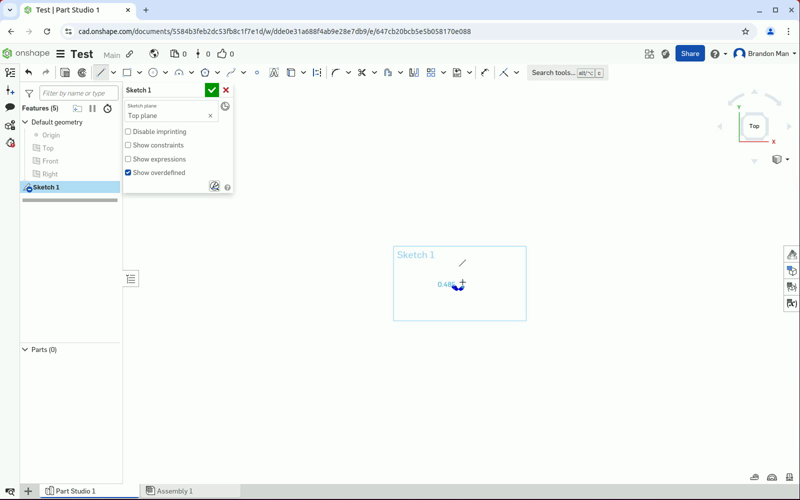
scroll(6)
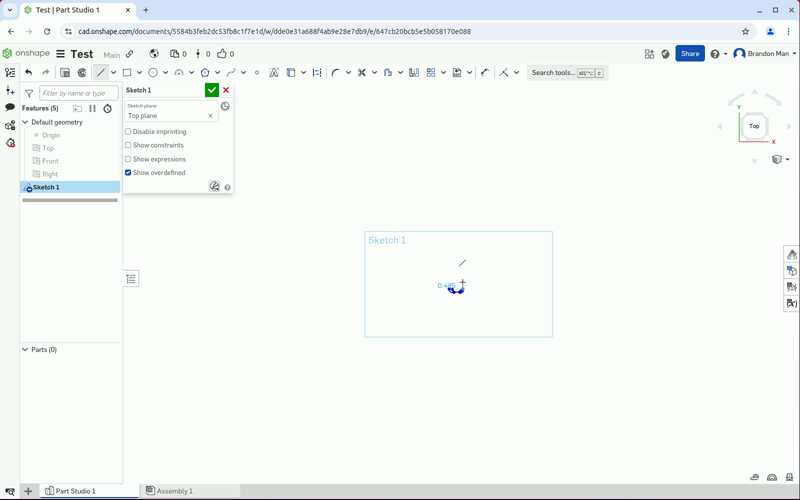
scroll(6)
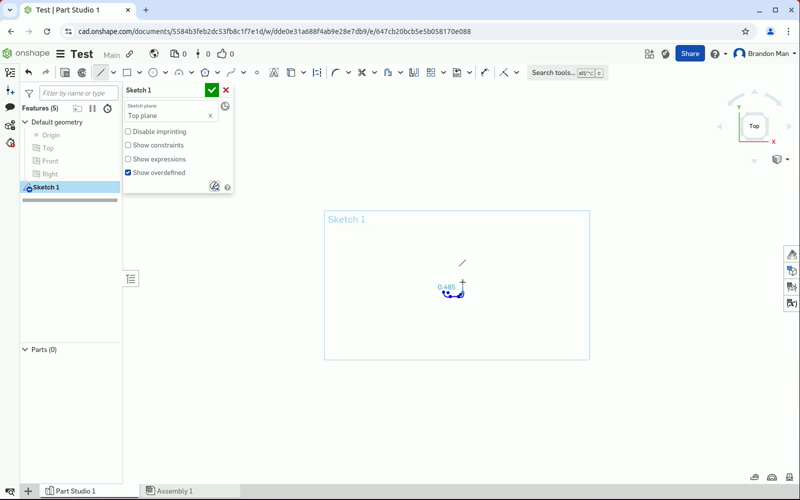
scroll(6)
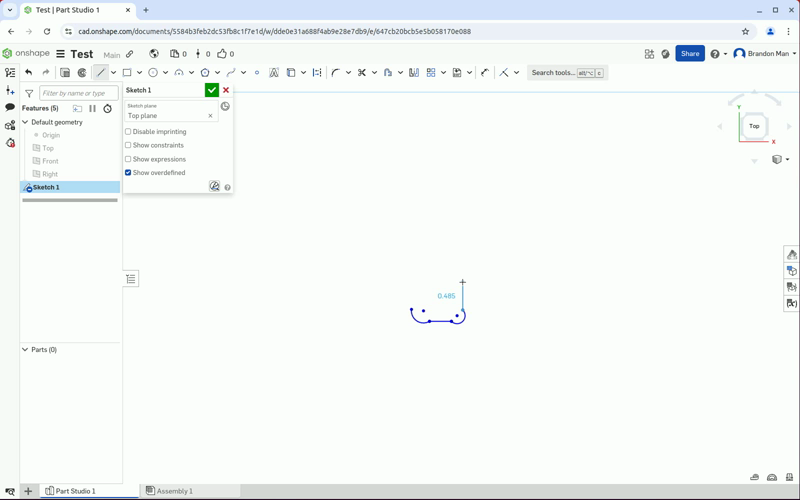
click(462, 281)
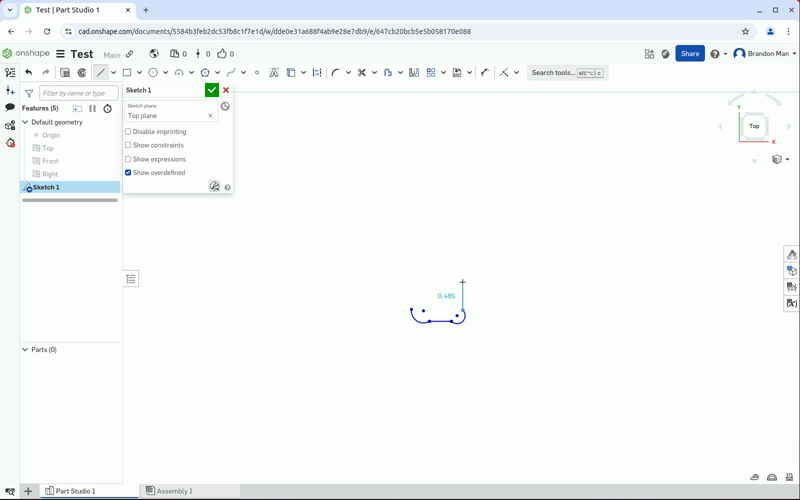
scroll(-6)
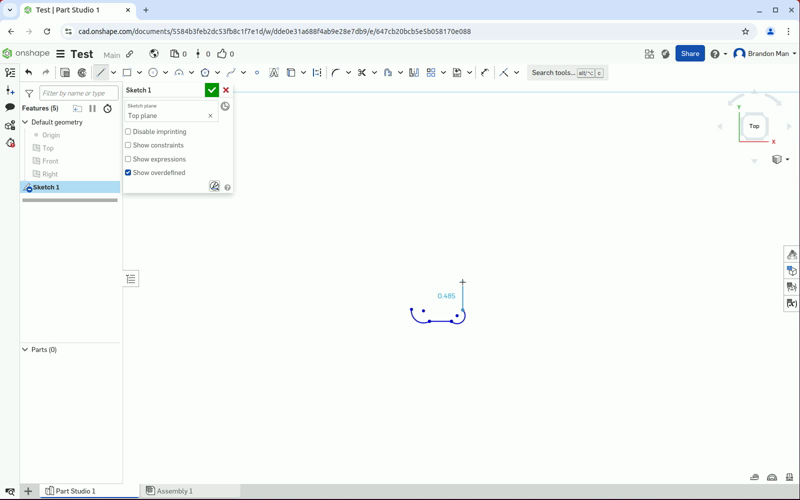
scroll(-6)
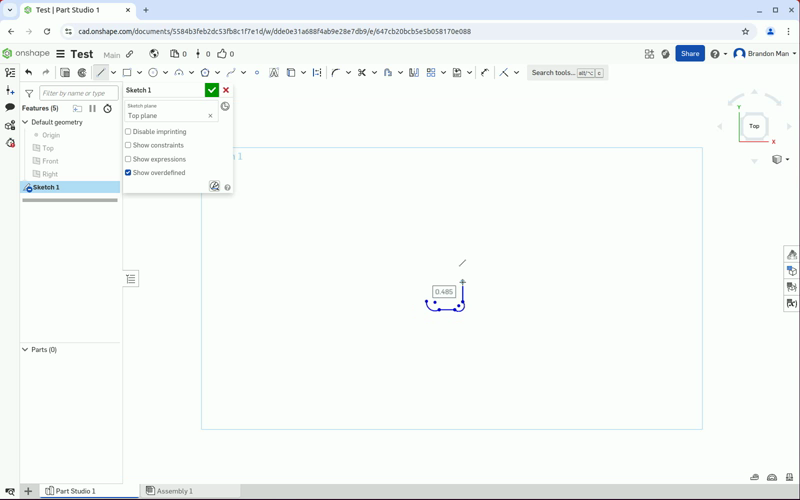
scroll(-6)
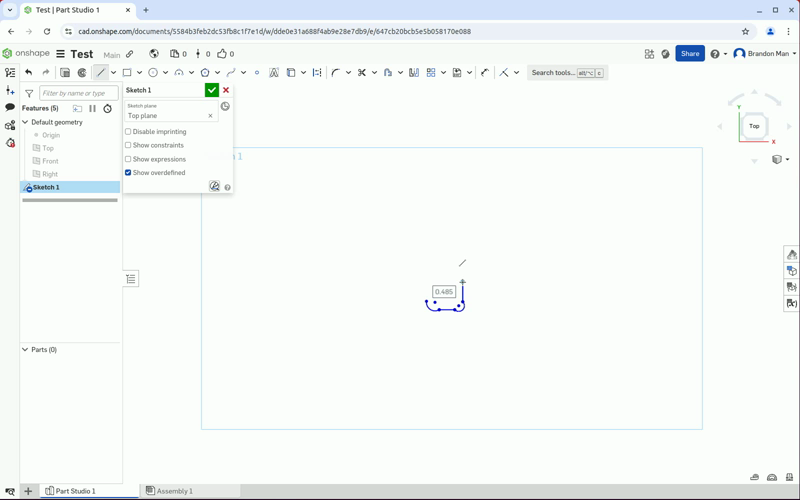
scroll(-6)
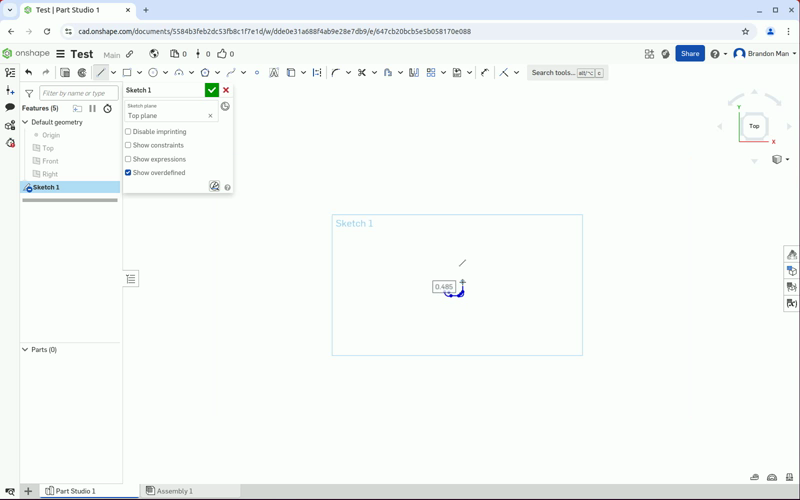
scroll(-6)
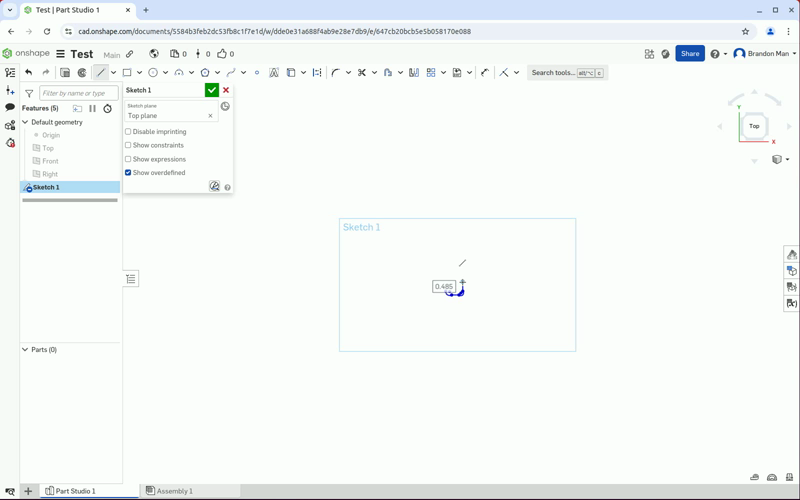
scroll(-6)
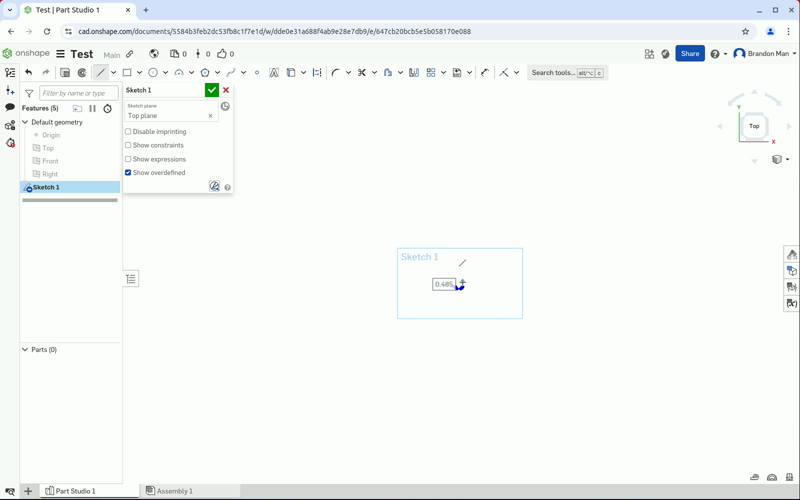
scroll(-6)
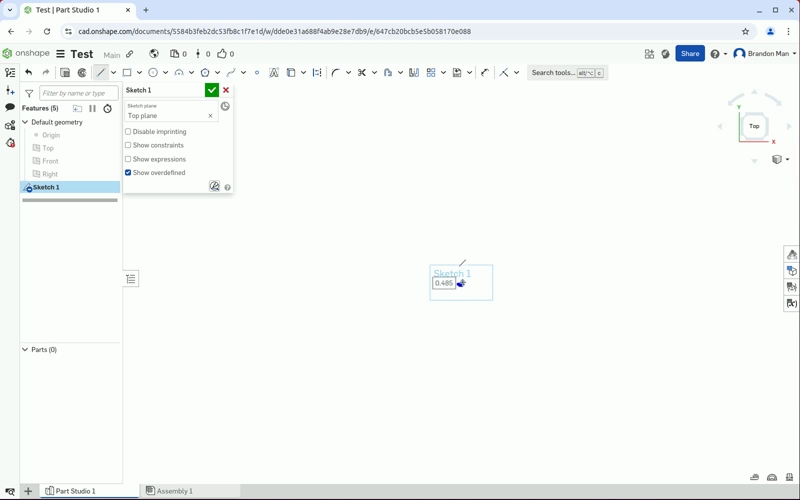
key_up(shift)
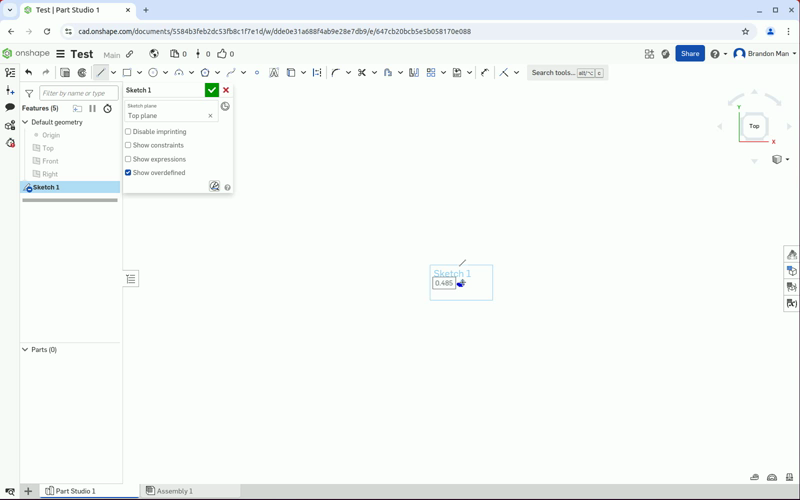
key(esc)
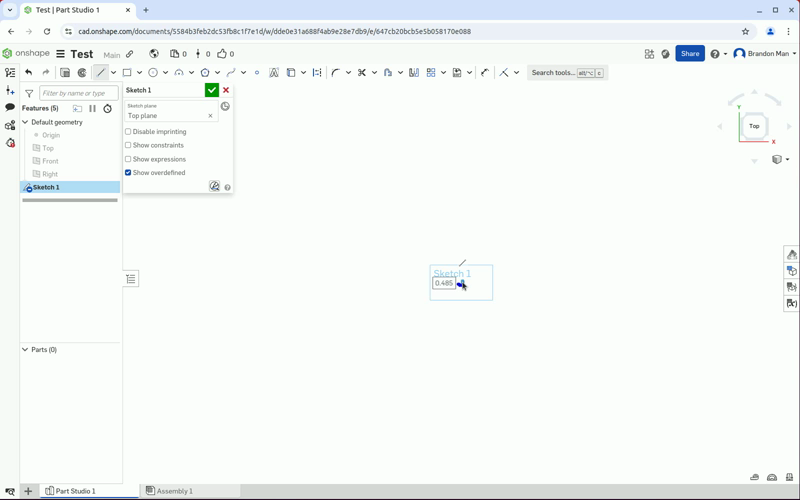
key(a)
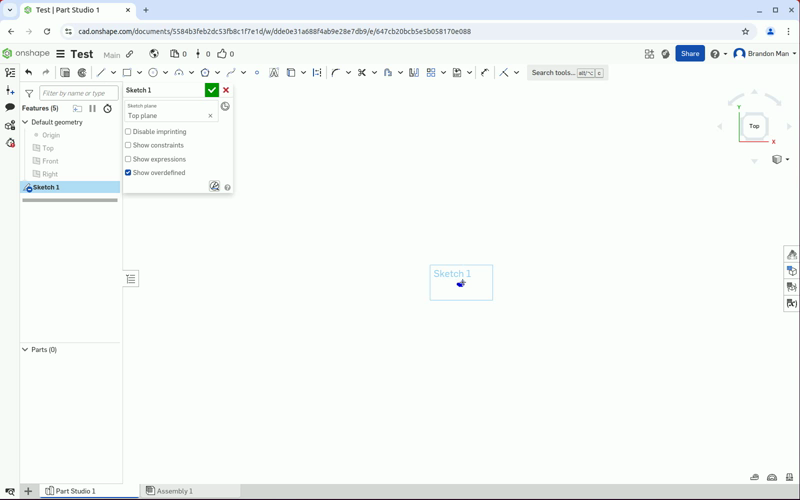
mouse_move(462, 281)
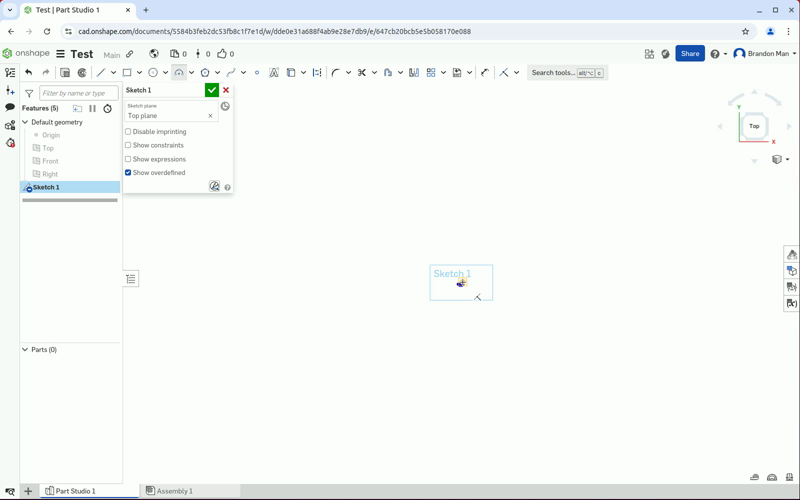
scroll(6)
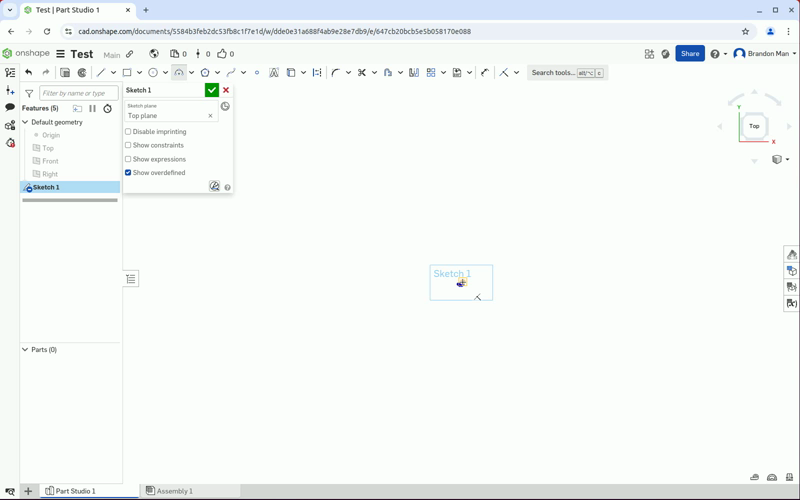
scroll(6)
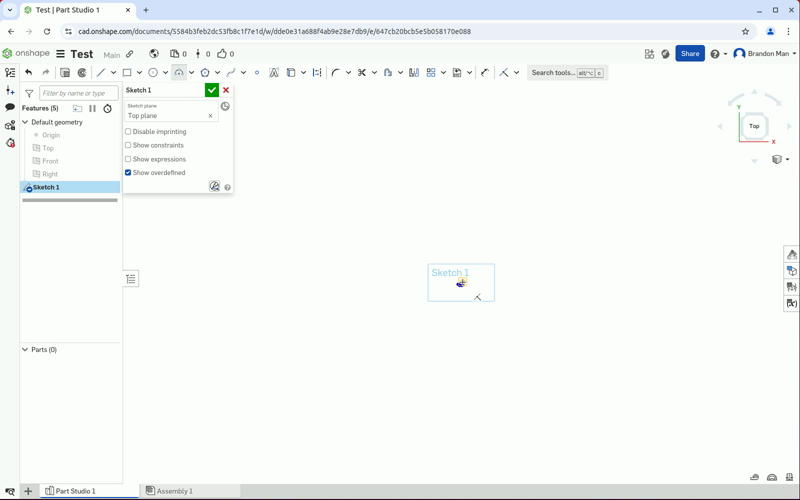
scroll(6)
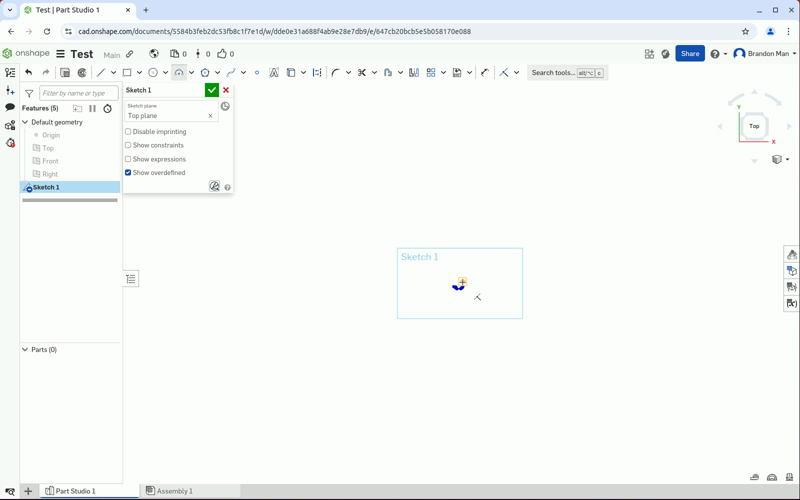
scroll(6)
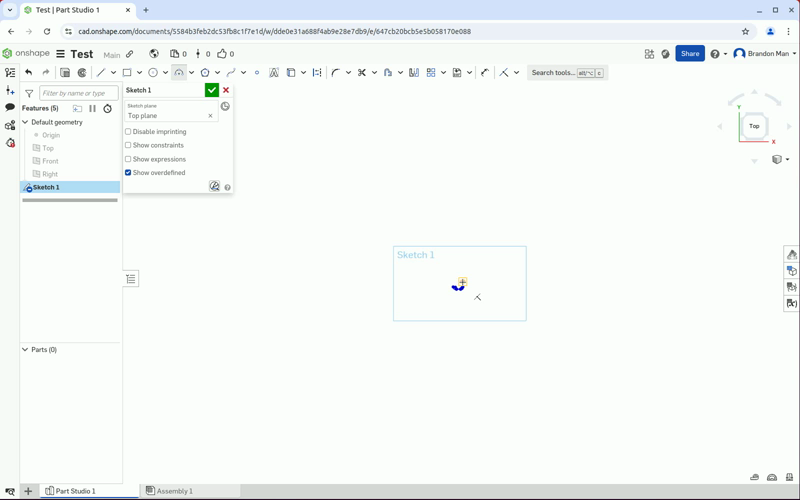
scroll(6)
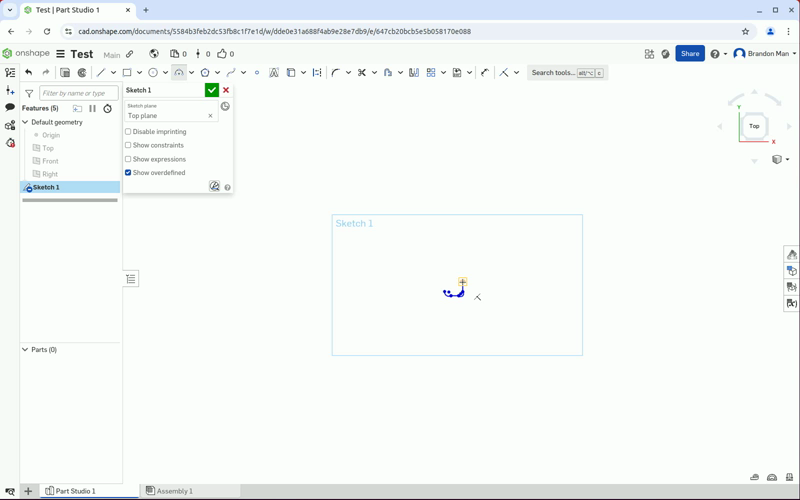
scroll(6)
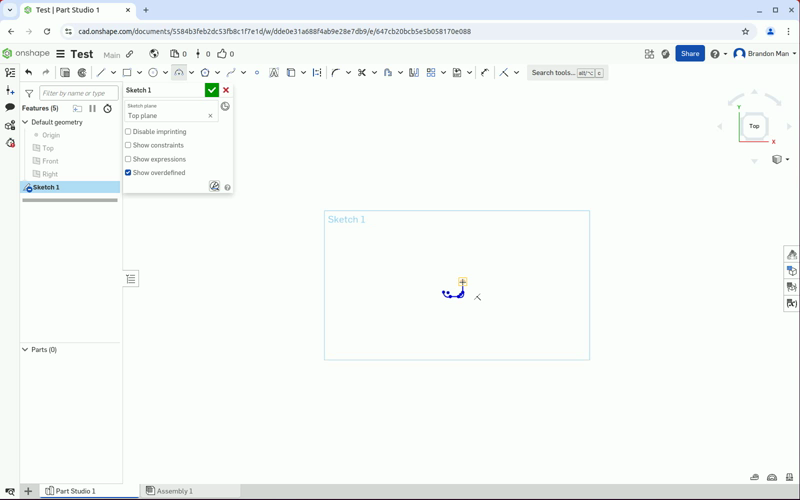
scroll(6)
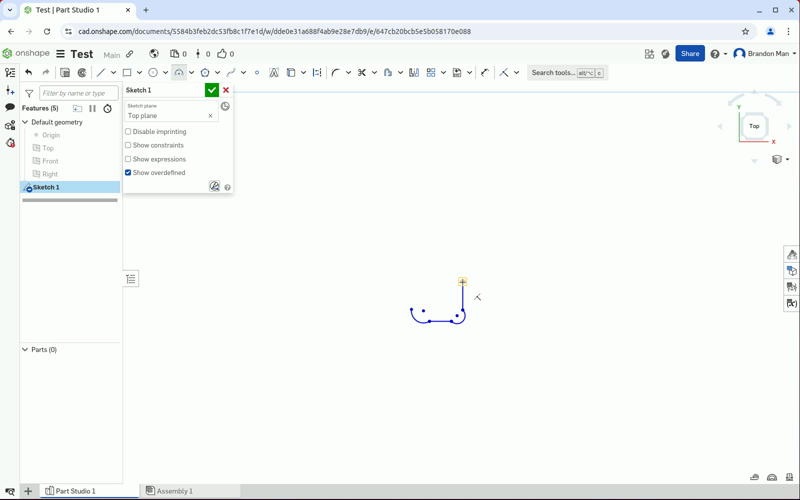
click(462, 281)
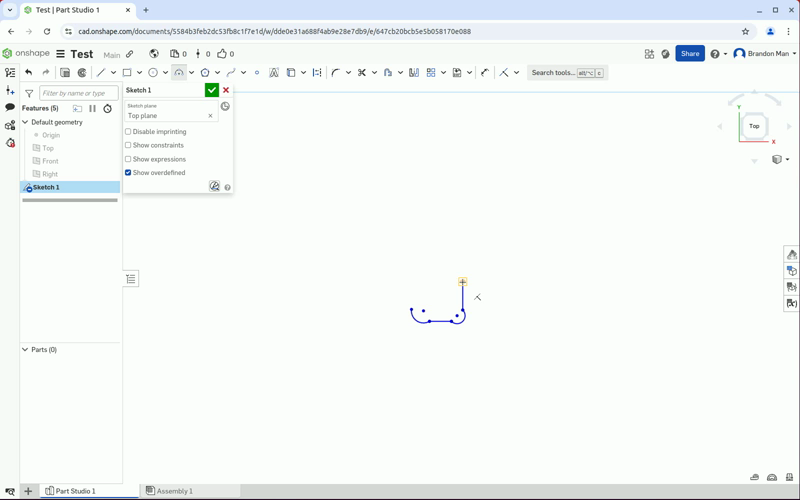
scroll(-6)
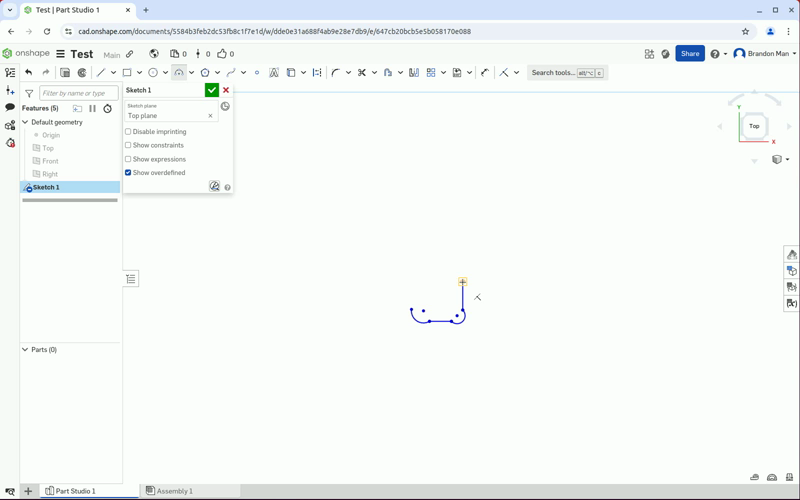
scroll(-6)
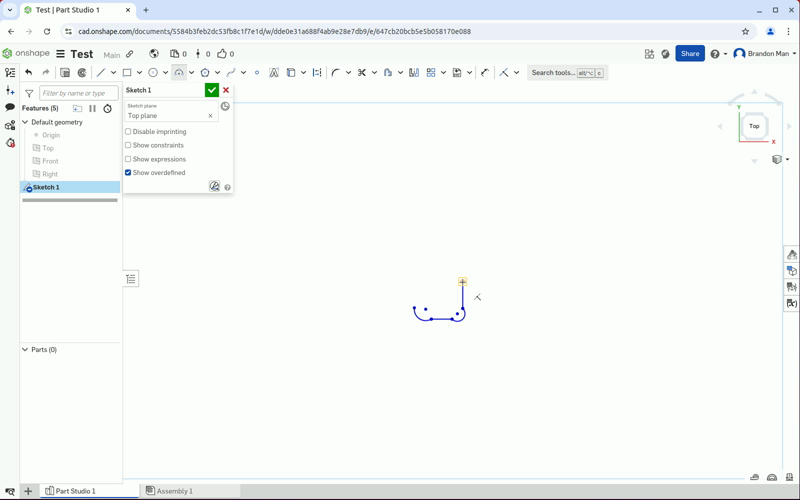
scroll(-6)
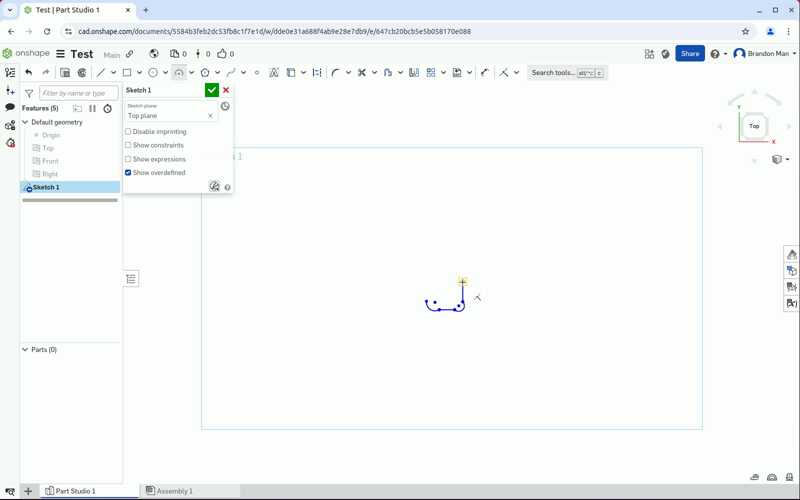
scroll(-6)
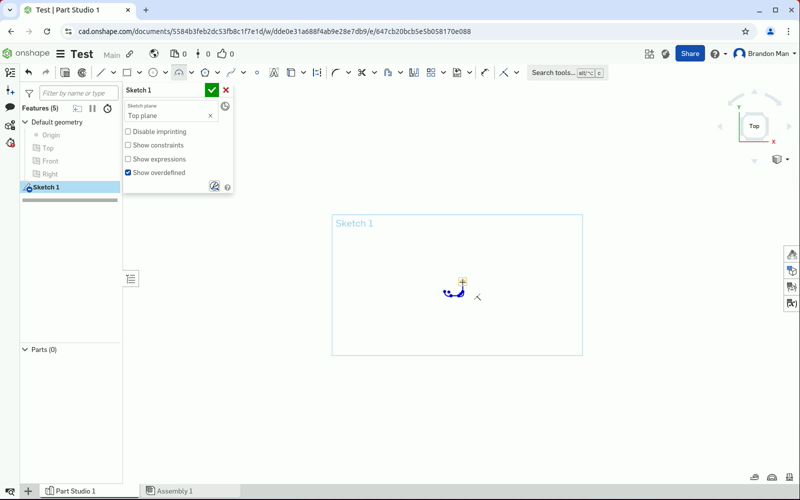
scroll(-6)
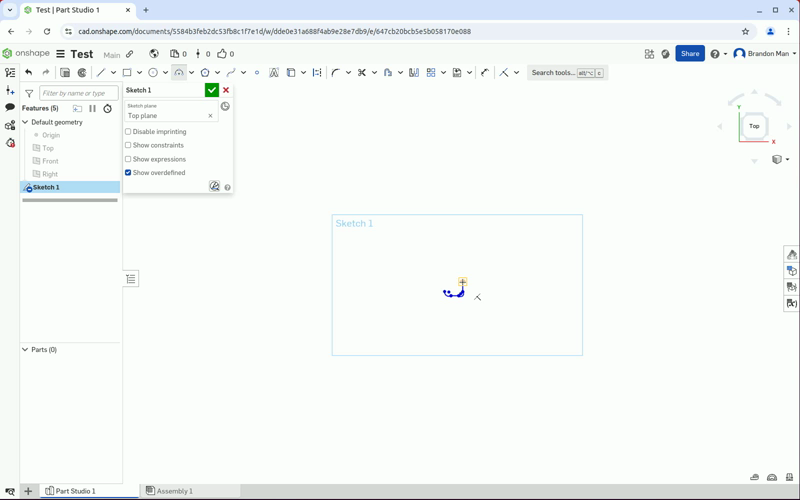
scroll(-6)
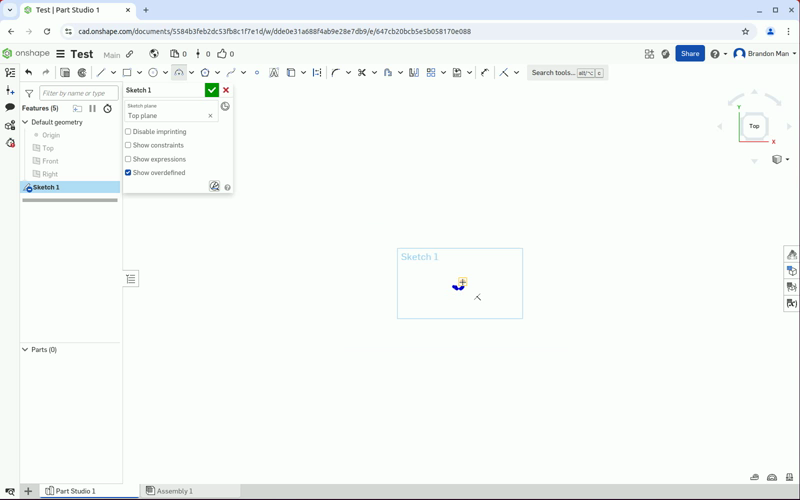
scroll(-6)
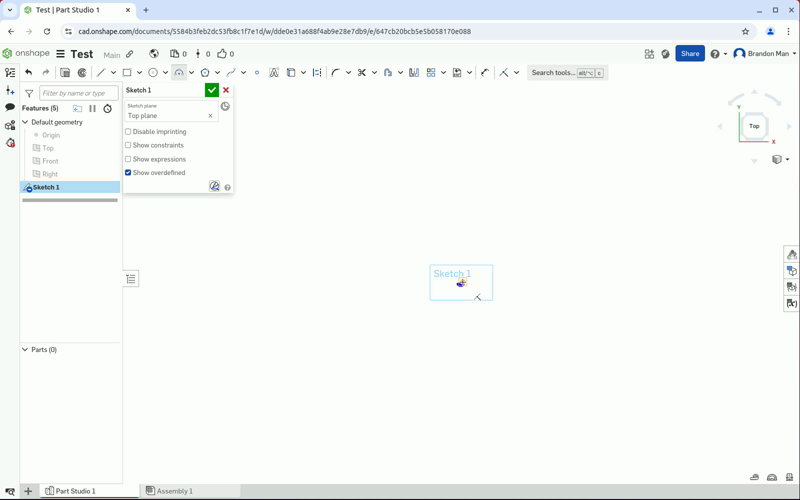
key_down(shift)
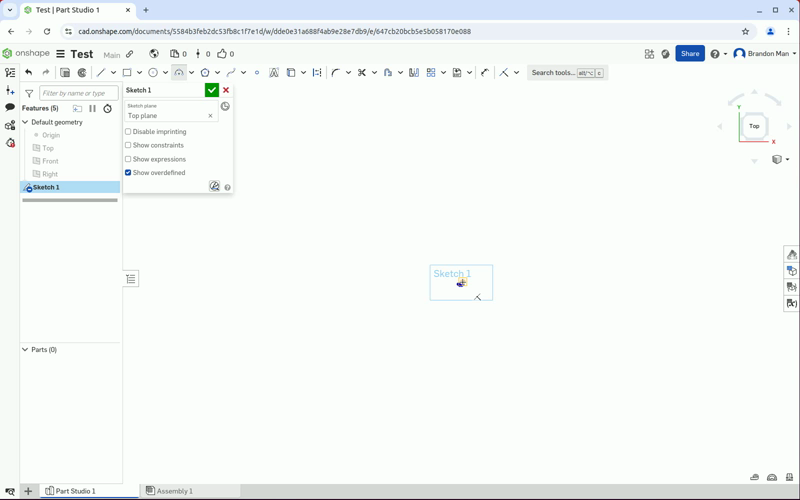
mouse_move(461, 280)
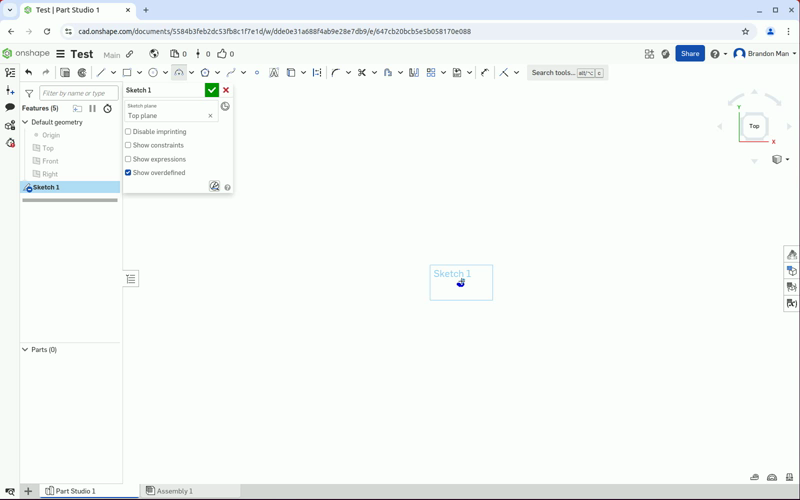
scroll(6)
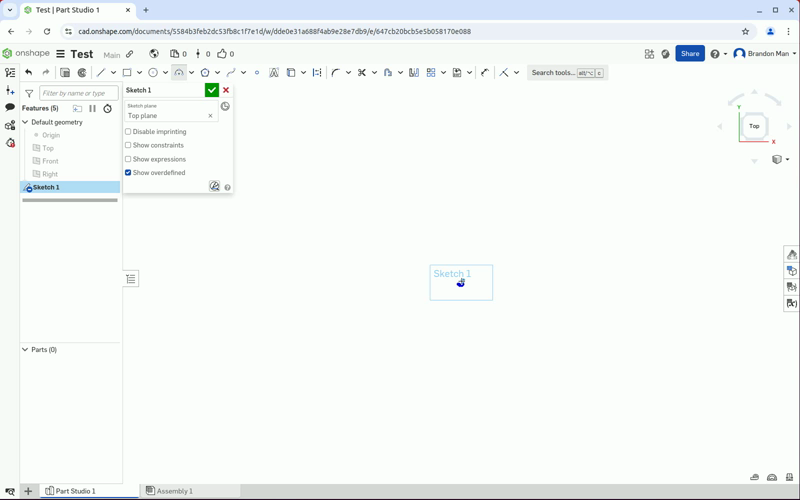
scroll(6)
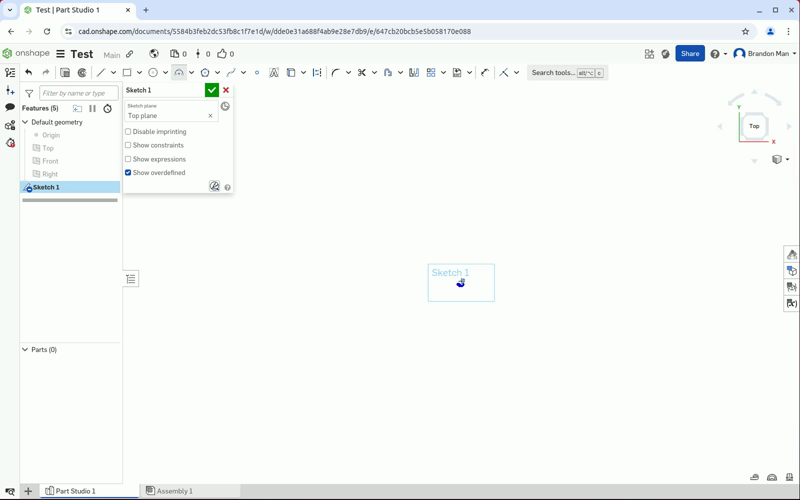
scroll(6)
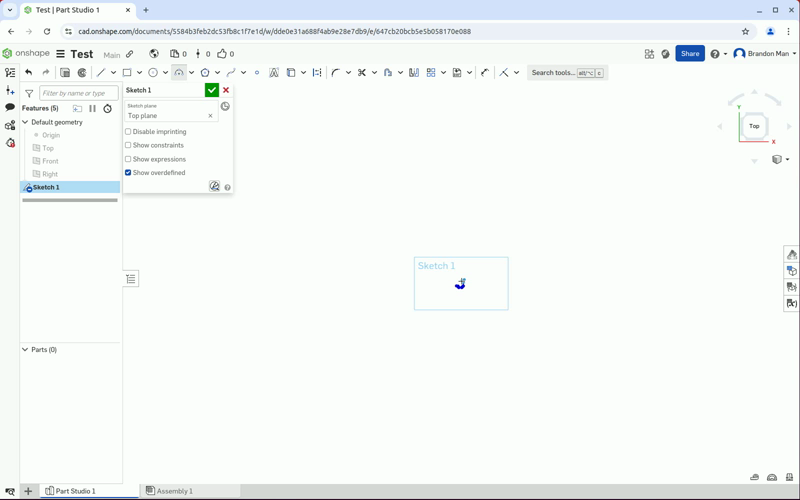
scroll(6)
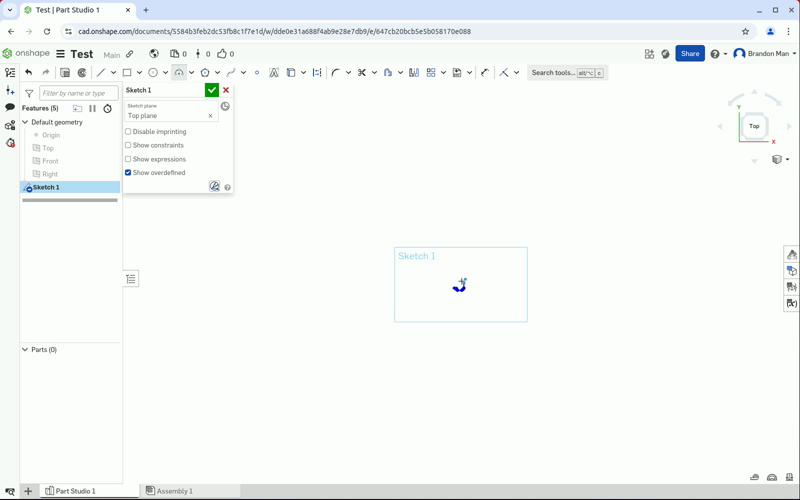
scroll(6)
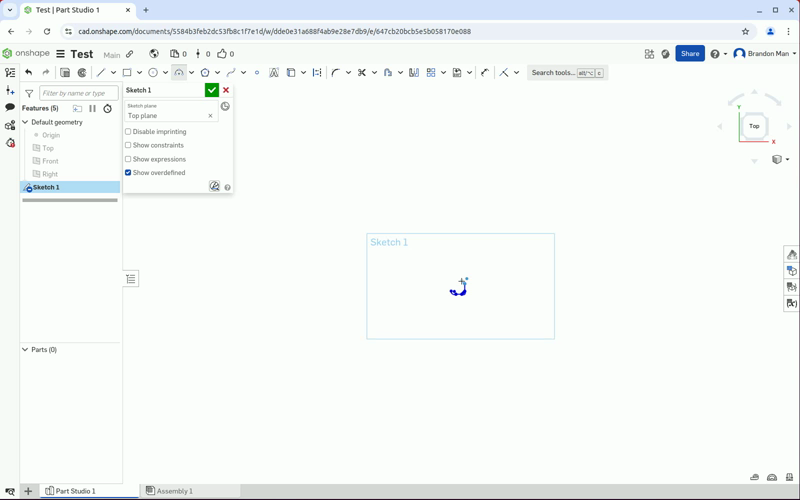
scroll(6)
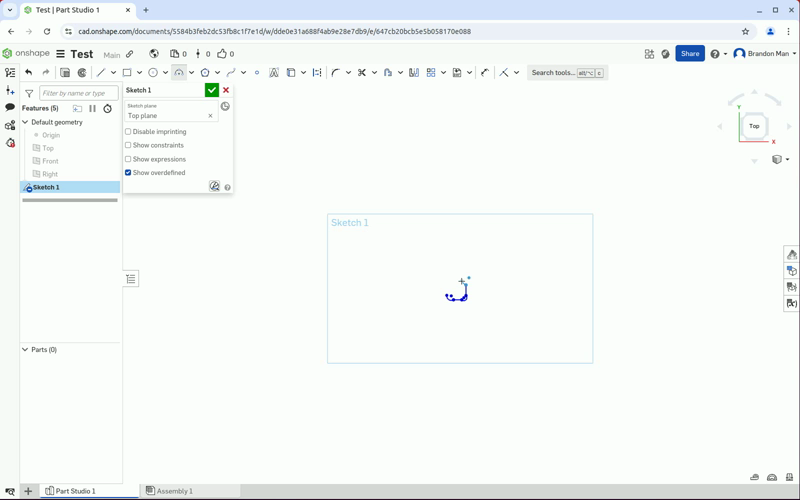
scroll(6)
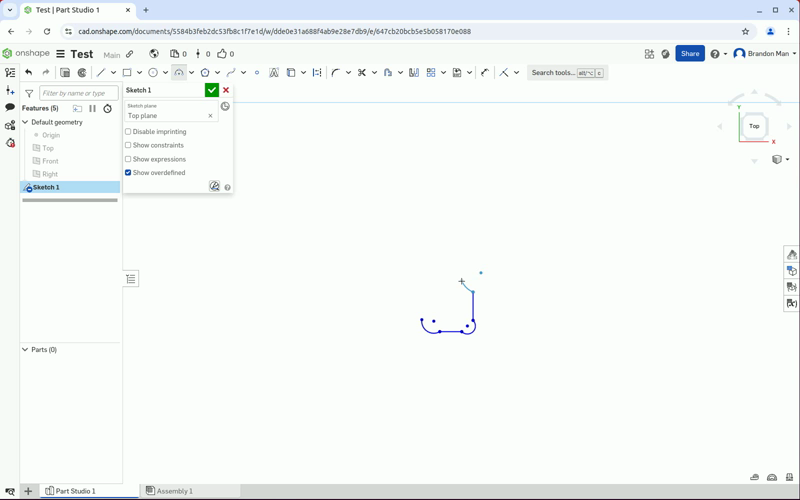
click(461, 280)
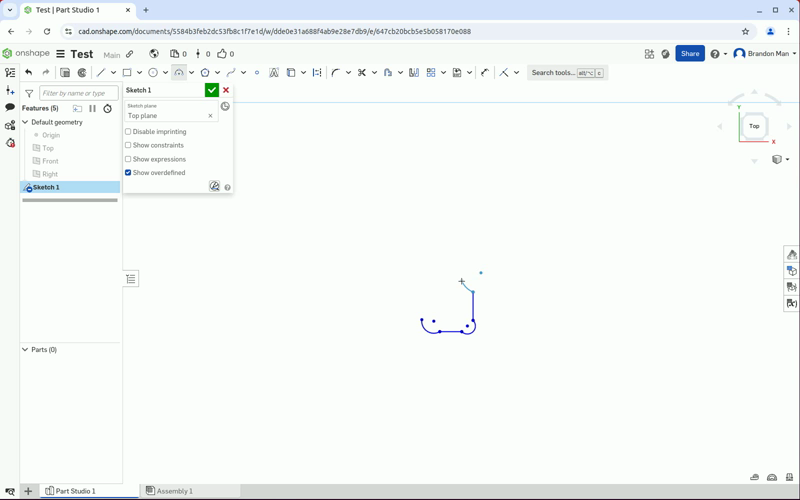
scroll(-6)
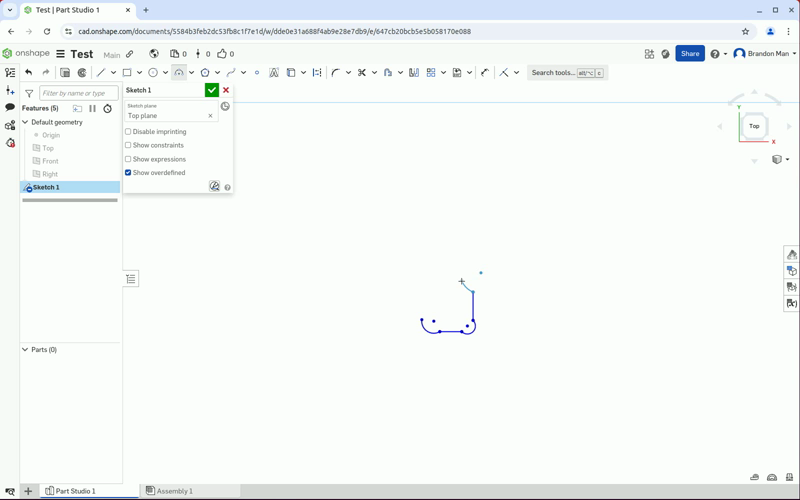
scroll(-6)
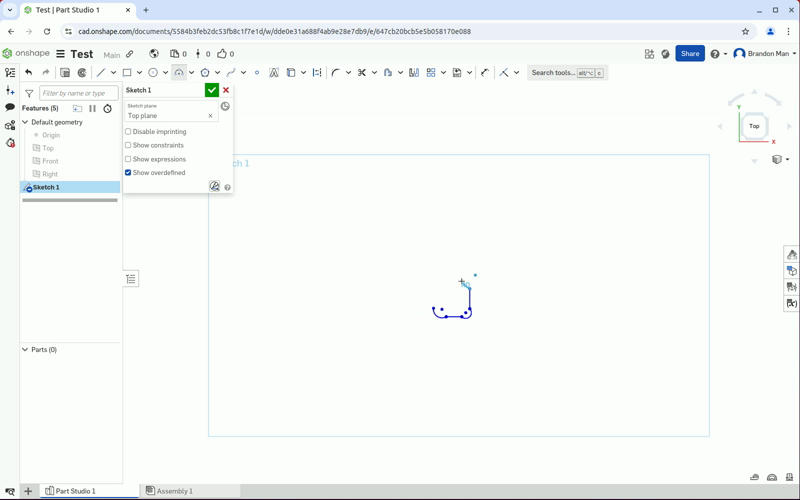
scroll(-6)
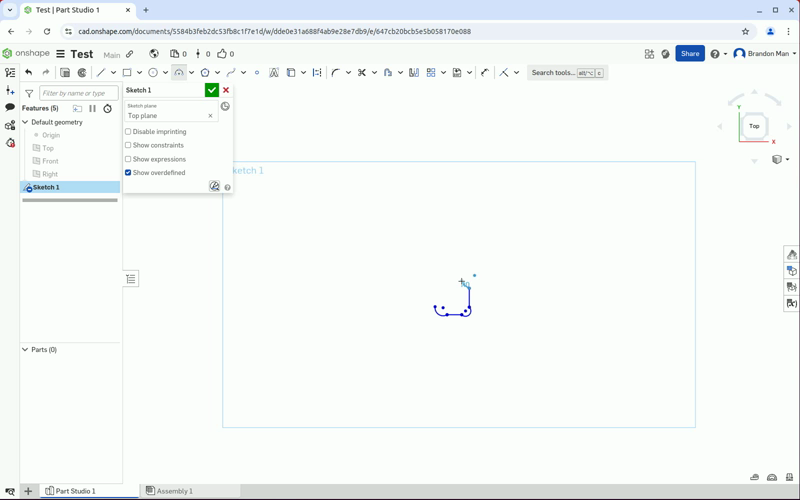
scroll(-6)
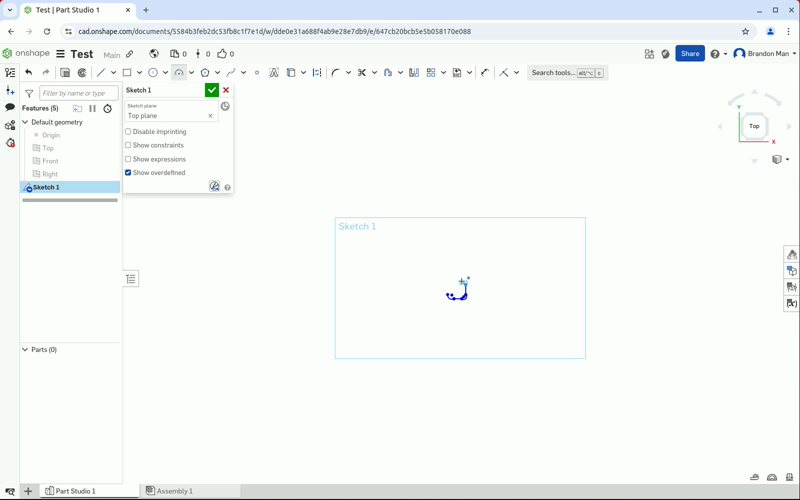
scroll(-6)
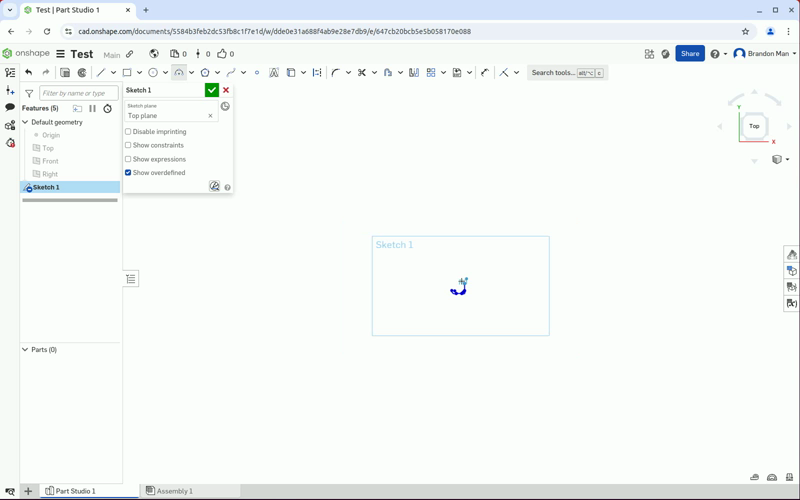
scroll(-6)
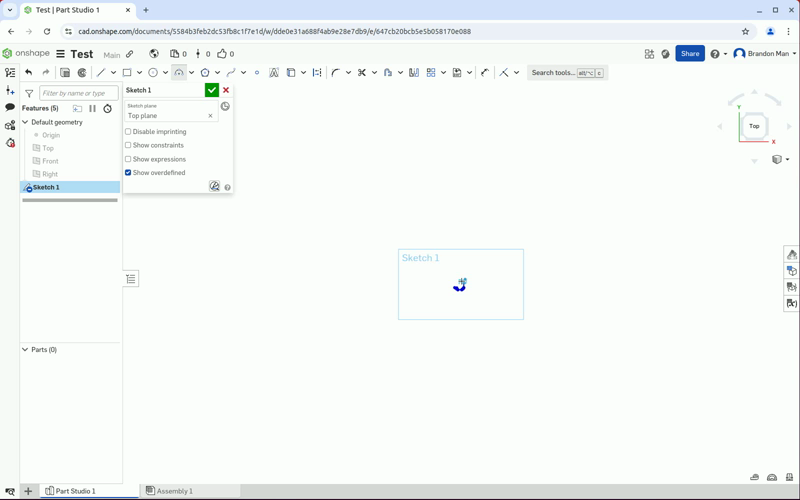
scroll(-6)
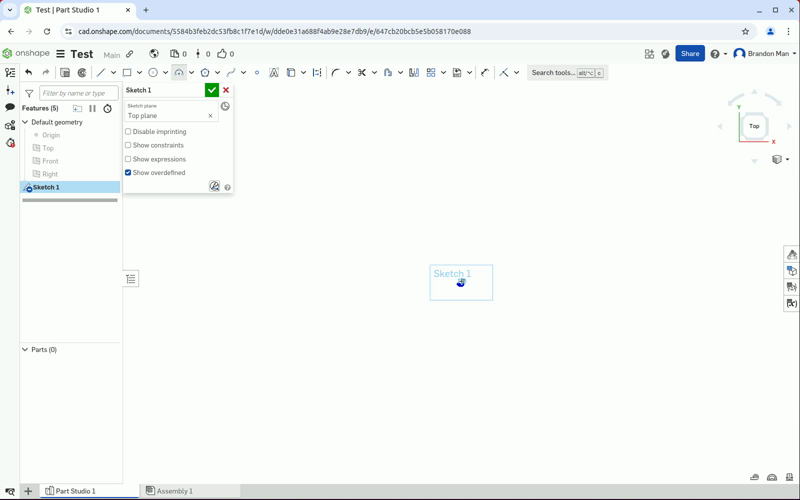
mouse_move(462, 281)
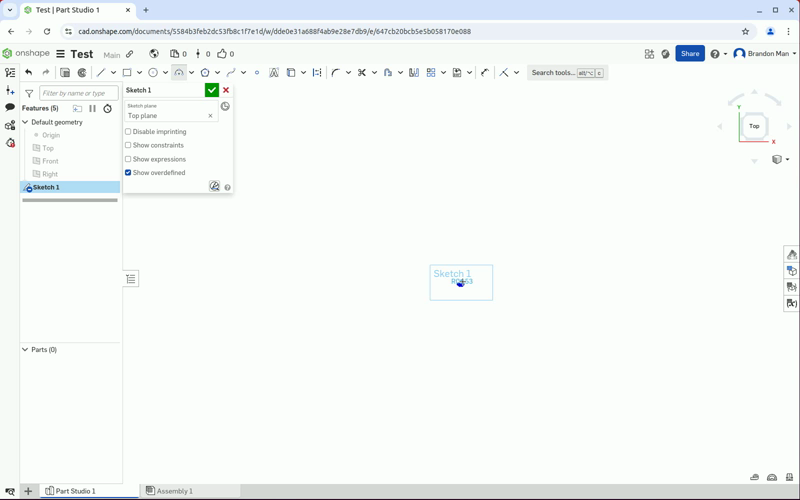
scroll(6)
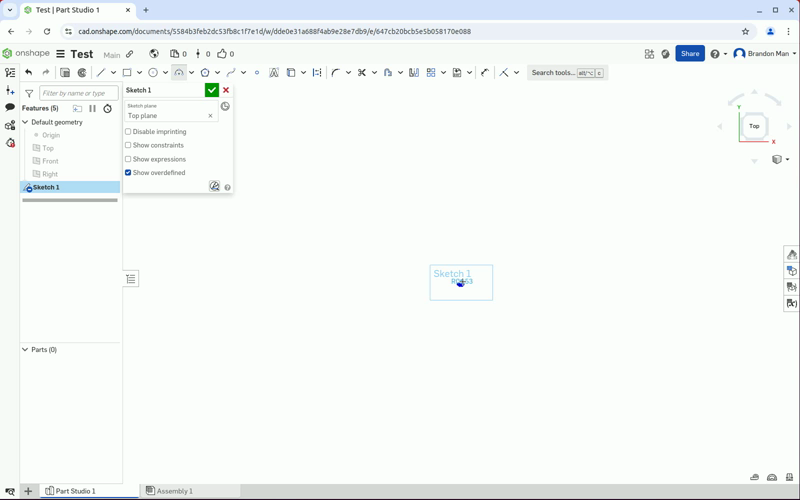
scroll(6)
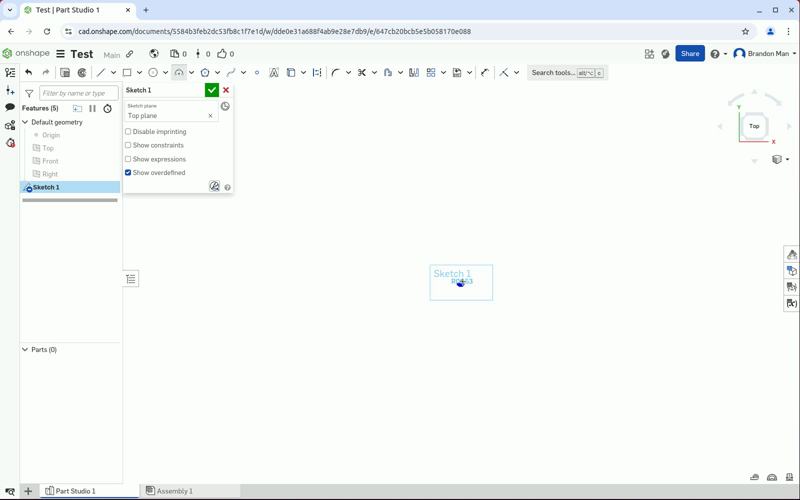
scroll(6)
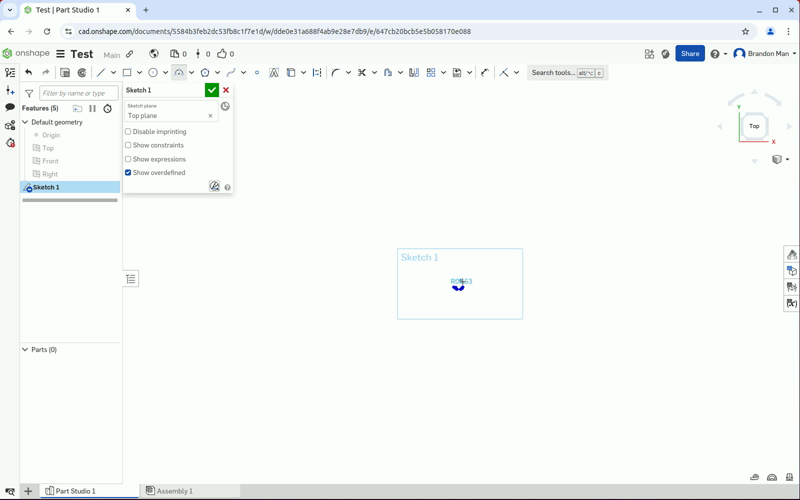
scroll(6)
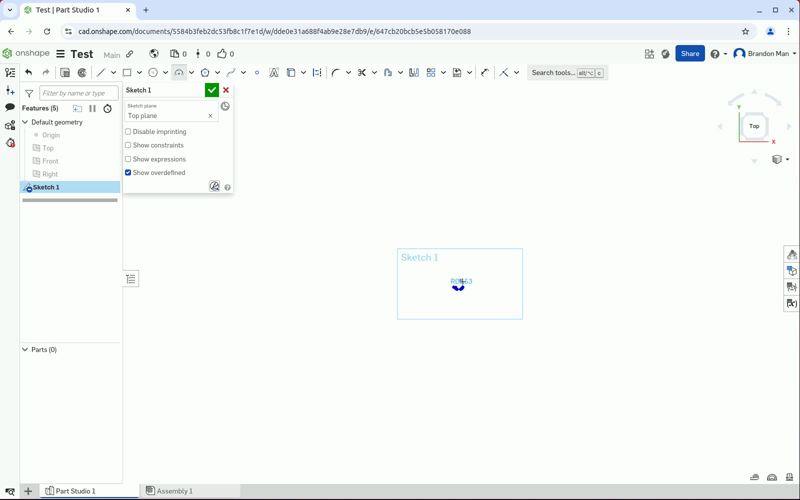
scroll(6)
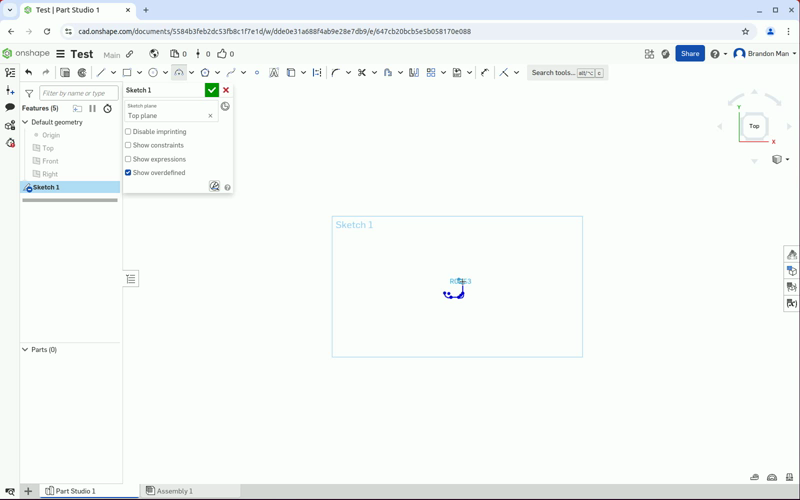
scroll(6)
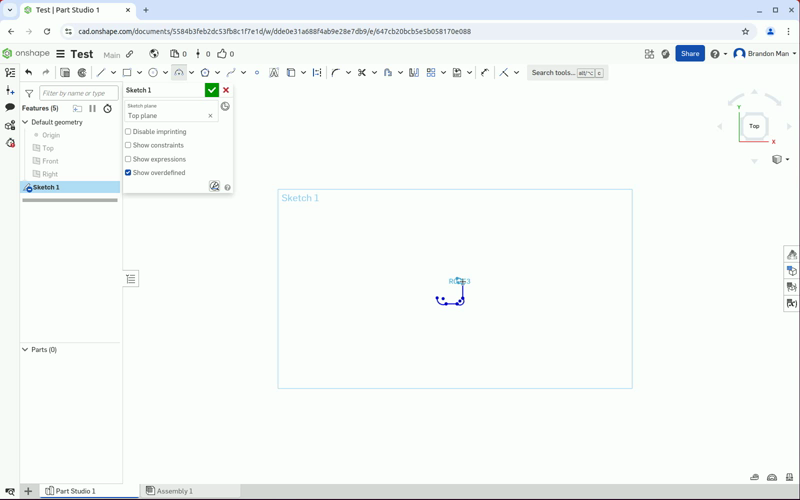
scroll(6)
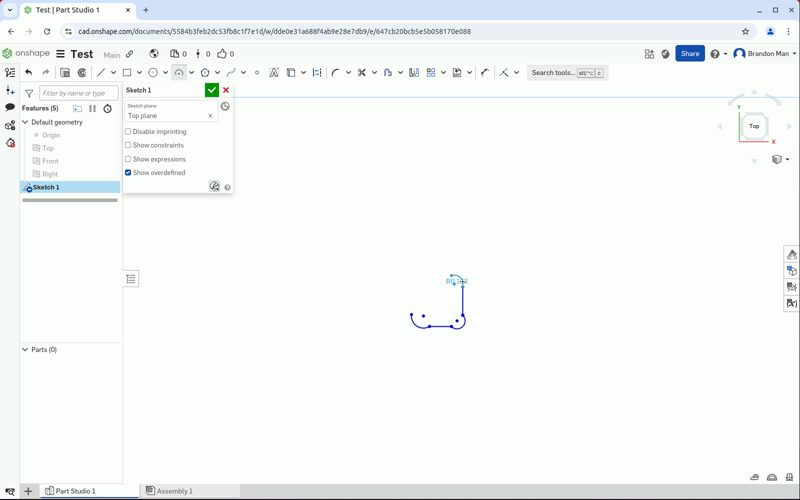
click(462, 281)
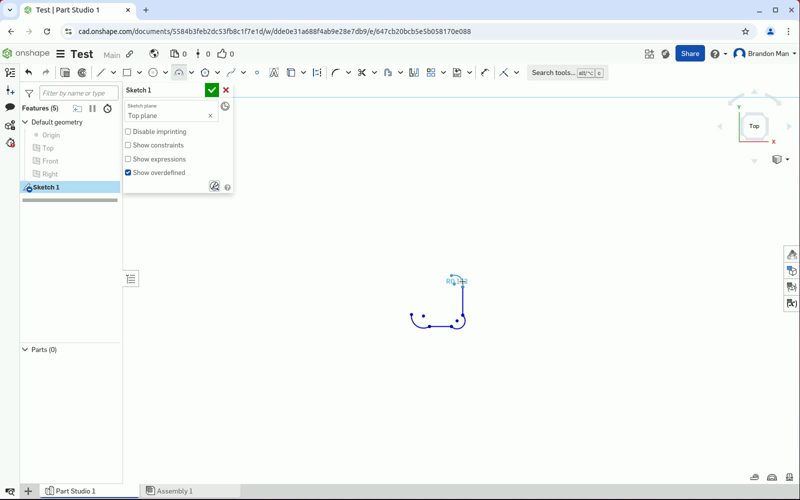
scroll(-6)
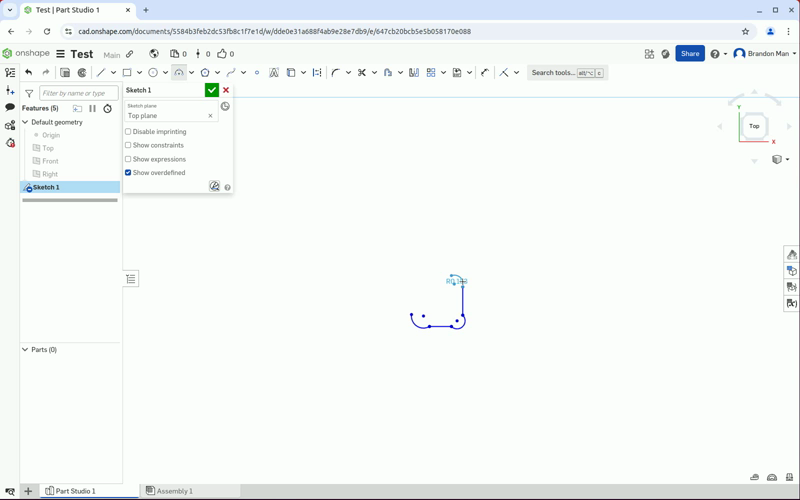
scroll(-6)
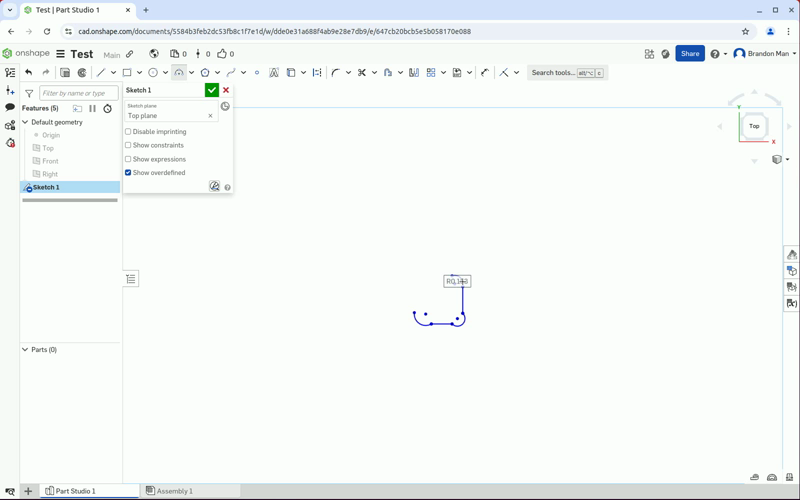
scroll(-6)
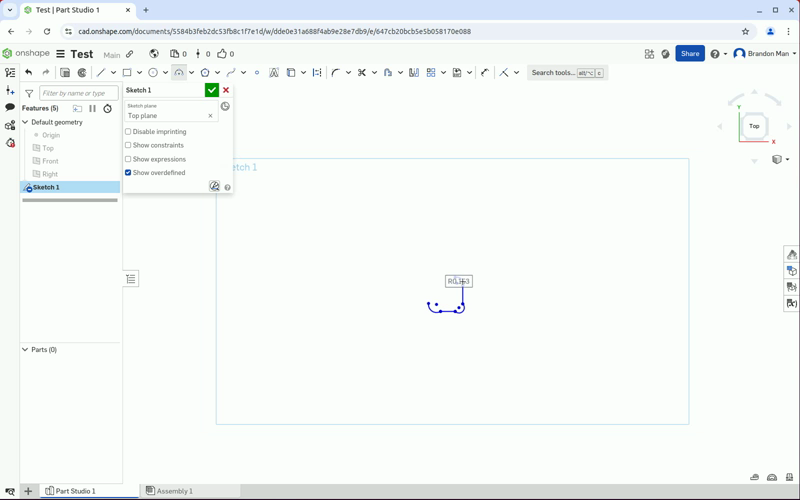
scroll(-6)
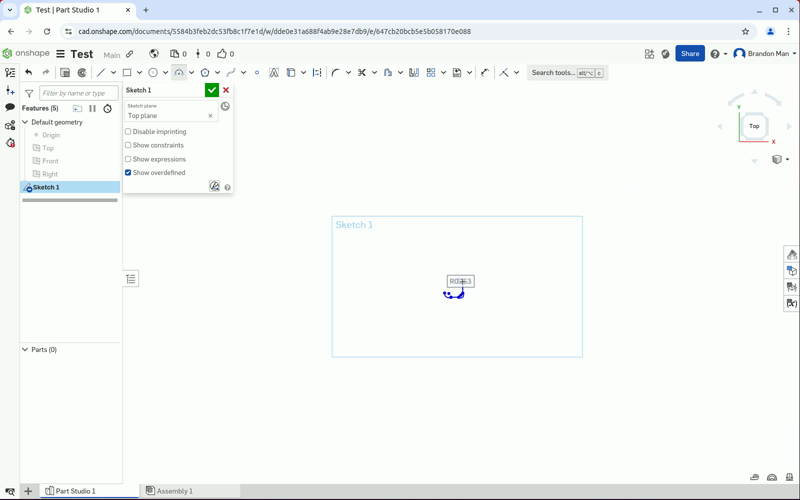
scroll(-6)
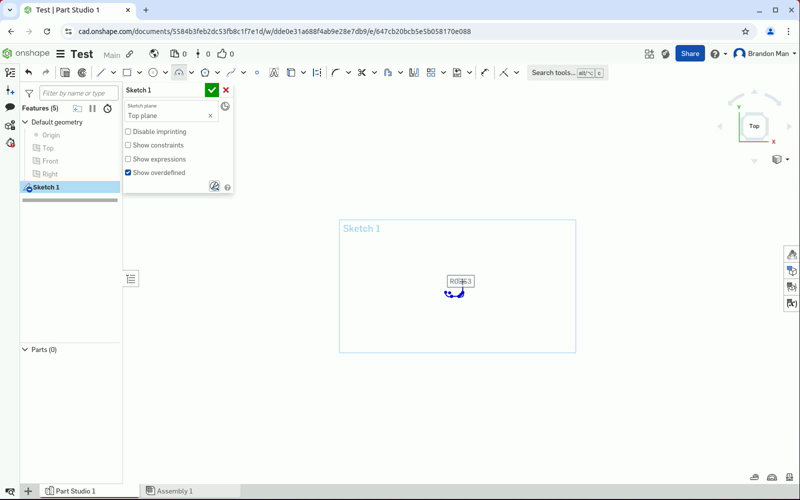
scroll(-6)
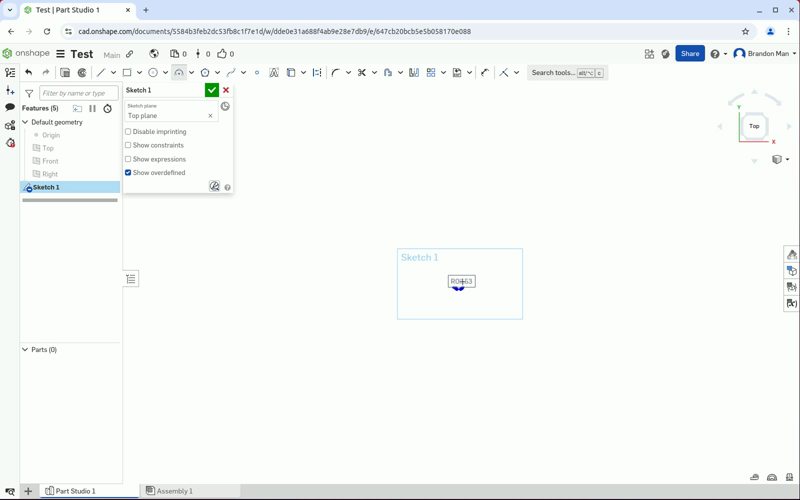
scroll(-6)
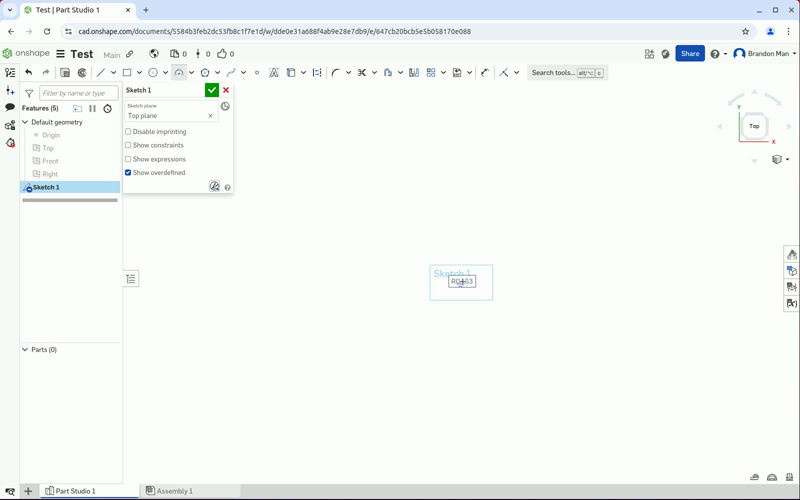
key_up(shift)
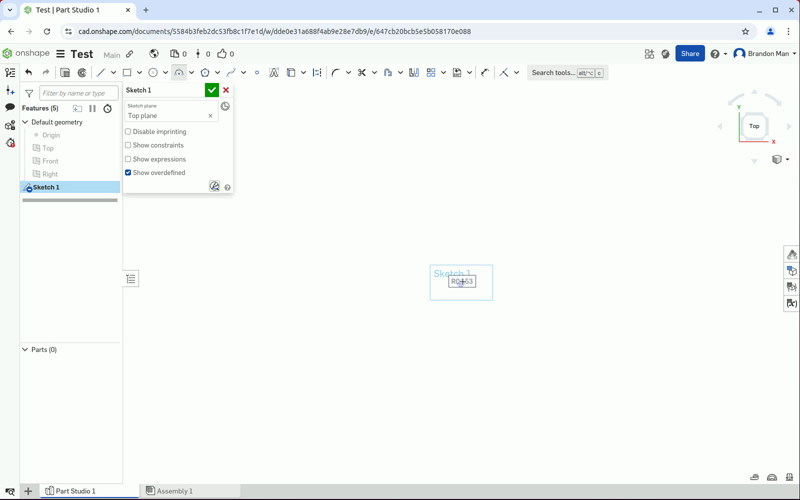
key(esc)
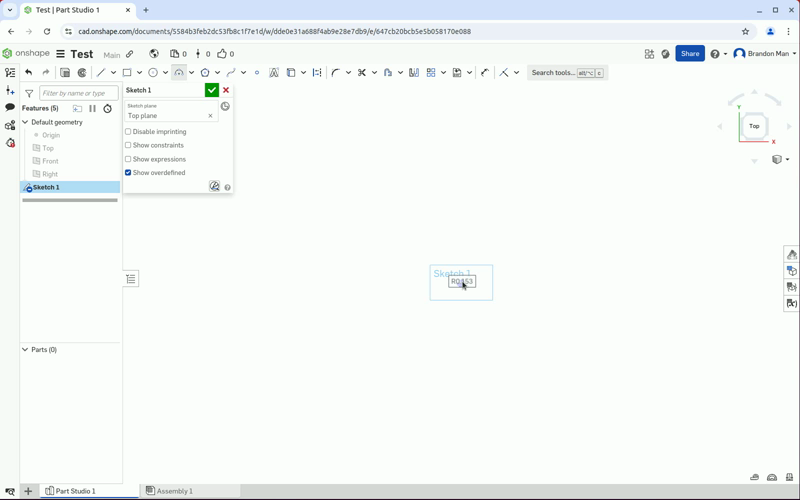
key(l)
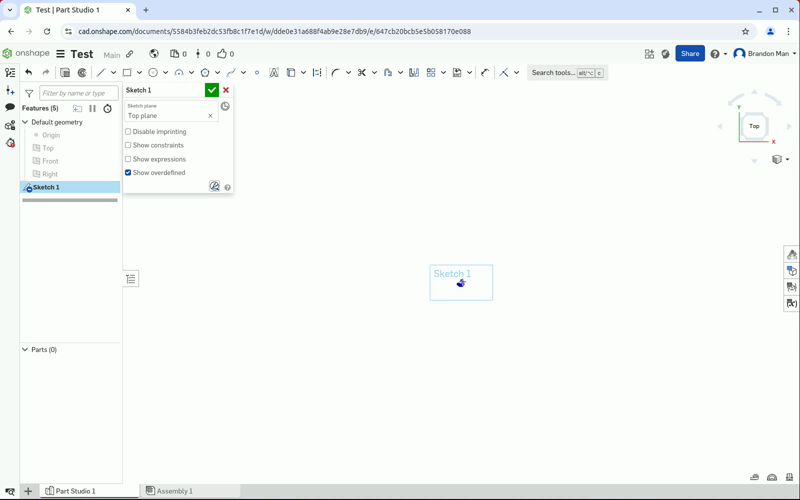
mouse_move(461, 280)
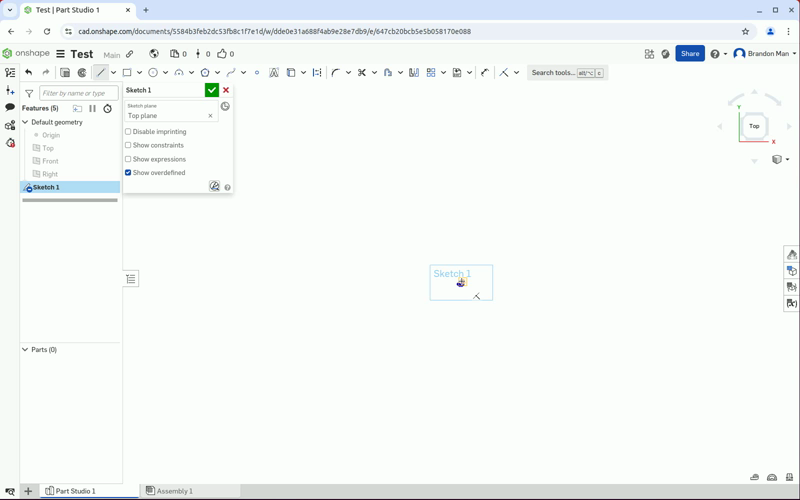
scroll(6)
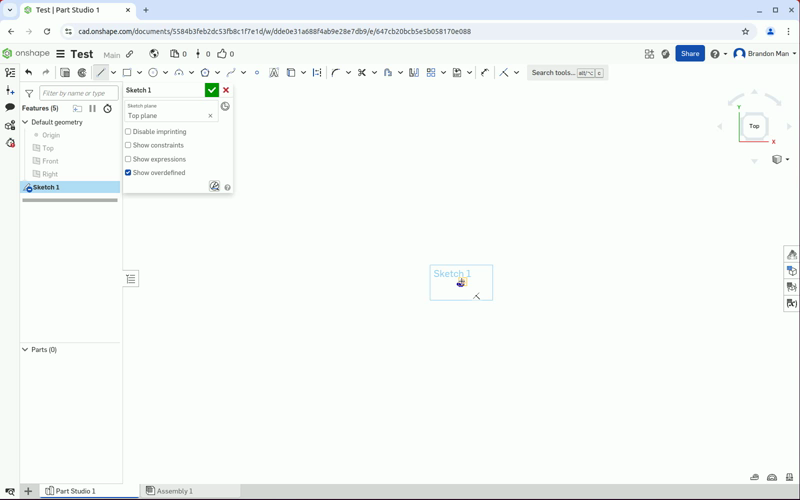
scroll(6)
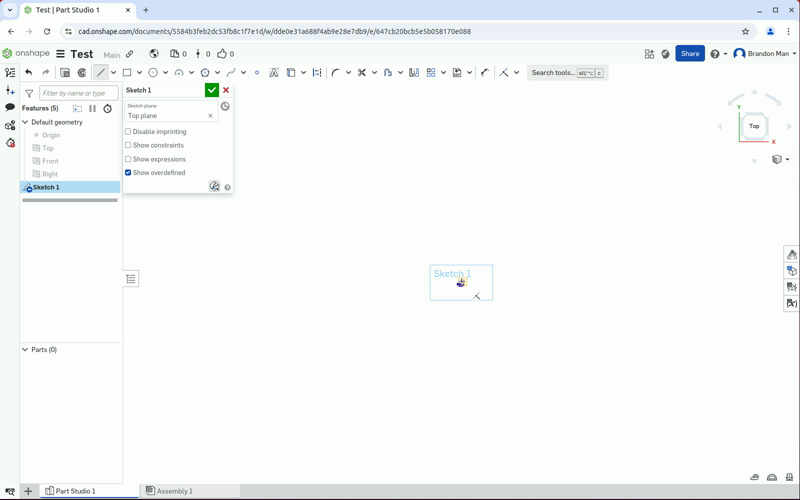
scroll(6)
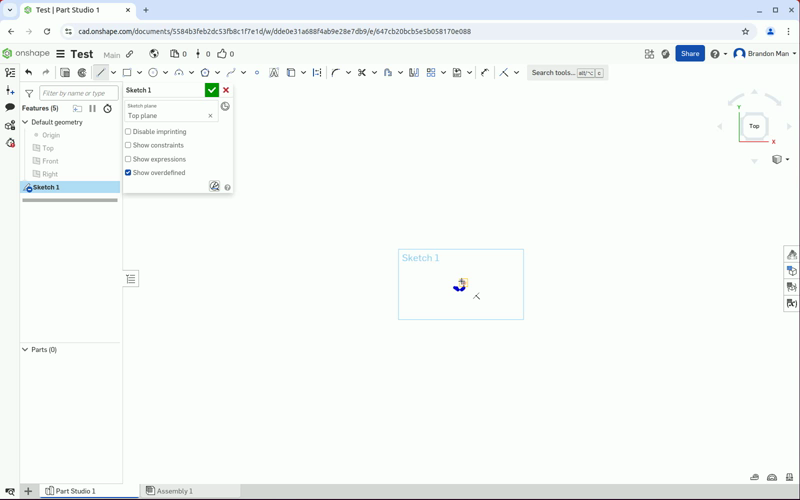
scroll(6)
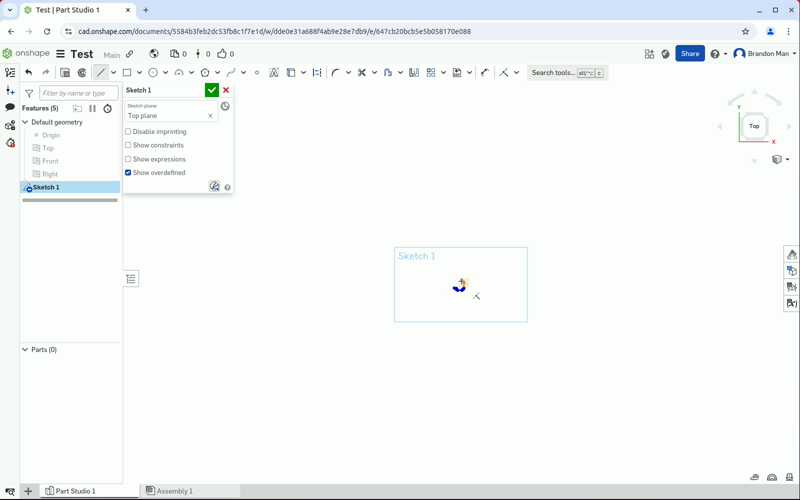
scroll(6)
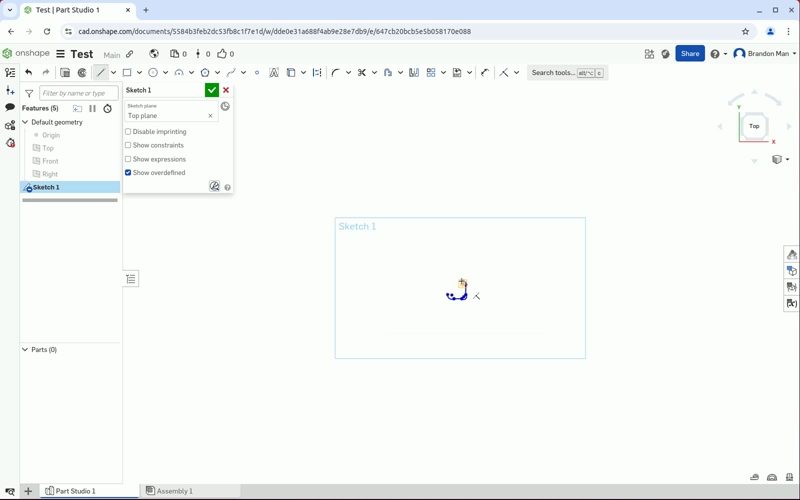
scroll(6)
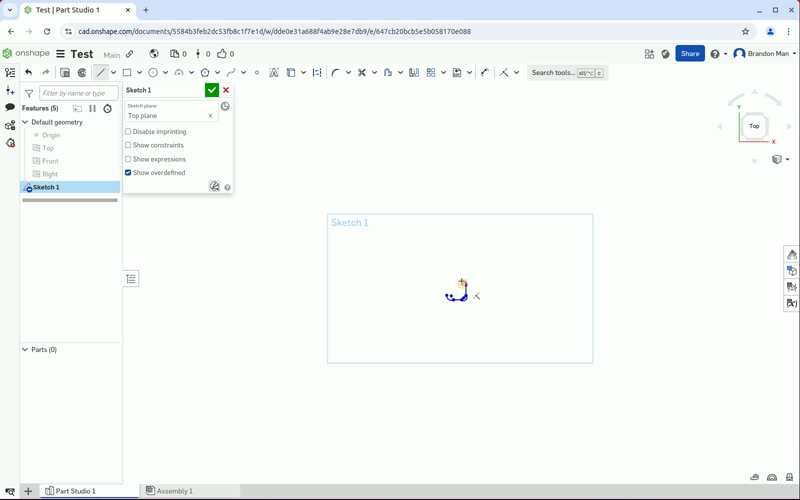
scroll(6)
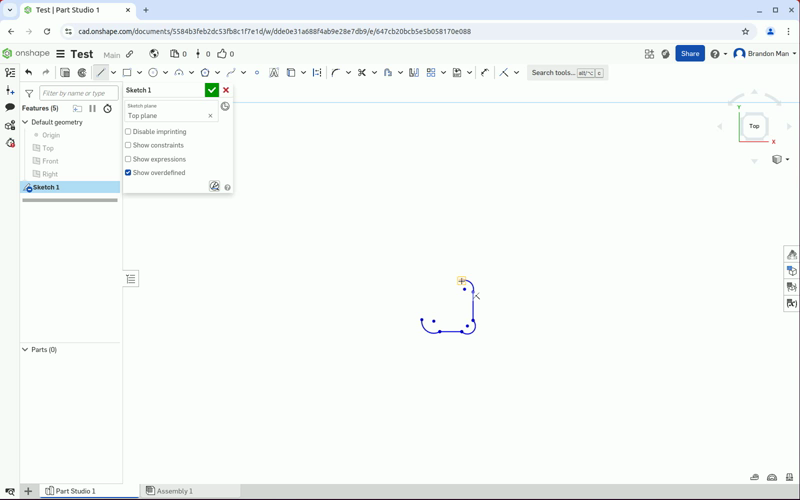
click(461, 280)
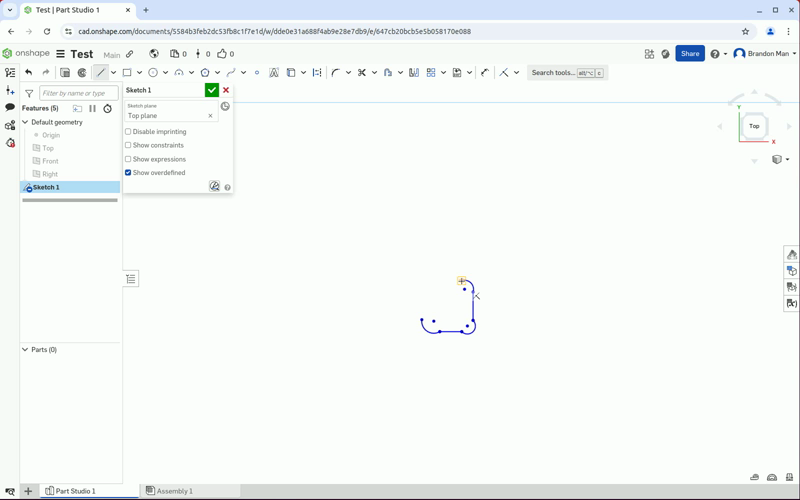
scroll(-6)
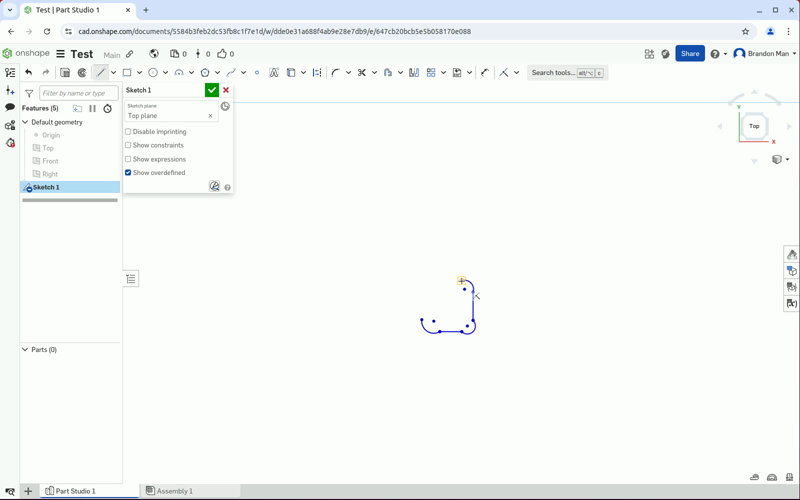
scroll(-6)
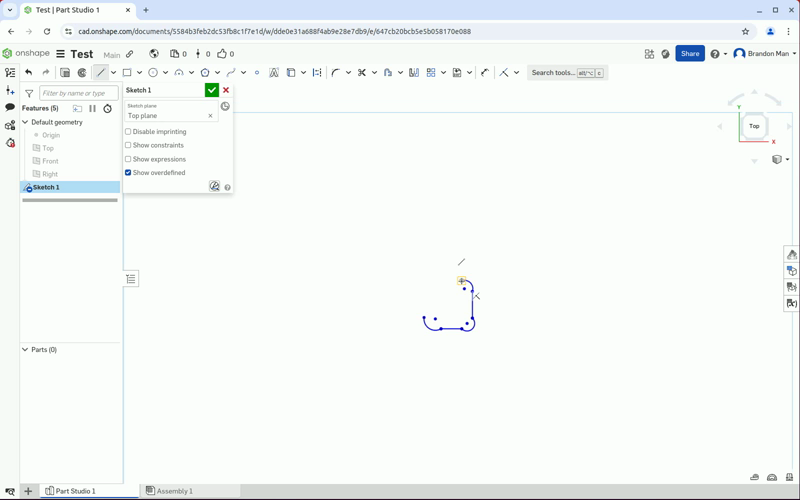
scroll(-6)
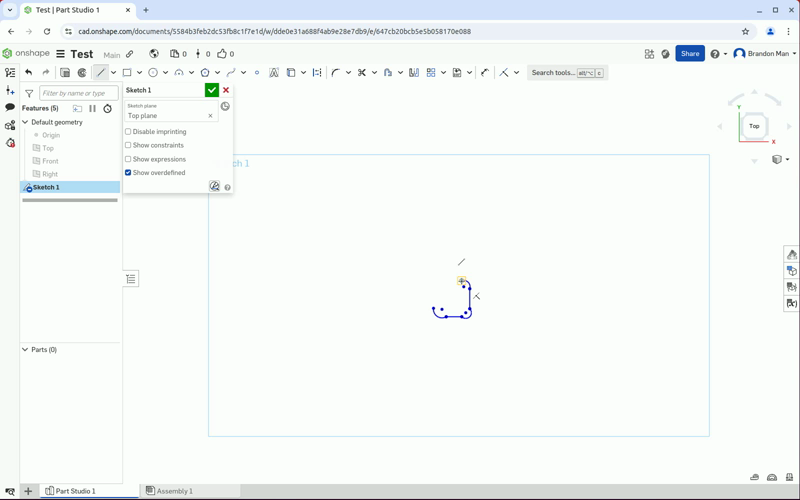
scroll(-6)
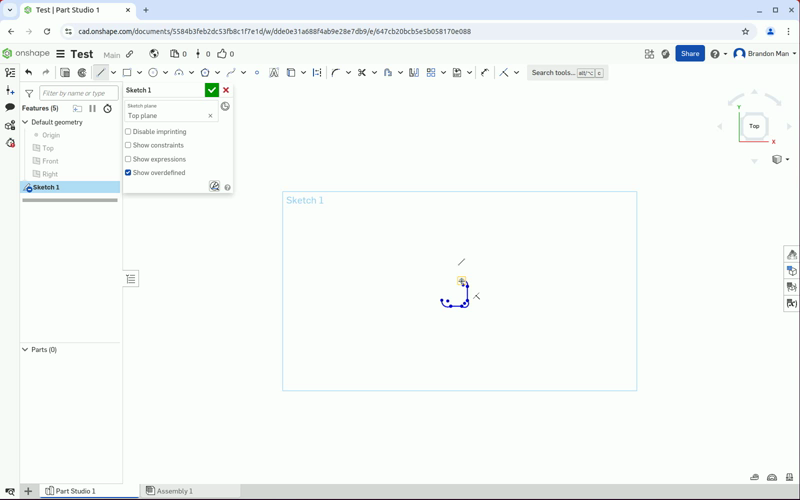
scroll(-6)
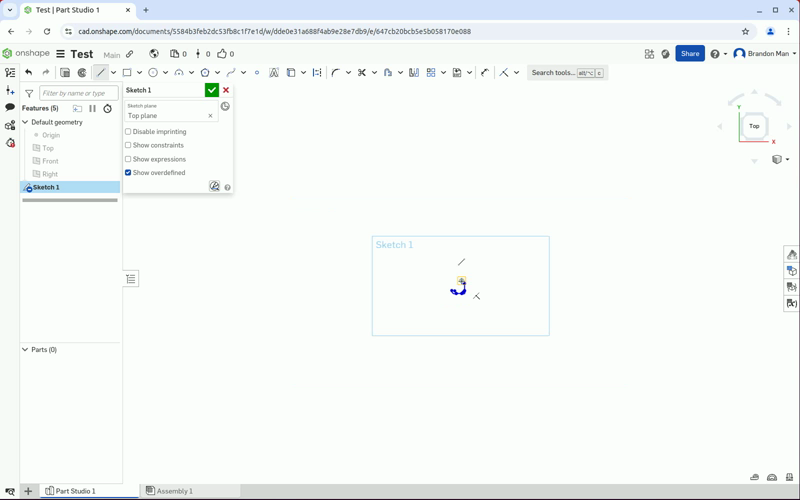
scroll(-6)
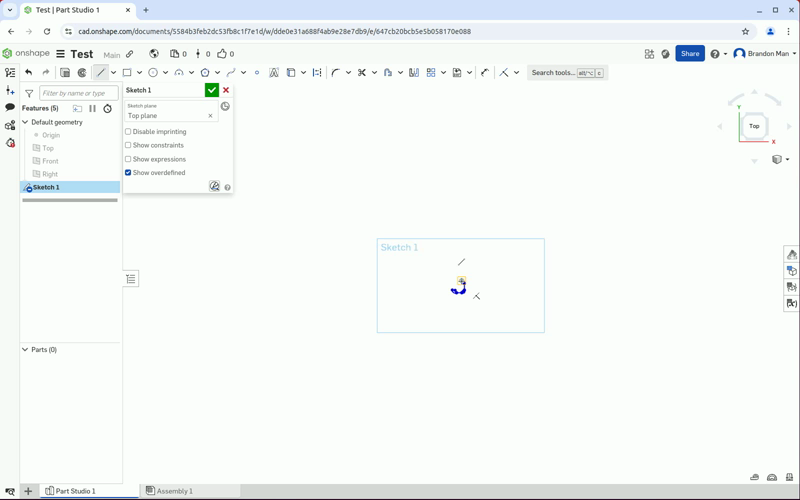
scroll(-6)
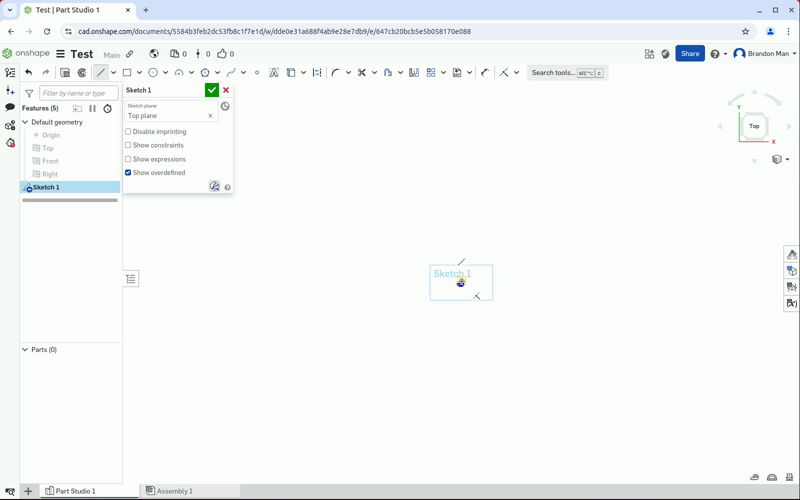
key_down(shift)
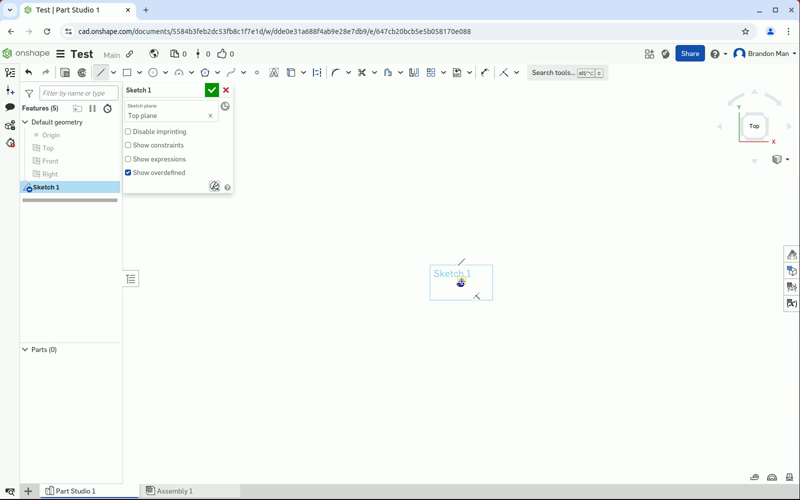
mouse_move(492, 280)
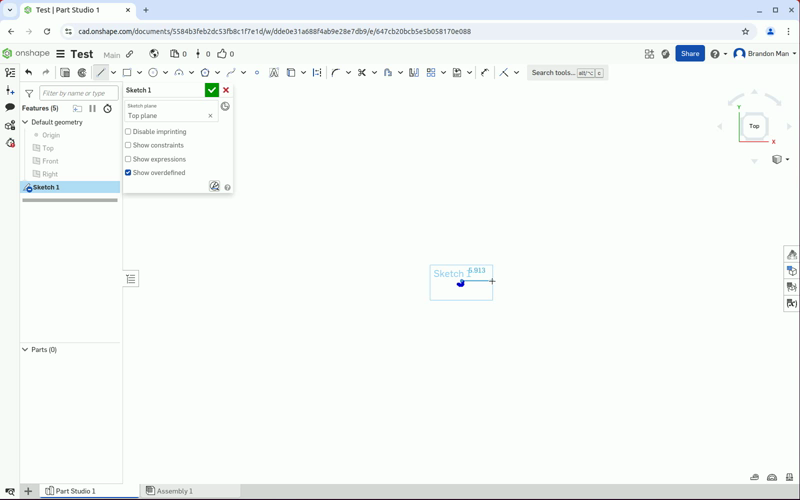
mouse_move(459, 280)
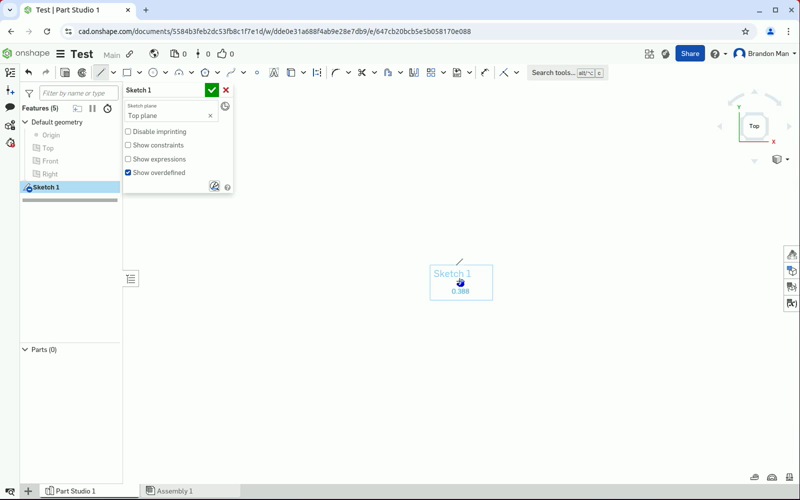
scroll(6)
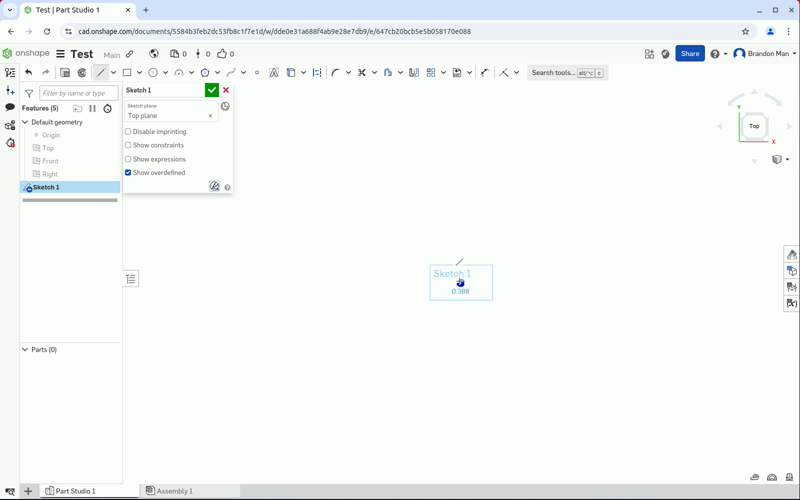
scroll(6)
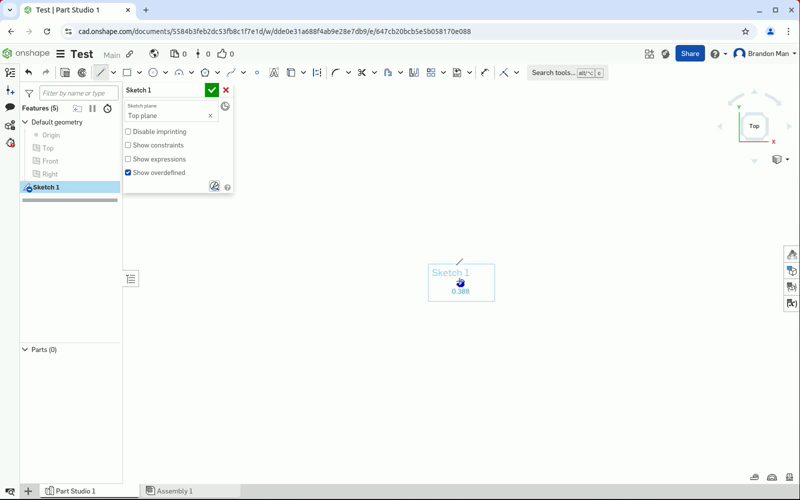
scroll(6)
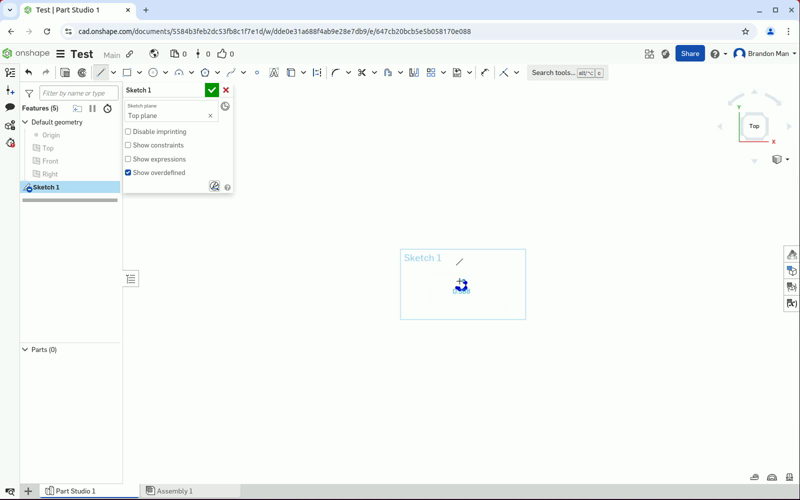
scroll(6)
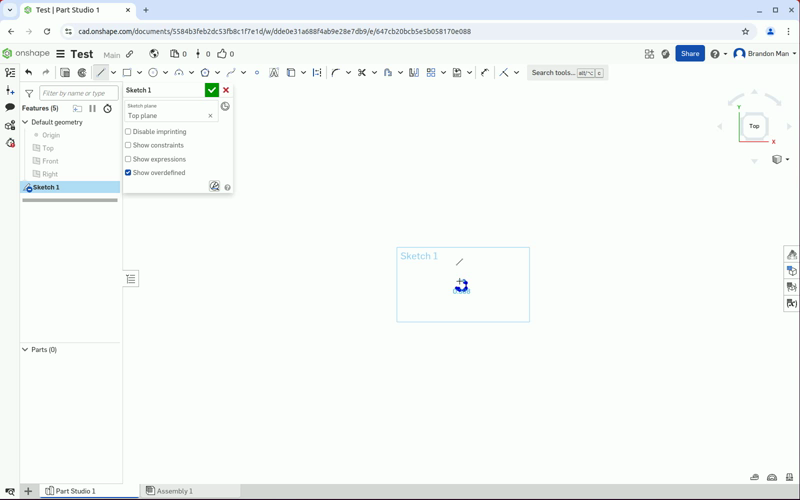
scroll(6)
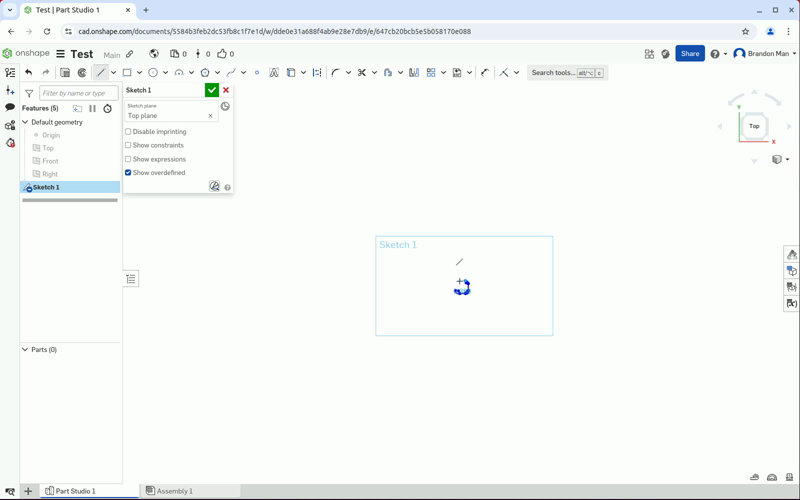
scroll(6)
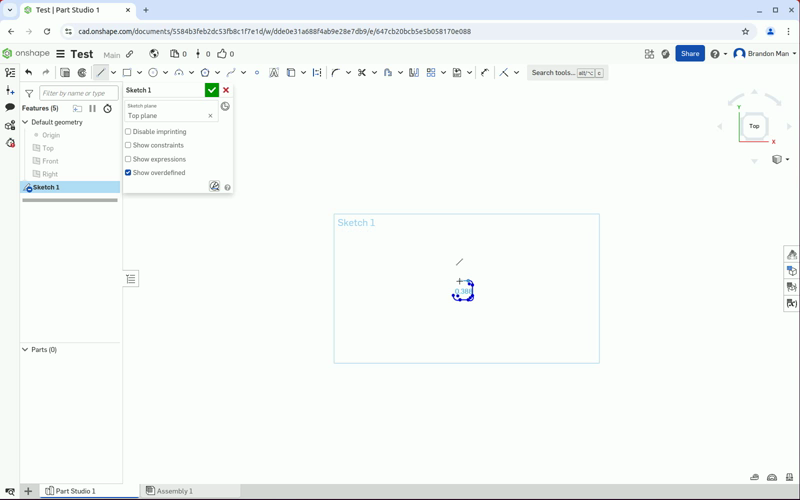
scroll(6)
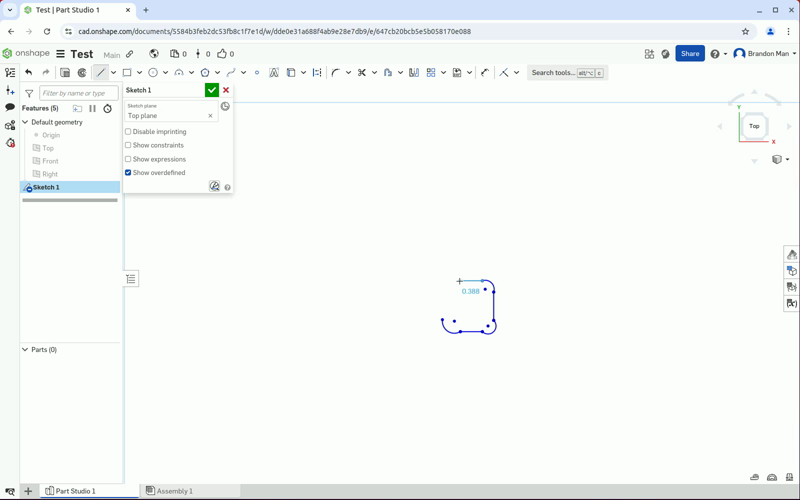
click(459, 280)
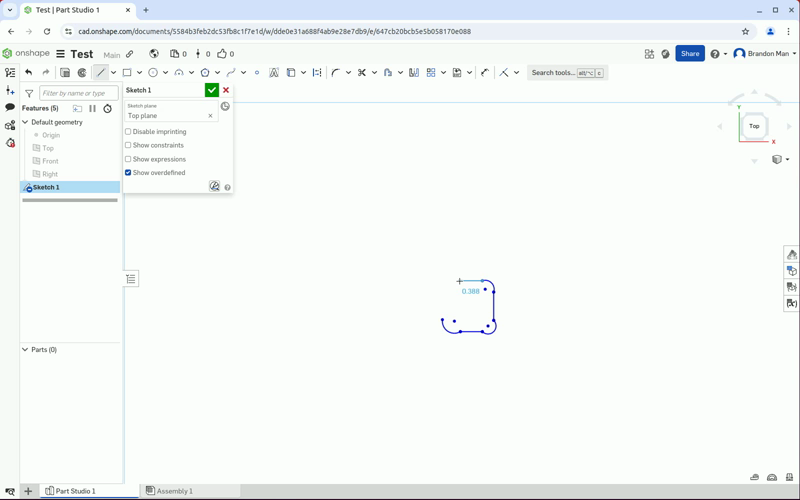
scroll(-6)
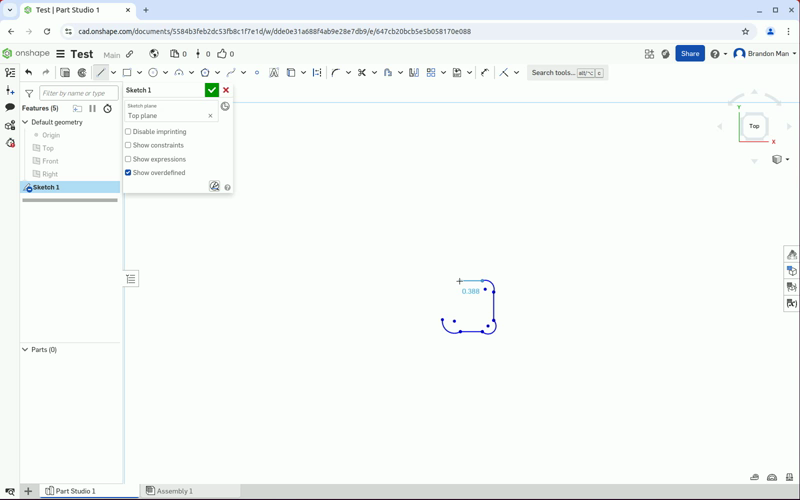
scroll(-6)
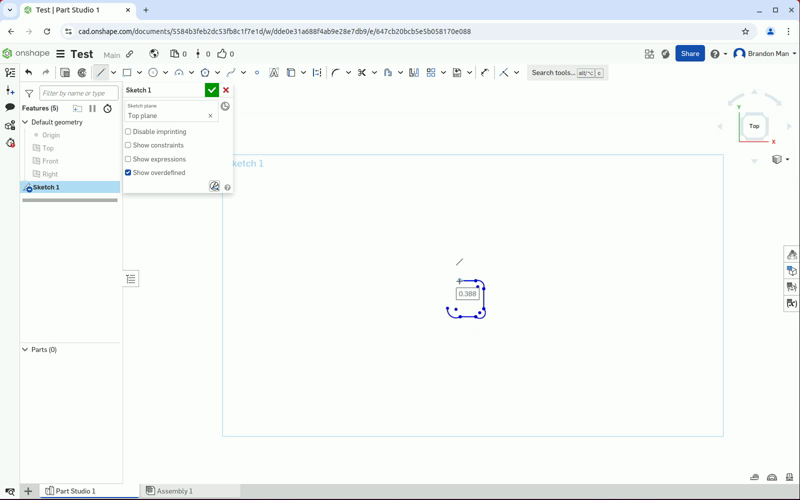
scroll(-6)
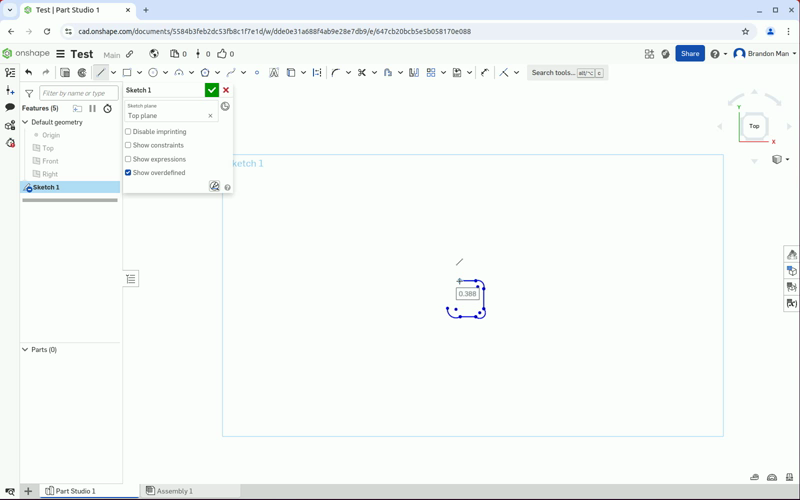
scroll(-6)
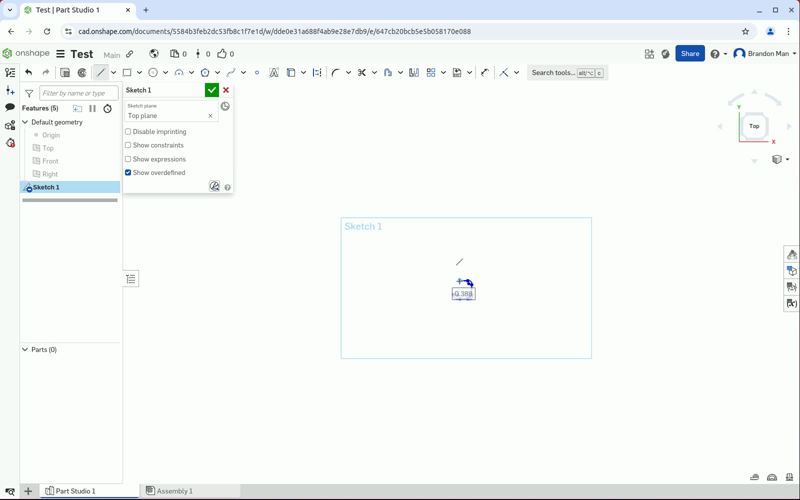
scroll(-6)
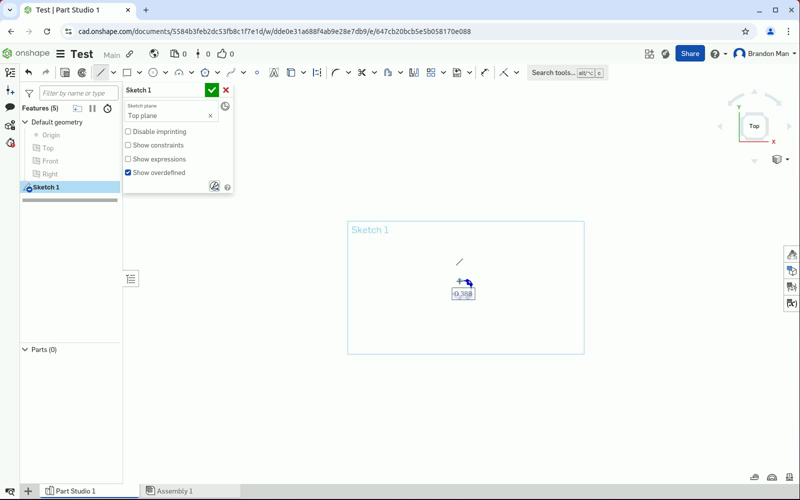
scroll(-6)
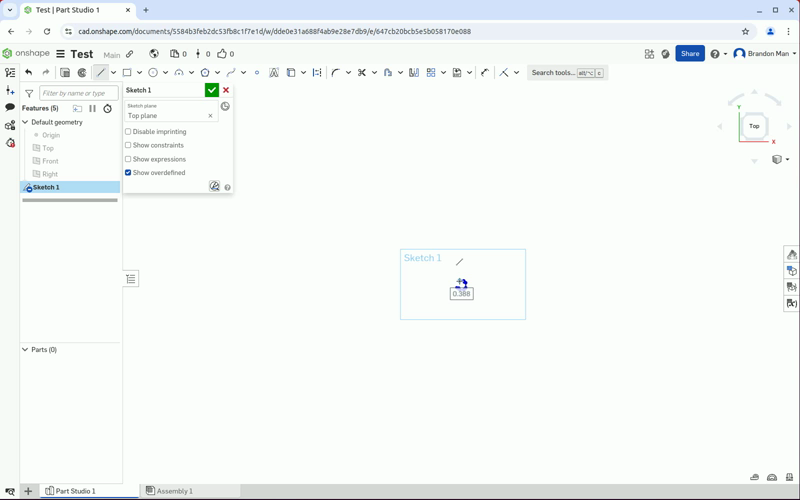
scroll(-6)
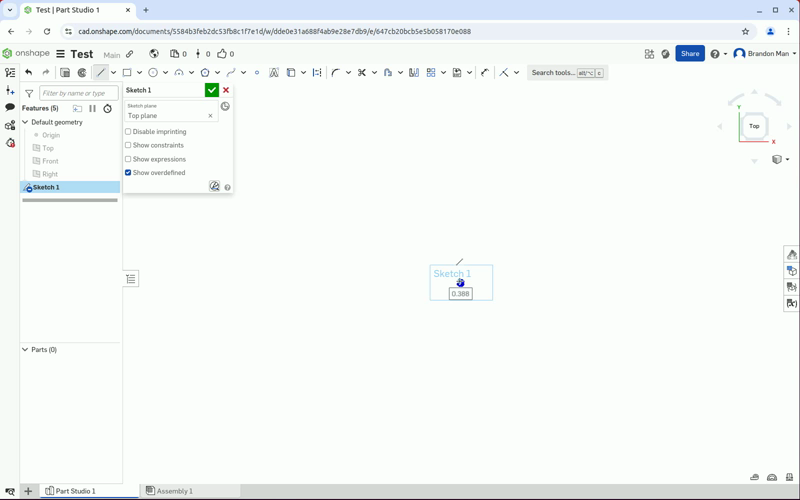
key_up(shift)
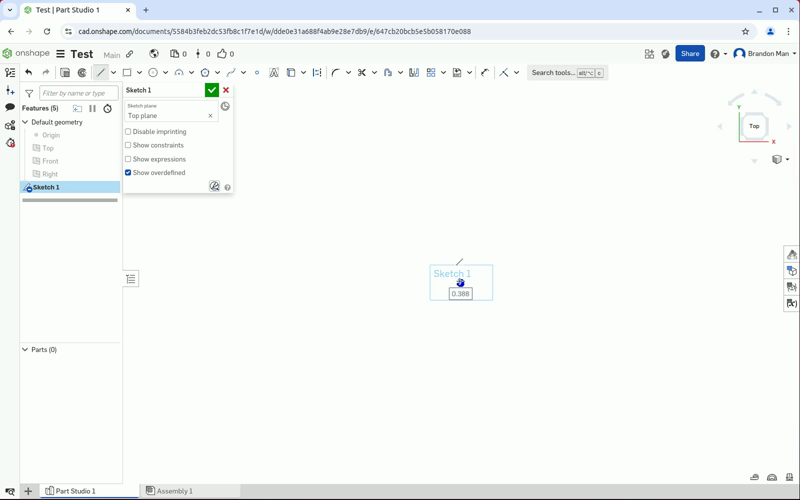
key(esc)
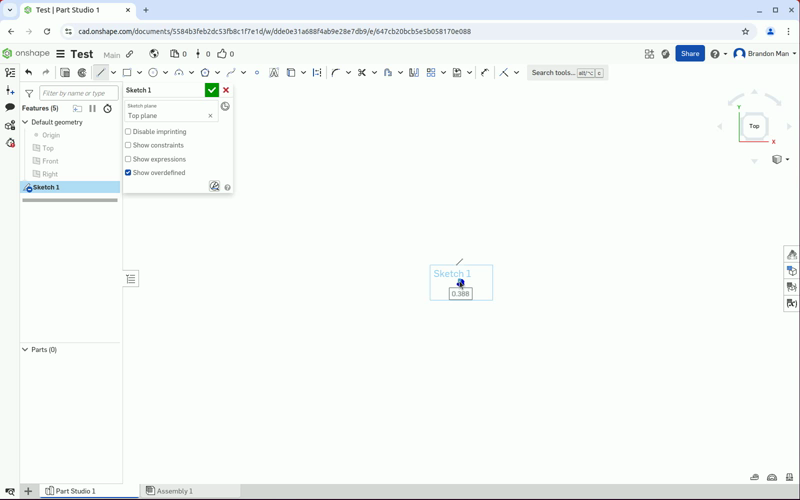
key(a)
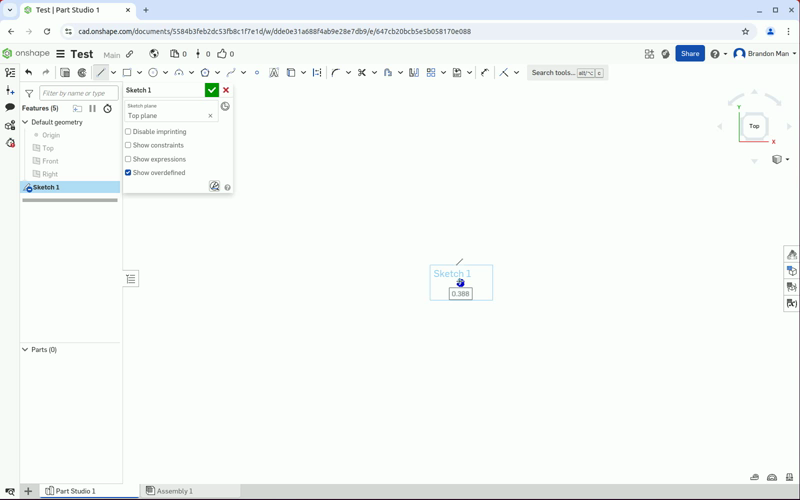
mouse_move(459, 280)
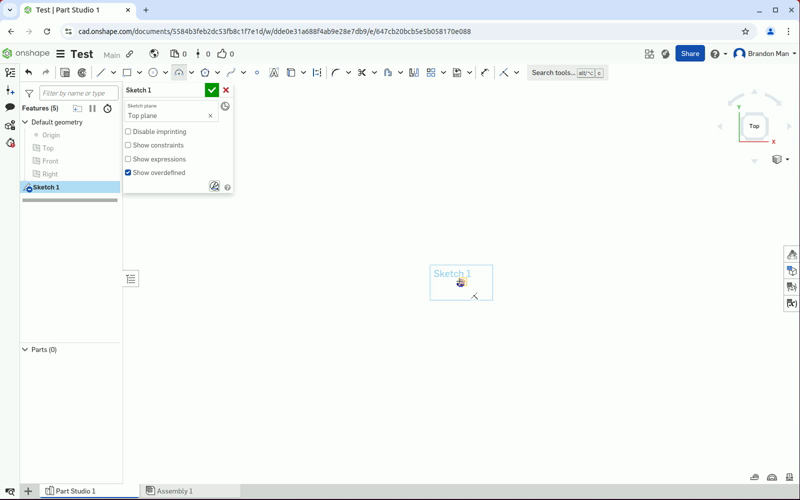
scroll(6)
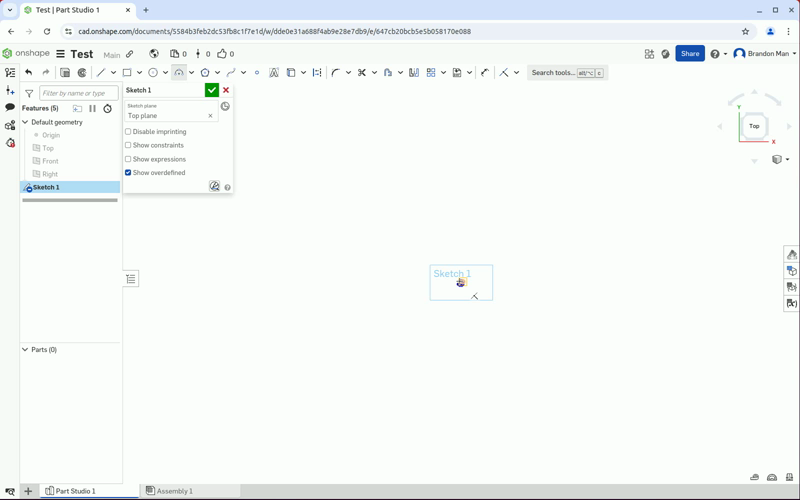
scroll(6)
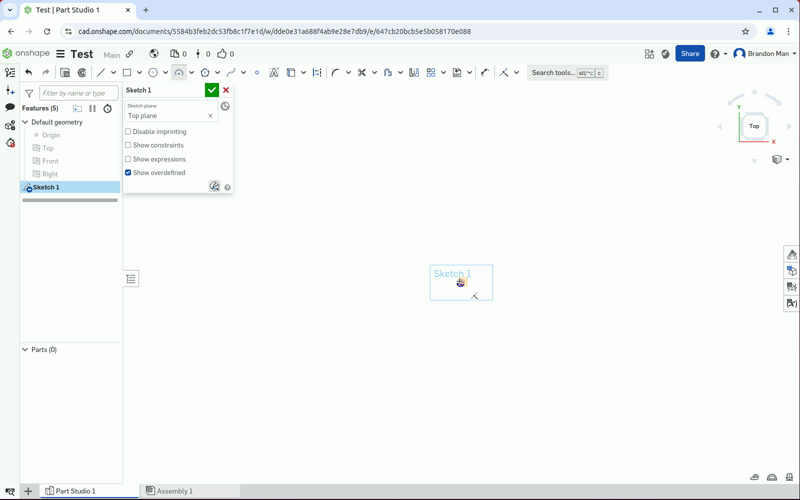
scroll(6)
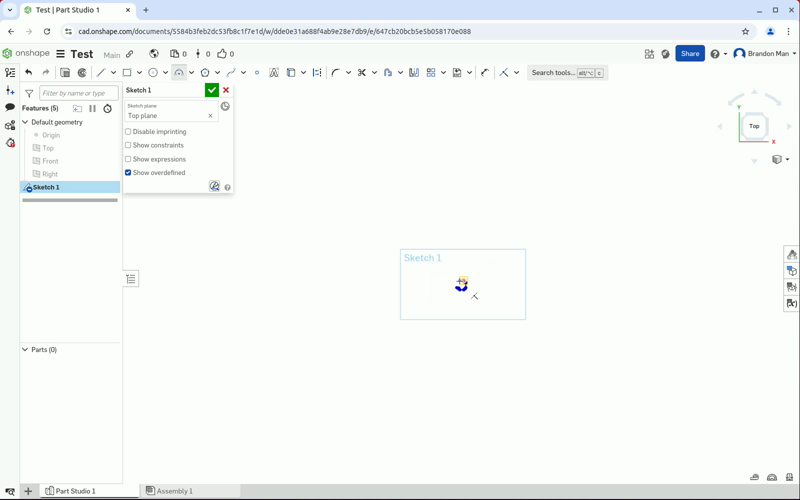
scroll(6)
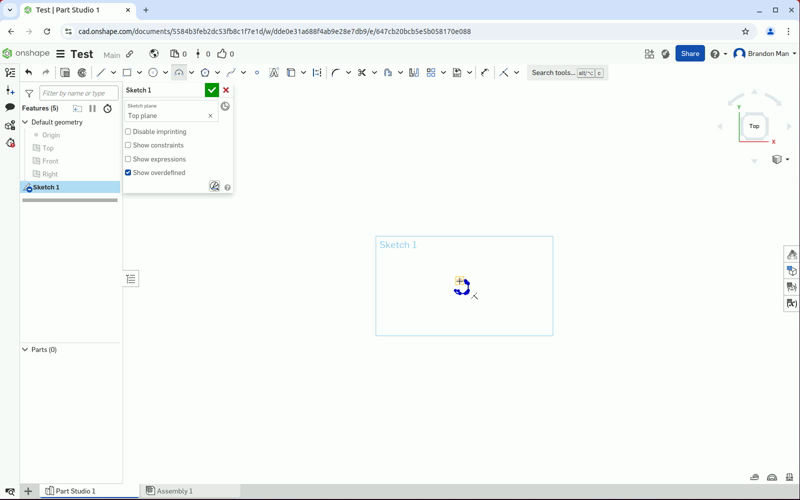
scroll(6)
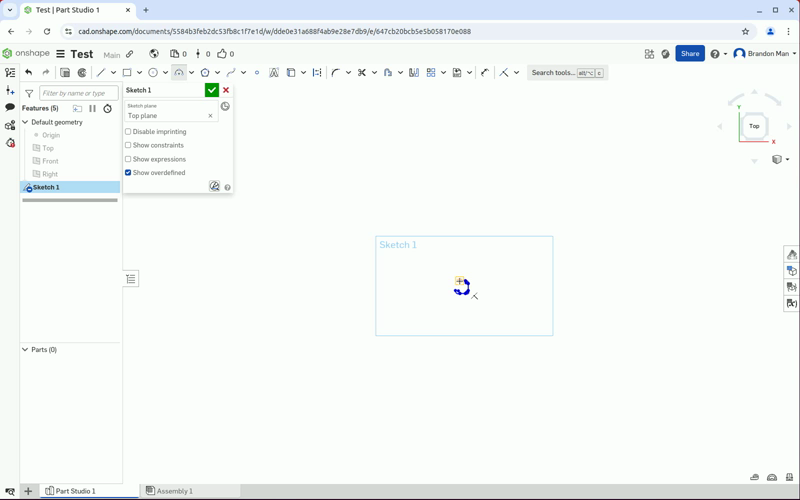
scroll(6)
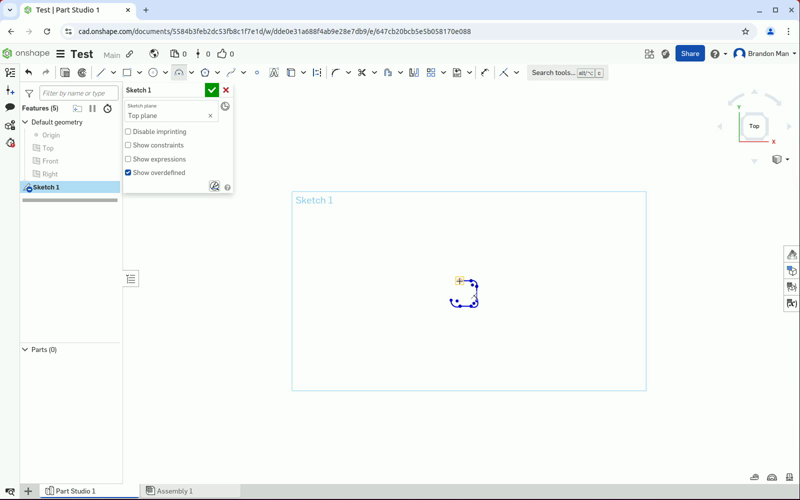
scroll(6)
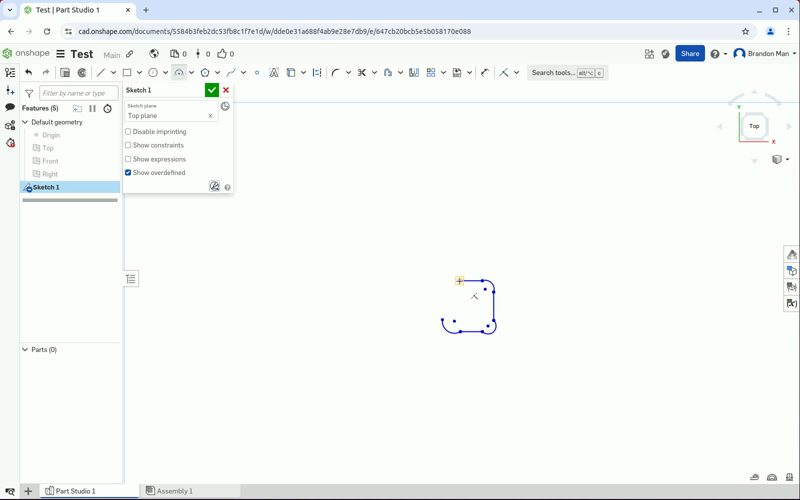
click(459, 280)
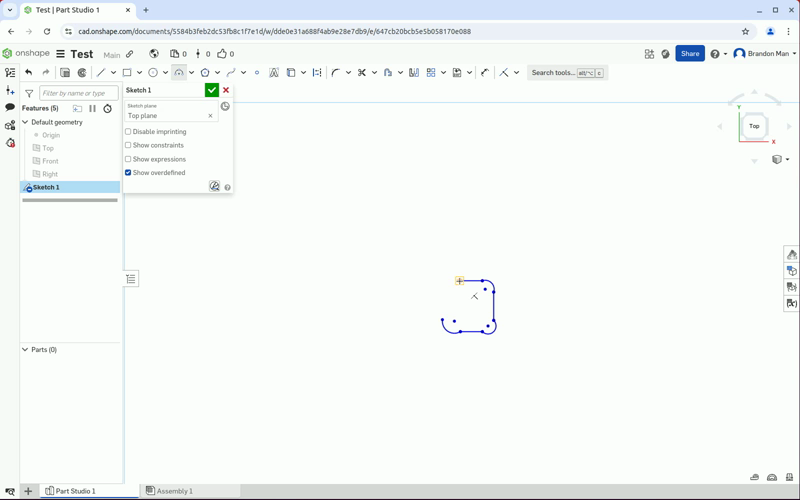
scroll(-6)
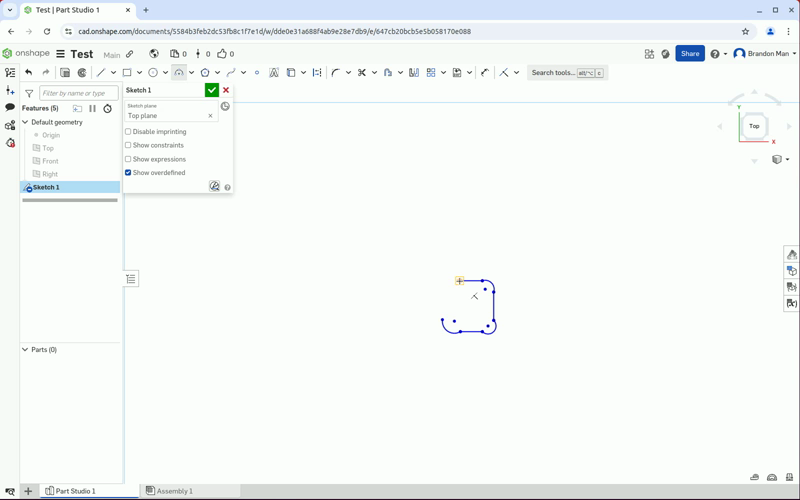
scroll(-6)
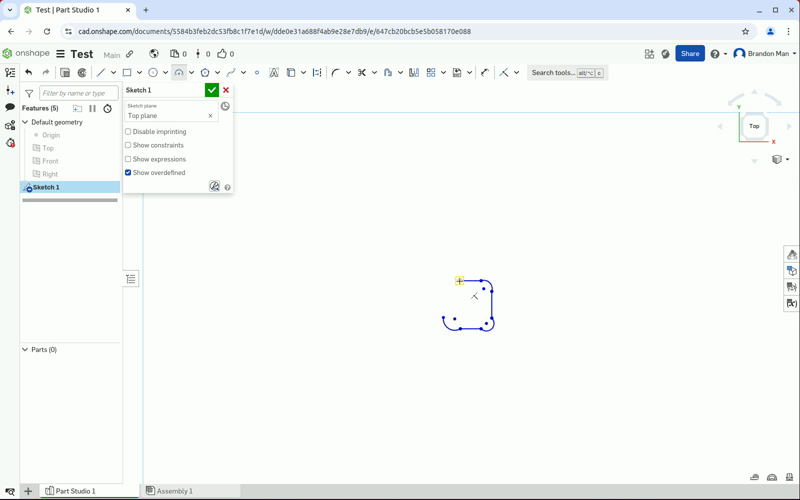
scroll(-6)
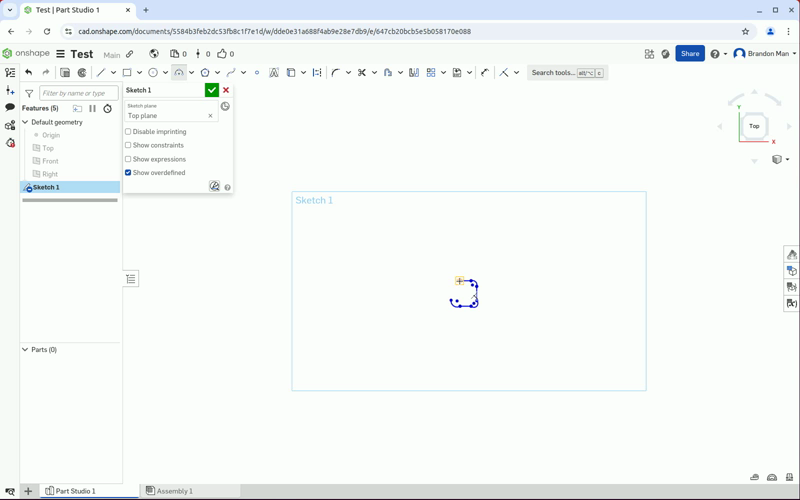
scroll(-6)
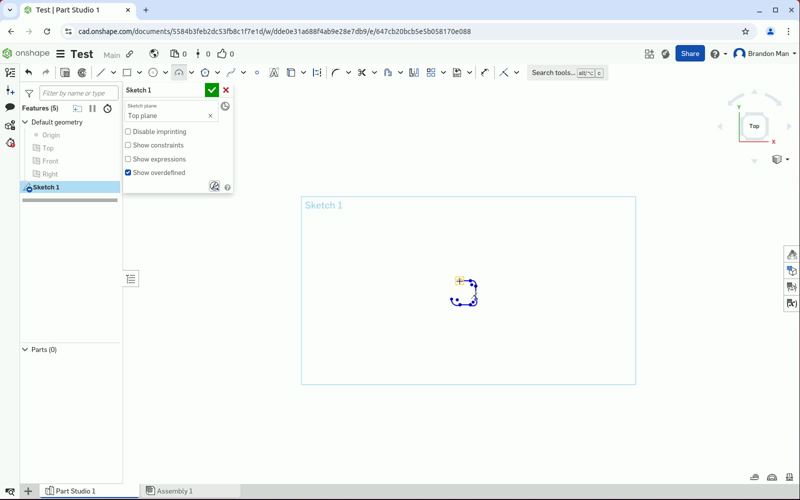
scroll(-6)
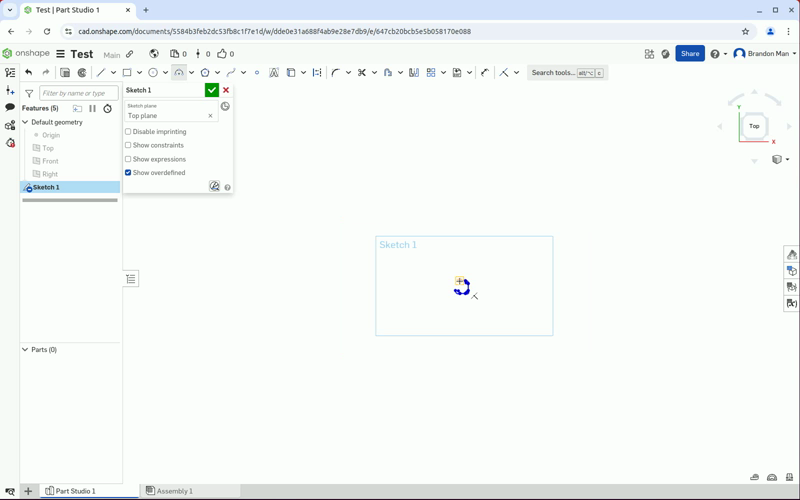
scroll(-6)
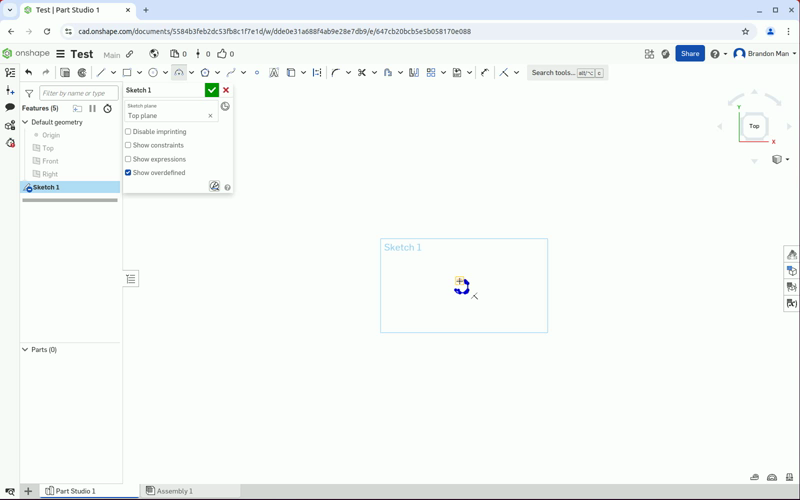
scroll(-6)
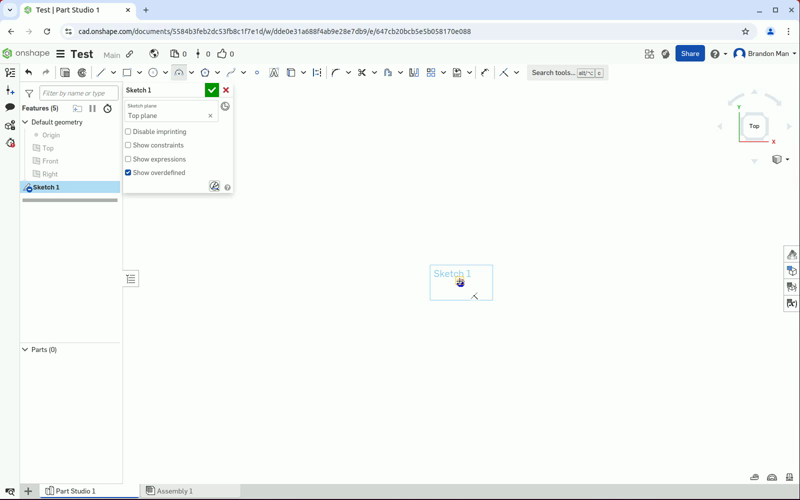
key_down(shift)
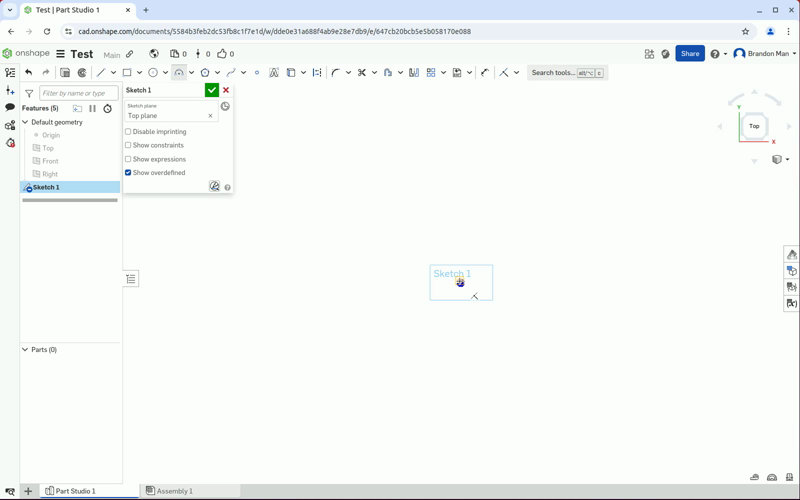
mouse_move(458, 281)
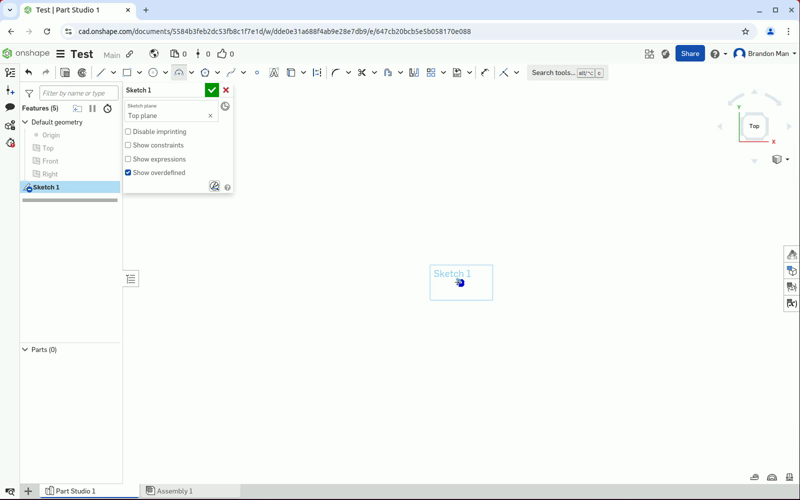
scroll(6)
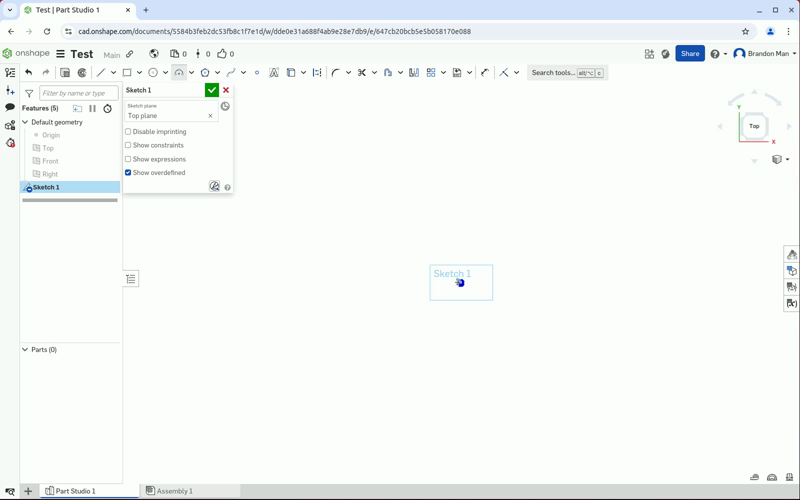
scroll(6)
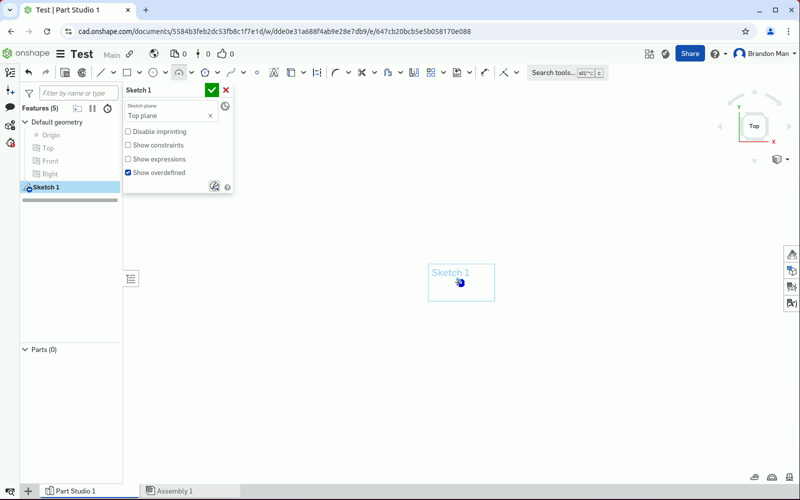
scroll(6)
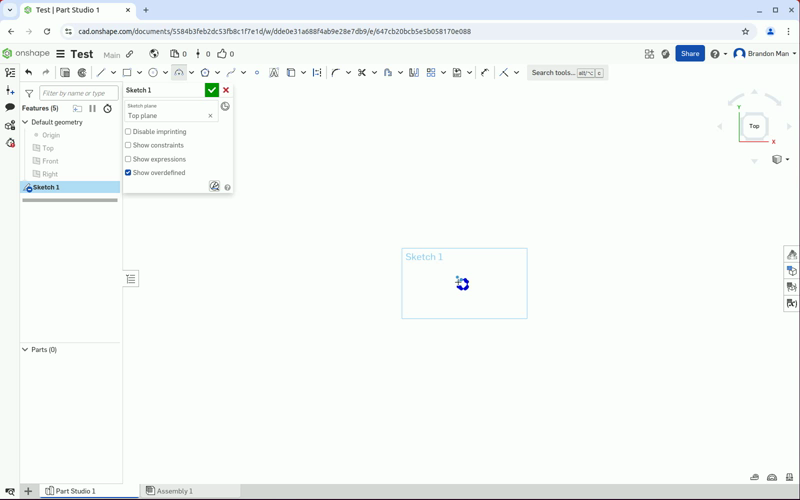
scroll(6)
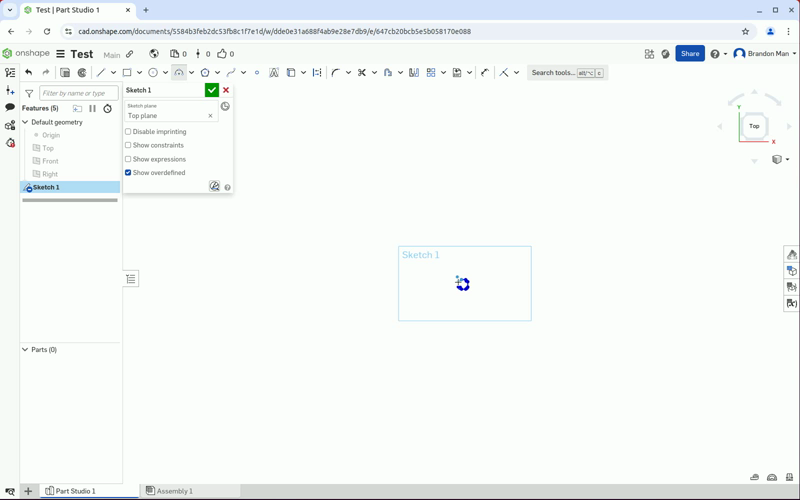
scroll(6)
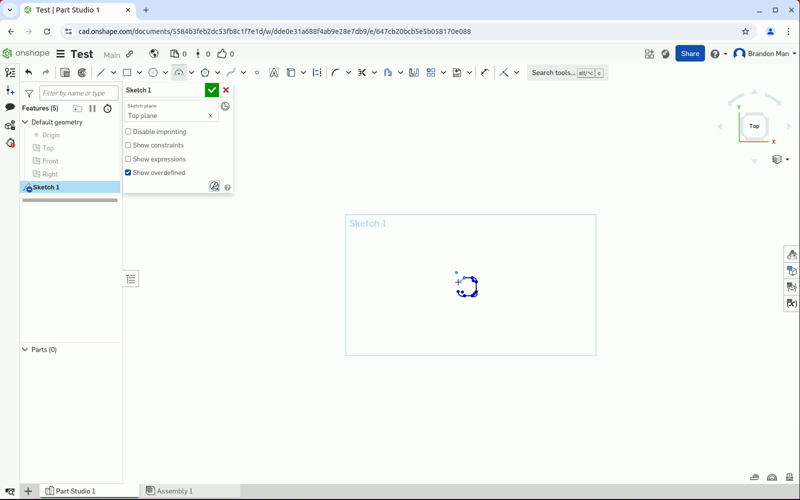
scroll(6)
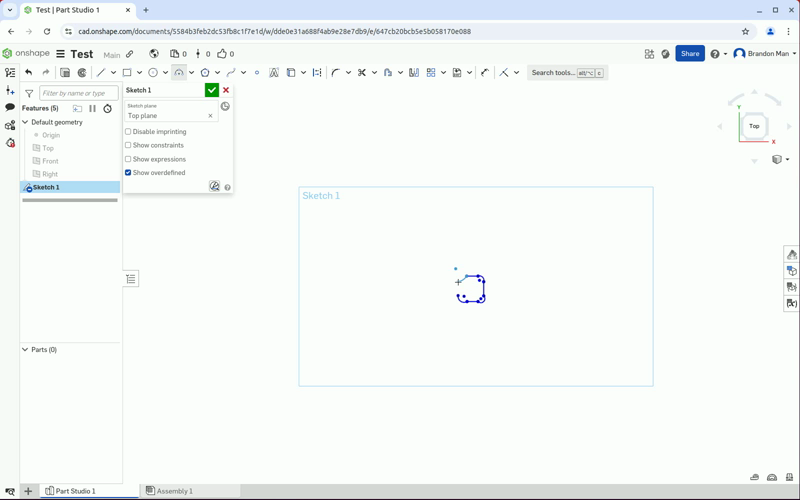
scroll(6)
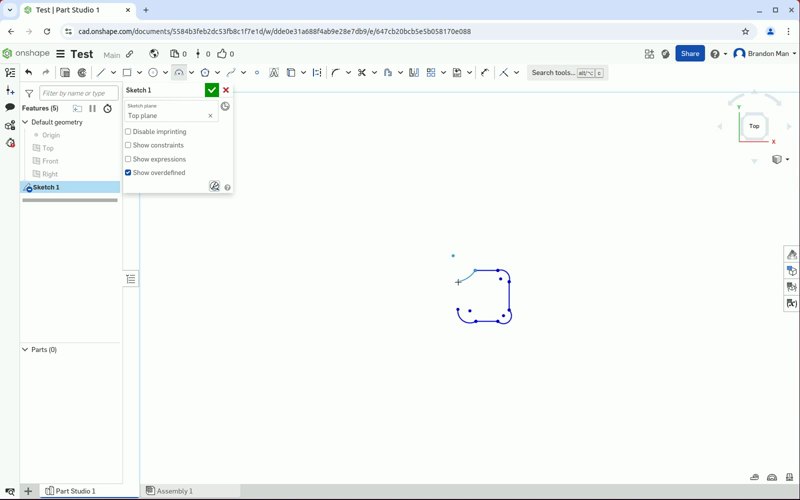
click(458, 281)
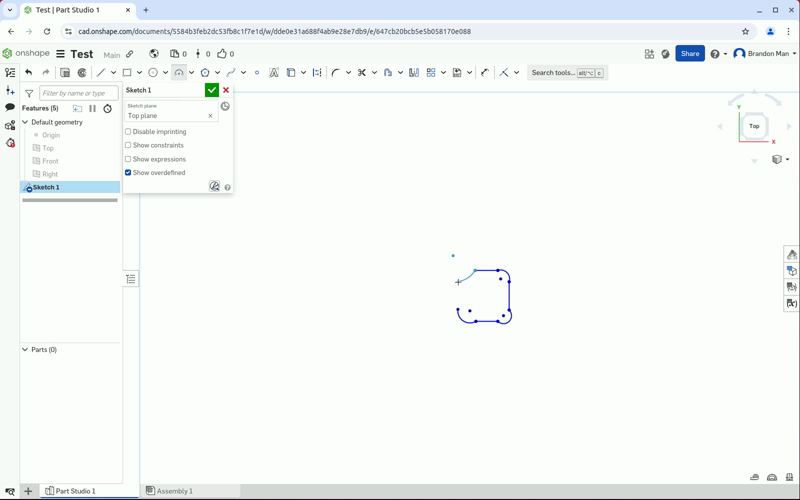
scroll(-6)
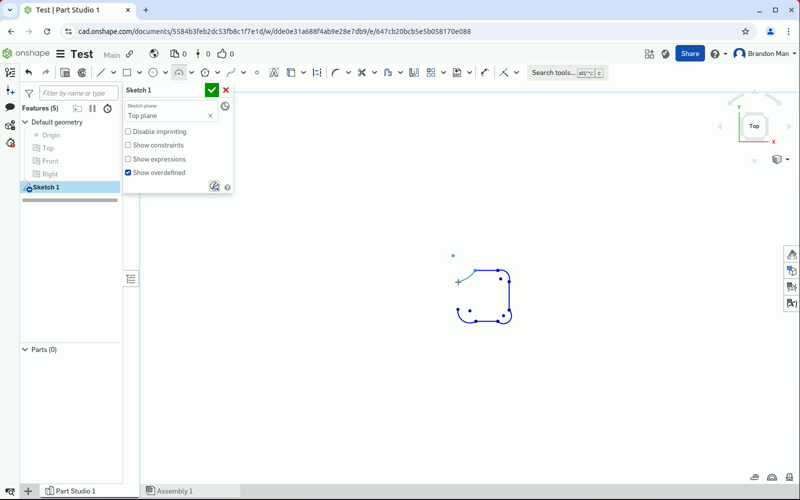
scroll(-6)
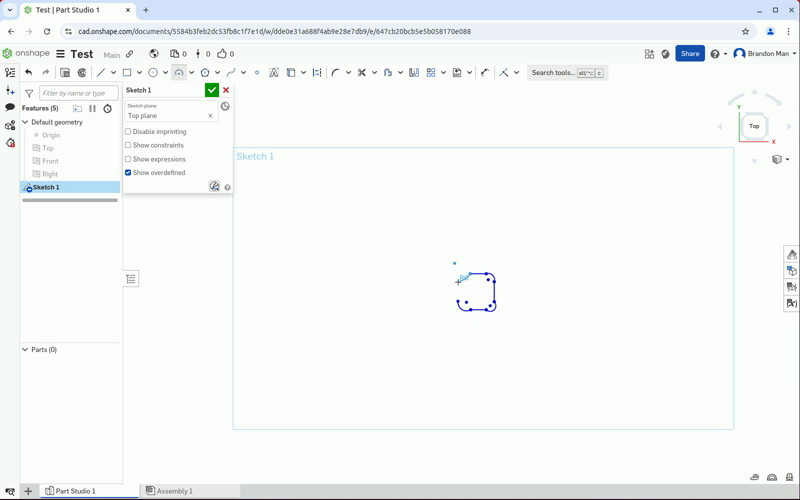
scroll(-6)
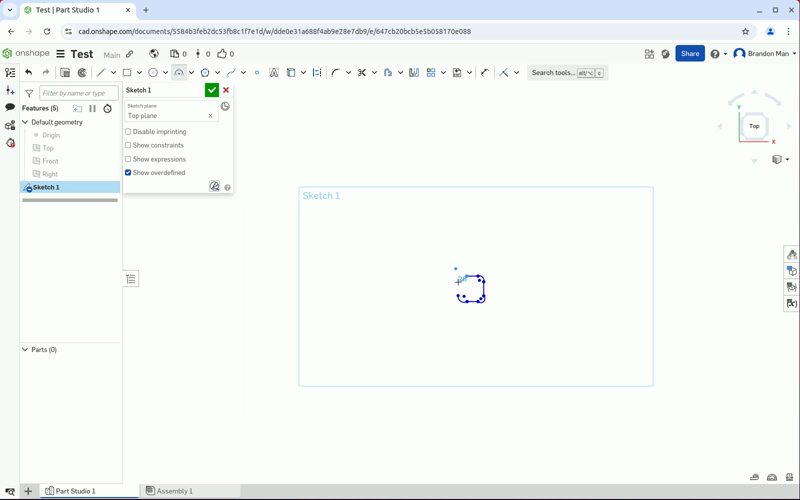
scroll(-6)
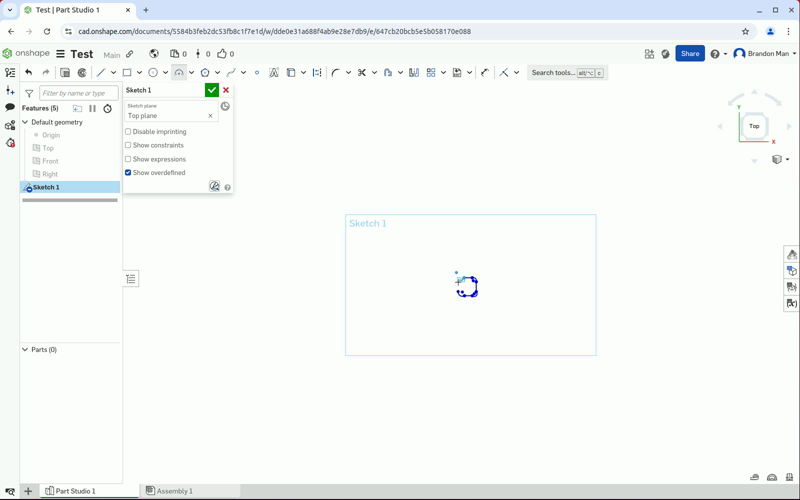
scroll(-6)
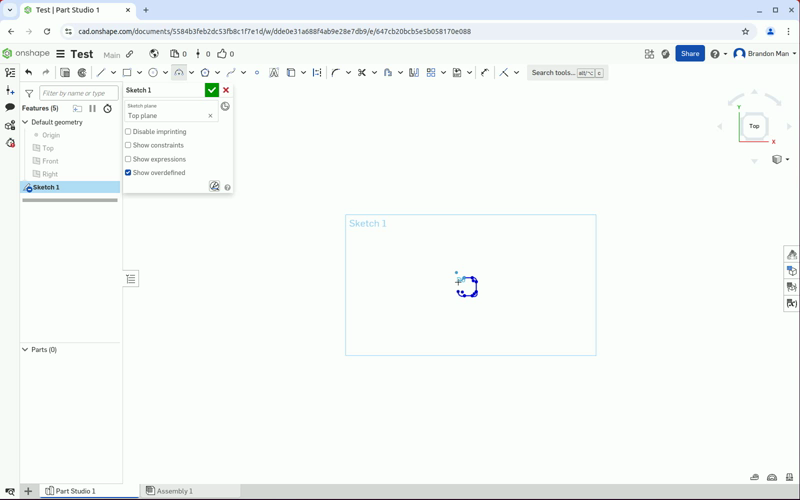
scroll(-6)
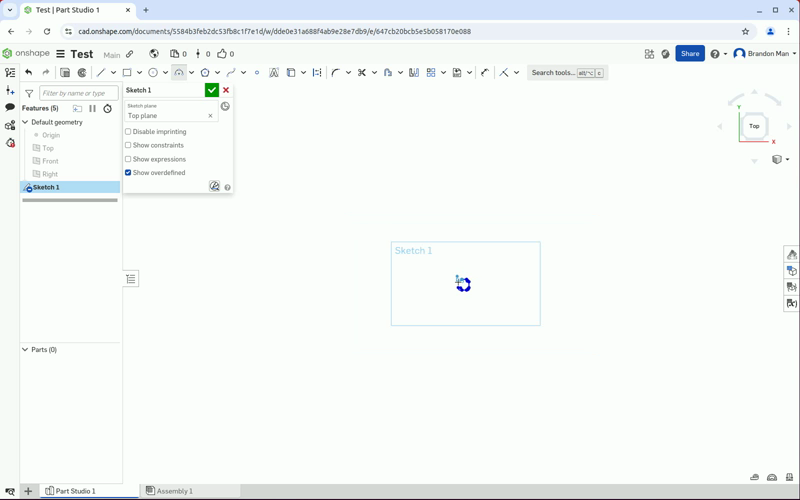
scroll(-6)
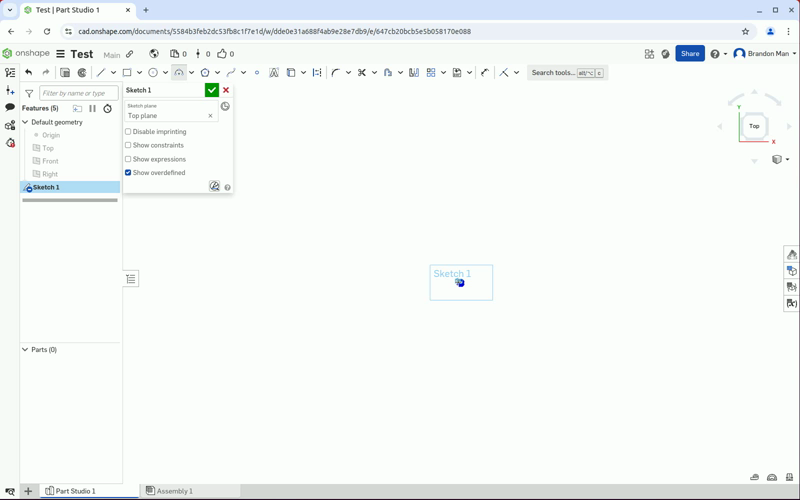
mouse_move(458, 281)
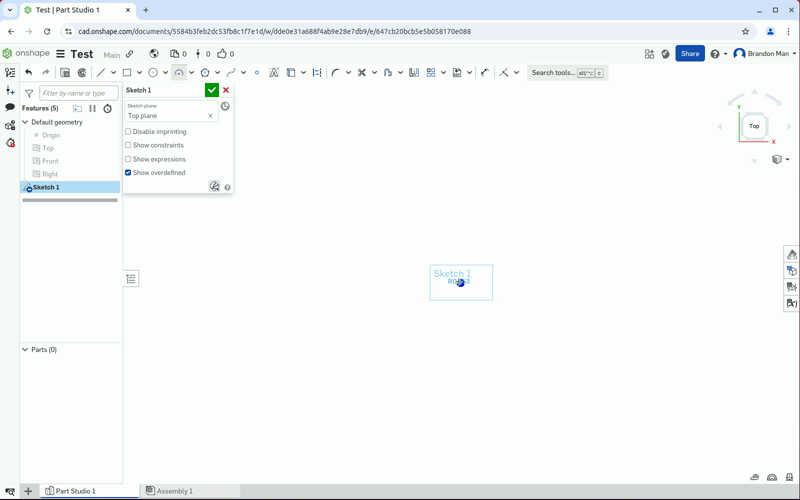
scroll(6)
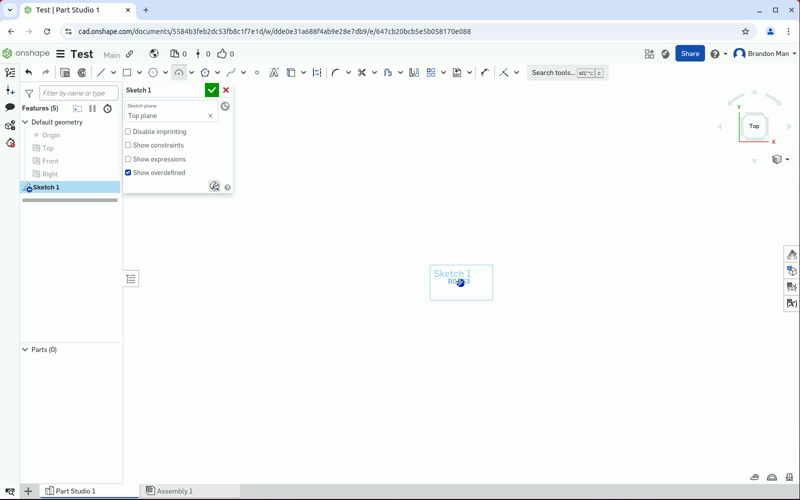
scroll(6)
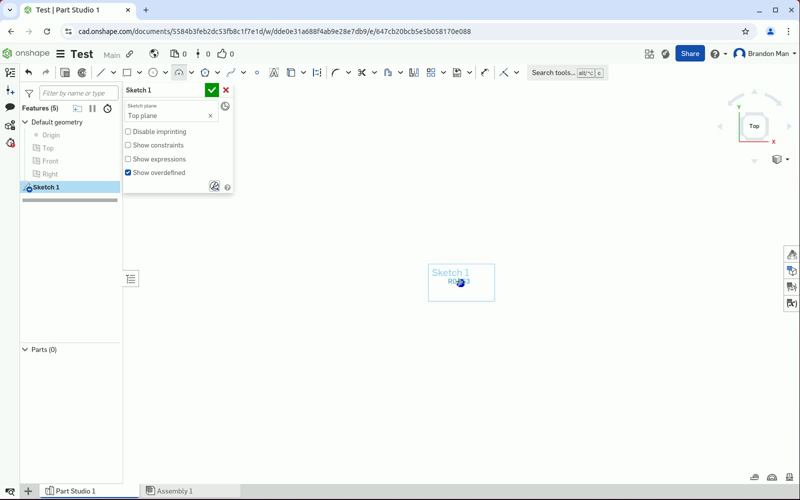
scroll(6)
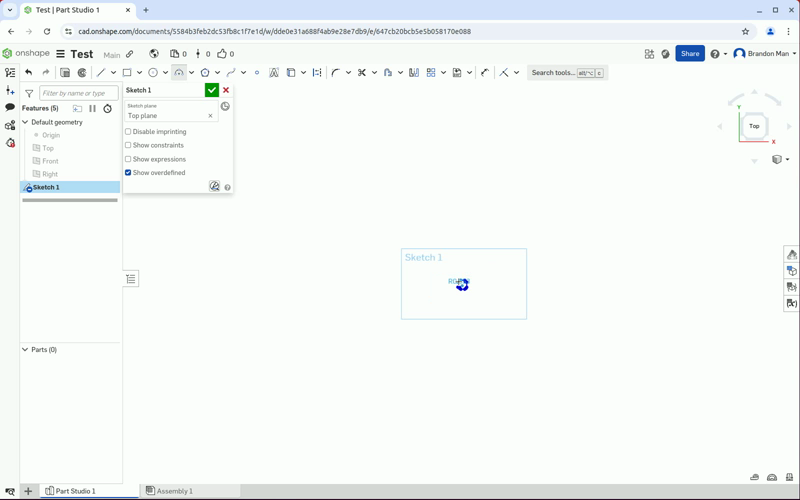
scroll(6)
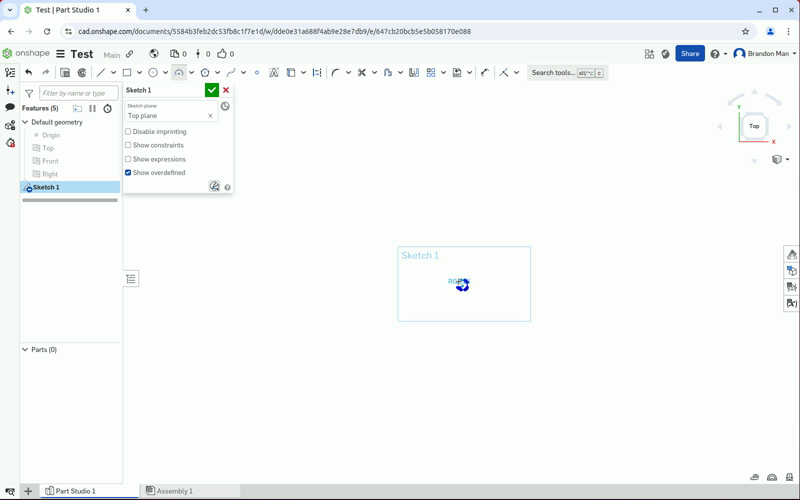
scroll(6)
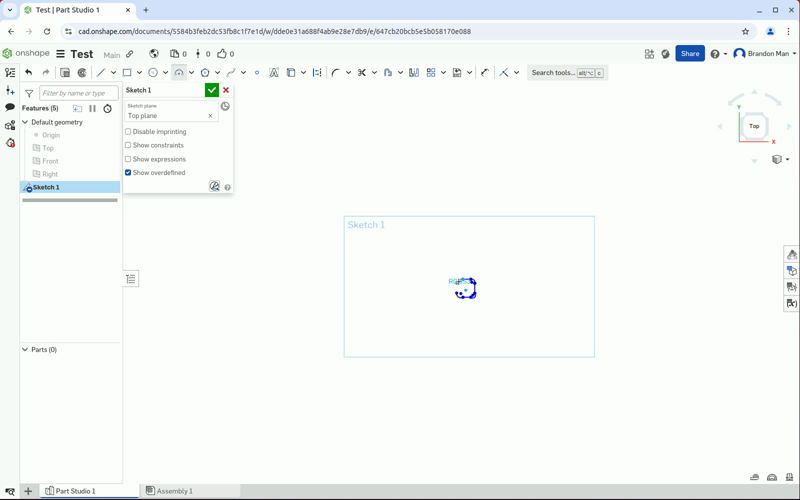
scroll(6)
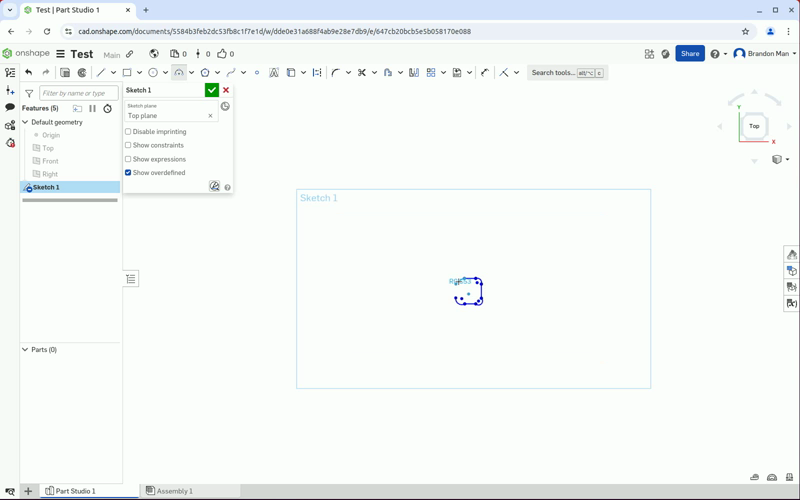
scroll(6)
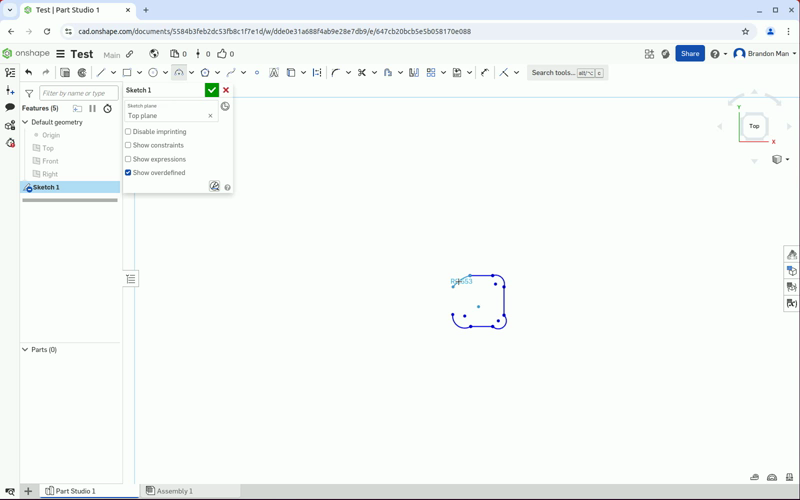
click(458, 281)
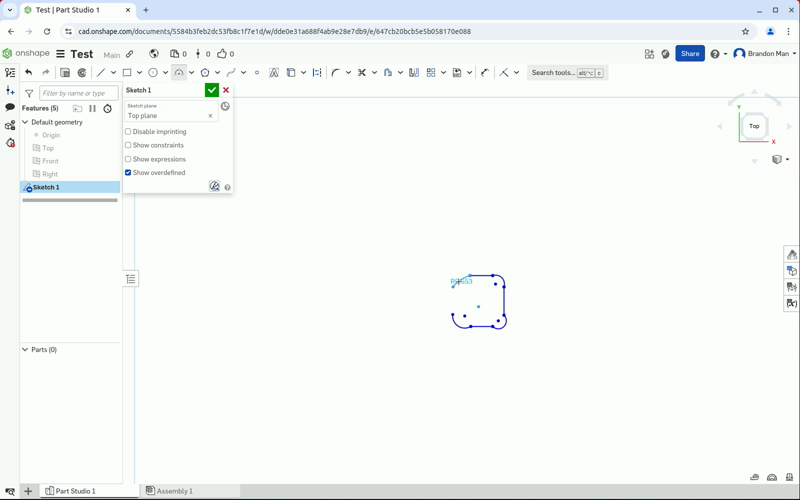
scroll(-6)
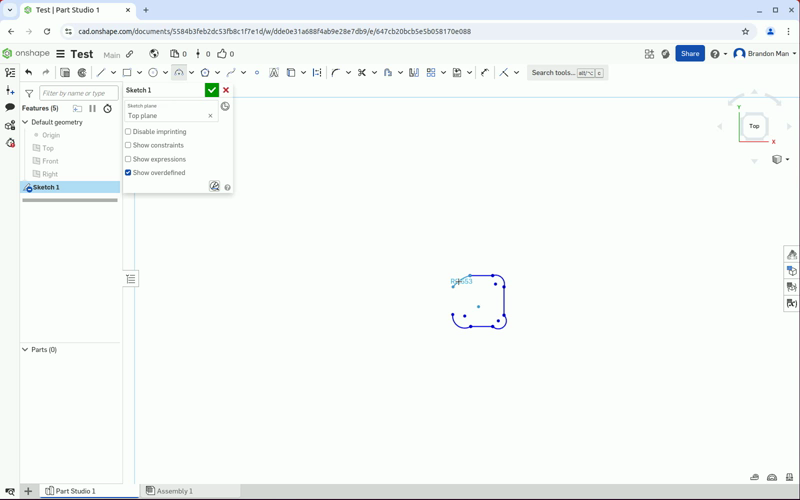
scroll(-6)
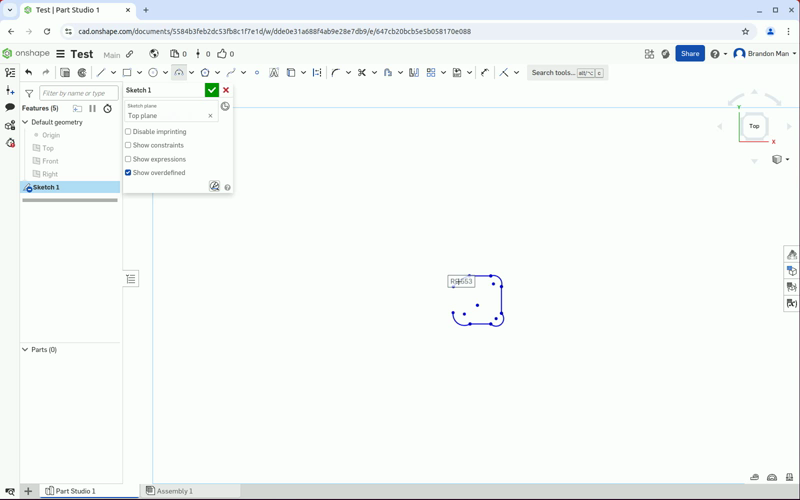
scroll(-6)
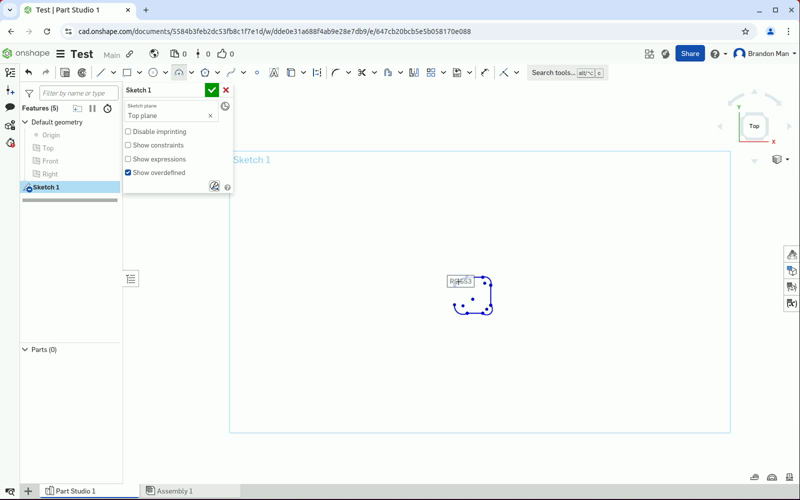
scroll(-6)
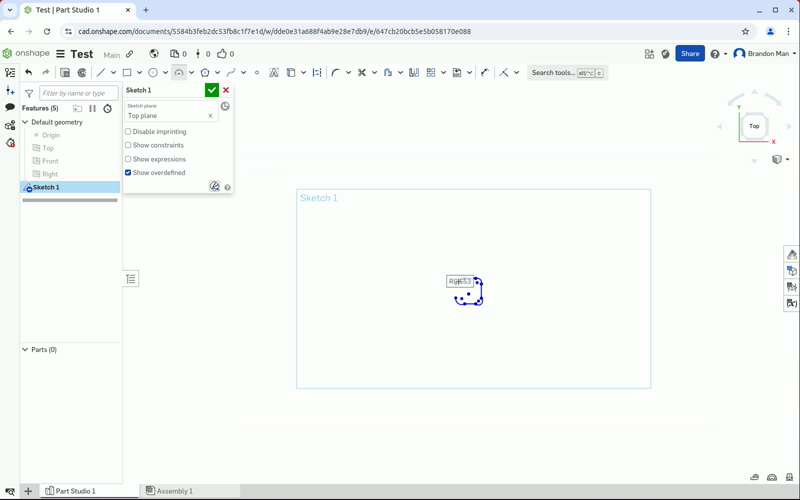
scroll(-6)
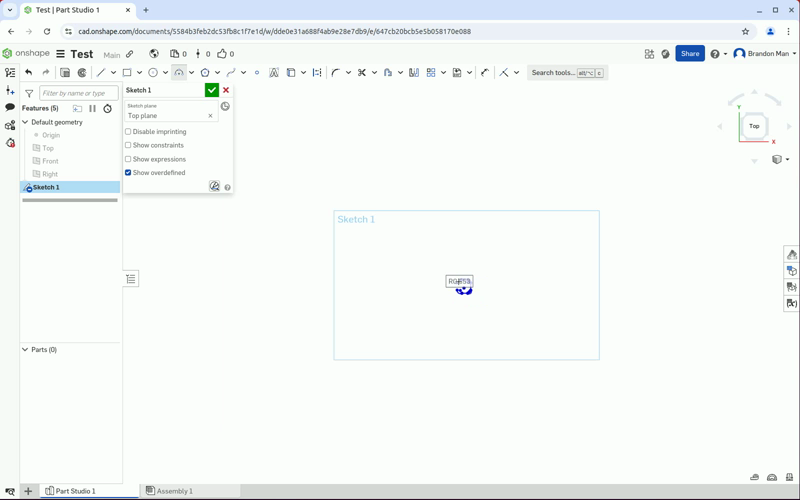
scroll(-6)
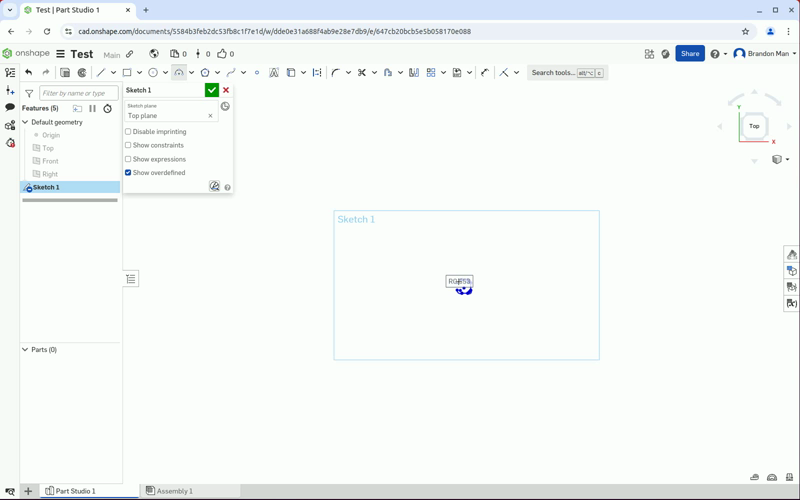
scroll(-6)
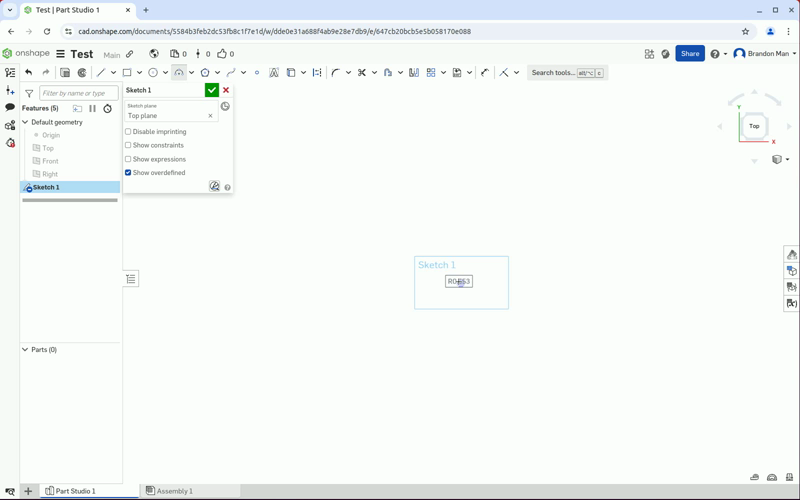
key_up(shift)
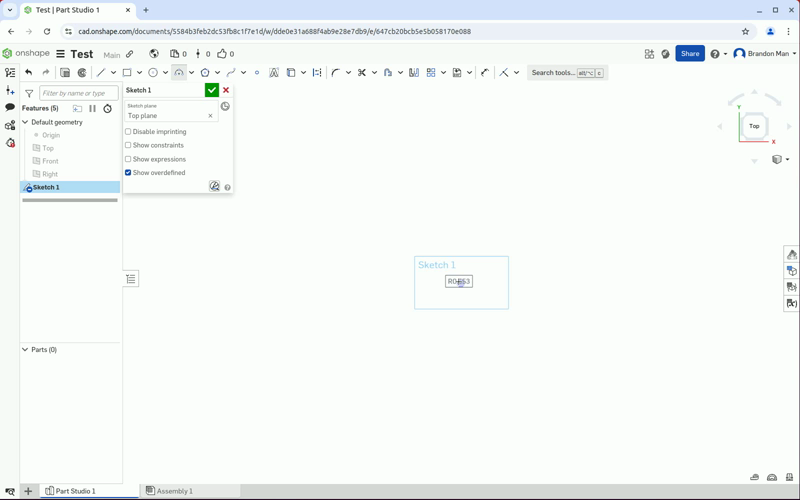
key(esc)
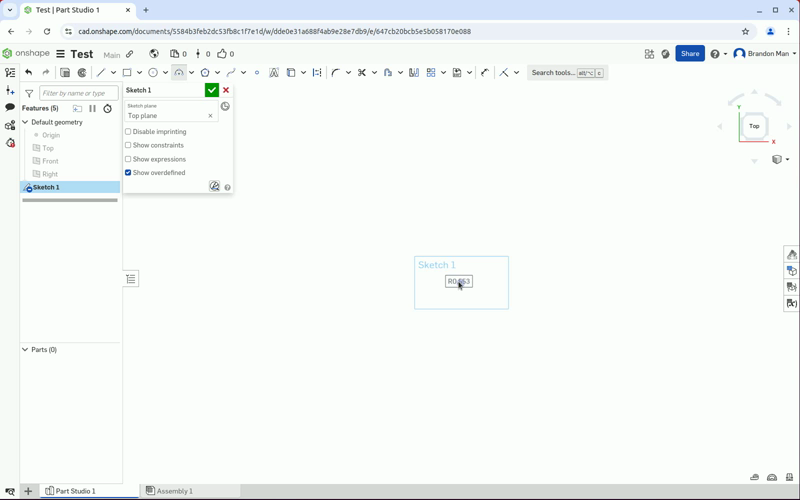
key(l)
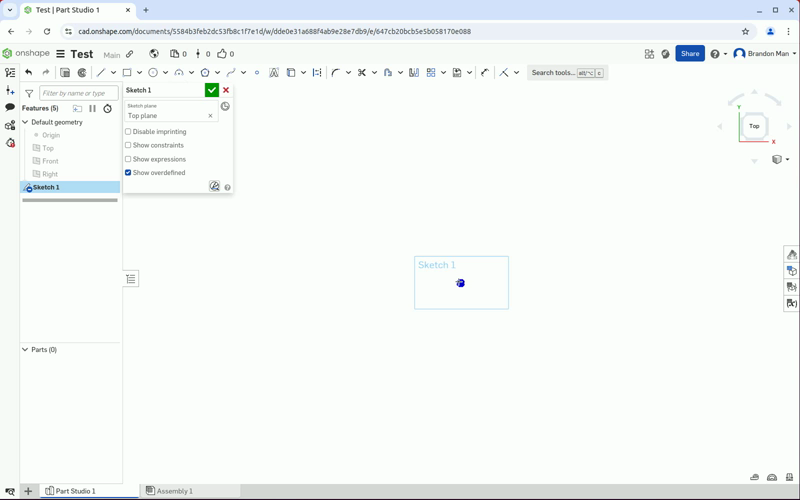
mouse_move(458, 281)
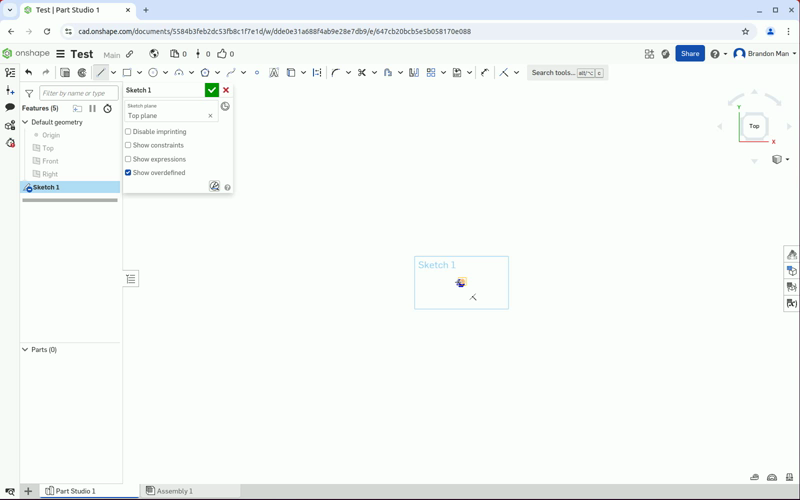
scroll(6)
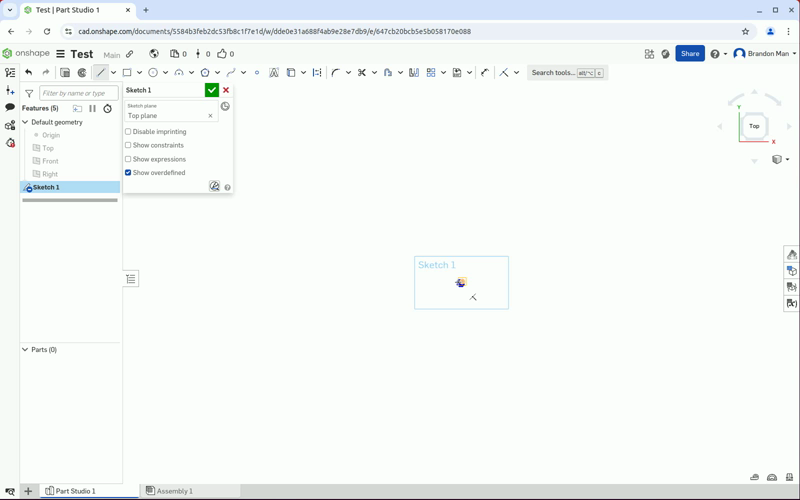
scroll(6)
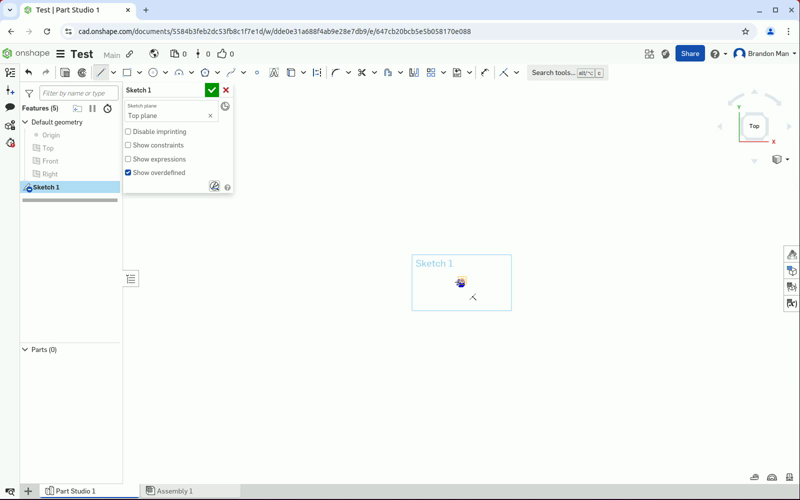
scroll(6)
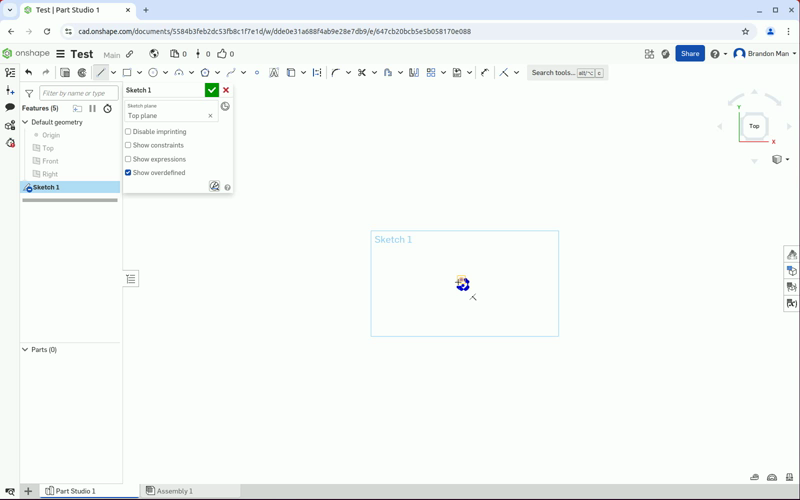
scroll(6)
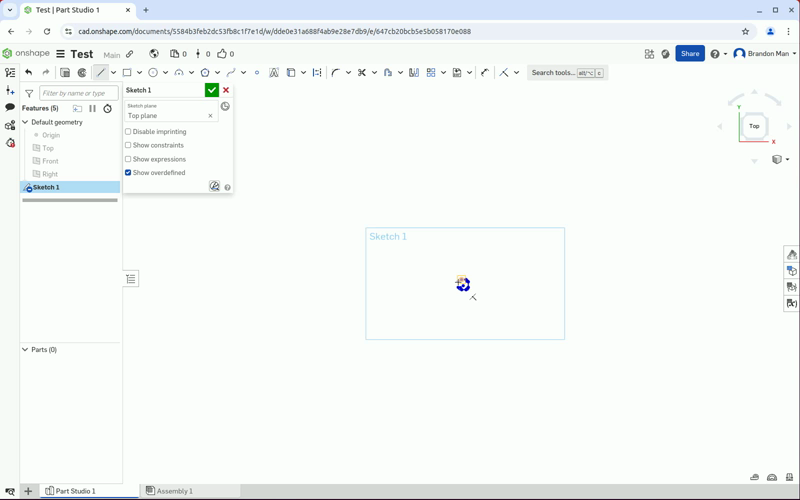
scroll(6)
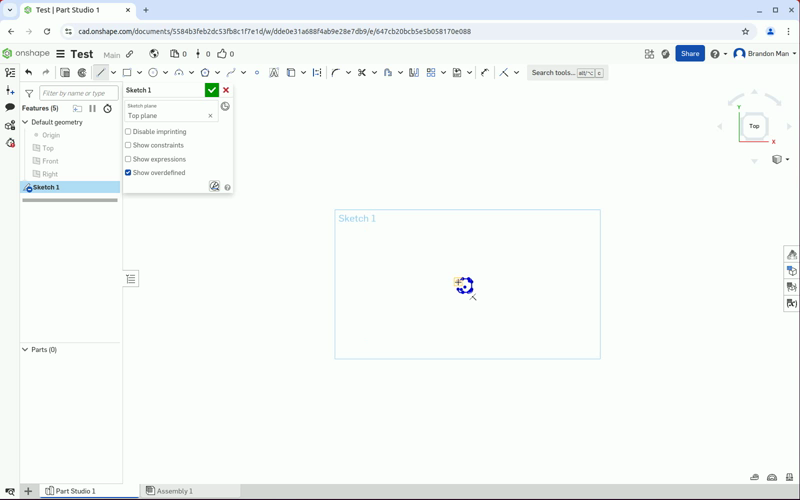
scroll(6)
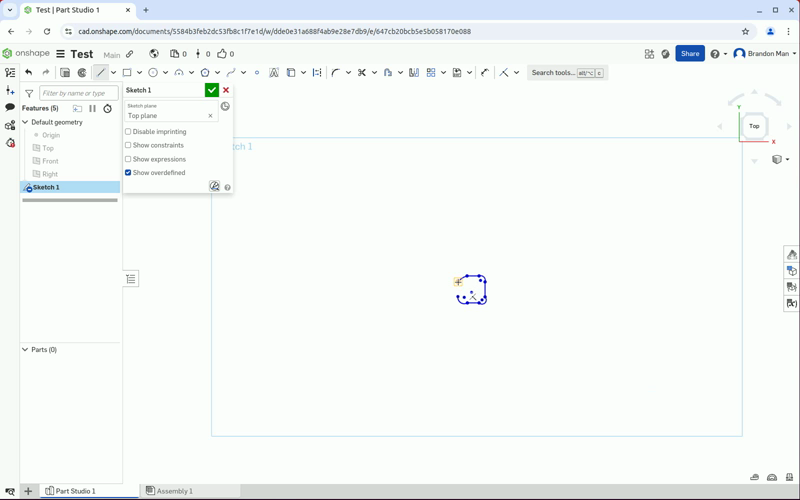
scroll(6)
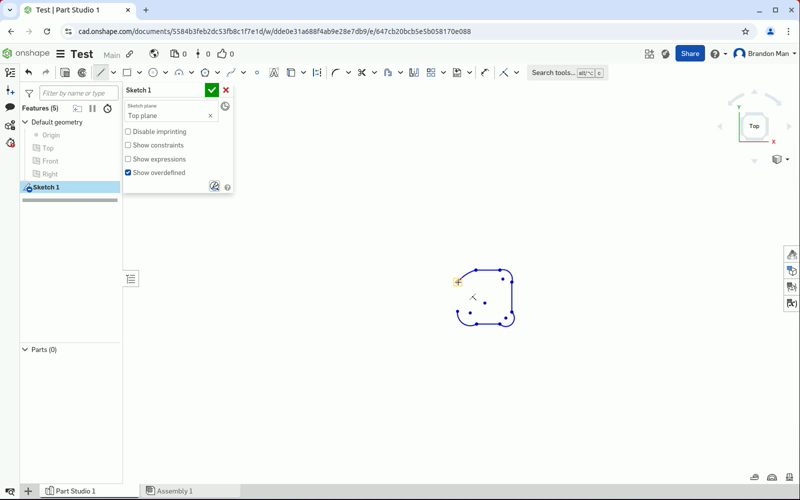
click(458, 281)
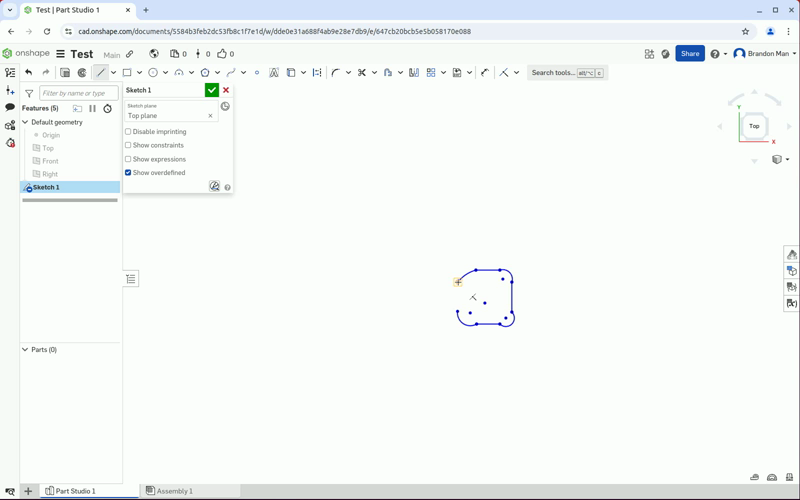
scroll(-6)
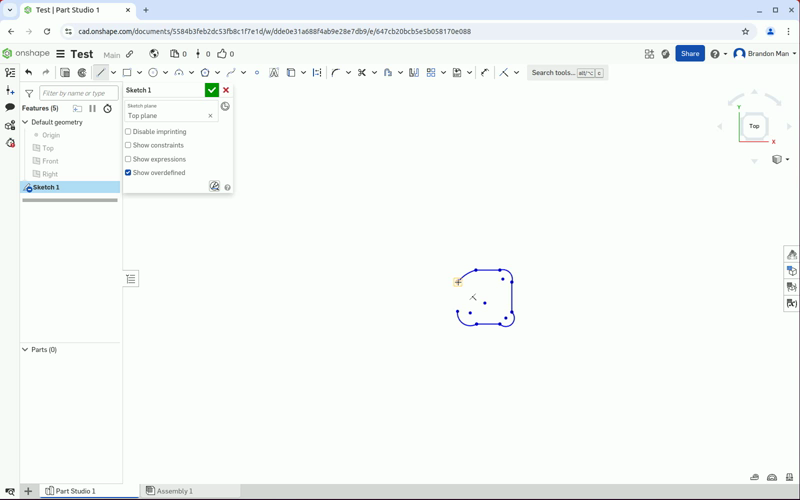
scroll(-6)
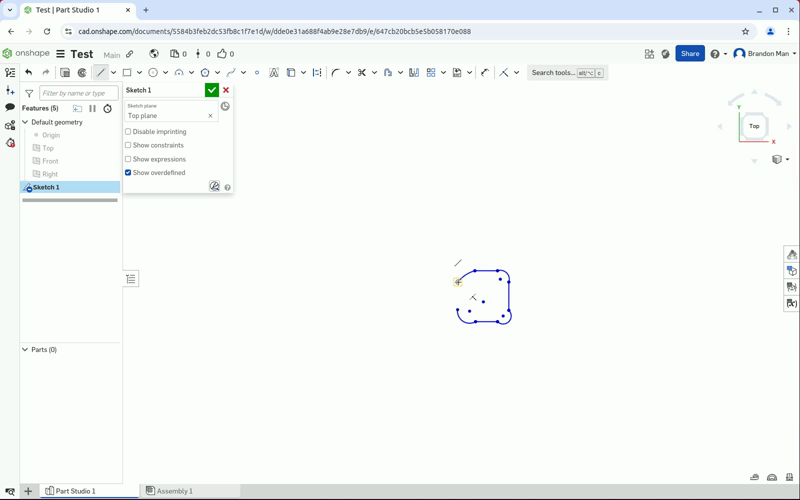
scroll(-6)
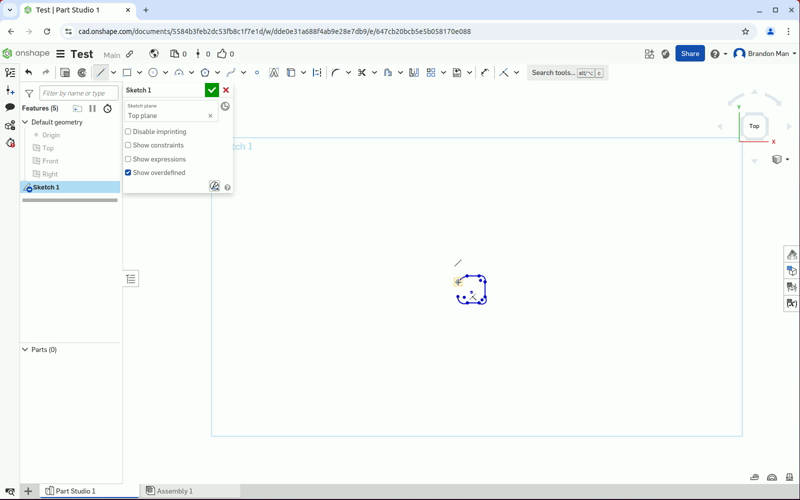
scroll(-6)
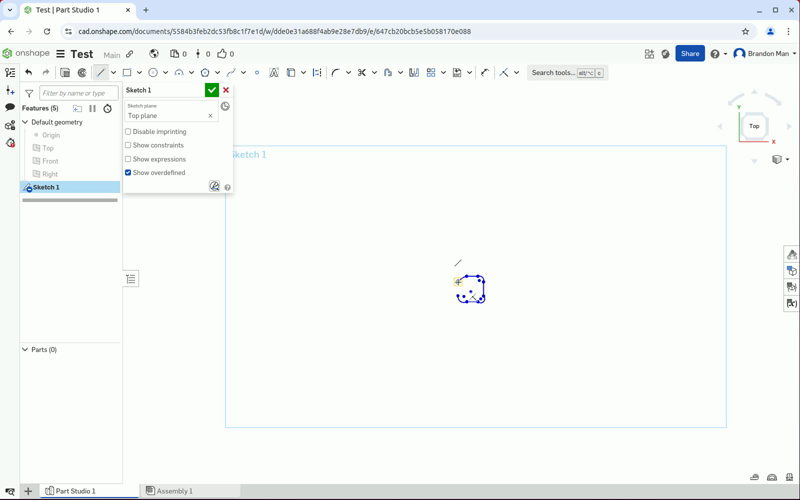
scroll(-6)
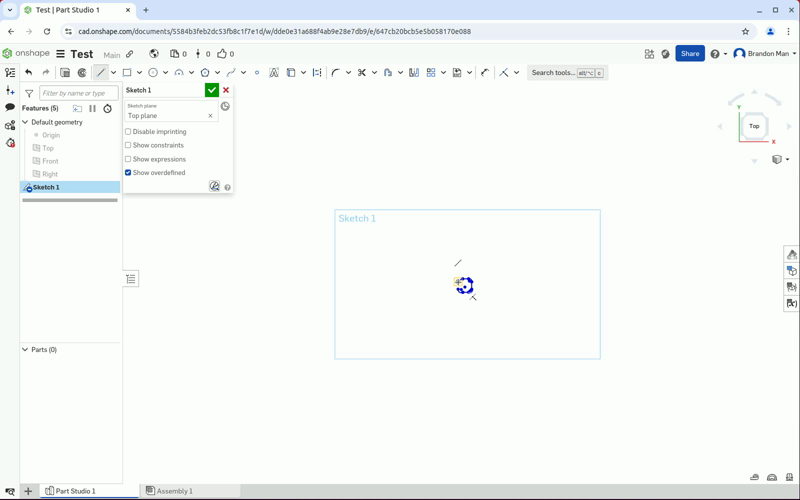
scroll(-6)
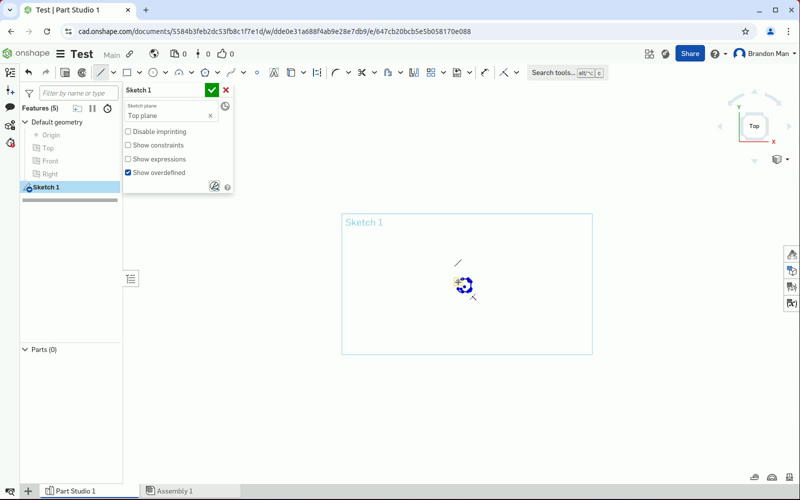
scroll(-6)
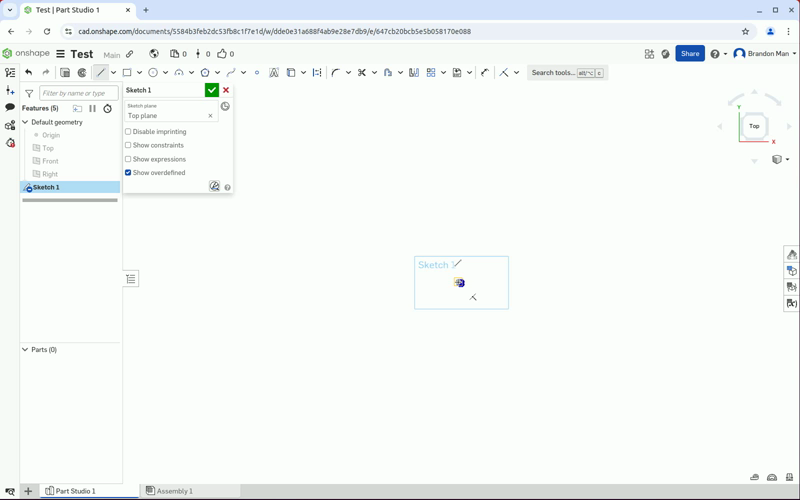
mouse_move(488, 281)
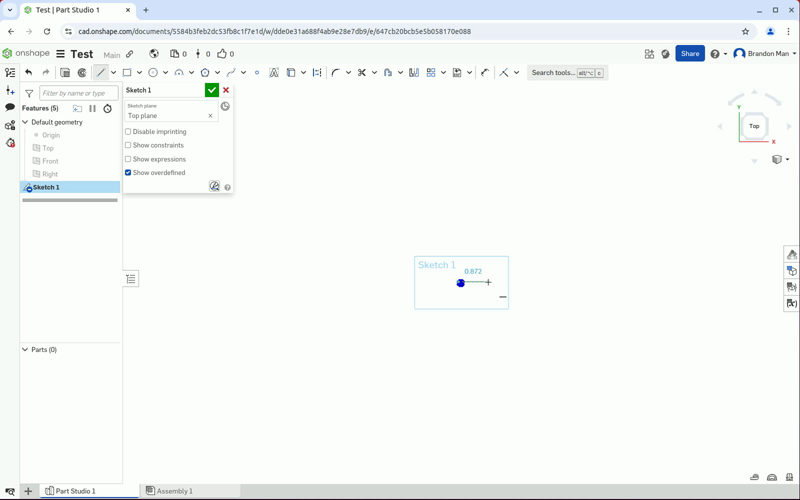
key_down(shift)
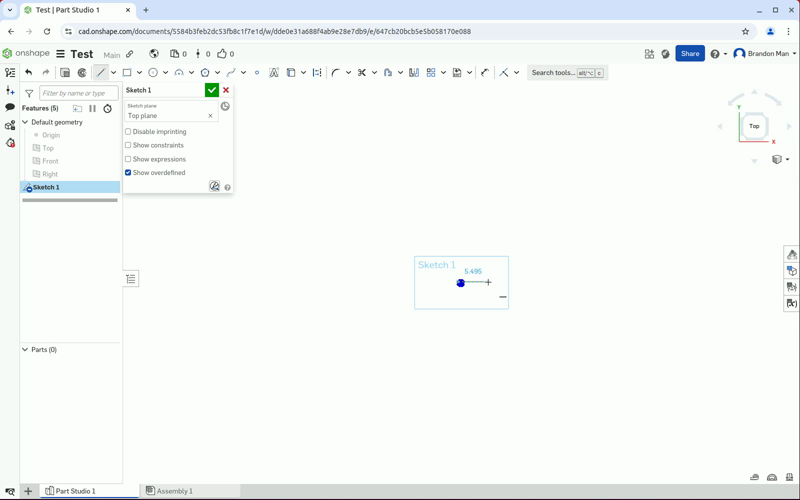
mouse_move(458, 284)
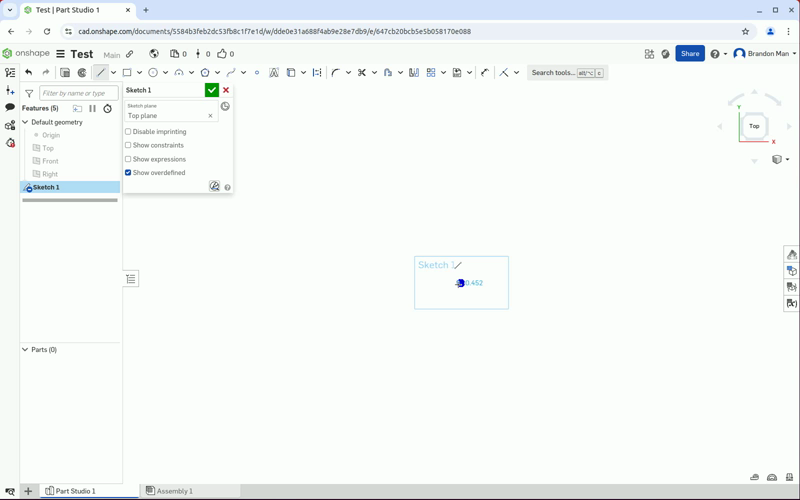
scroll(6)
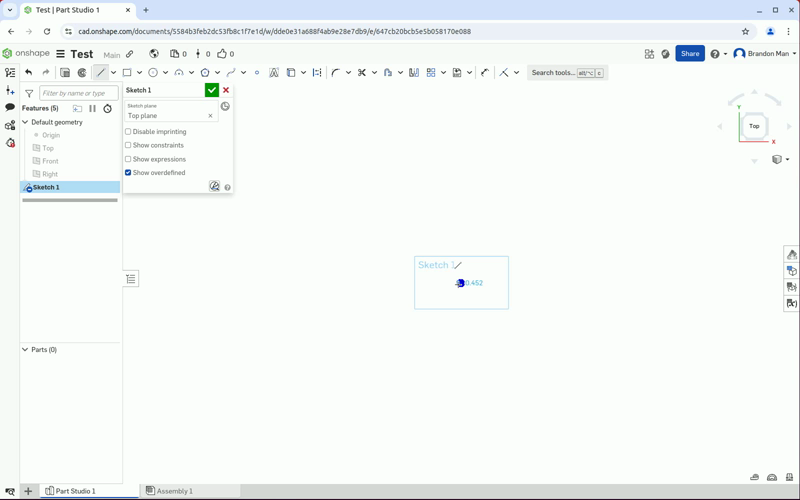
scroll(6)
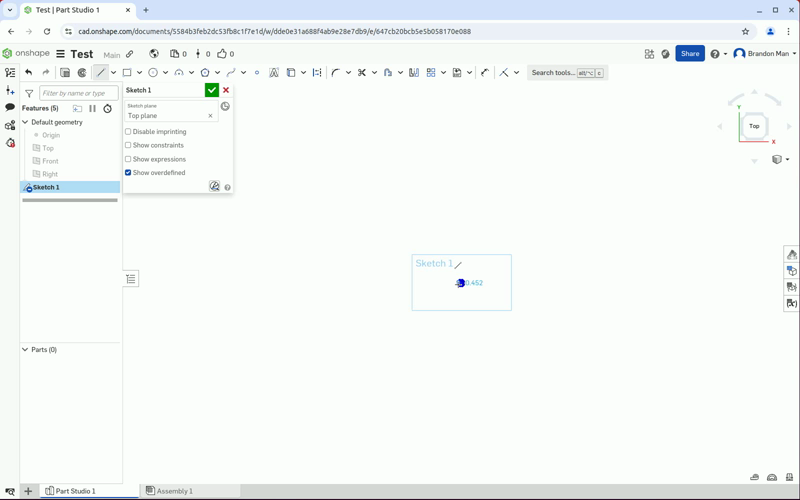
scroll(6)
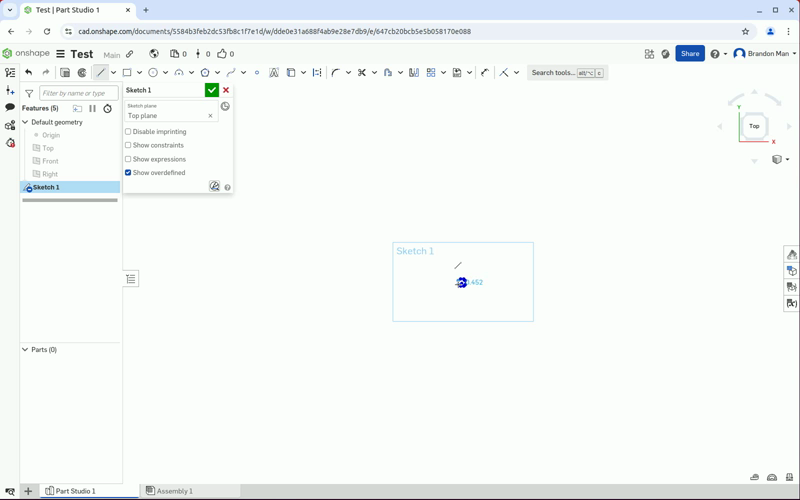
scroll(6)
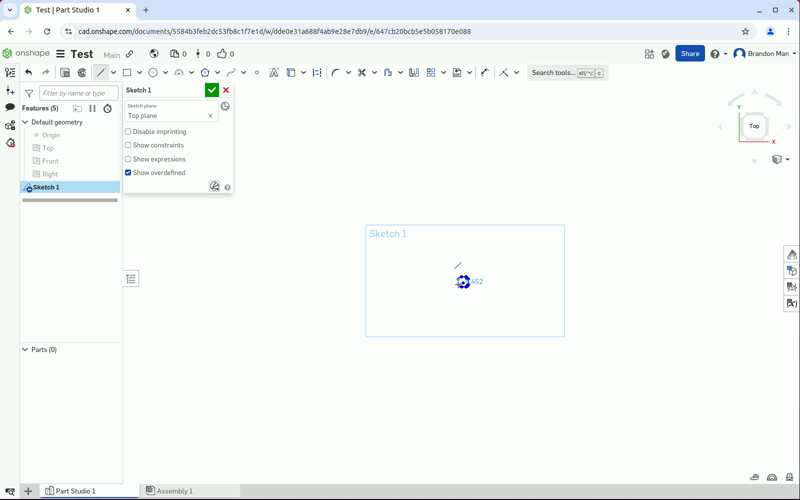
scroll(6)
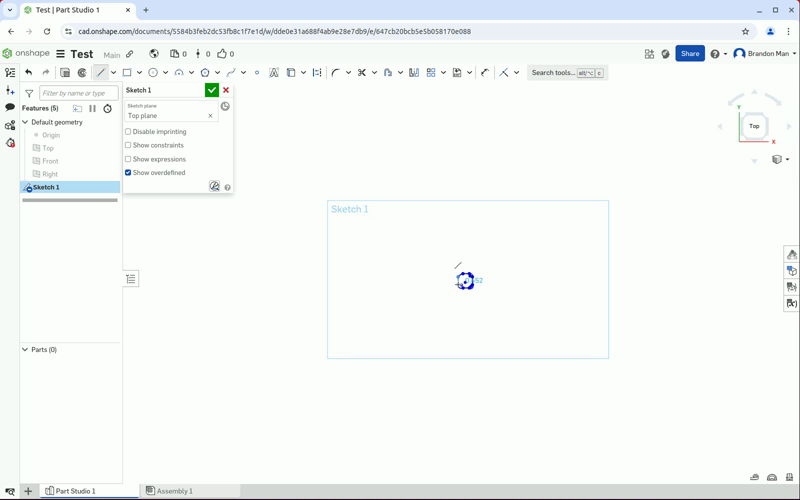
scroll(6)
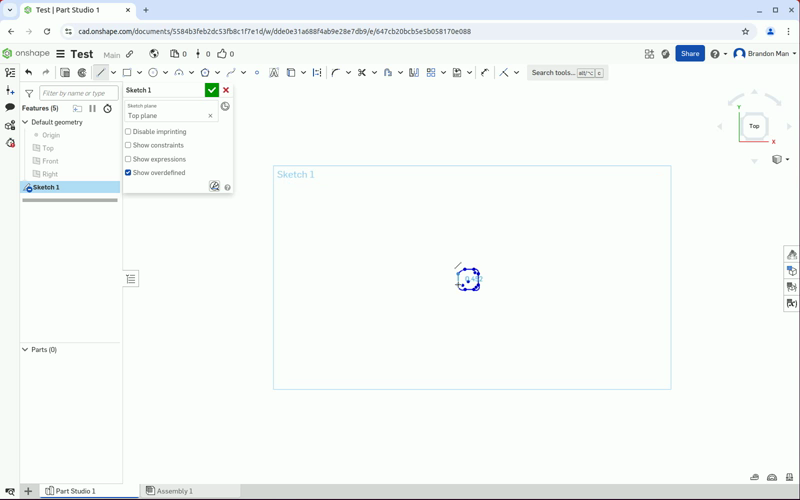
scroll(6)
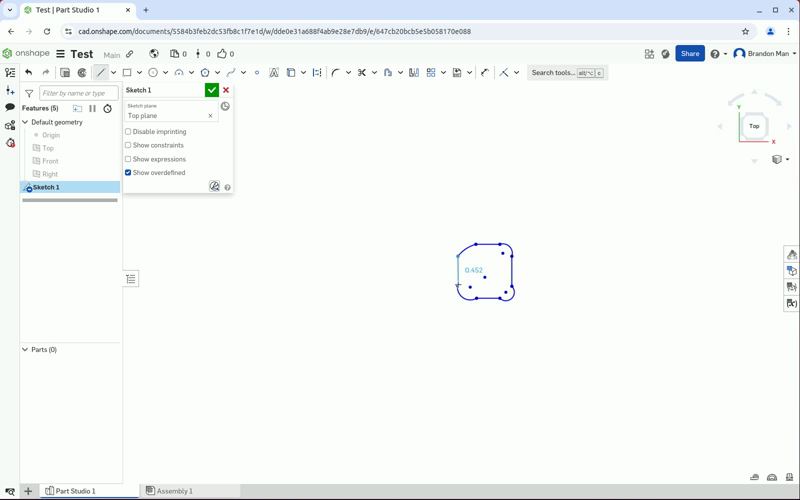
key_up(shift)
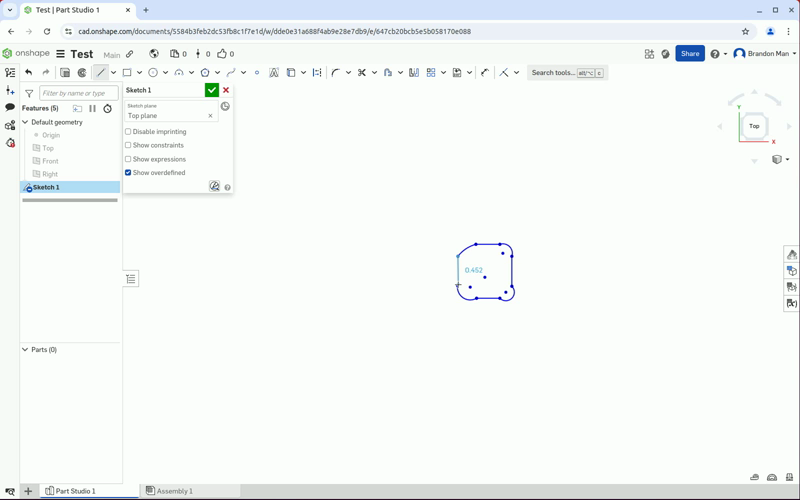
click(458, 284)
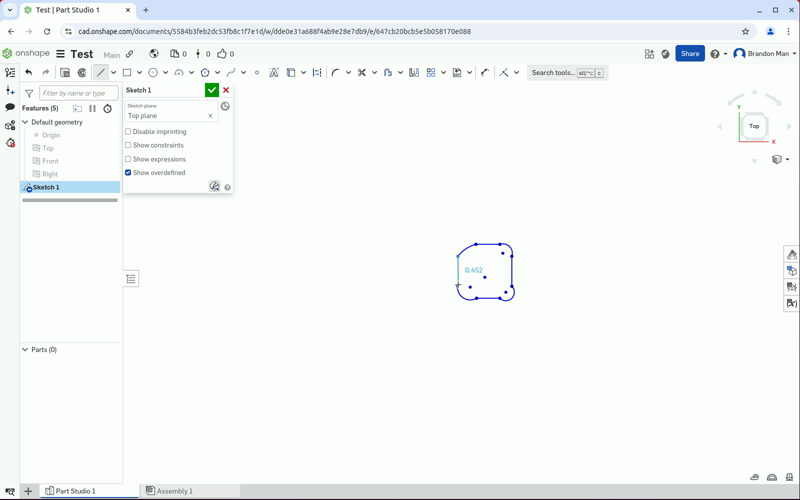
scroll(-6)
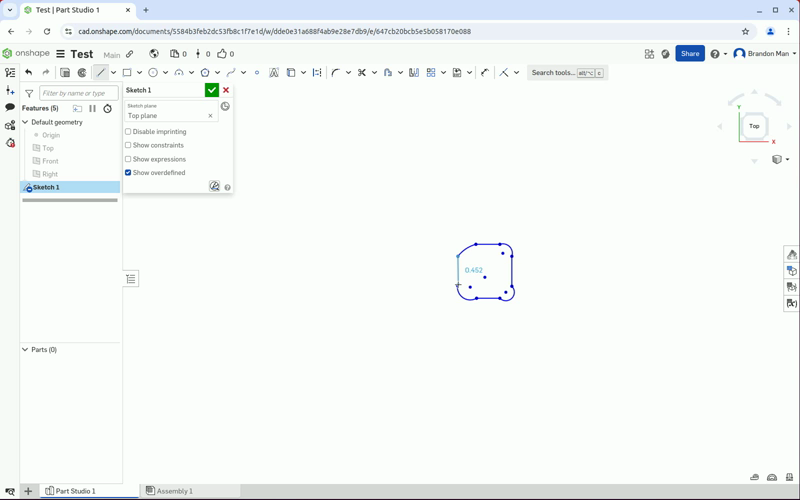
scroll(-6)
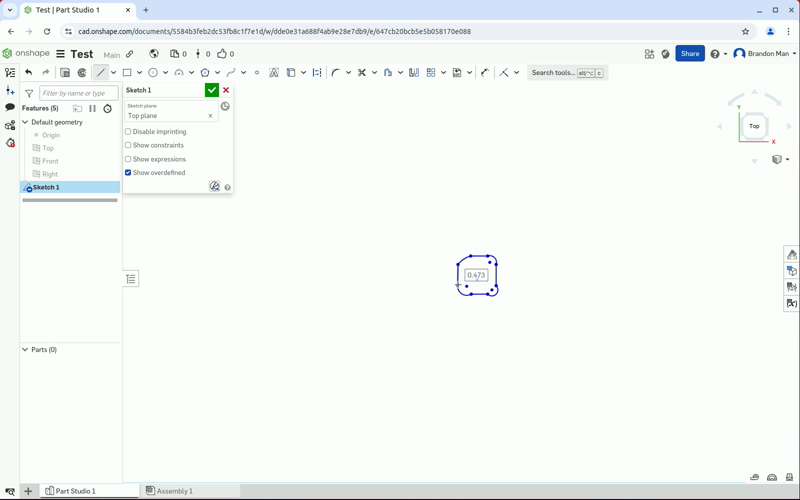
scroll(-6)
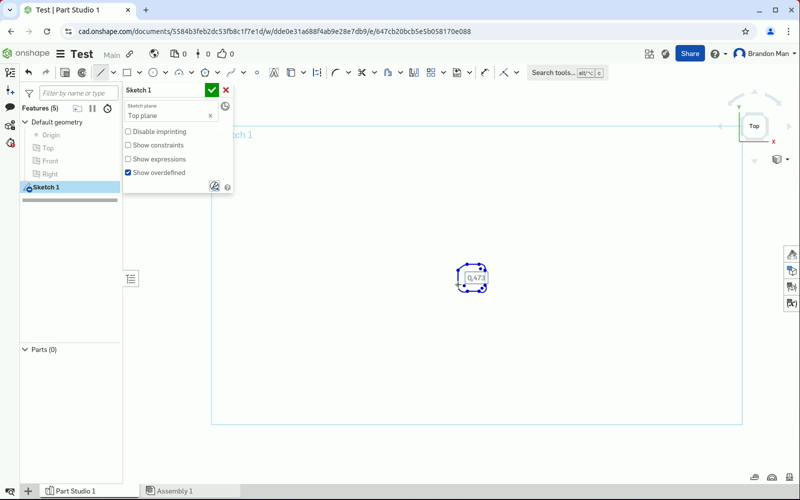
scroll(-6)
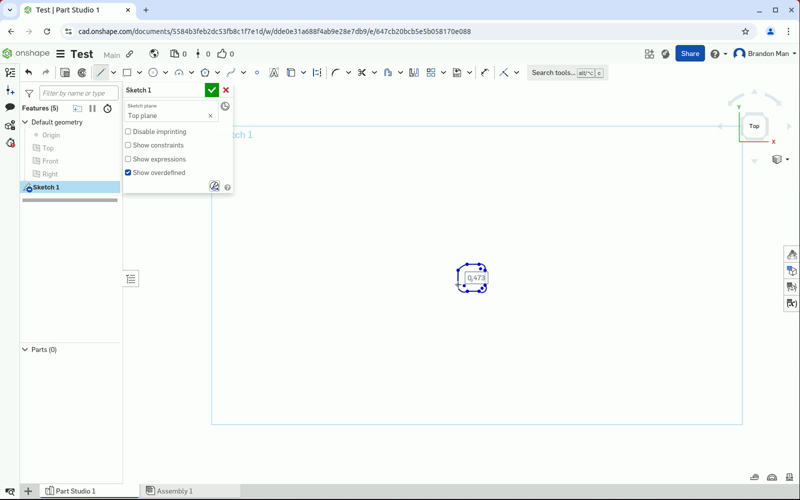
scroll(-6)
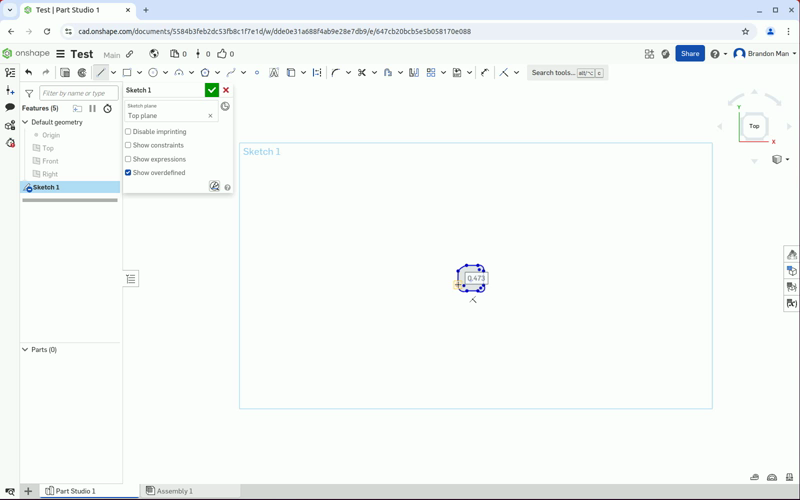
scroll(-6)
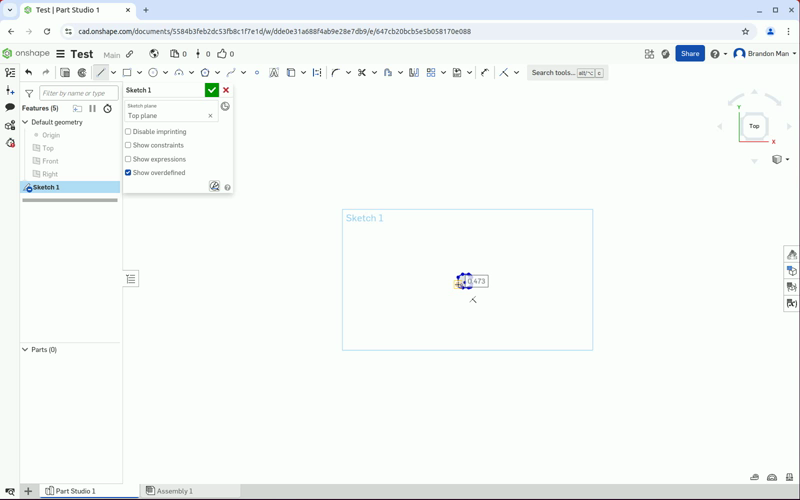
scroll(-6)
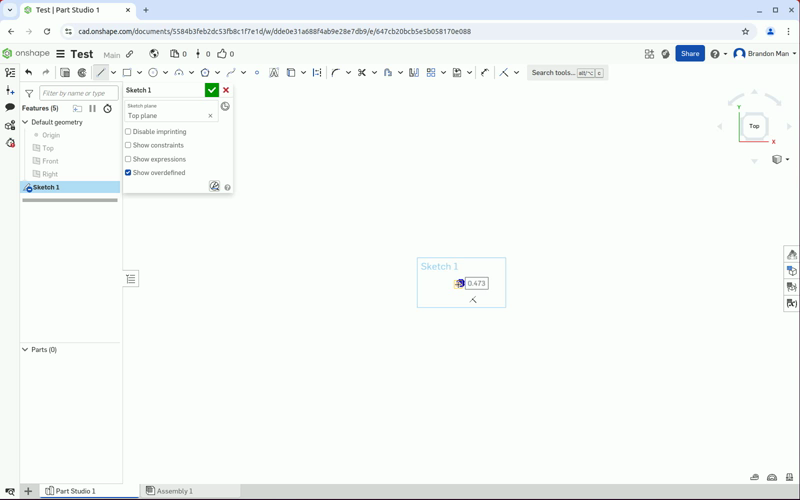
key(esc)
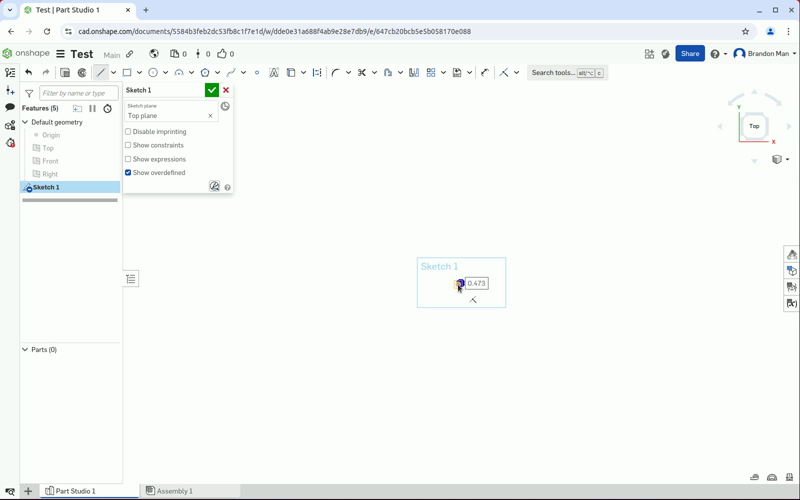
mouse_move(460, 284)
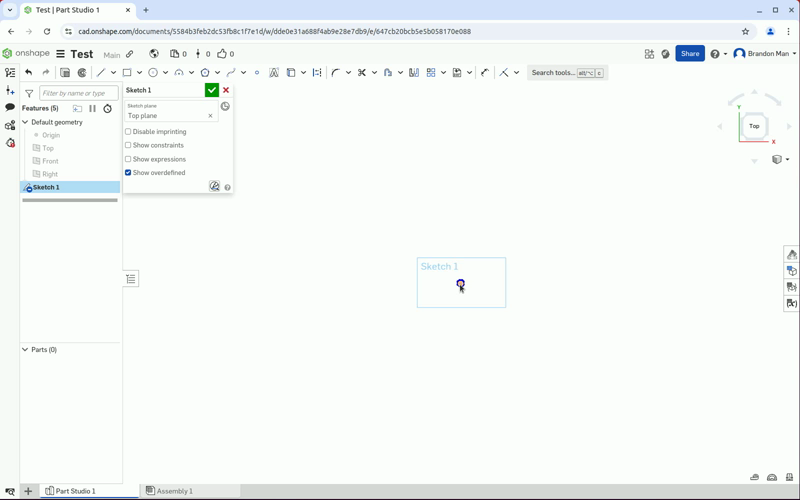
scroll(6)
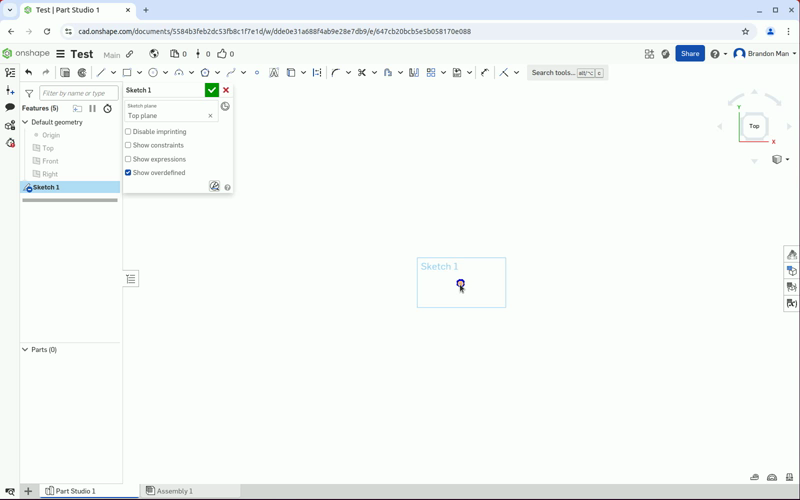
scroll(6)
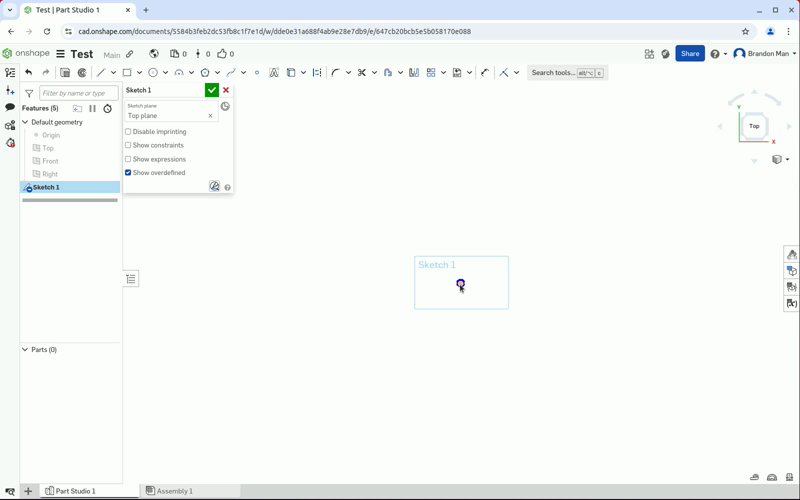
scroll(6)
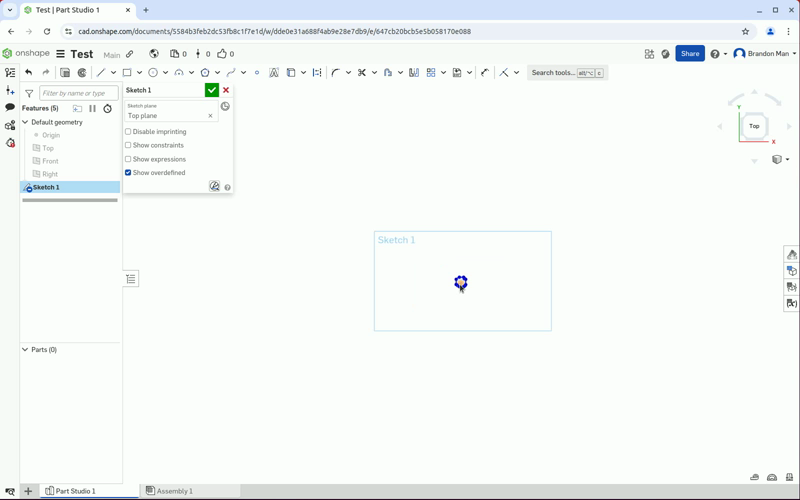
scroll(6)
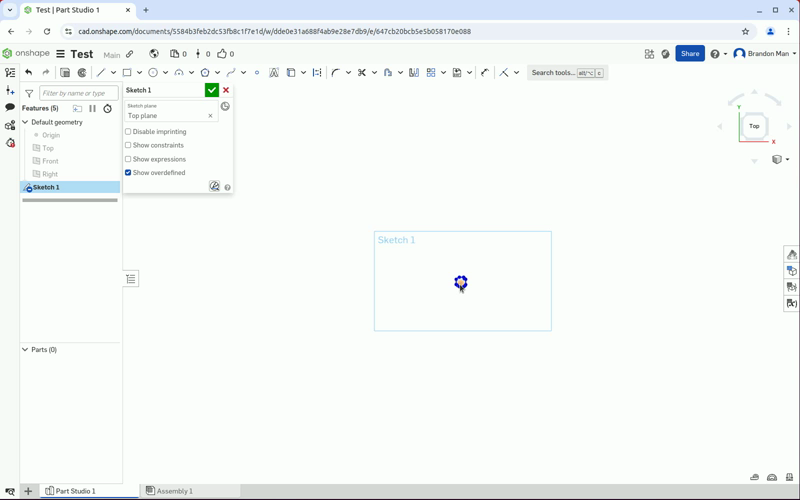
scroll(6)
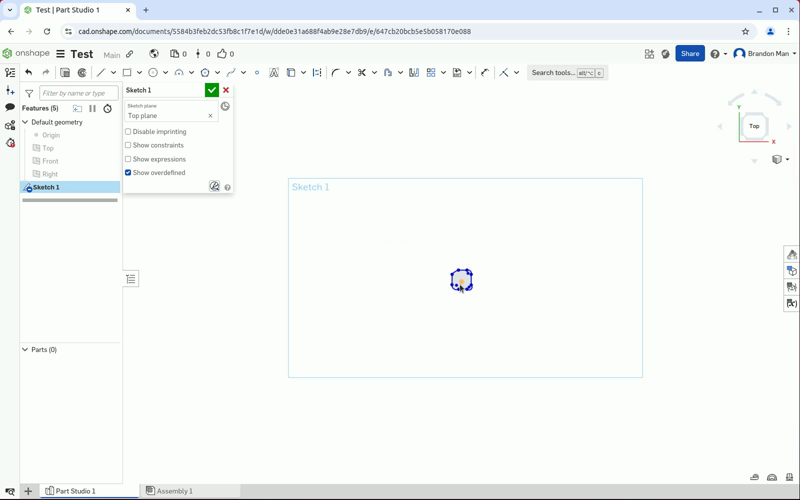
scroll(6)
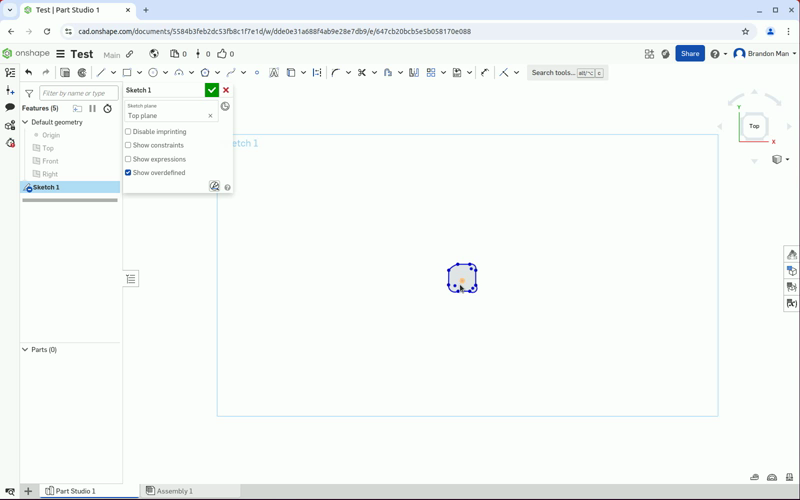
scroll(6)
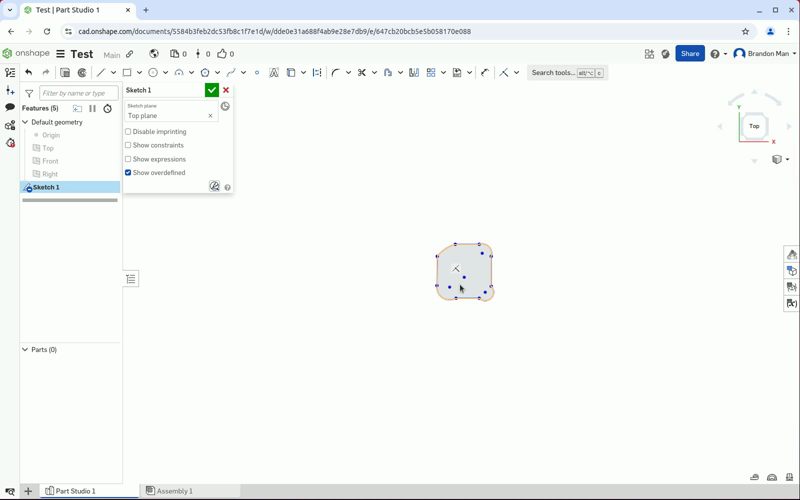
click(460, 284)
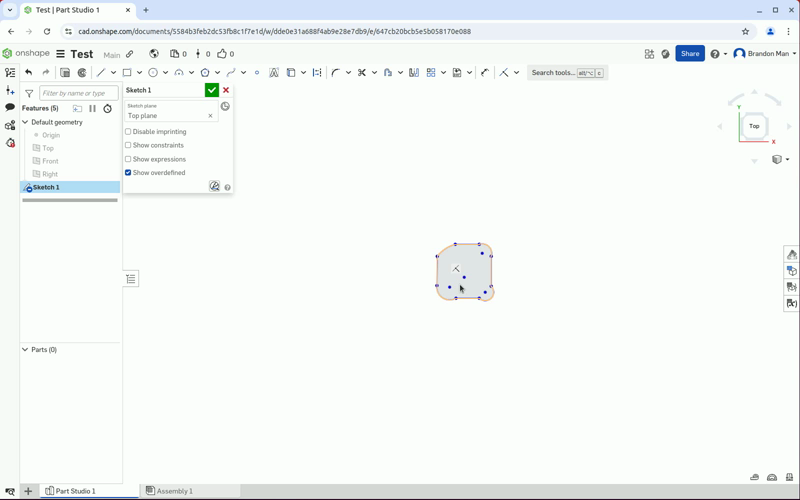
scroll(-6)
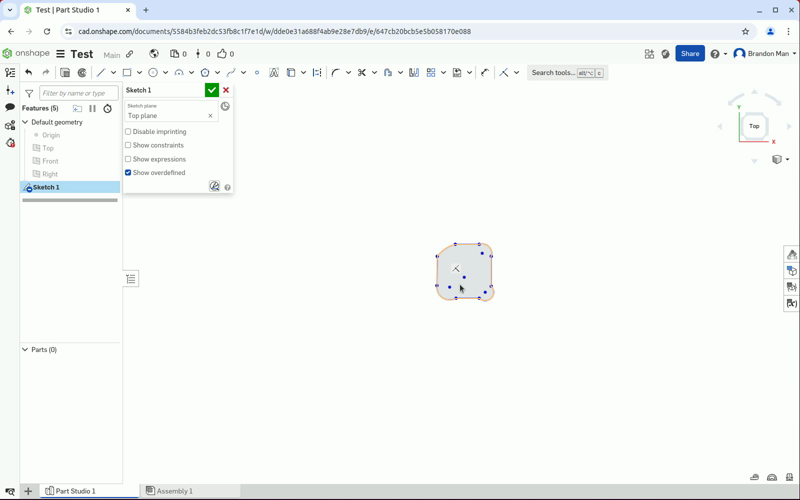
scroll(-6)
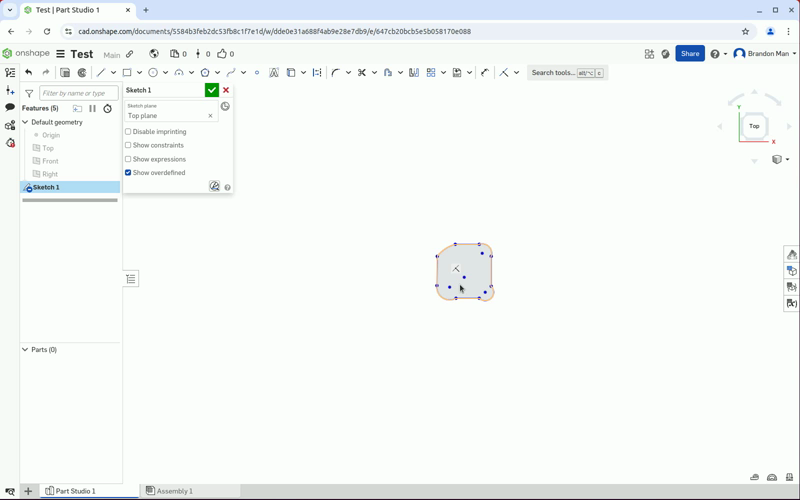
scroll(-6)
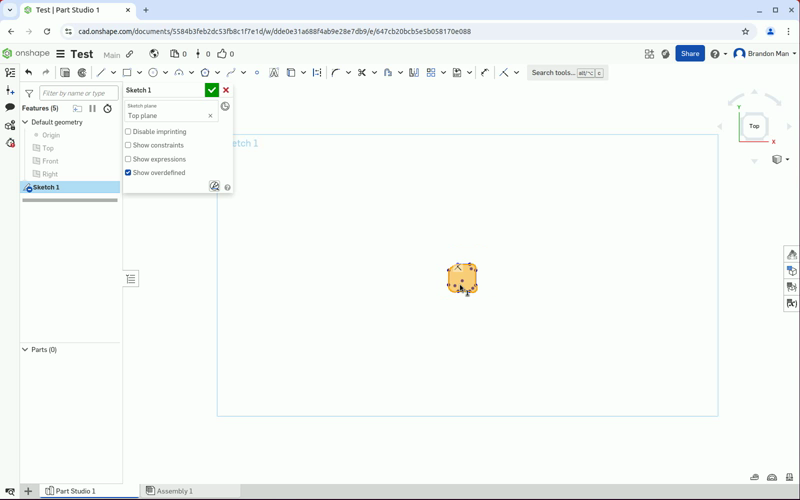
scroll(-6)
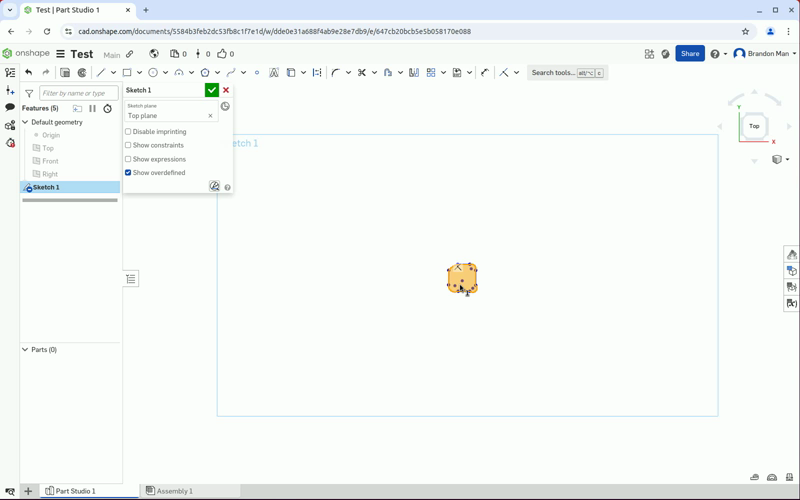
scroll(-6)
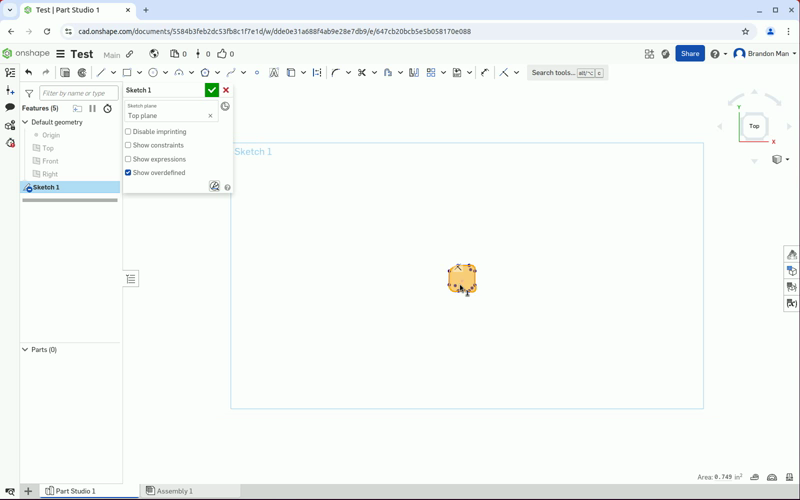
scroll(-6)
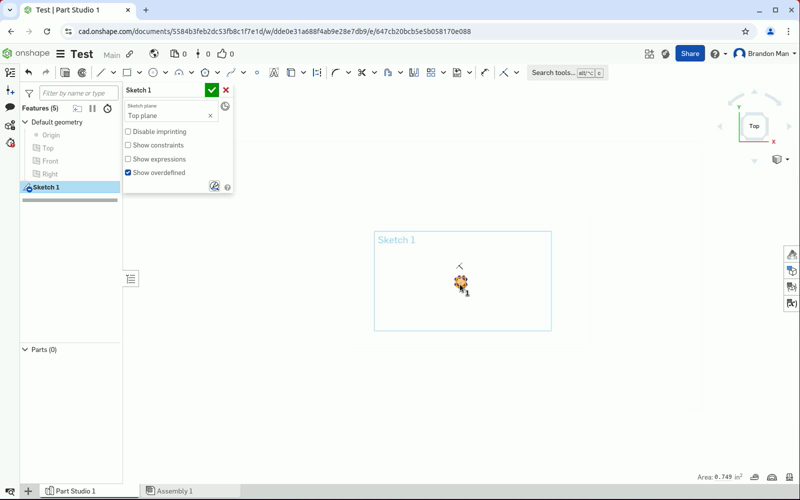
scroll(-6)
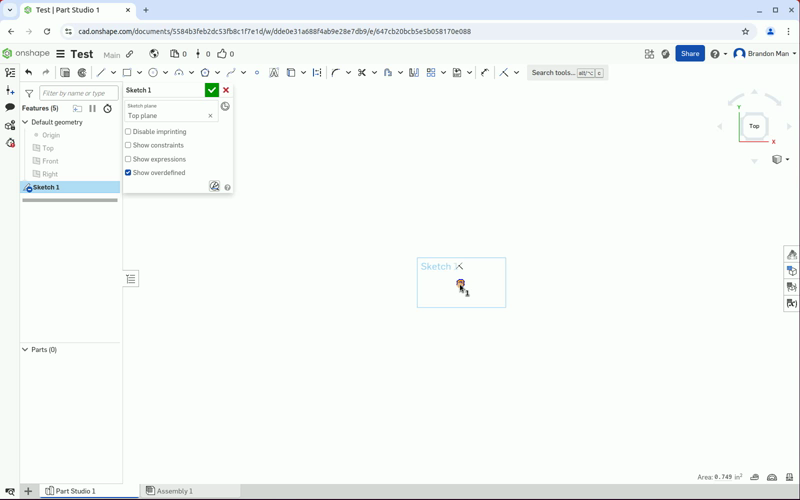
mouse_move(73, 352)
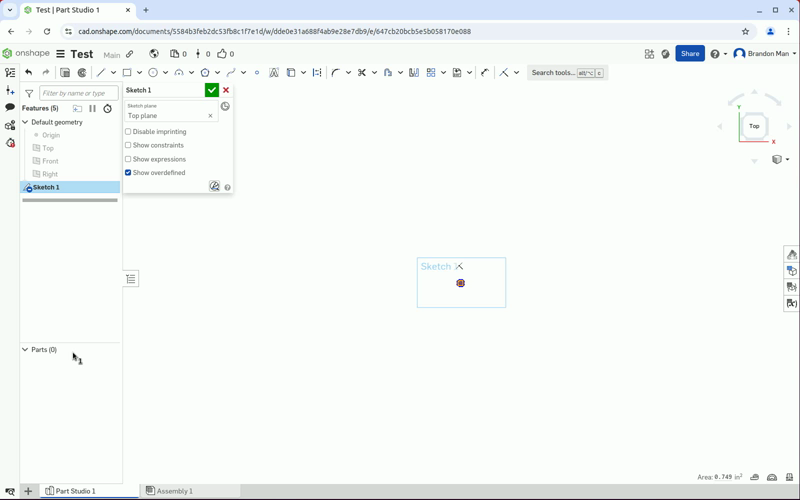
key(shift+y)
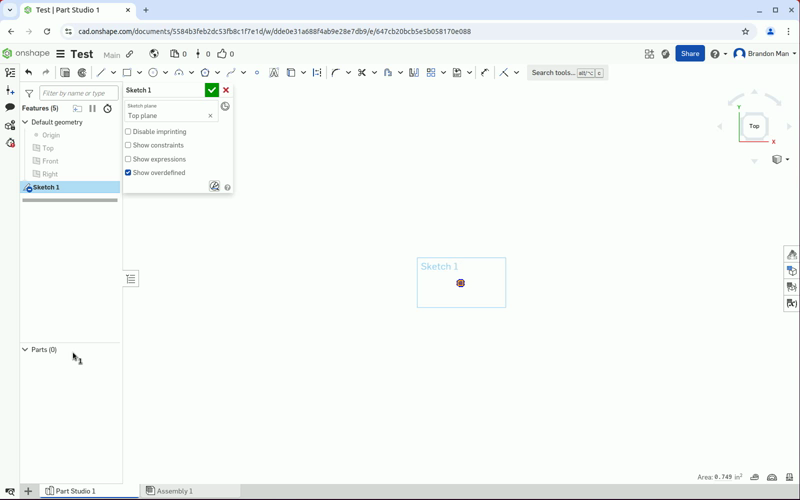
key(shift+e)
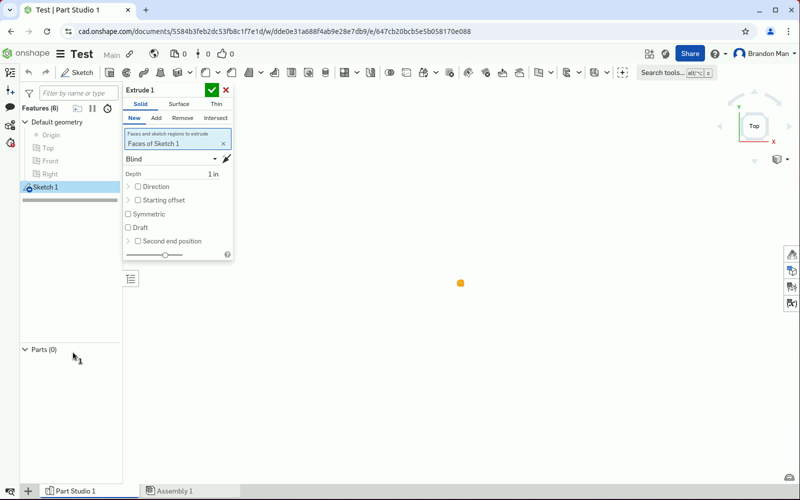
mouse_move(143, 106)
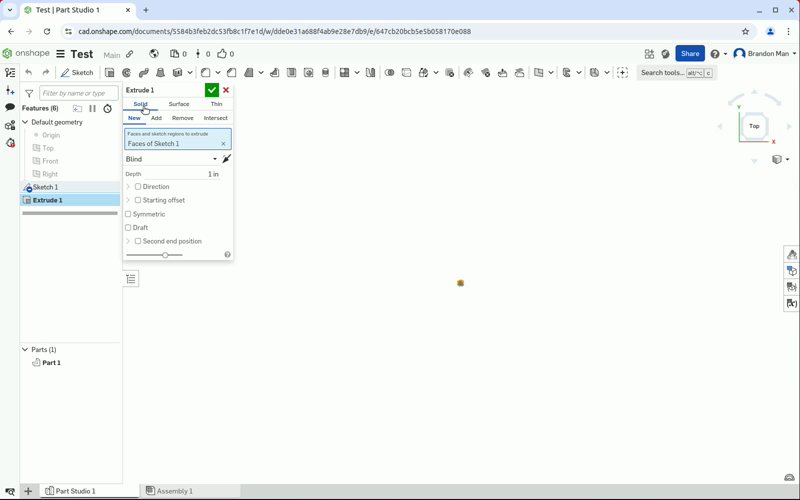
click(143, 106)
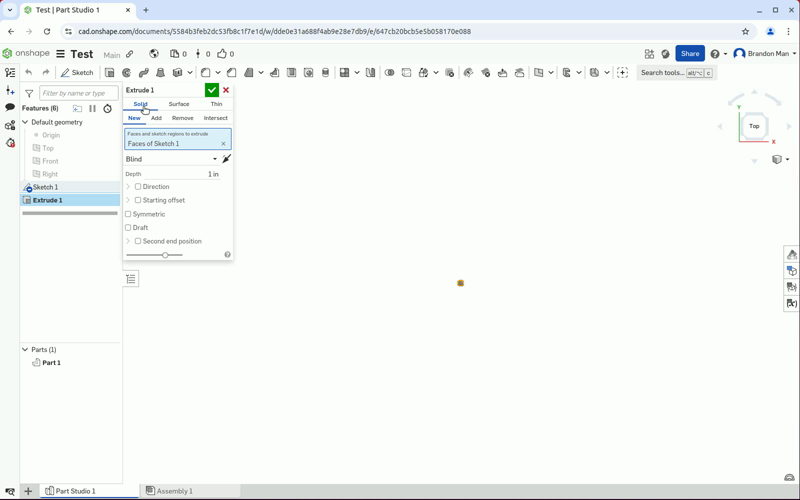
mouse_move(137, 120)
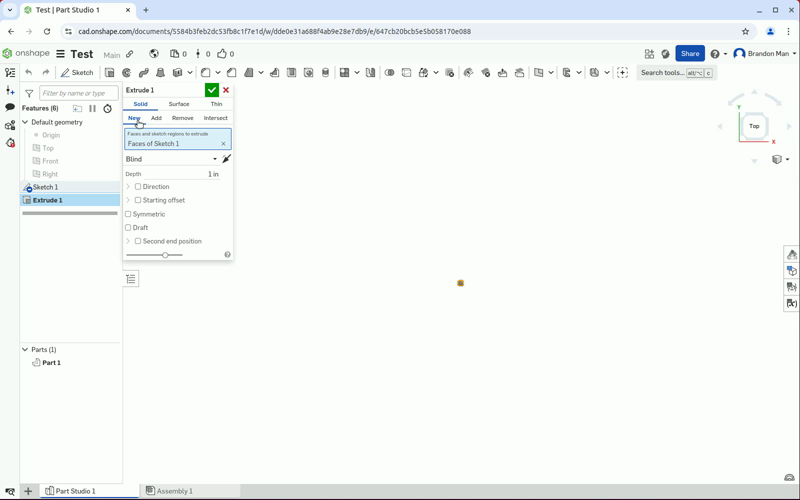
click(137, 120)
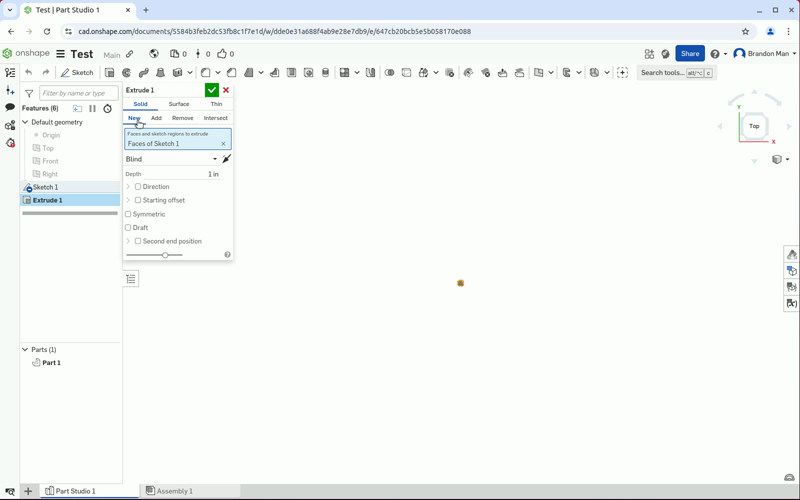
key(tab, 4)
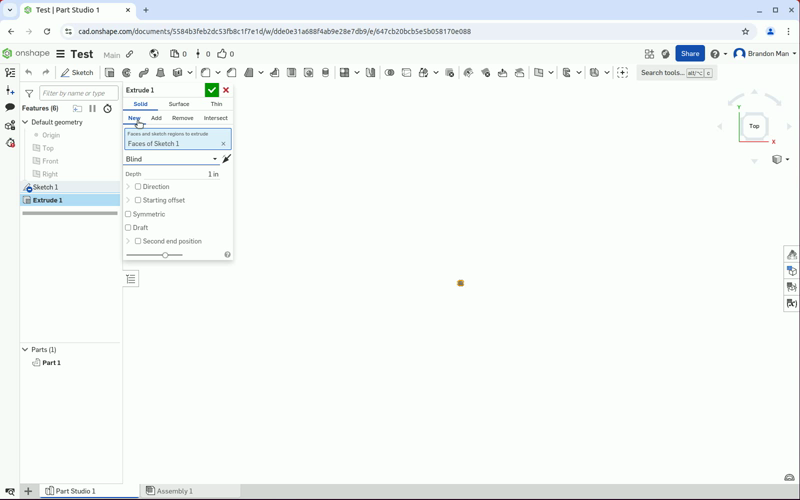
text(6.258)
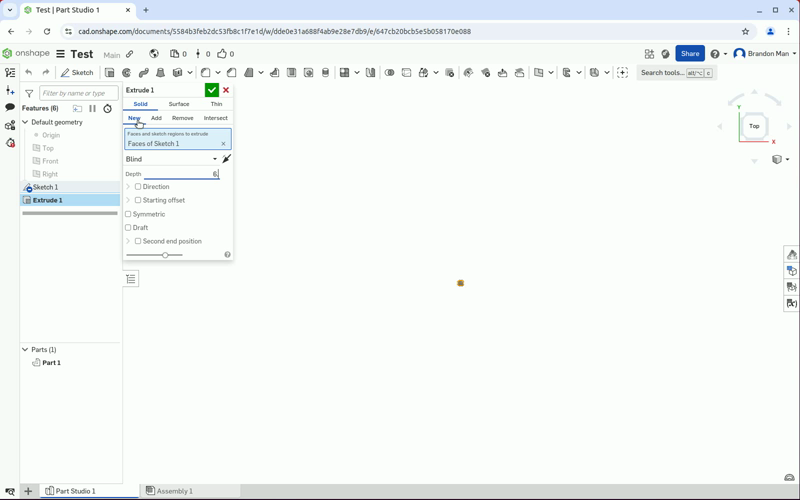
key(enter)
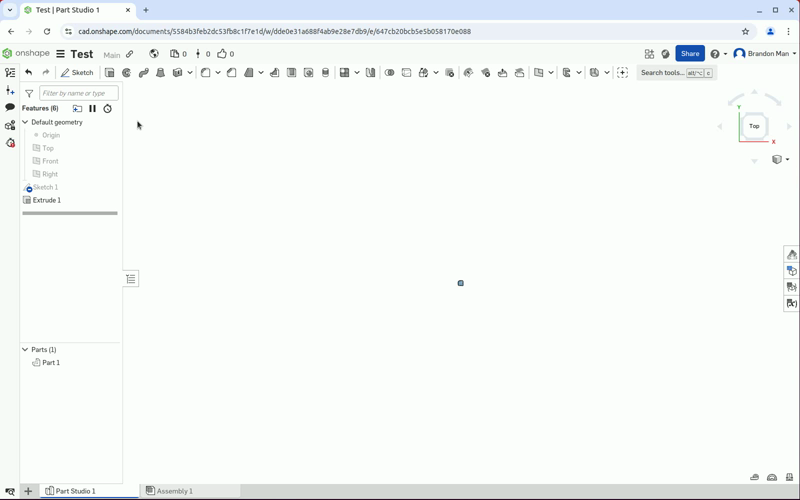
key(shift+h)
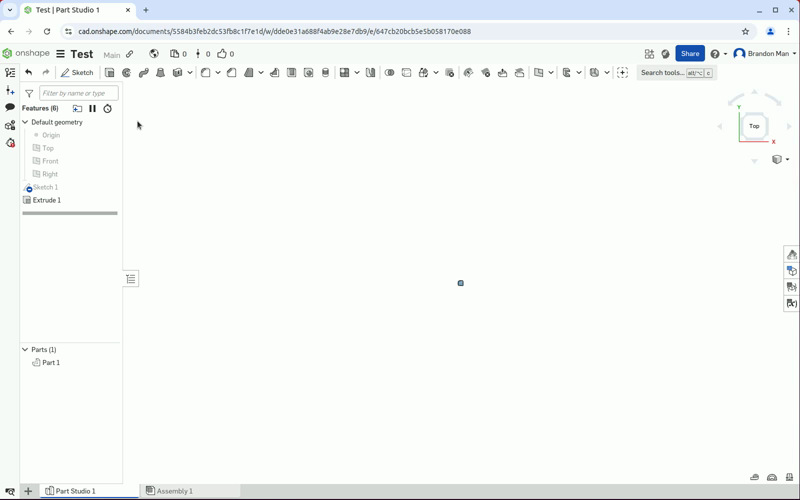
key(shift+h)
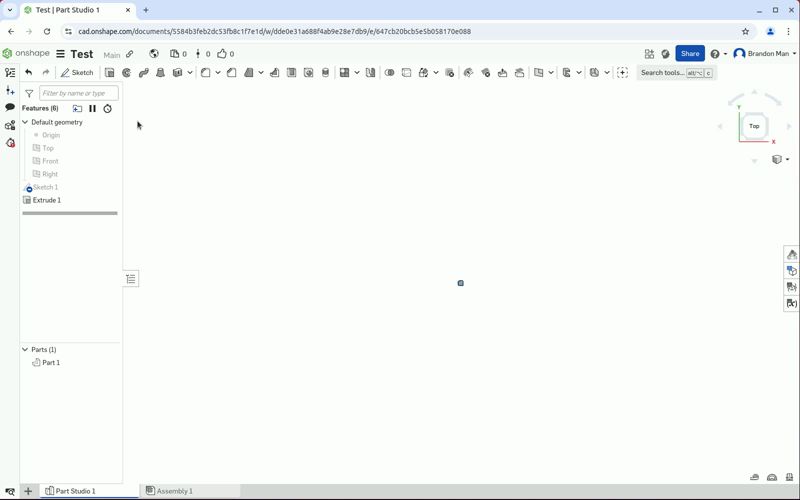
mouse_move(73, 189)
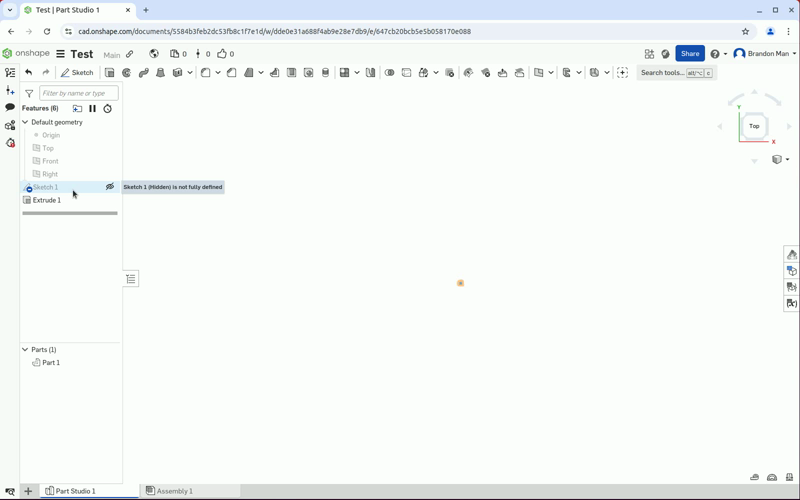
click(73, 189)
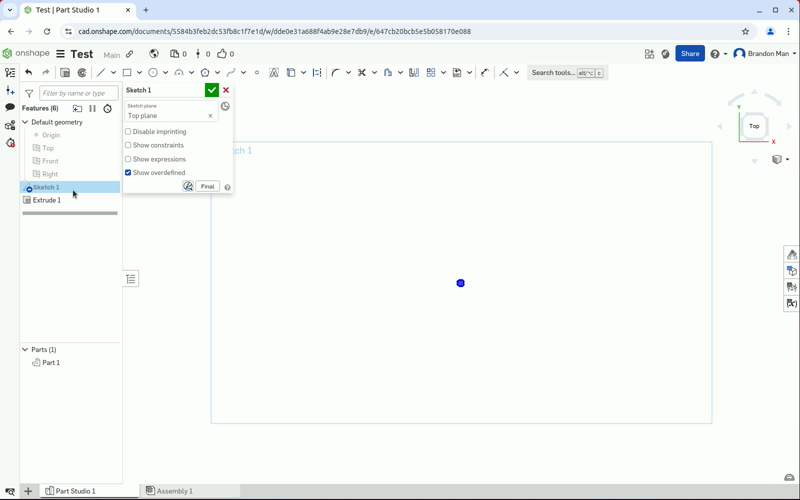
mouse_move(229, 92)
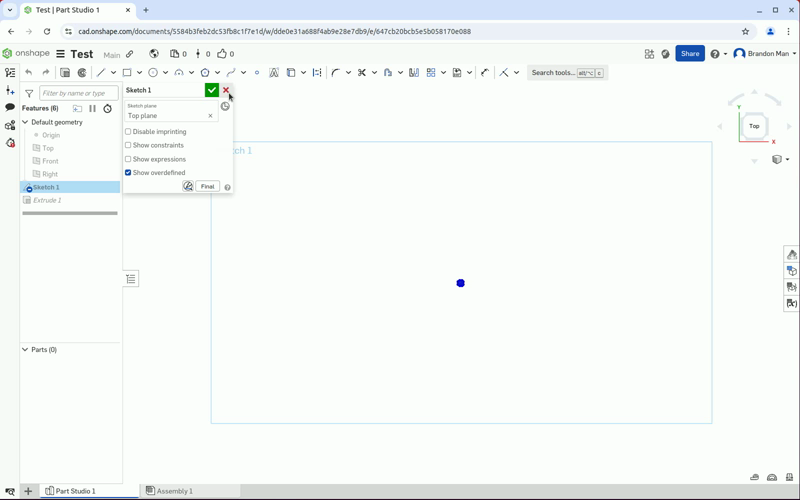
click(229, 92)
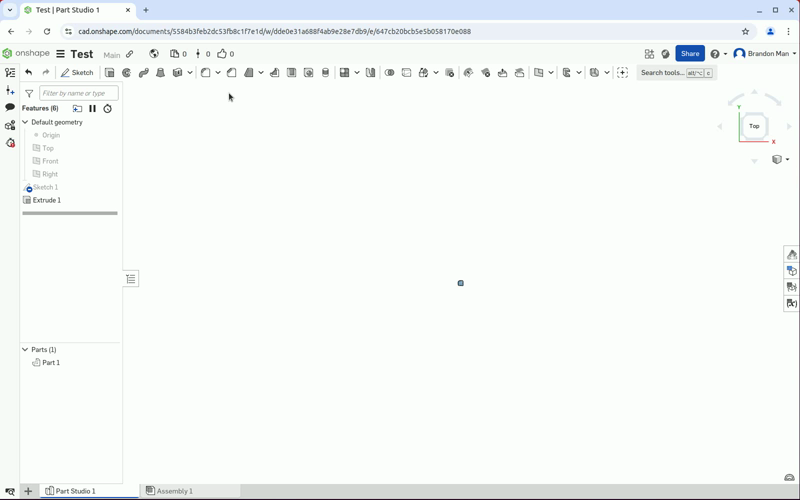
mouse_move(73, 352)
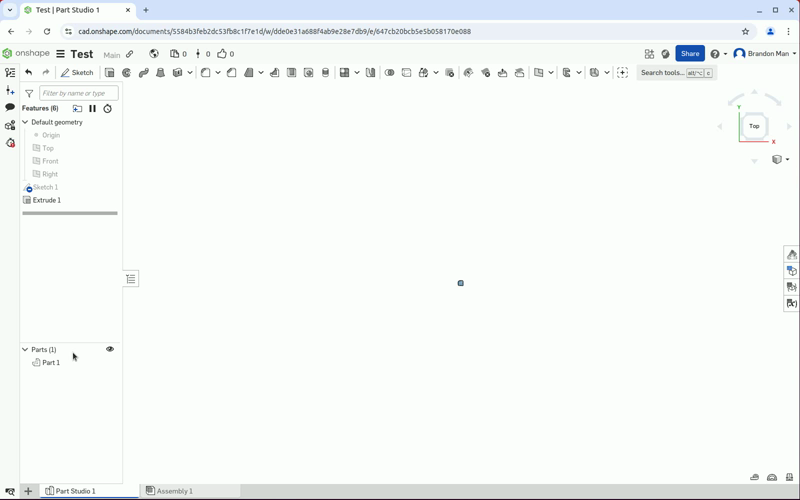
key(y)
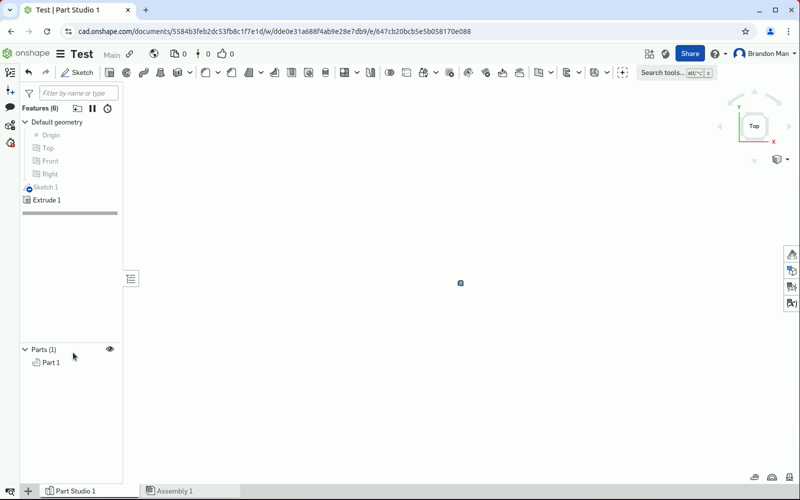
key(shift+p)
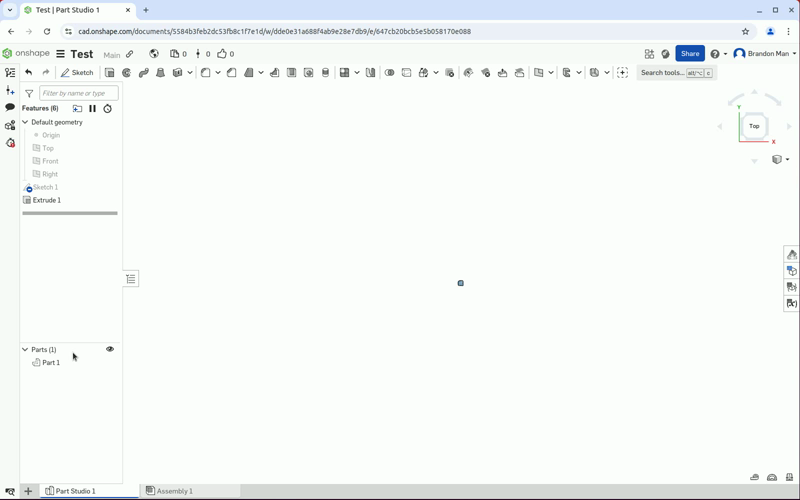
key(space)
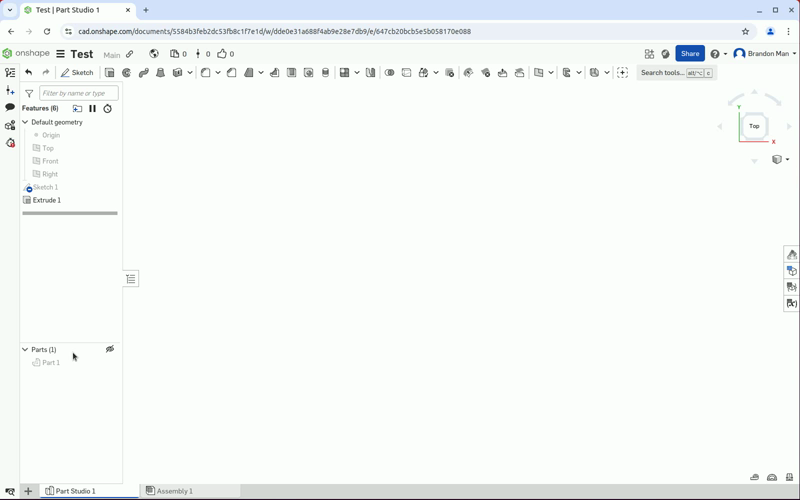
key_down(shift)
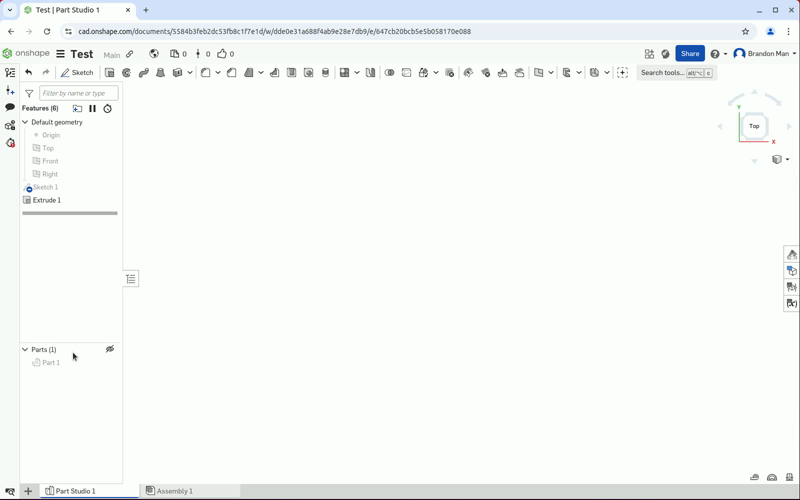
key(up)
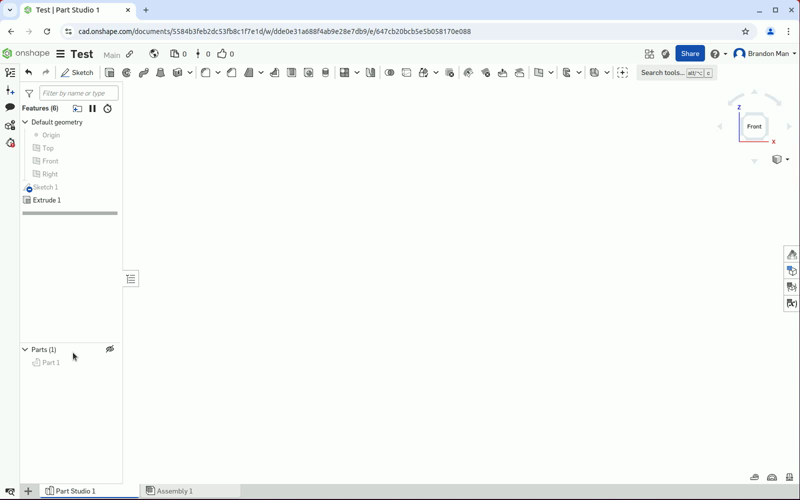
key_up(shift)
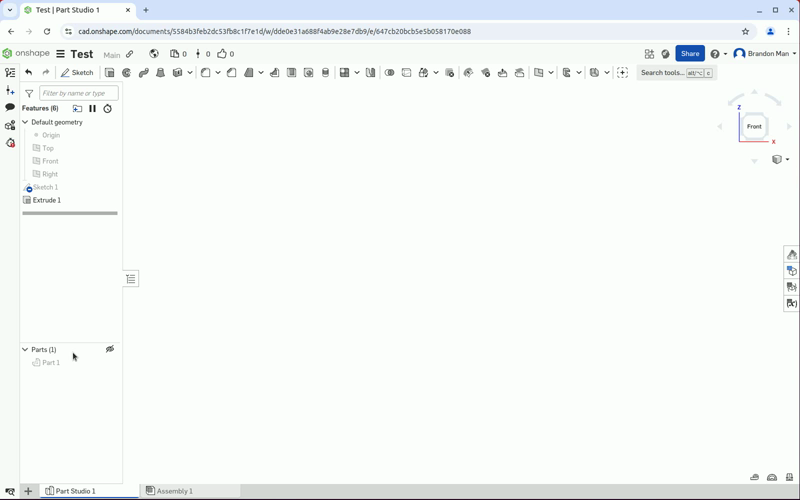
key(space)
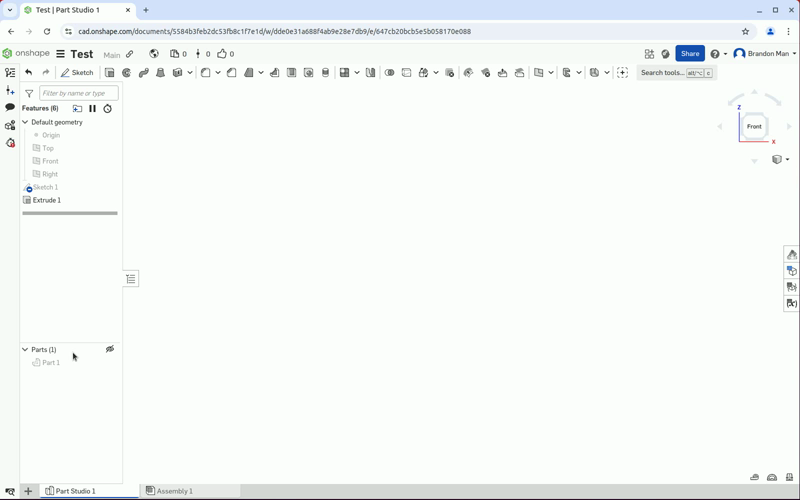
key_down(shift)
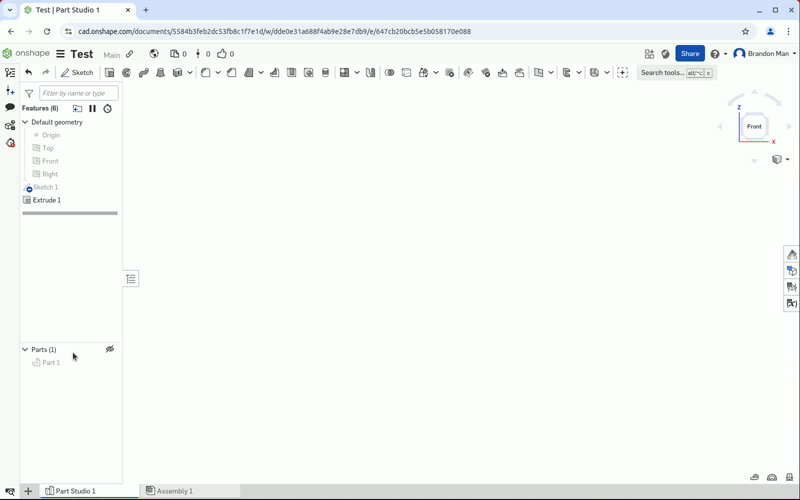
key(left)
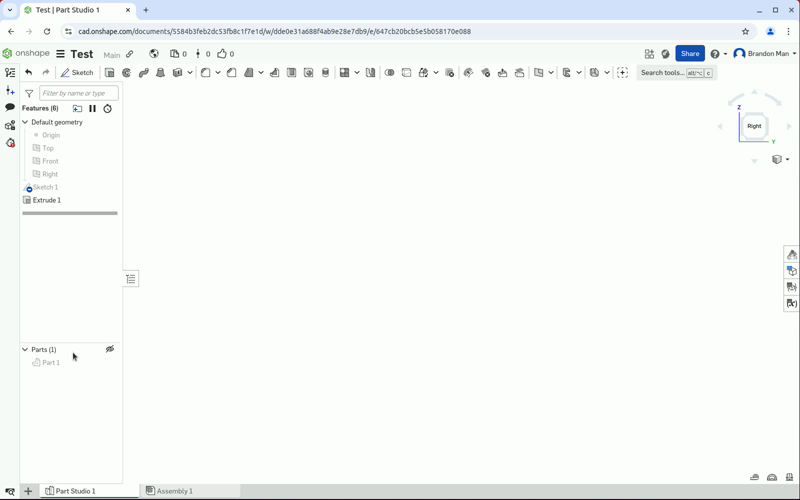
key_up(shift)
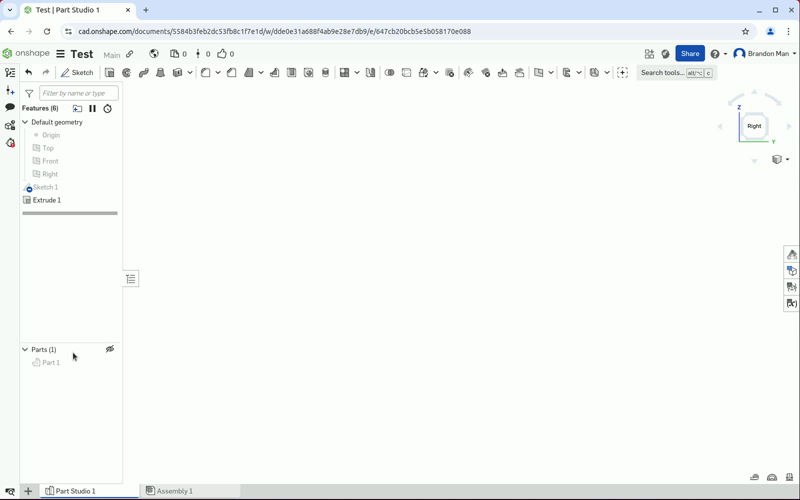
mouse_move(73, 352)
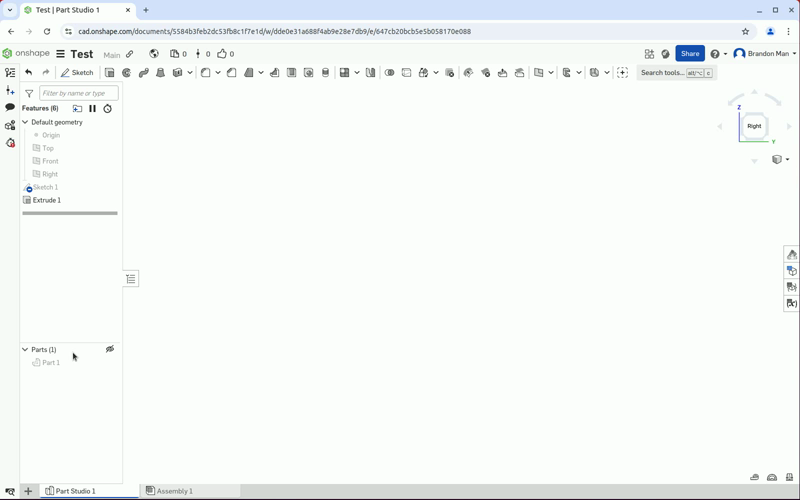
key(shift+y)
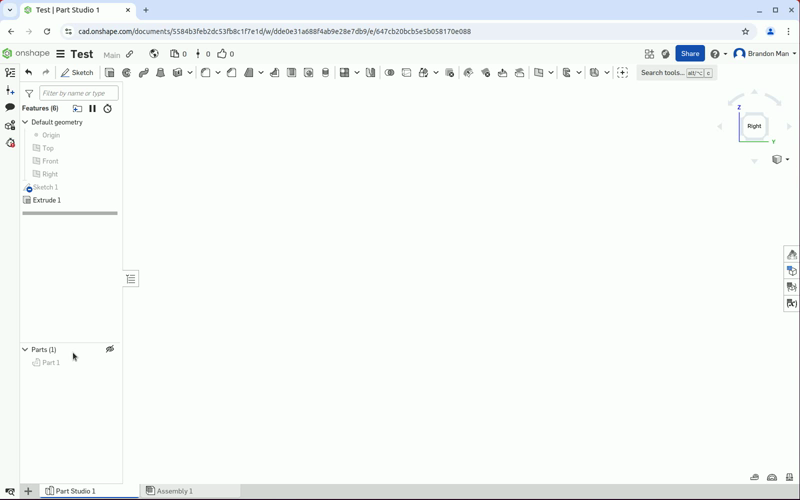
key(shift+s)
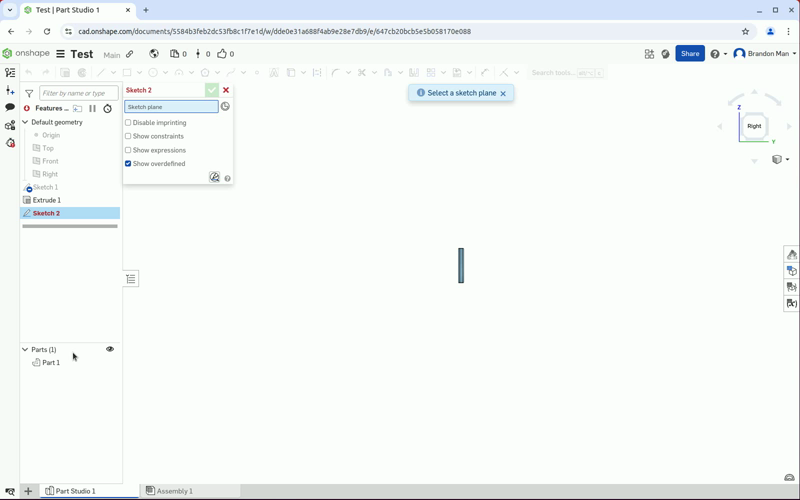
mouse_move(73, 176)
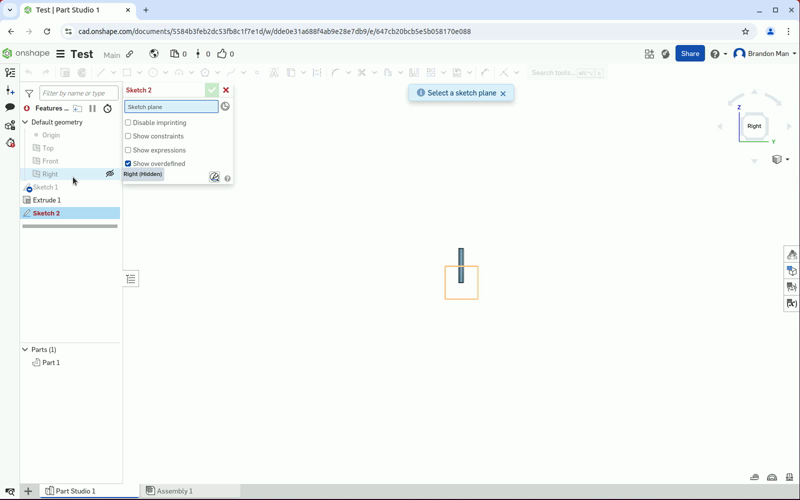
click(73, 176)
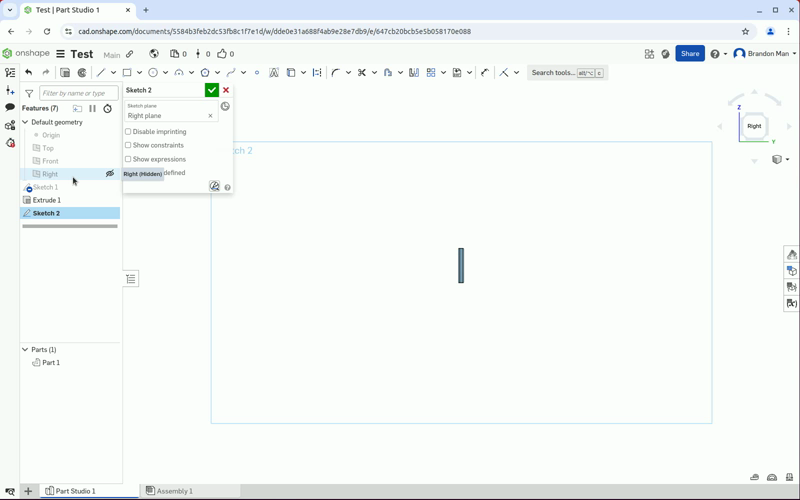
mouse_move(73, 352)
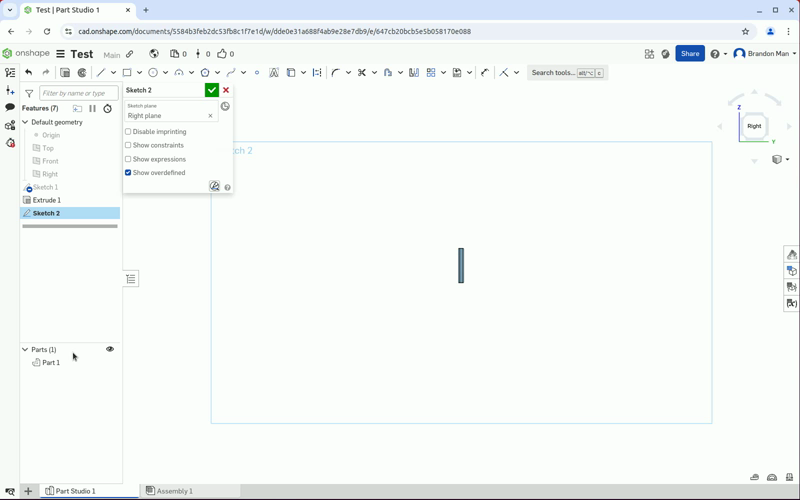
key(y)
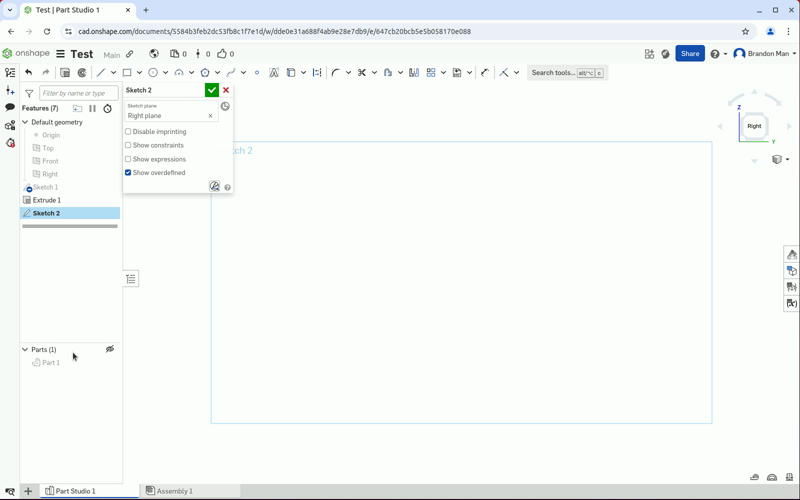
key(l)
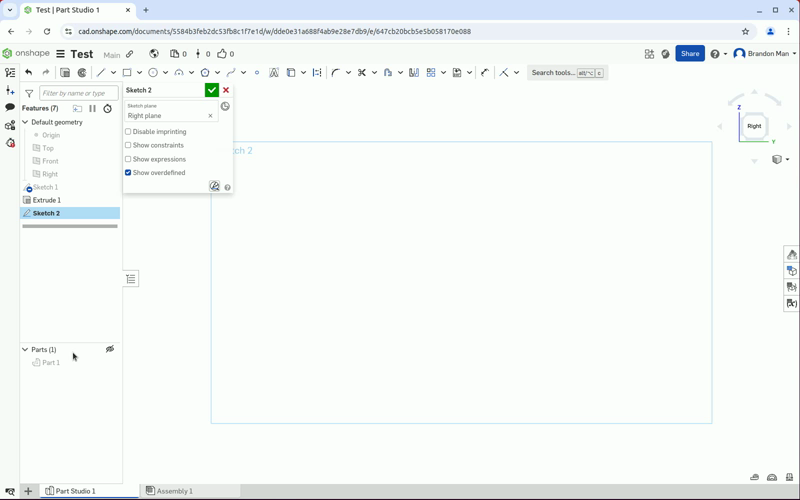
key_down(shift)
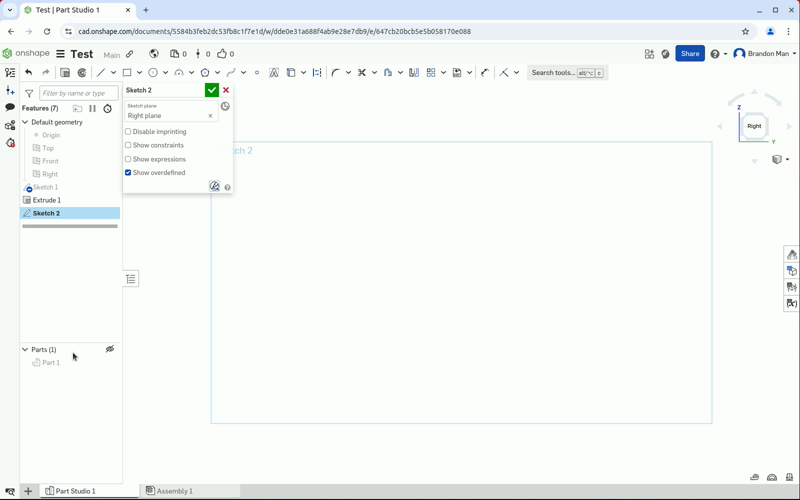
mouse_move(422, 295)
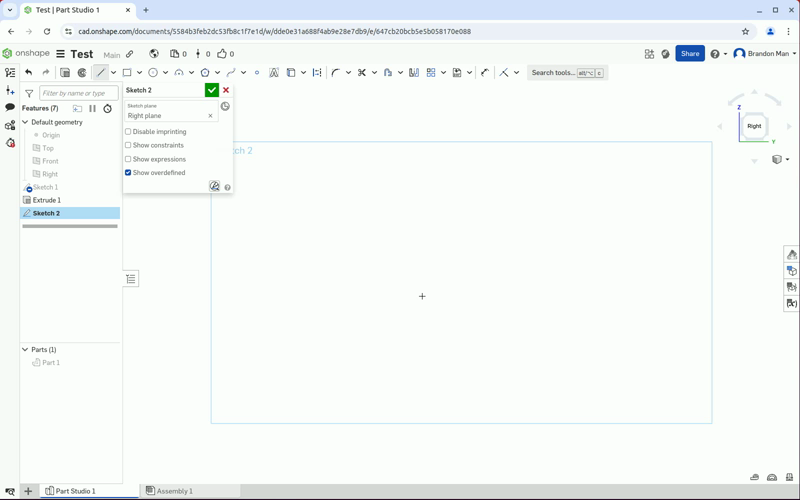
click(422, 295)
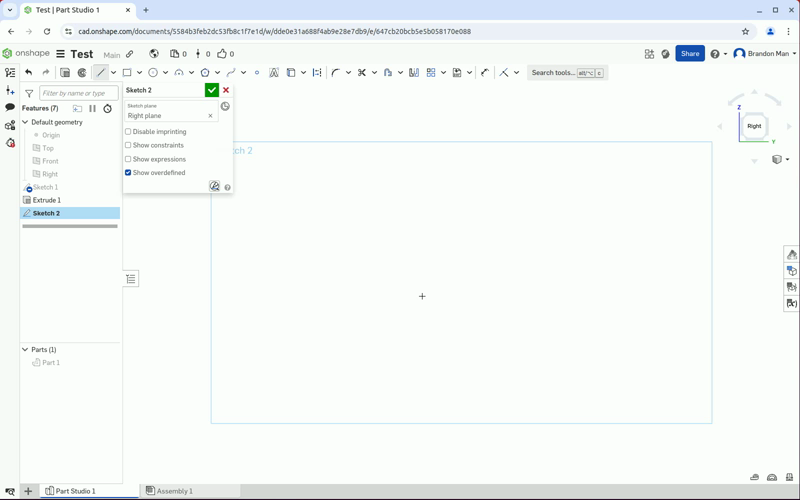
key_up(shift)
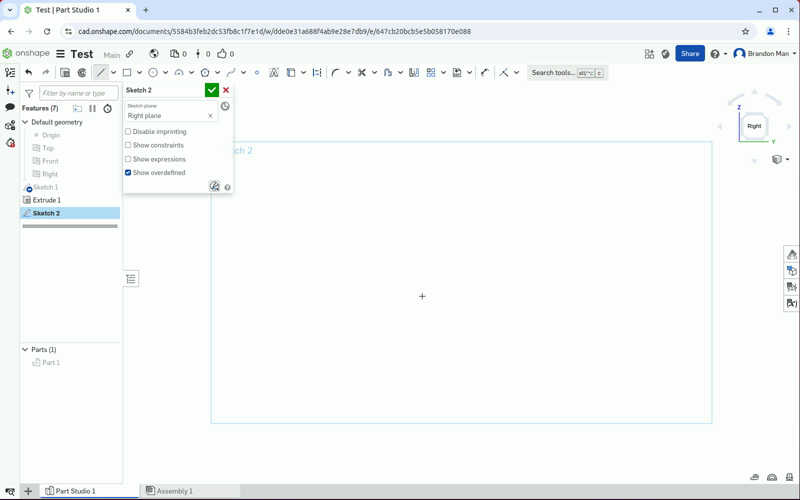
key_down(shift)
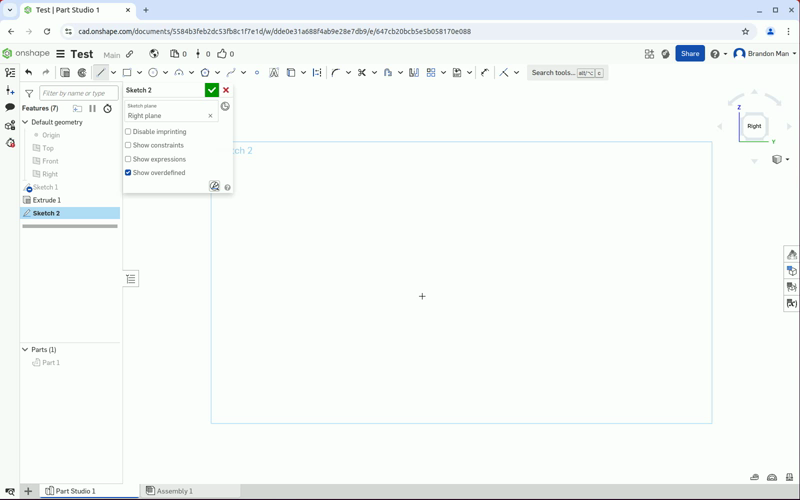
mouse_move(452, 295)
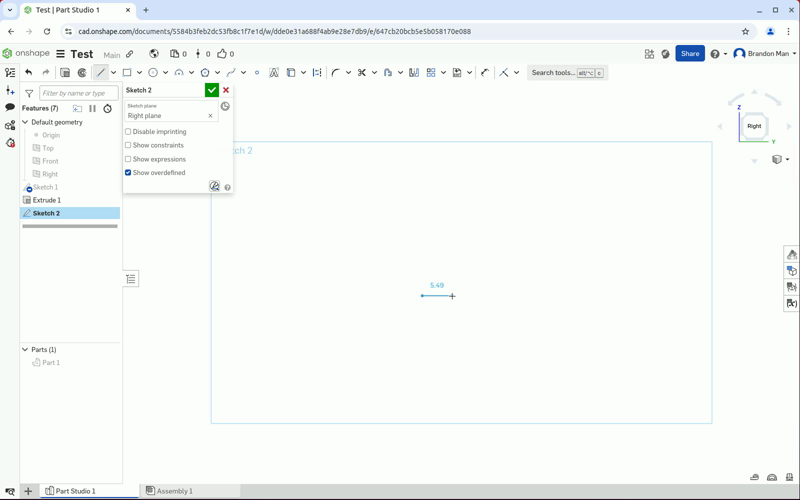
mouse_move(423, 295)
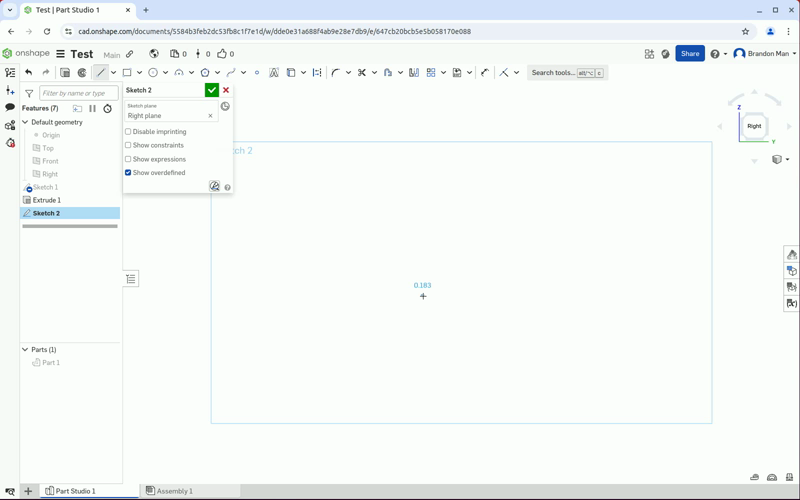
scroll(6)
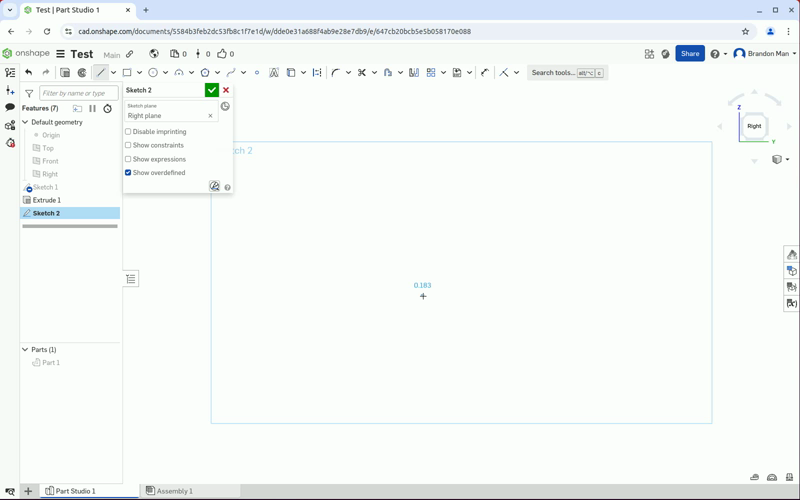
scroll(6)
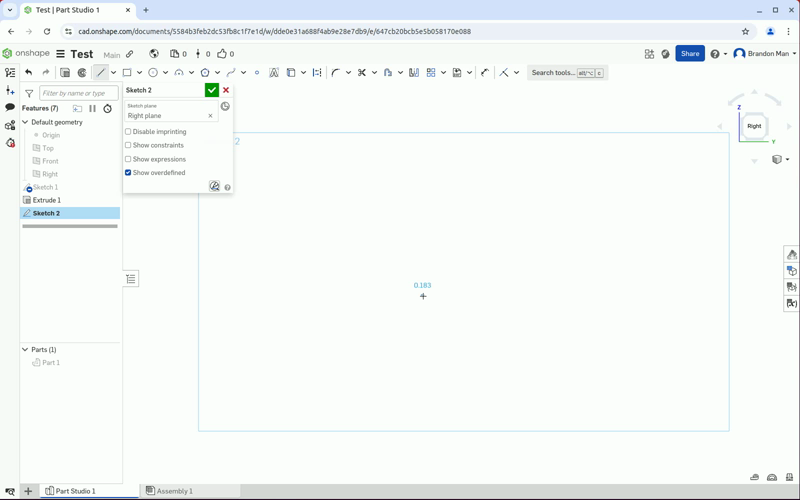
scroll(6)
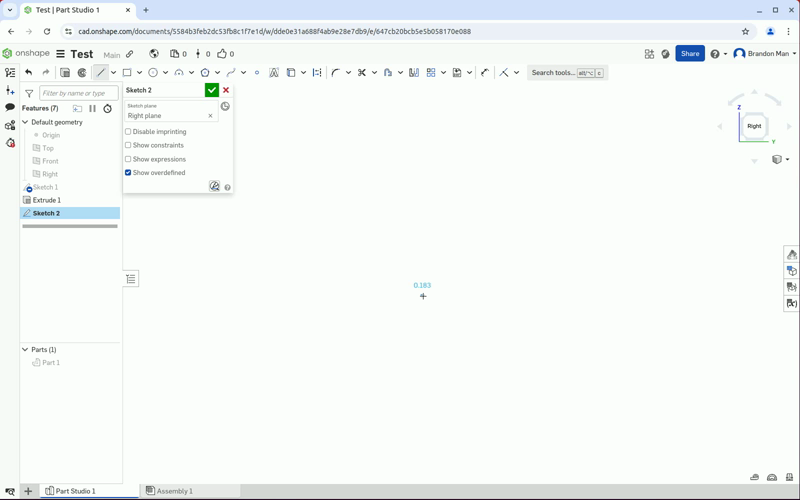
scroll(6)
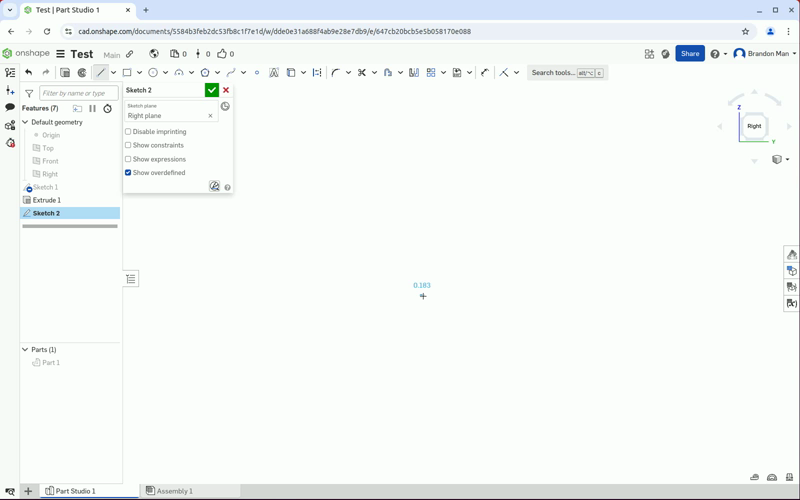
scroll(6)
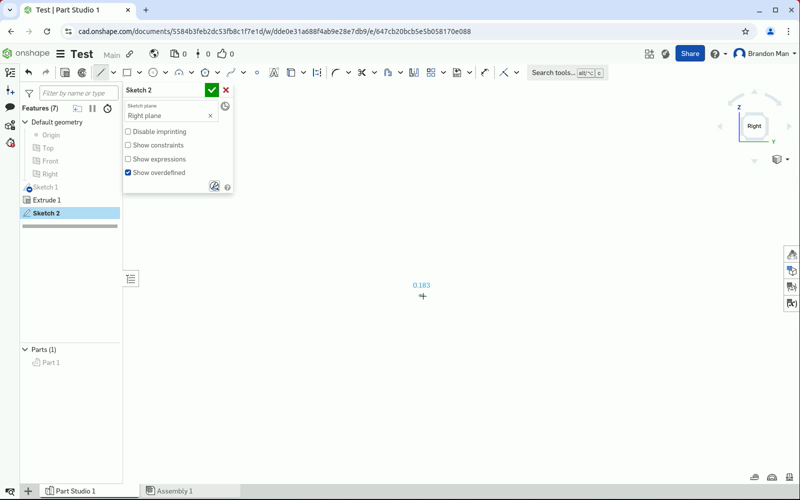
scroll(6)
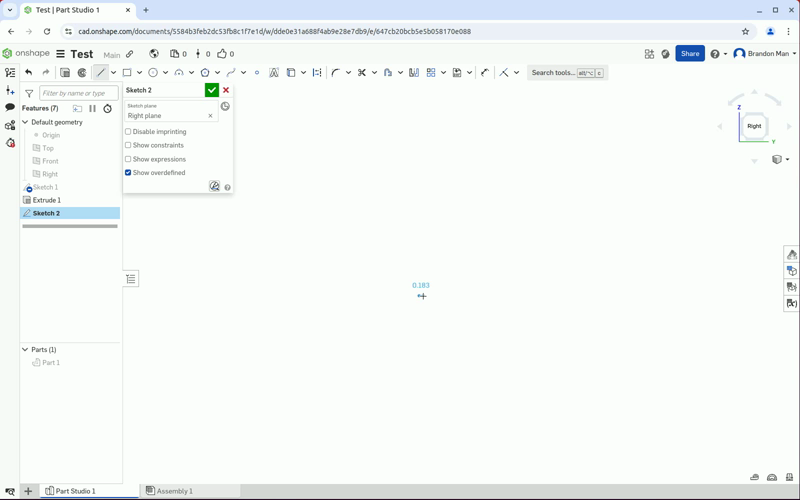
scroll(6)
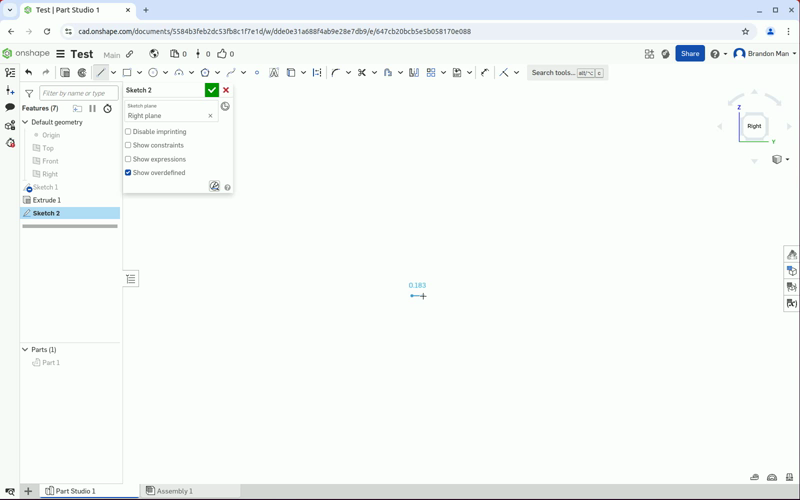
click(423, 295)
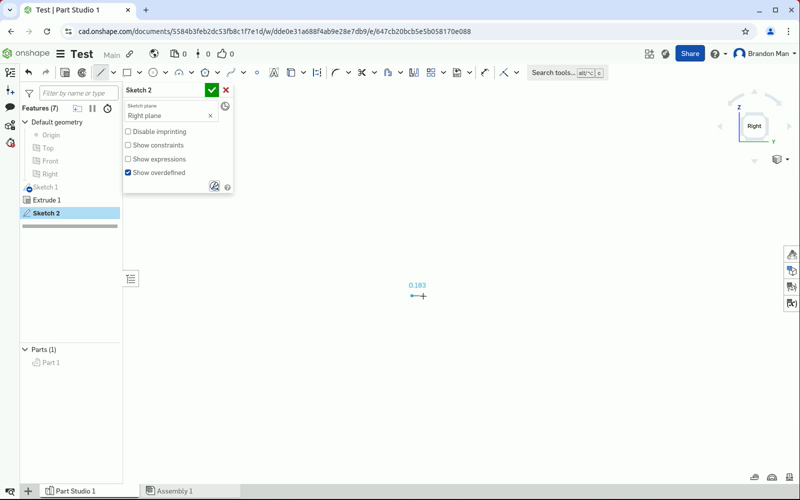
scroll(-6)
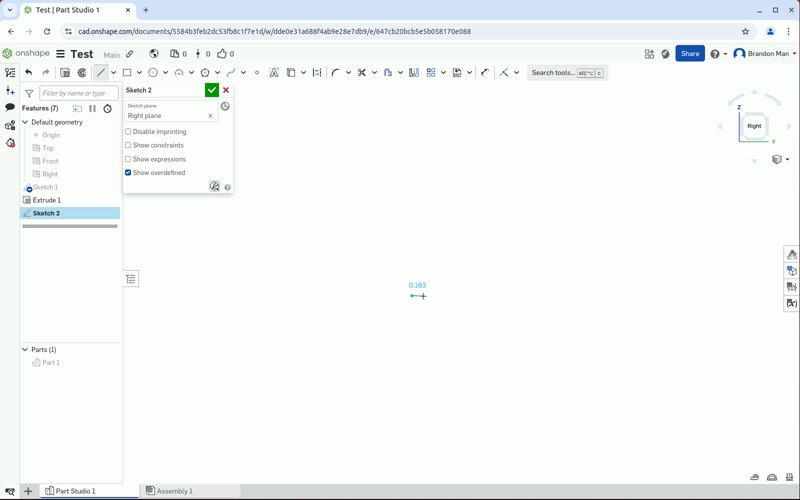
scroll(-6)
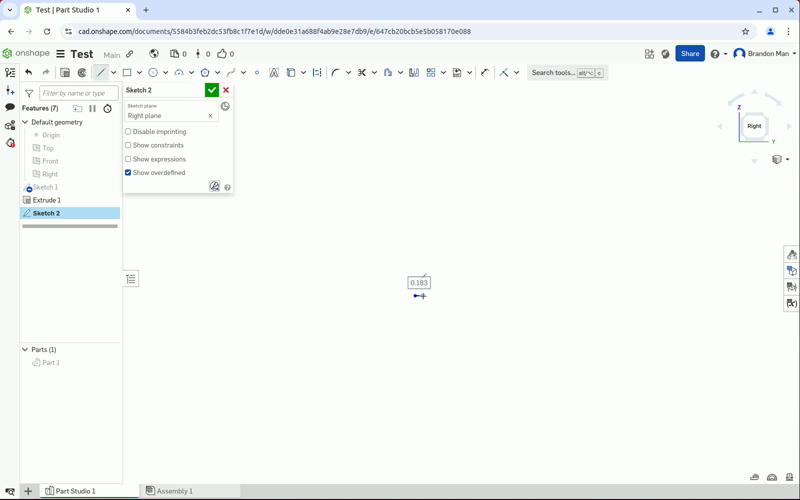
scroll(-6)
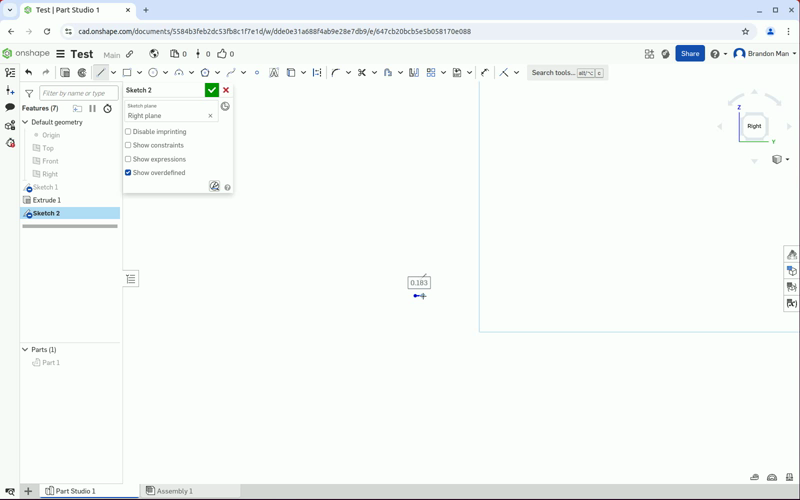
scroll(-6)
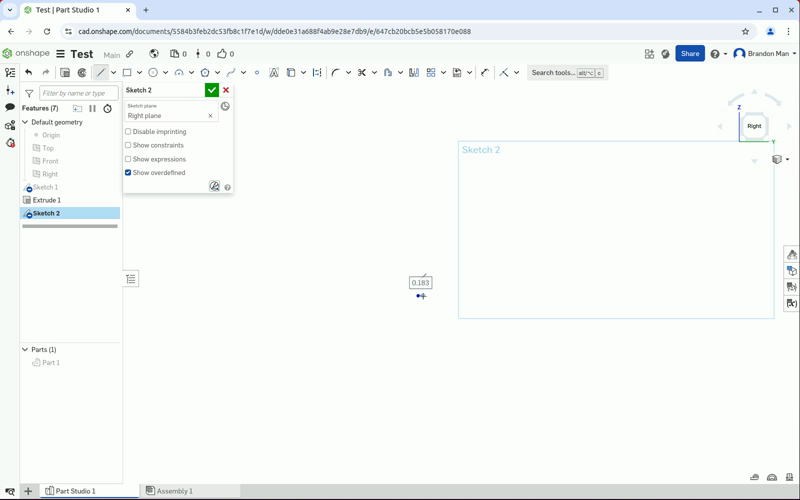
scroll(-6)
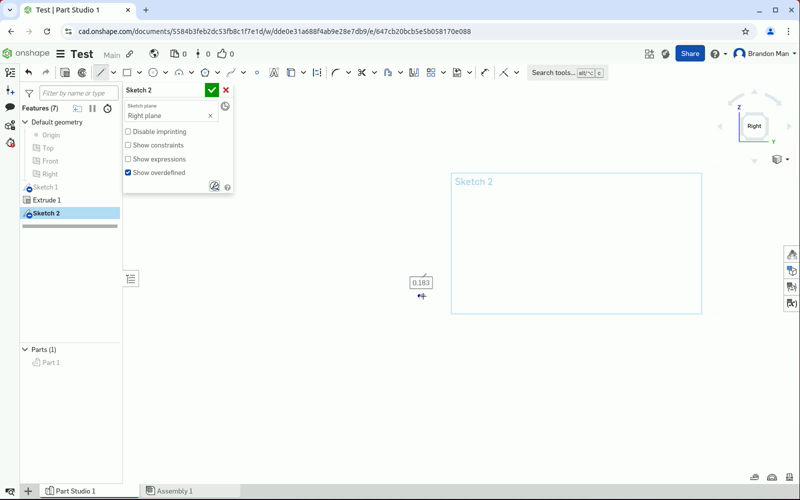
scroll(-6)
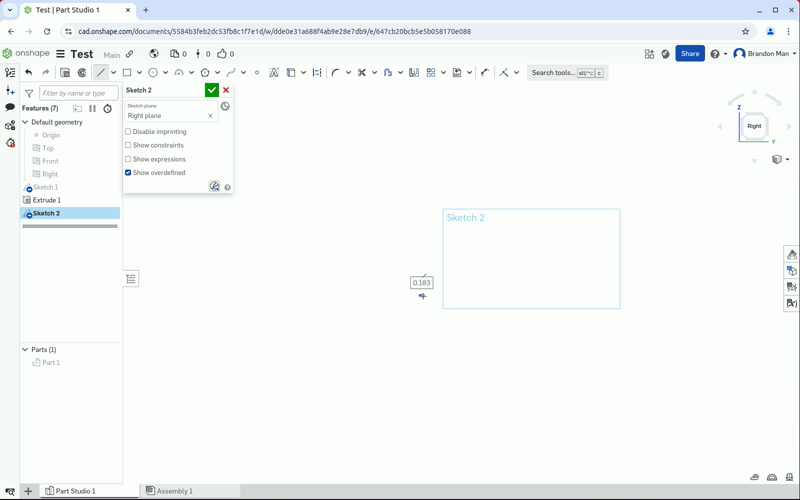
scroll(-6)
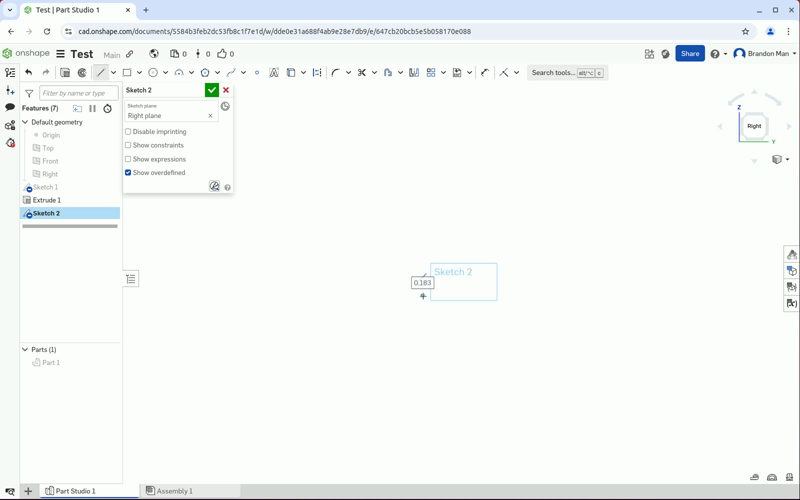
key_up(shift)
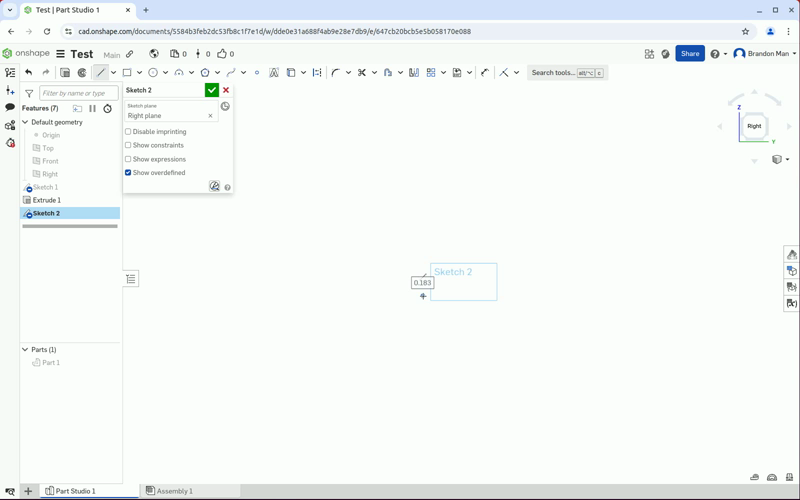
key_down(shift)
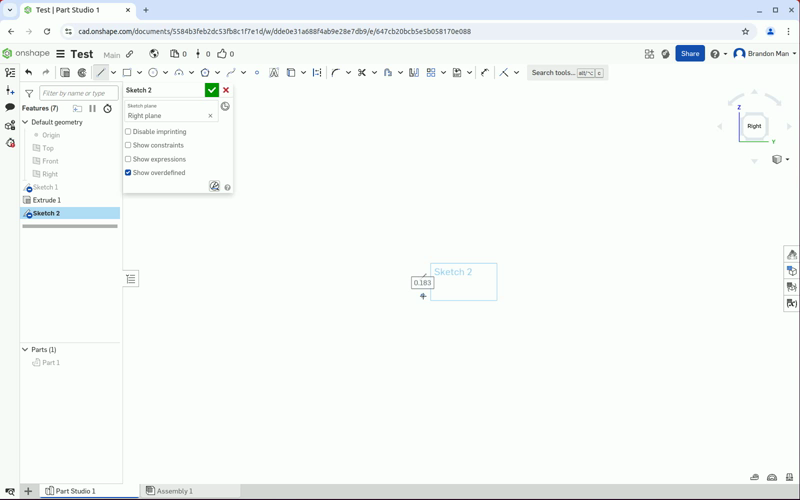
mouse_move(423, 183)
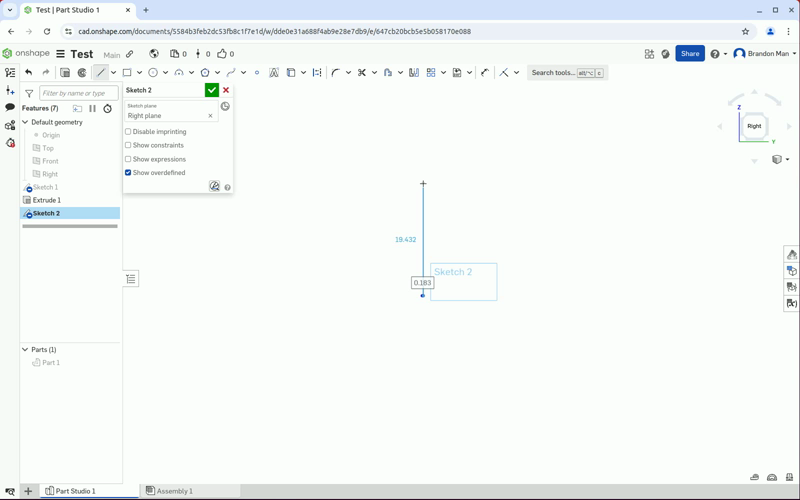
click(423, 183)
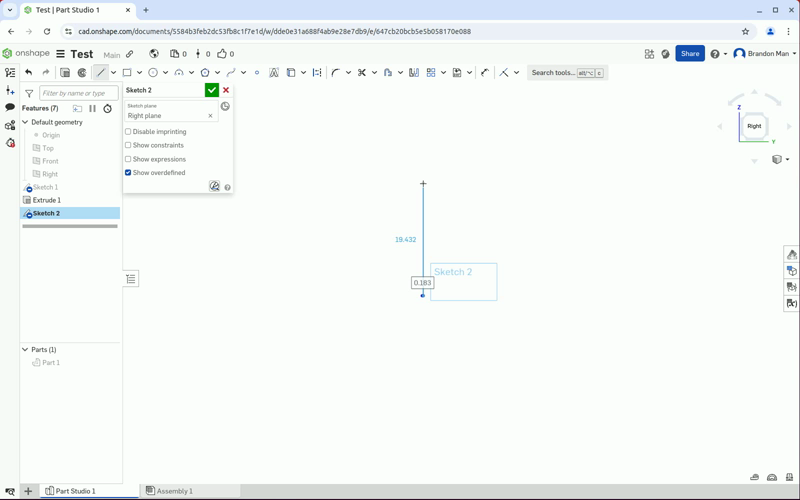
key_up(shift)
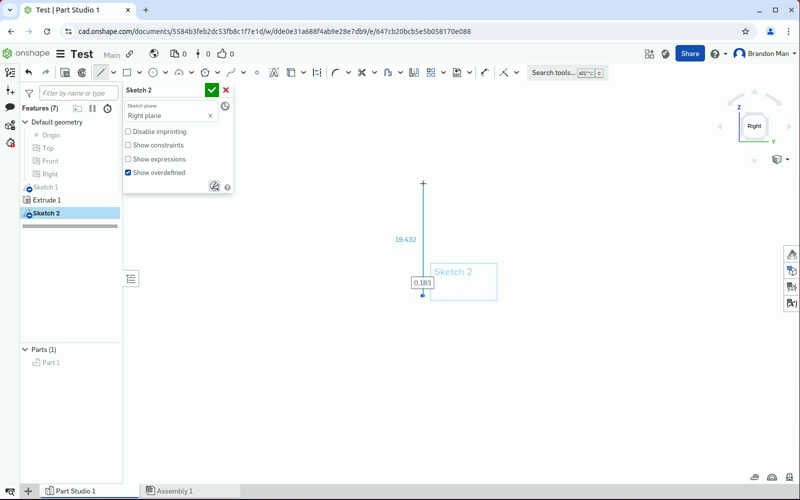
key_down(shift)
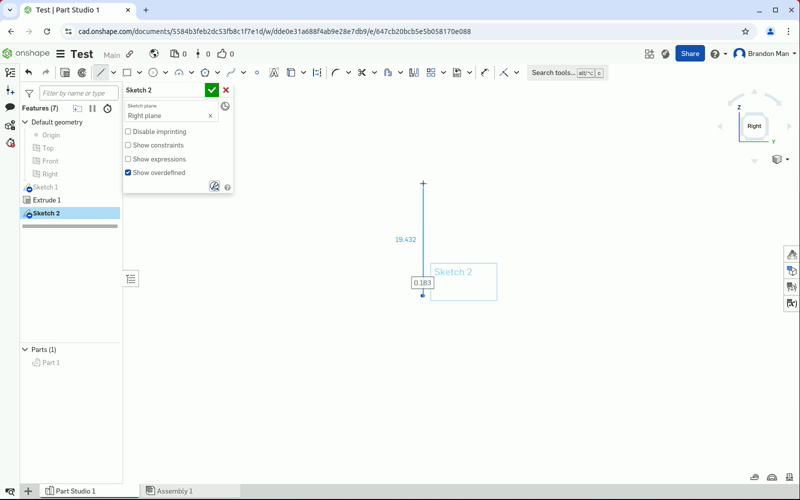
mouse_move(453, 183)
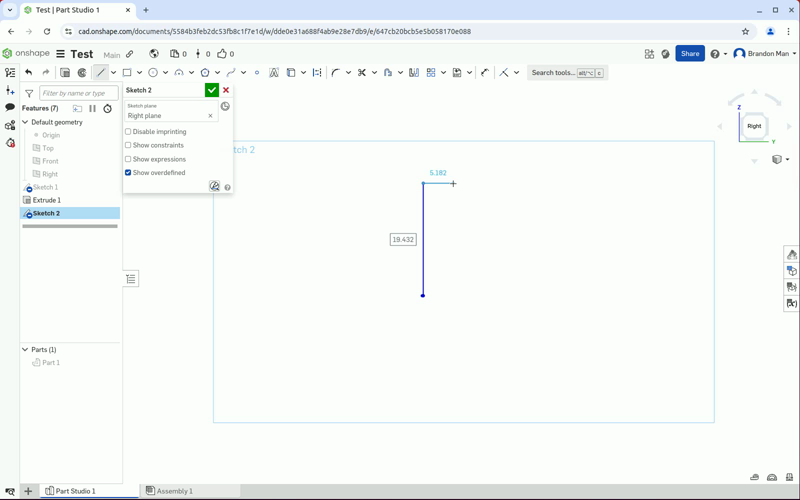
mouse_move(422, 183)
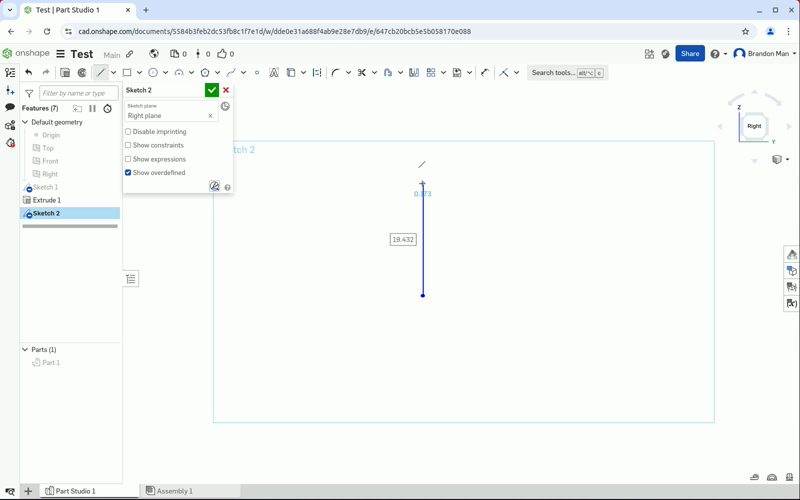
scroll(6)
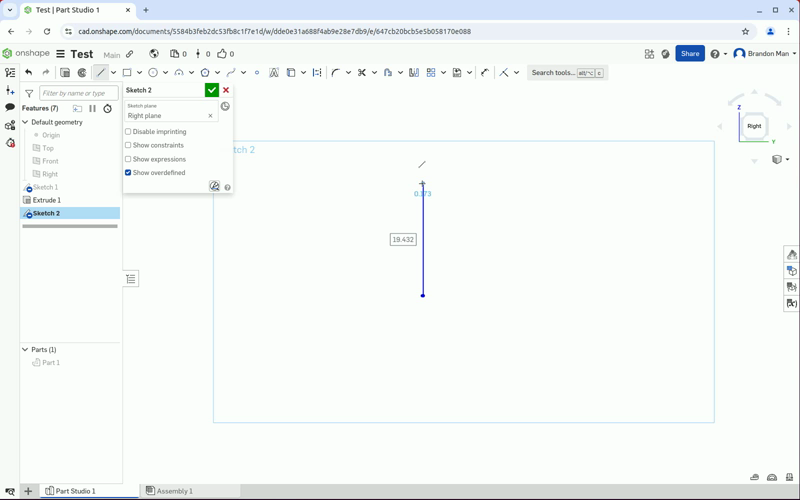
scroll(6)
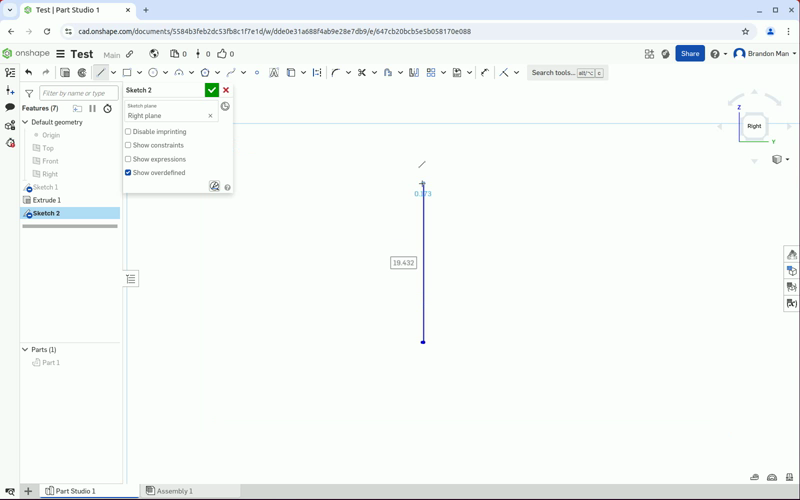
scroll(6)
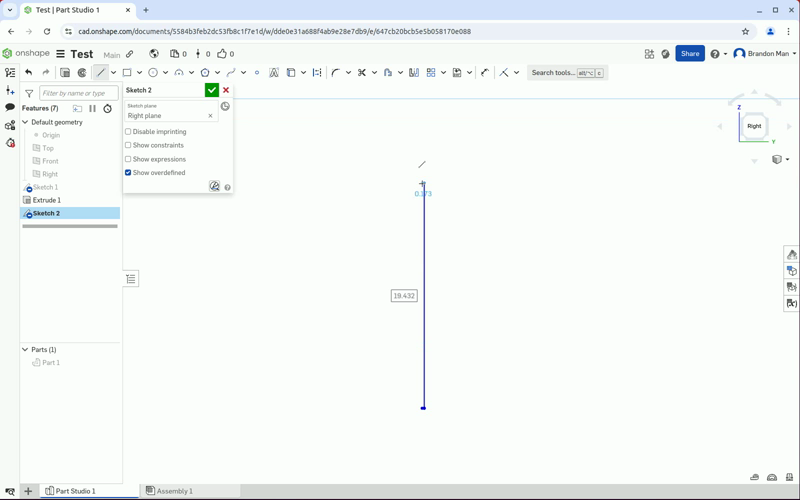
scroll(6)
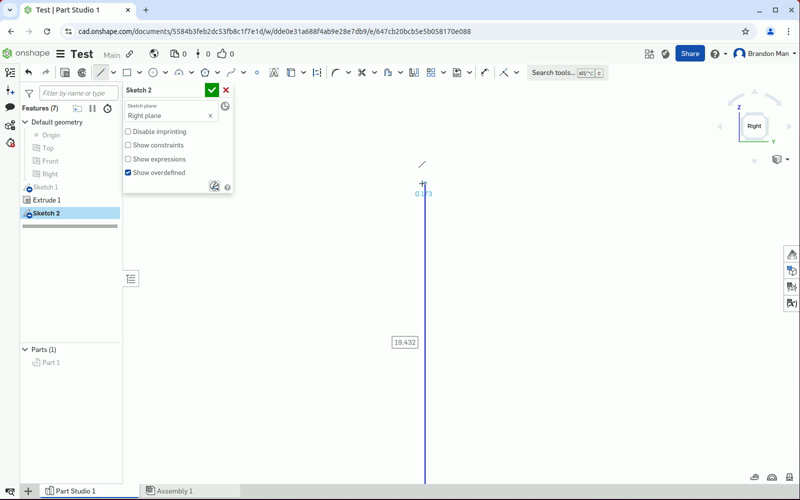
scroll(6)
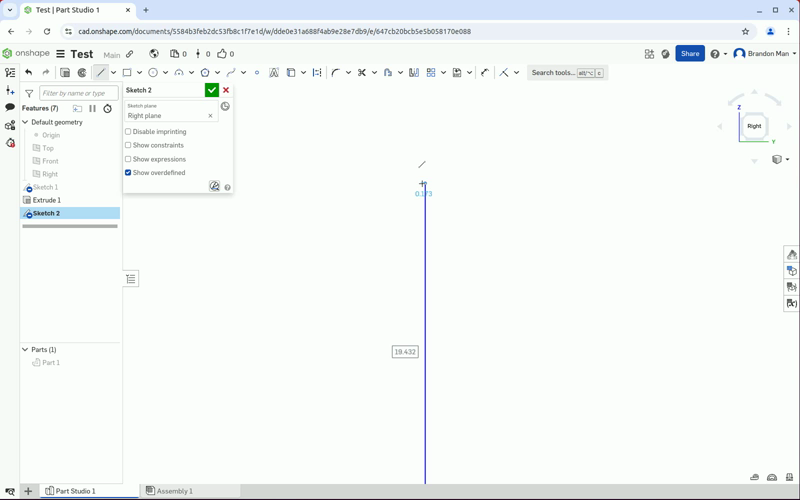
scroll(6)
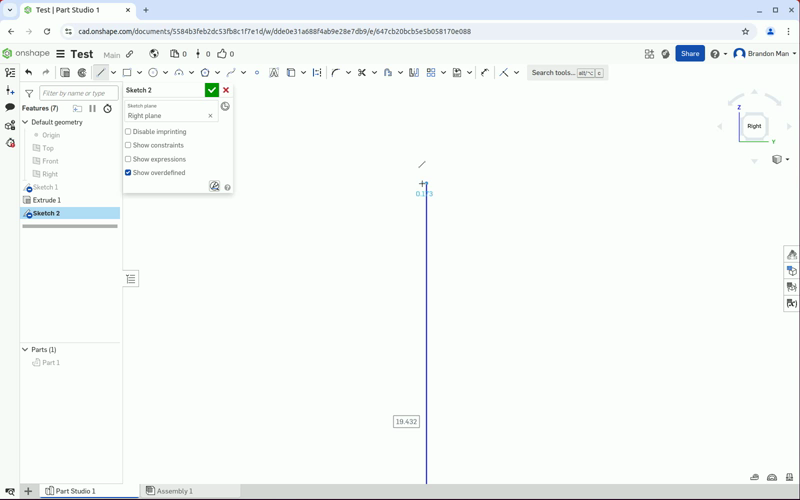
scroll(6)
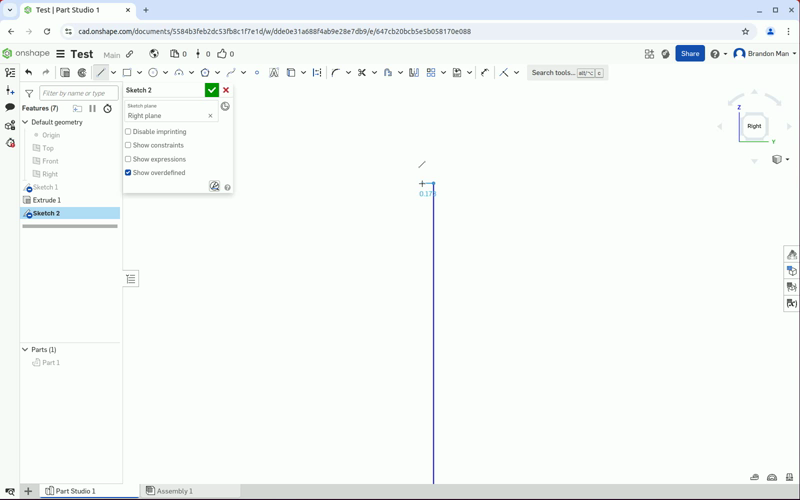
click(422, 183)
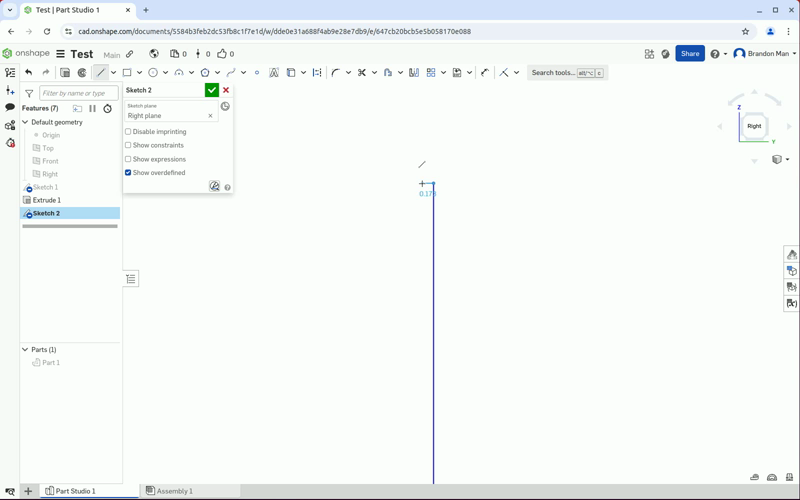
scroll(-6)
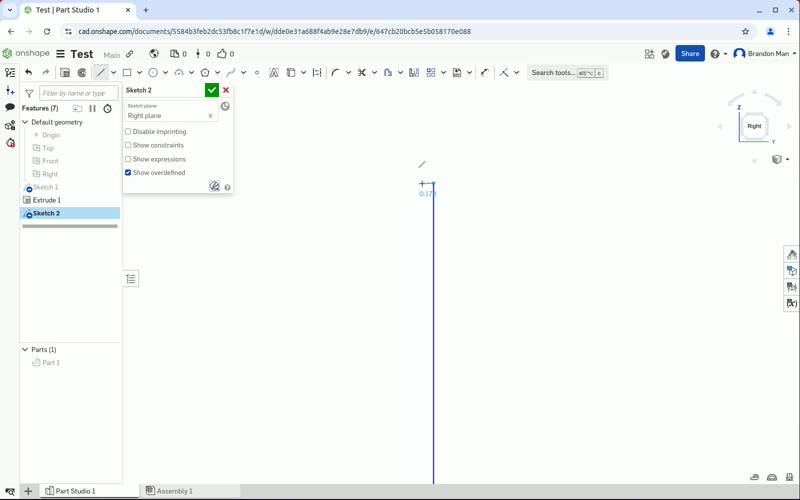
scroll(-6)
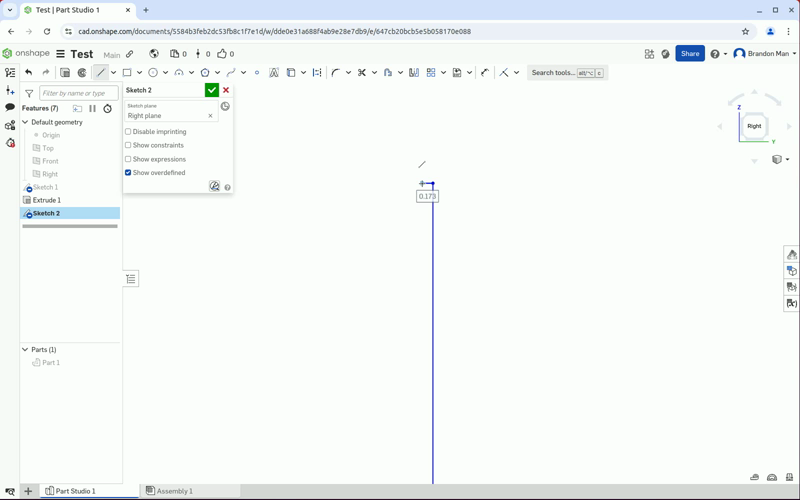
scroll(-6)
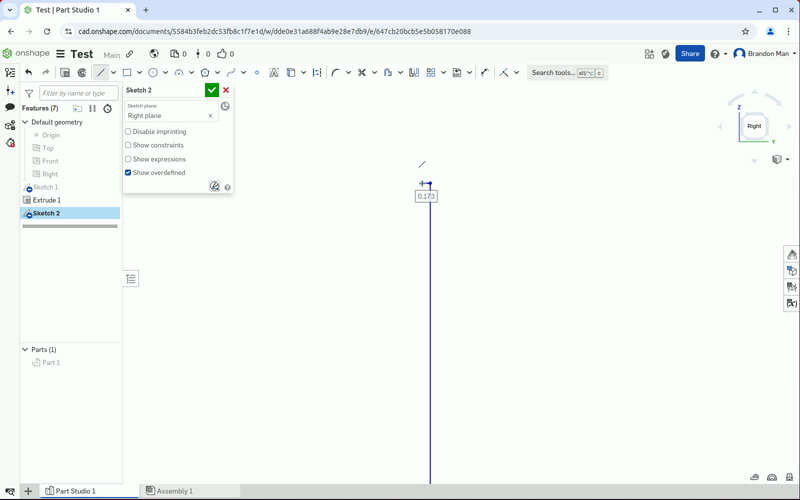
scroll(-6)
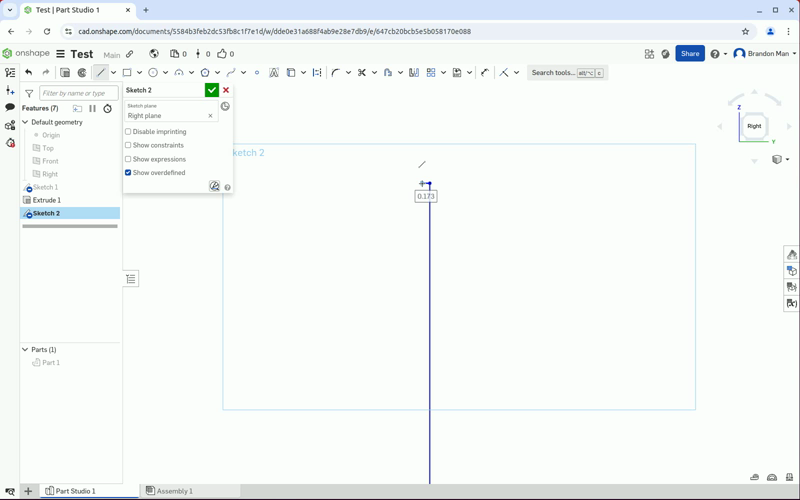
scroll(-6)
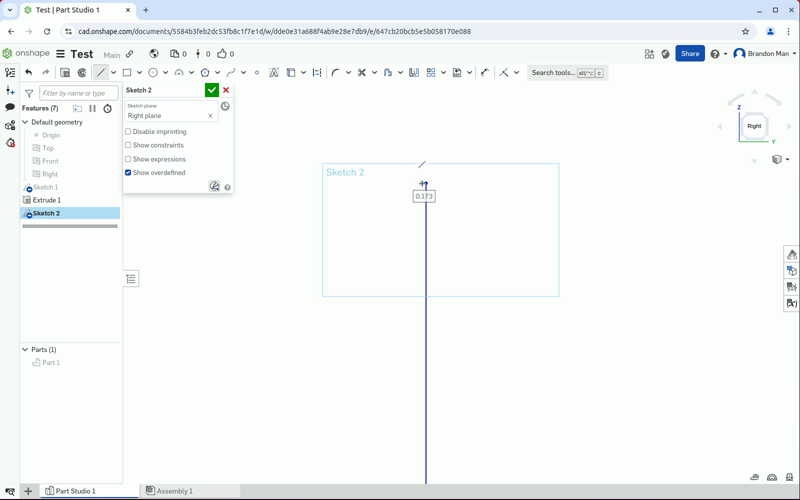
scroll(-6)
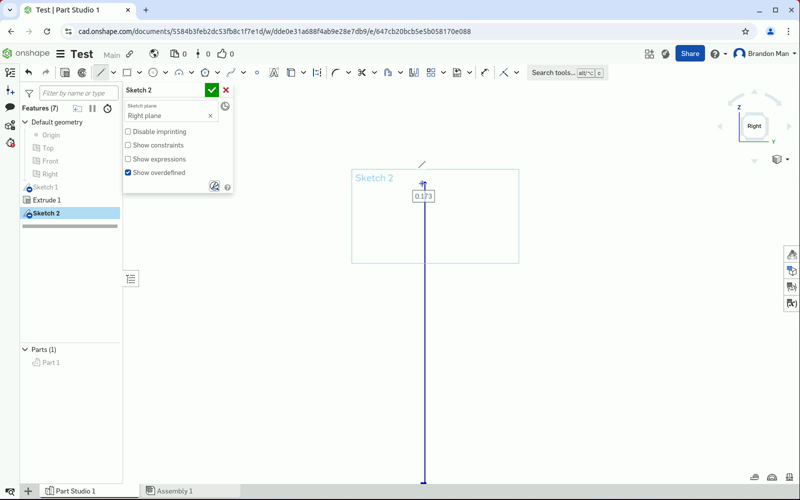
scroll(-6)
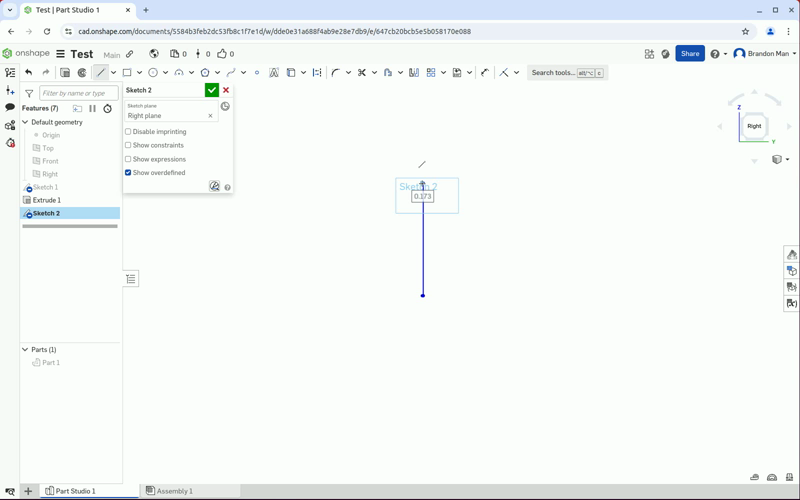
key_up(shift)
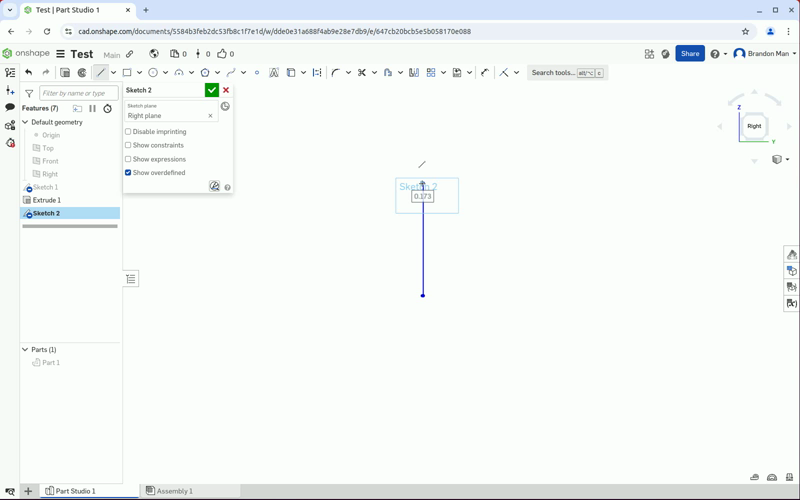
key_down(shift)
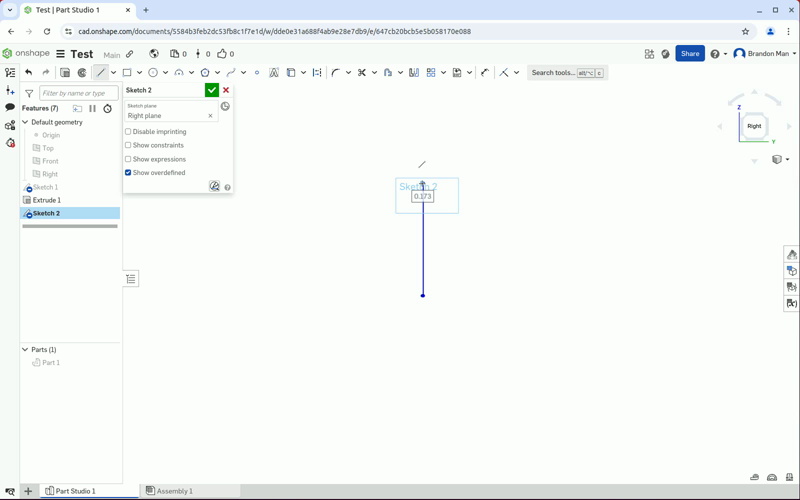
mouse_move(422, 295)
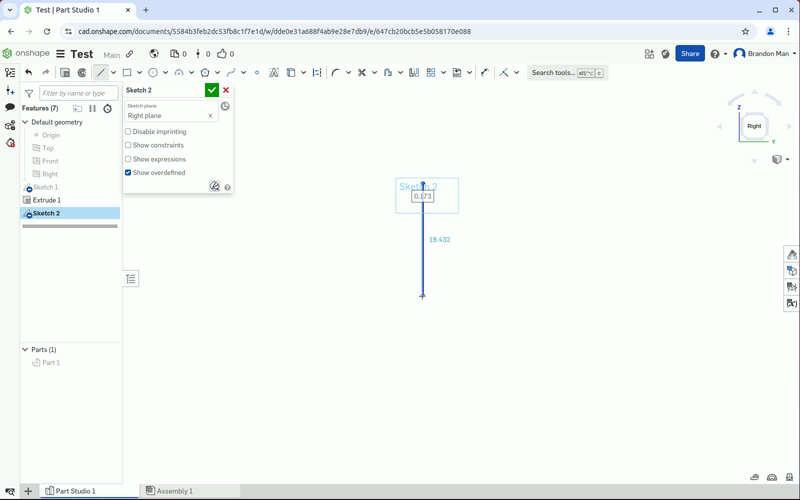
scroll(6)
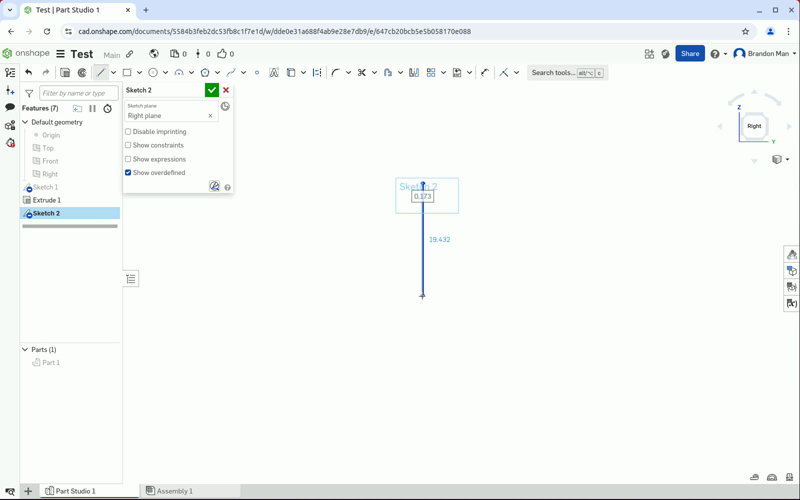
scroll(6)
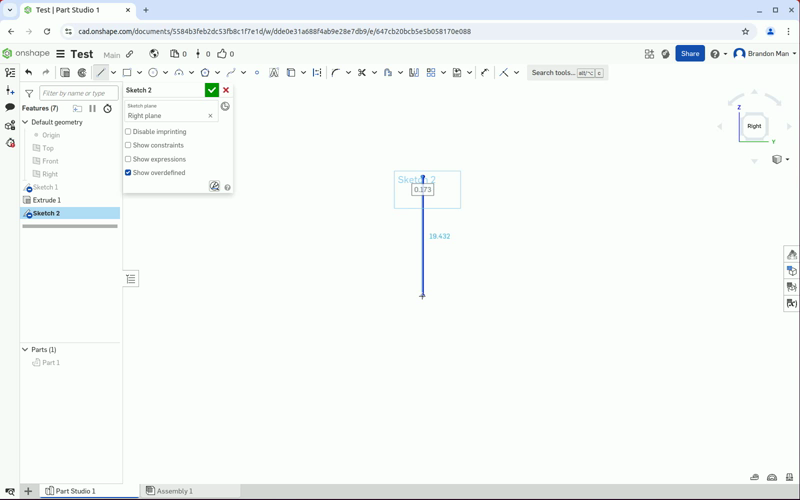
scroll(6)
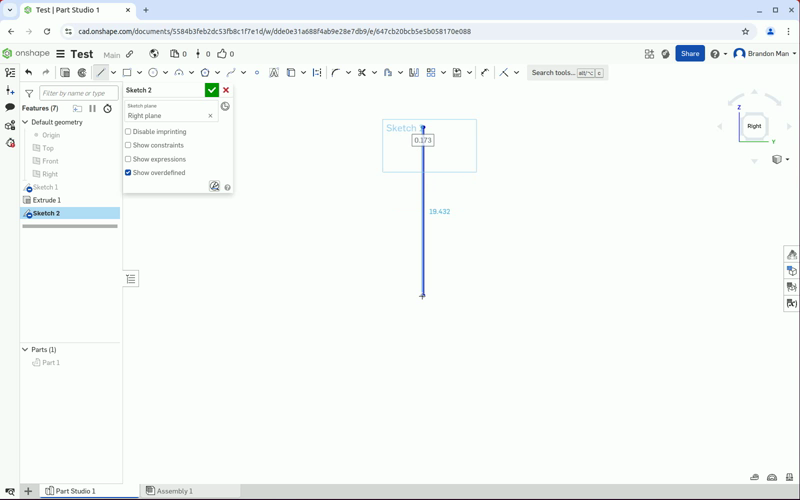
scroll(6)
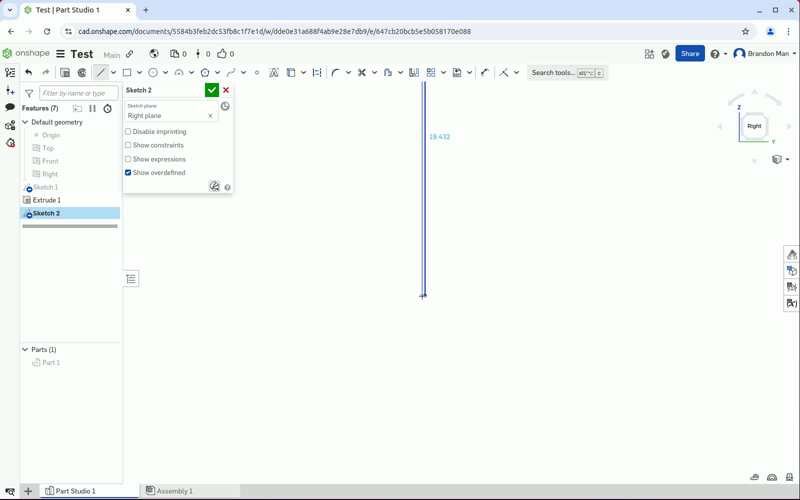
scroll(6)
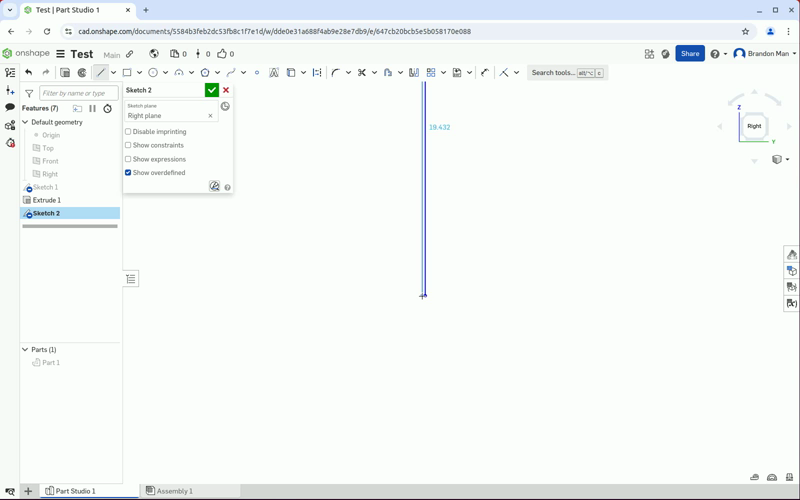
scroll(6)
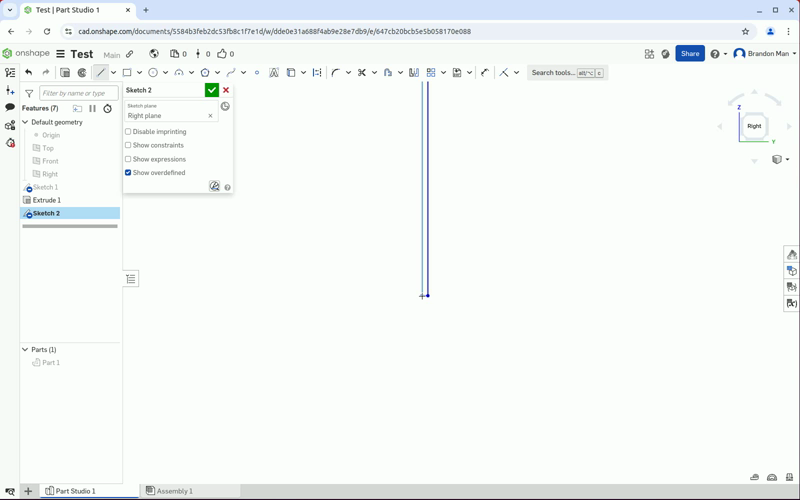
scroll(6)
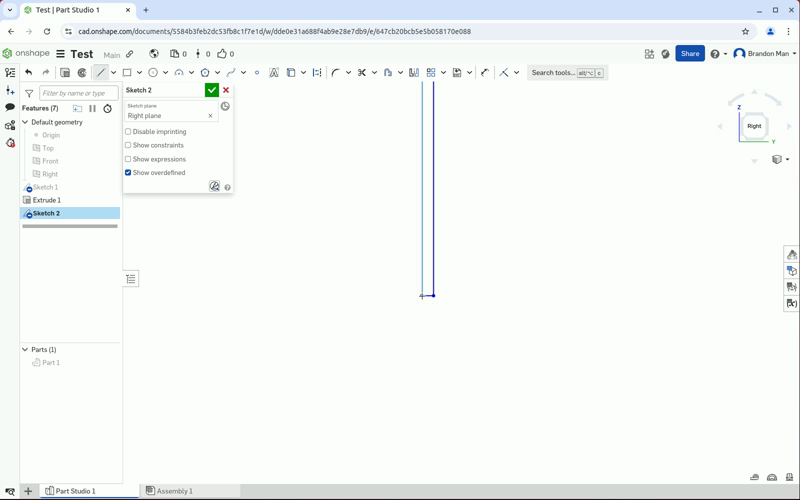
key_up(shift)
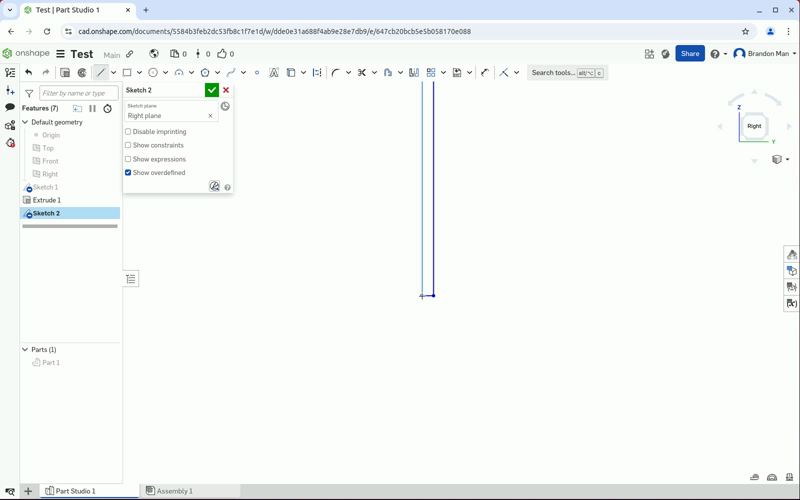
click(422, 295)
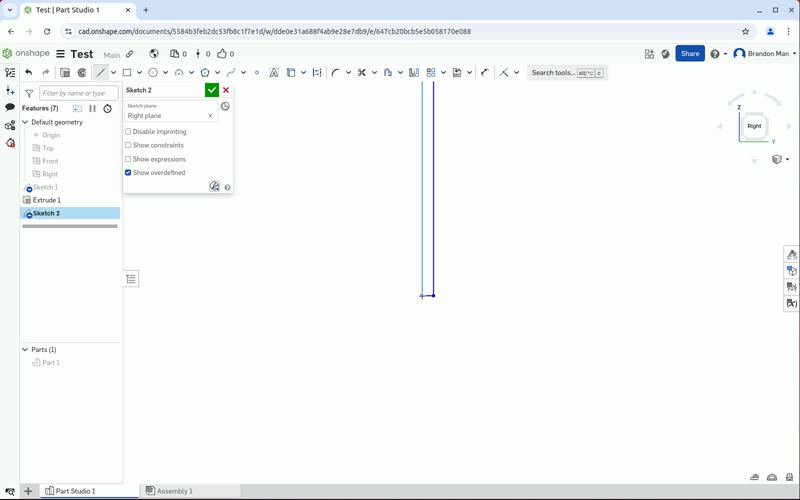
scroll(-6)
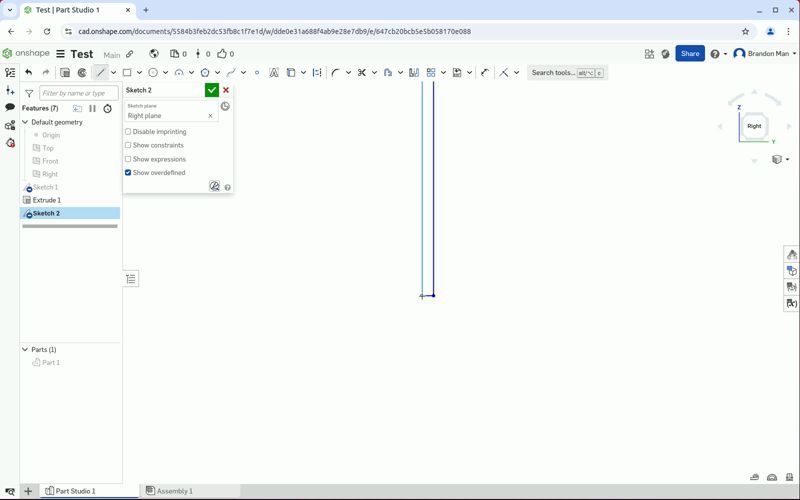
scroll(-6)
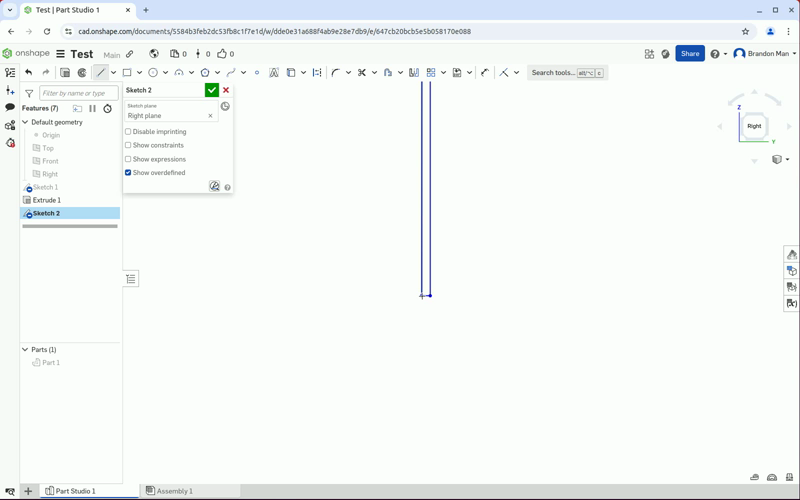
scroll(-6)
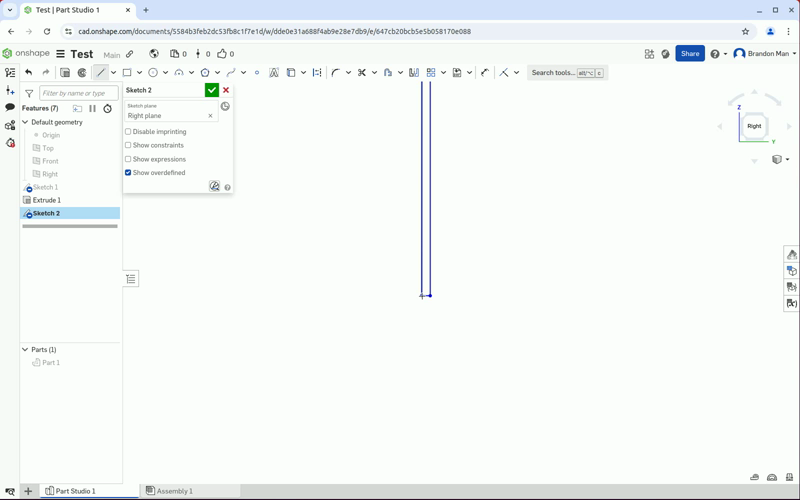
scroll(-6)
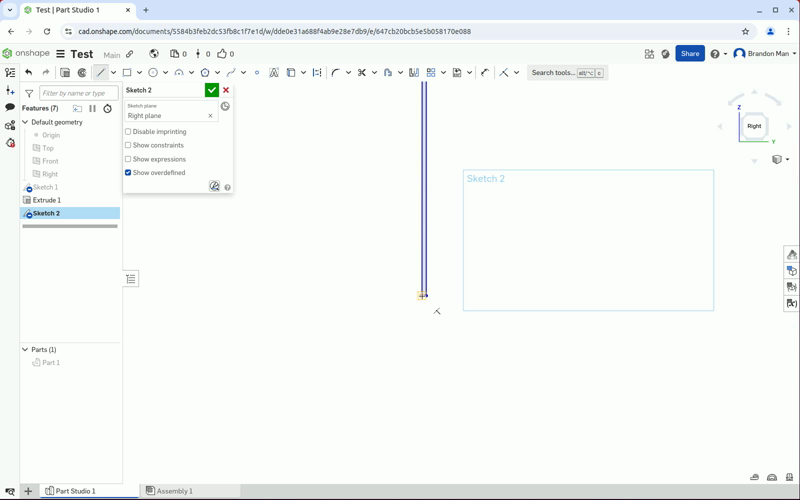
scroll(-6)
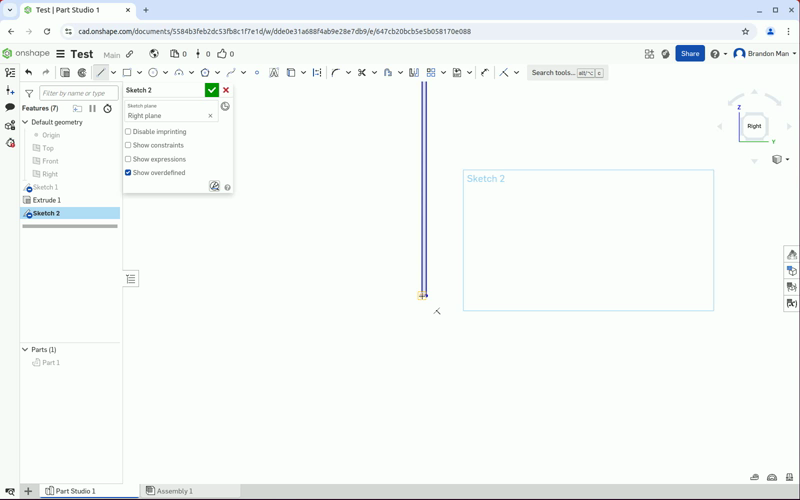
scroll(-6)
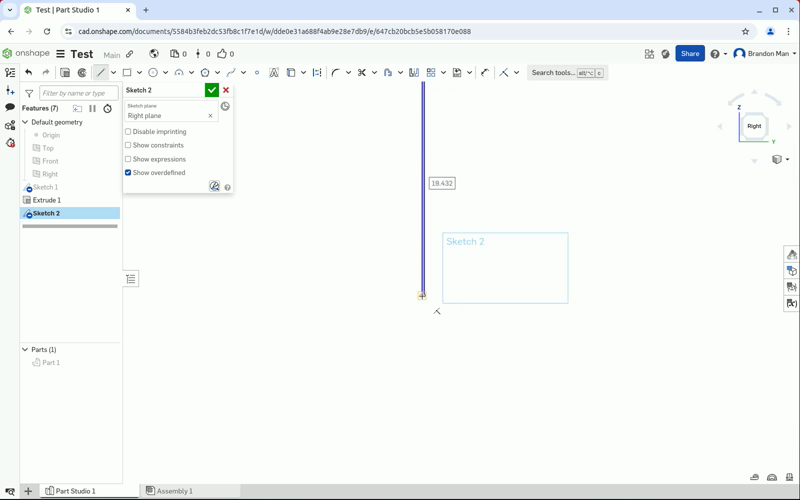
scroll(-6)
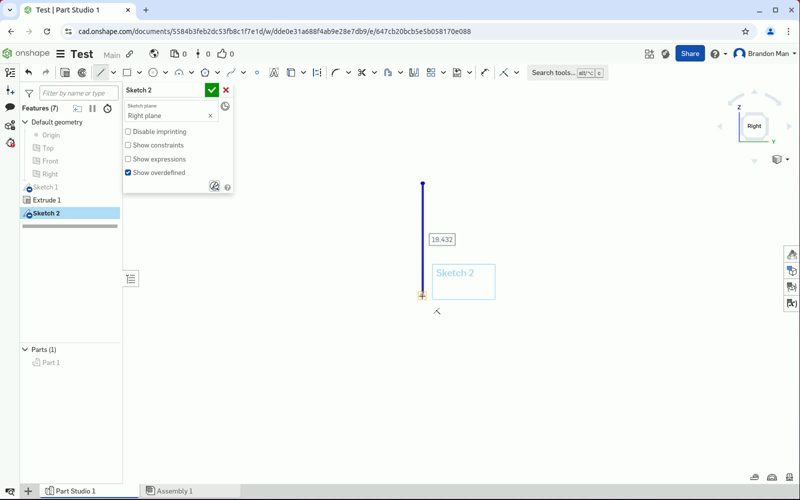
key(esc)
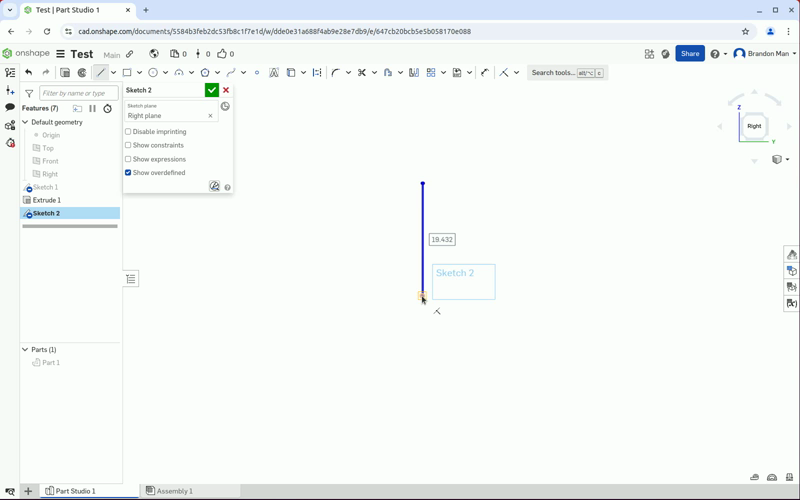
mouse_move(422, 199)
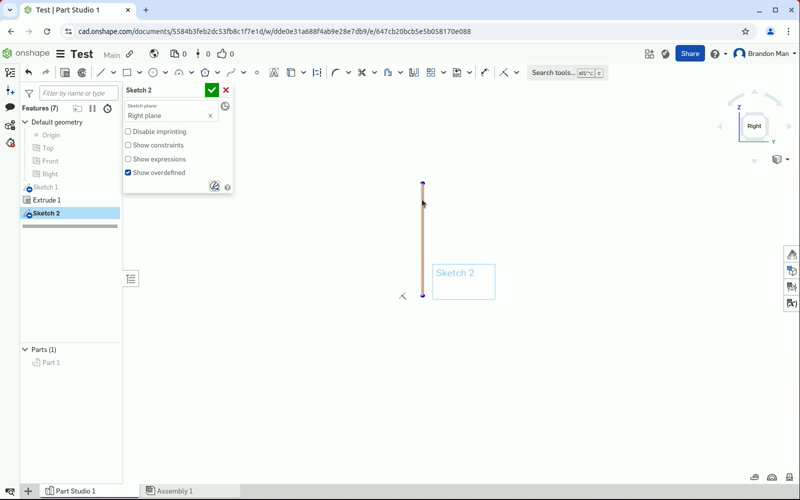
scroll(6)
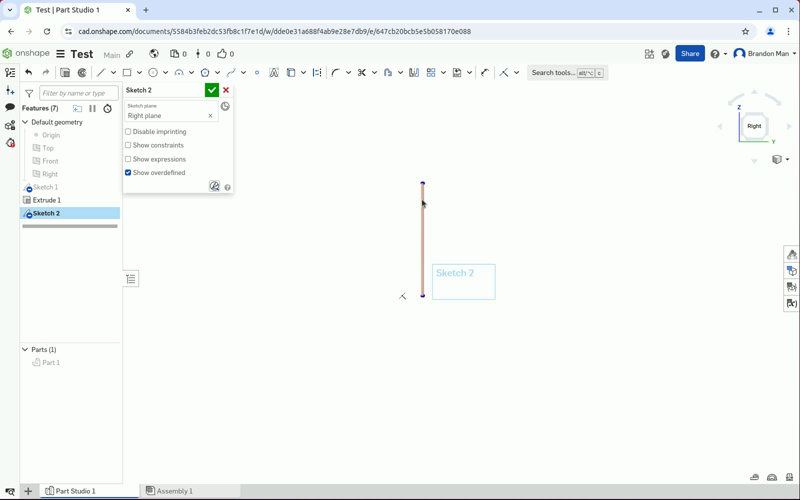
scroll(6)
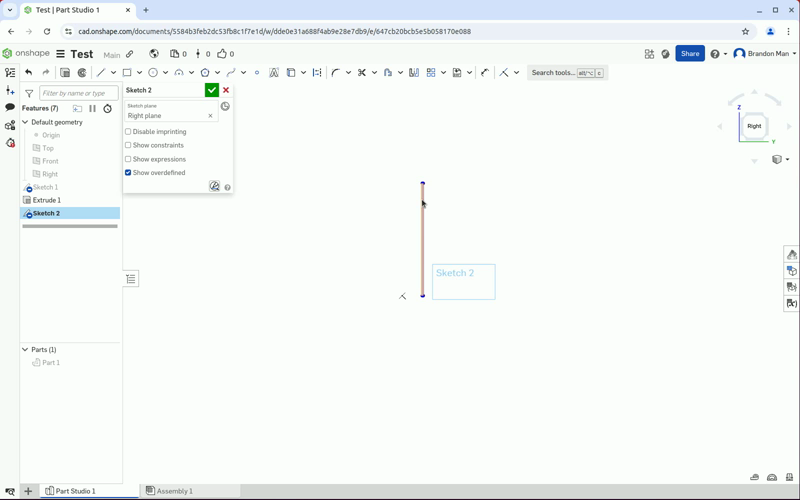
scroll(6)
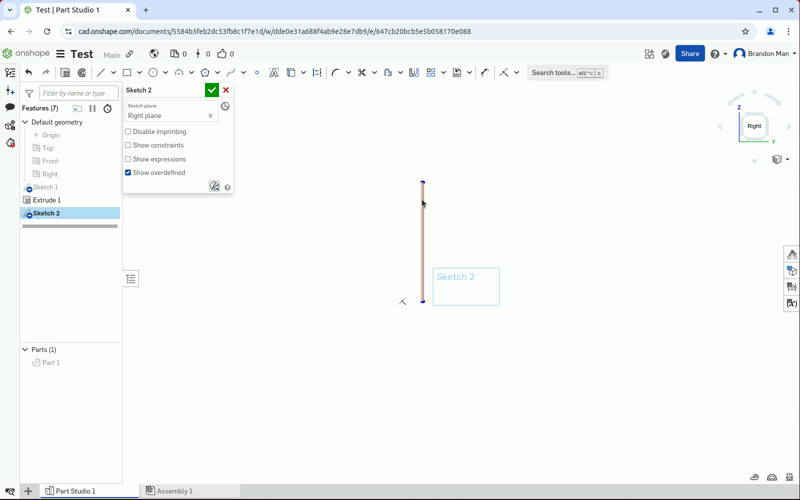
scroll(6)
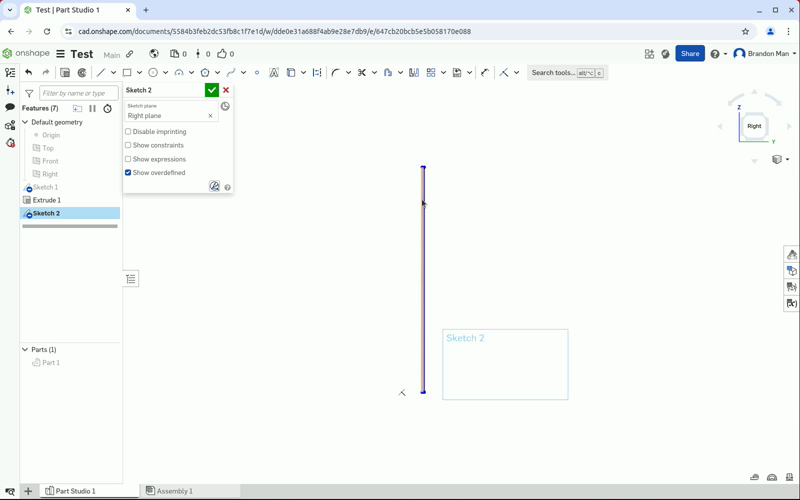
scroll(6)
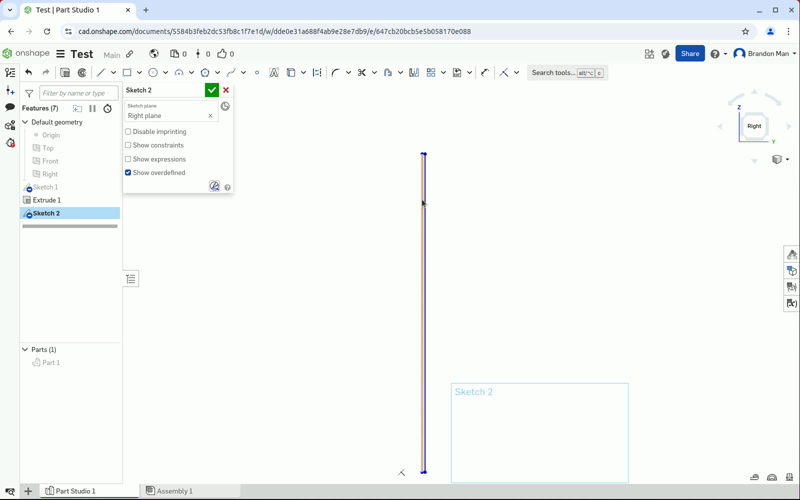
scroll(6)
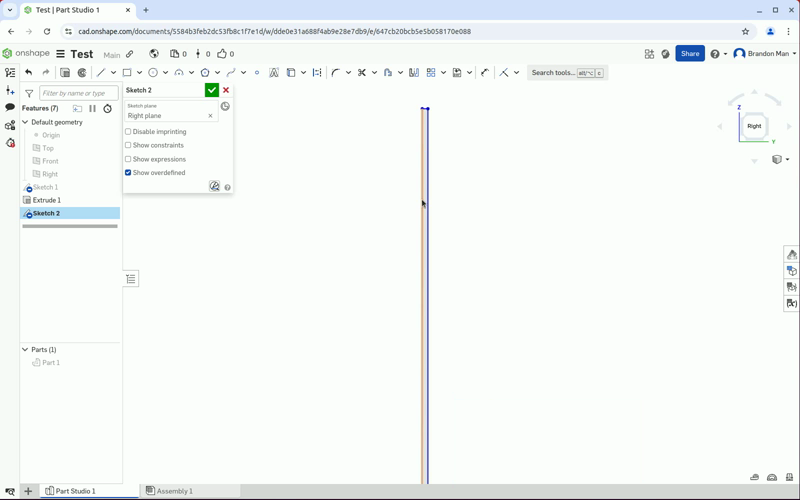
scroll(6)
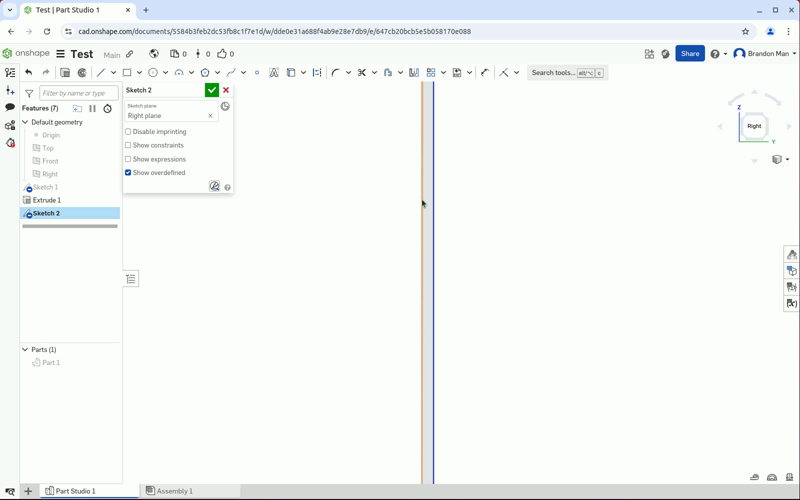
click(422, 199)
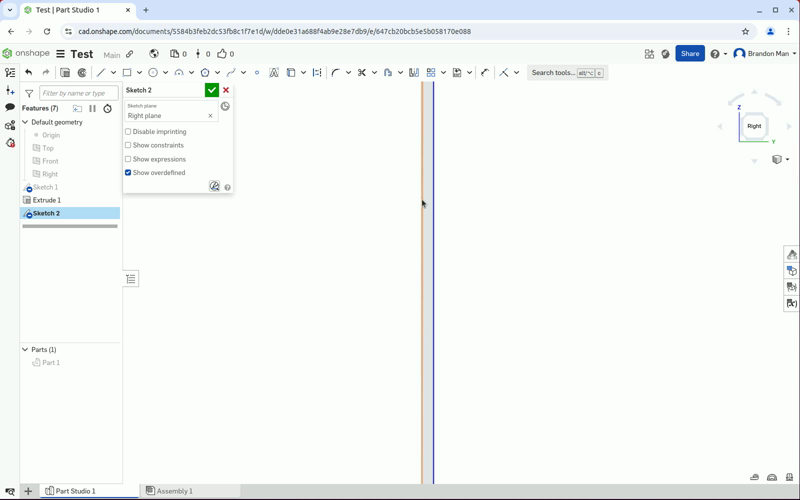
scroll(-6)
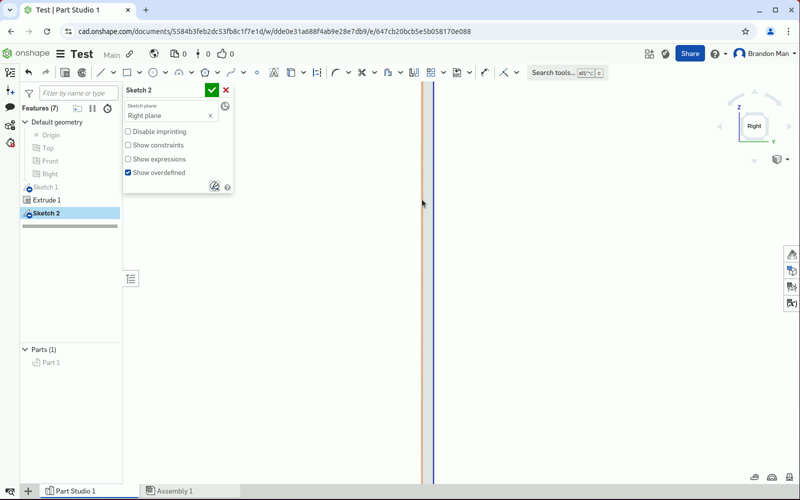
scroll(-6)
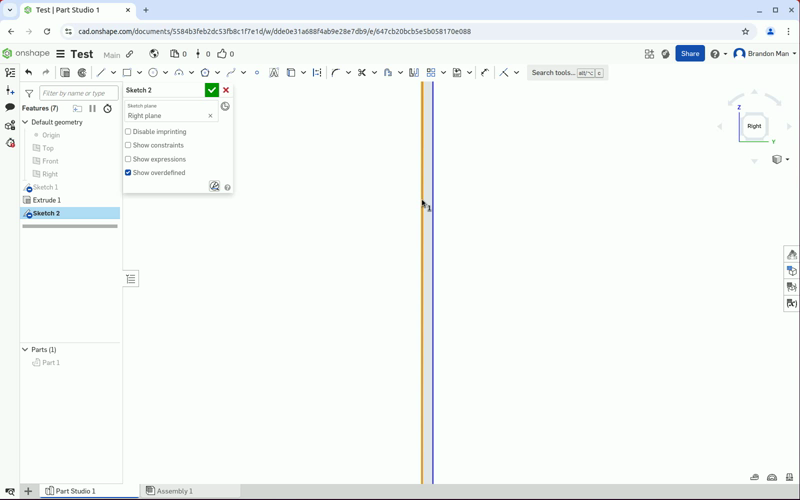
scroll(-6)
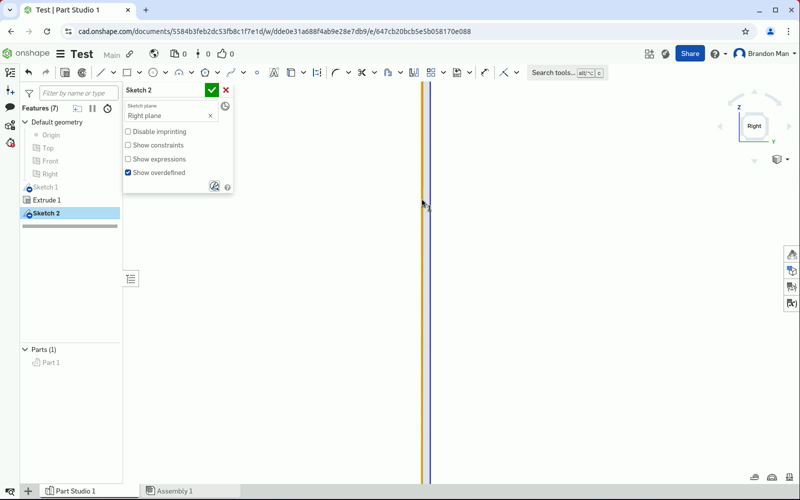
scroll(-6)
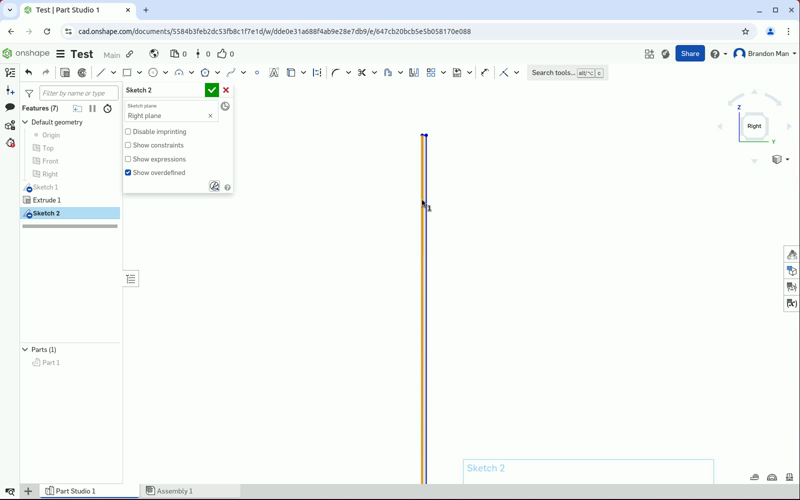
scroll(-6)
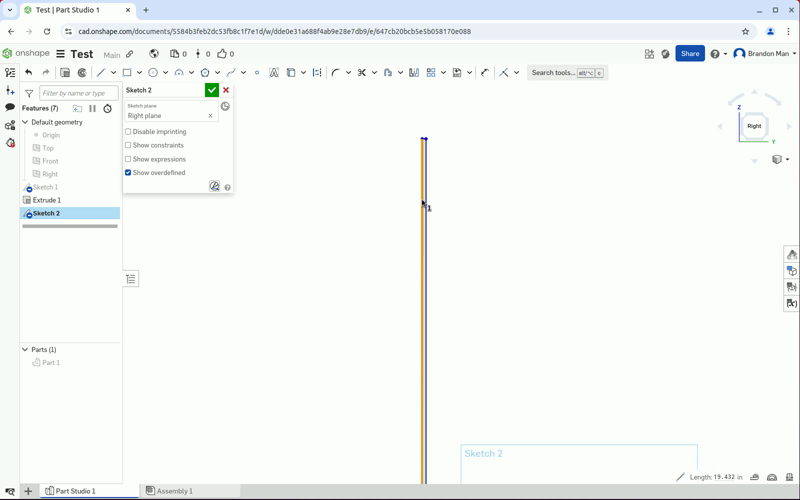
scroll(-6)
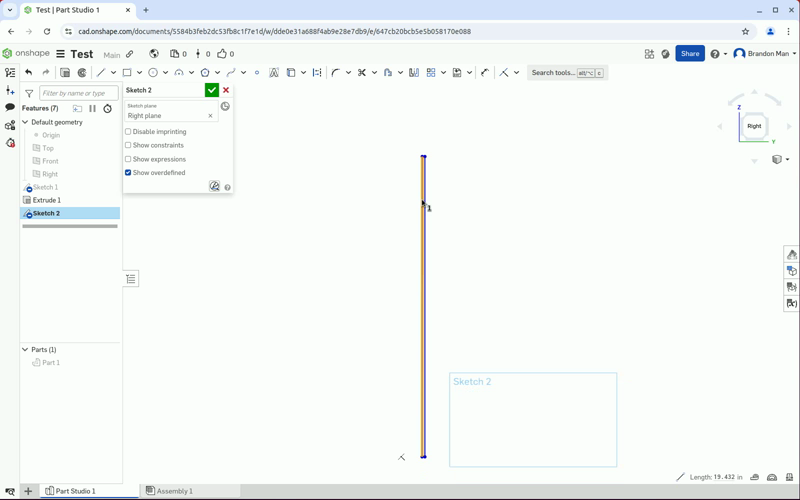
scroll(-6)
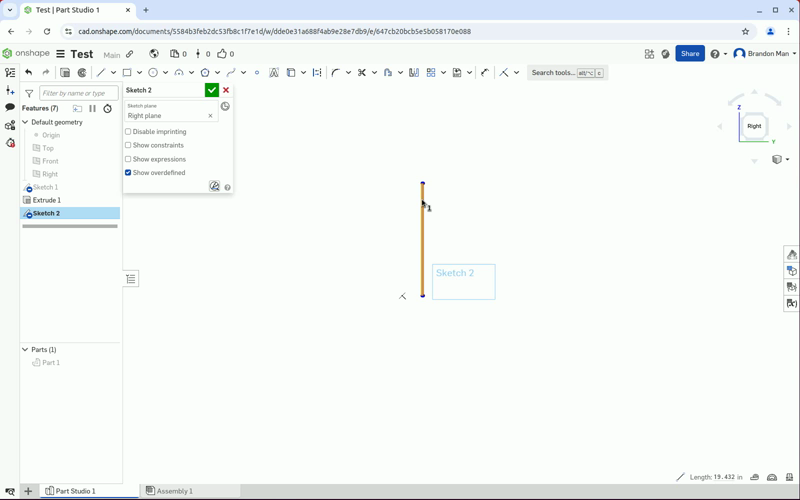
mouse_move(73, 352)
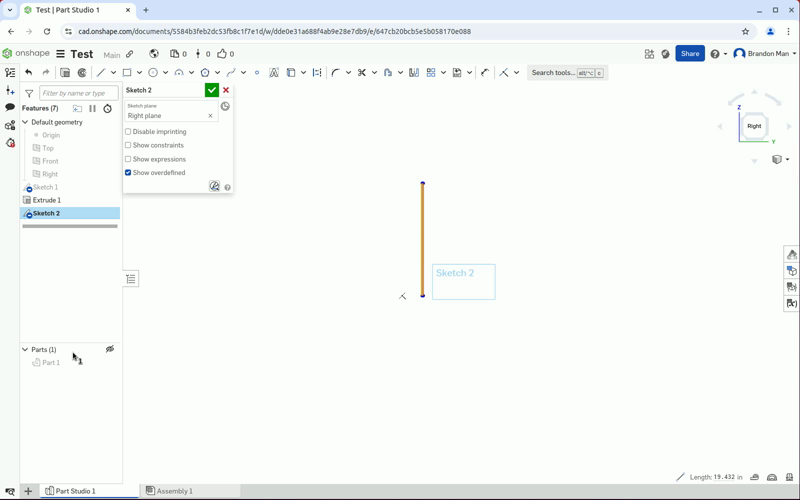
key(shift+y)
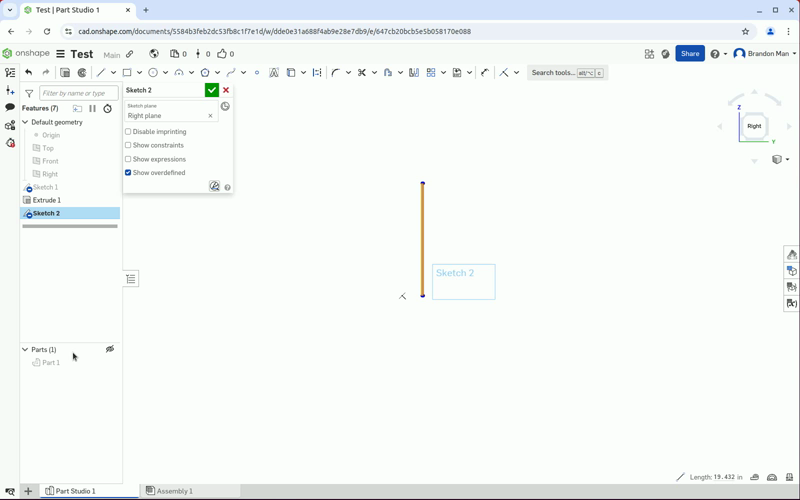
key(shift+e)
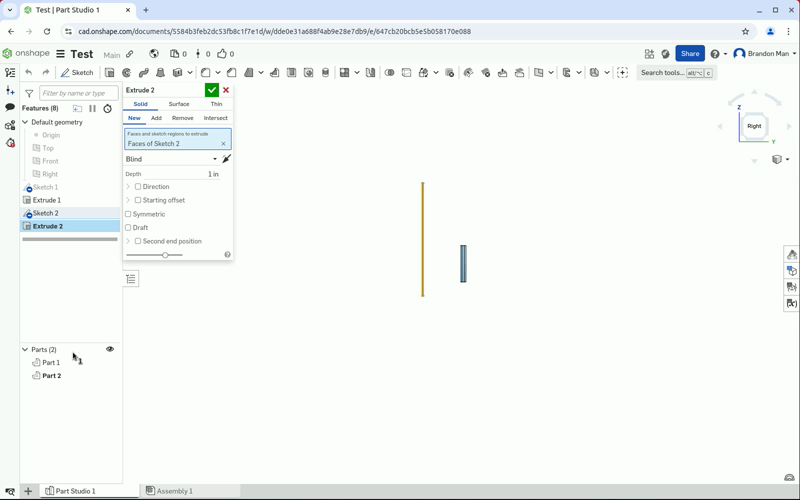
mouse_move(143, 106)
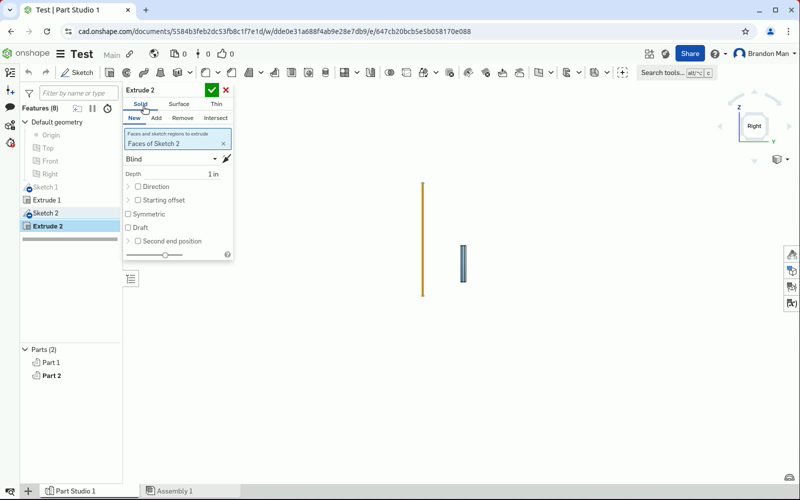
click(143, 106)
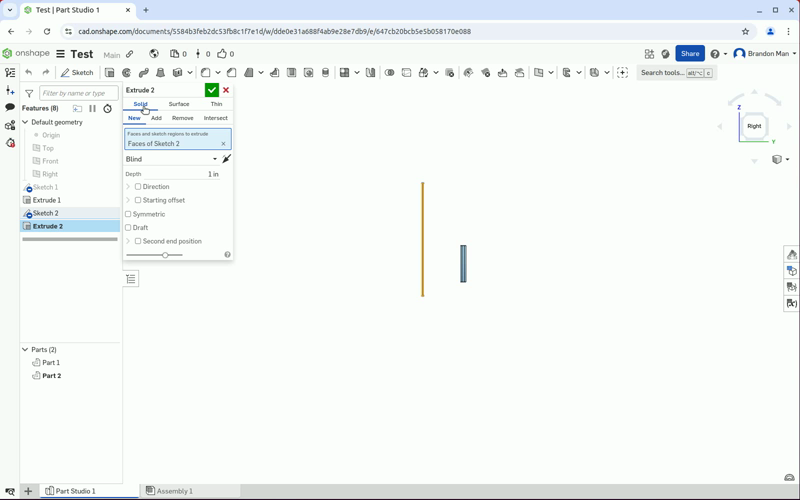
mouse_move(137, 120)
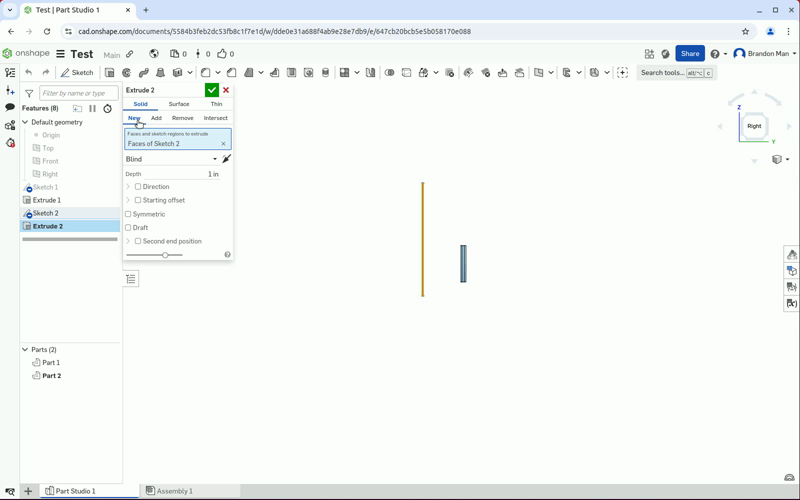
click(137, 120)
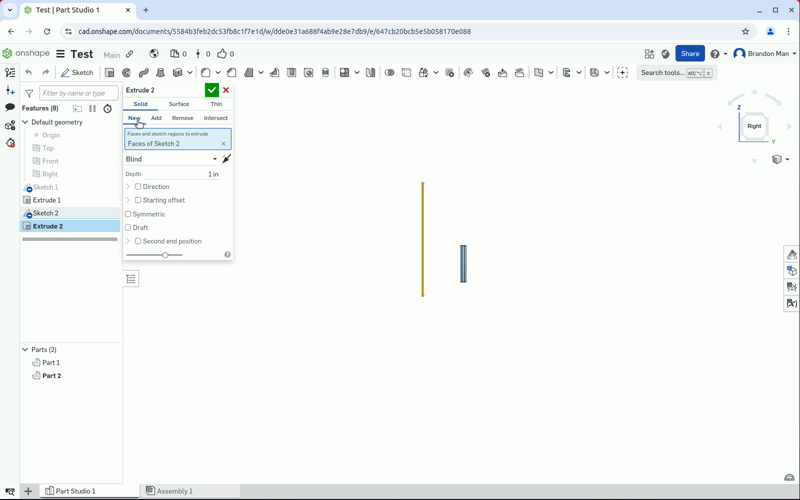
key(tab, 4)
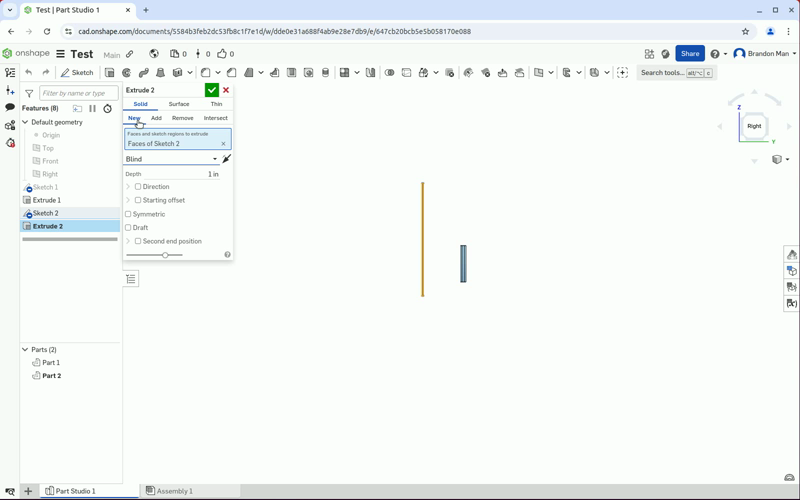
text(-0.241)
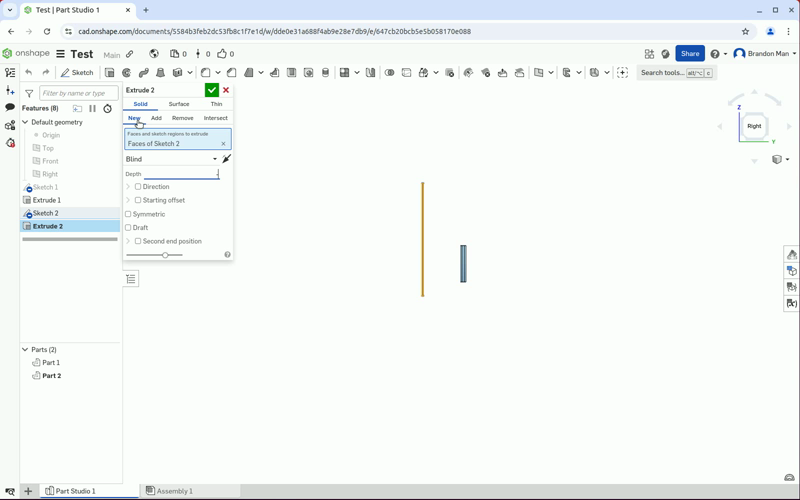
key(enter)
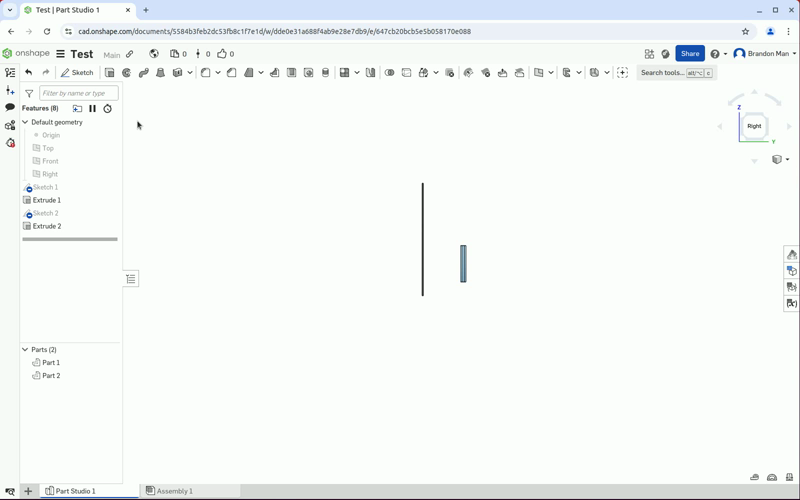
key(shift+h)
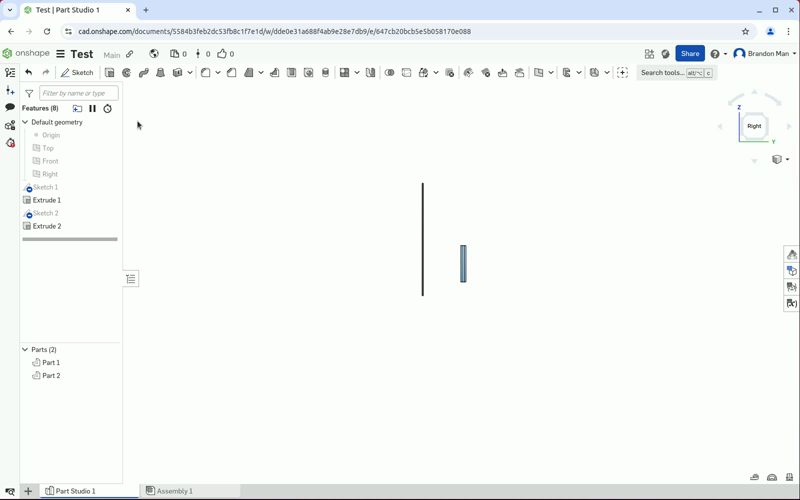
key(shift+h)
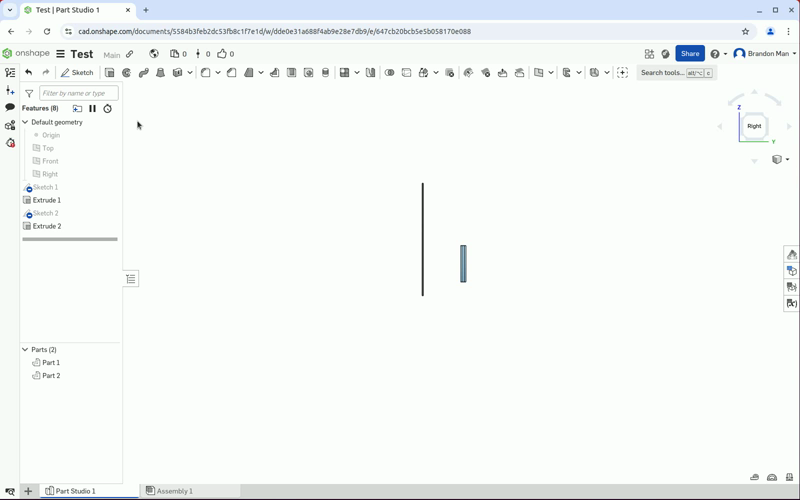
mouse_move(73, 189)
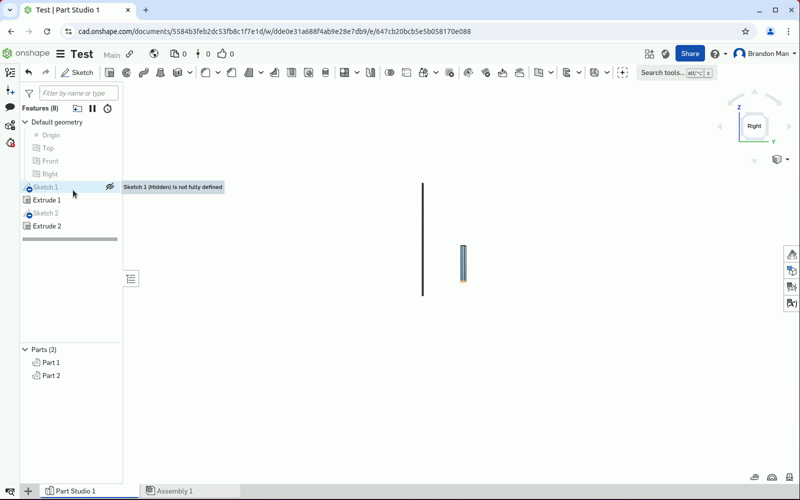
click(73, 189)
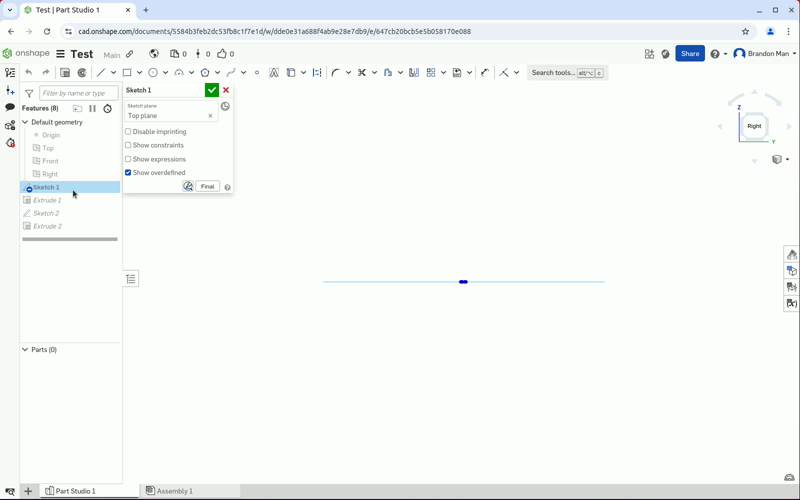
mouse_move(229, 92)
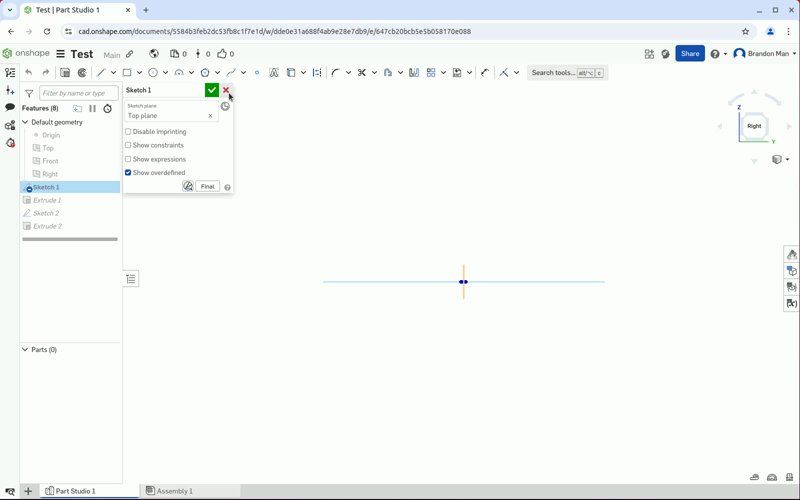
click(229, 92)
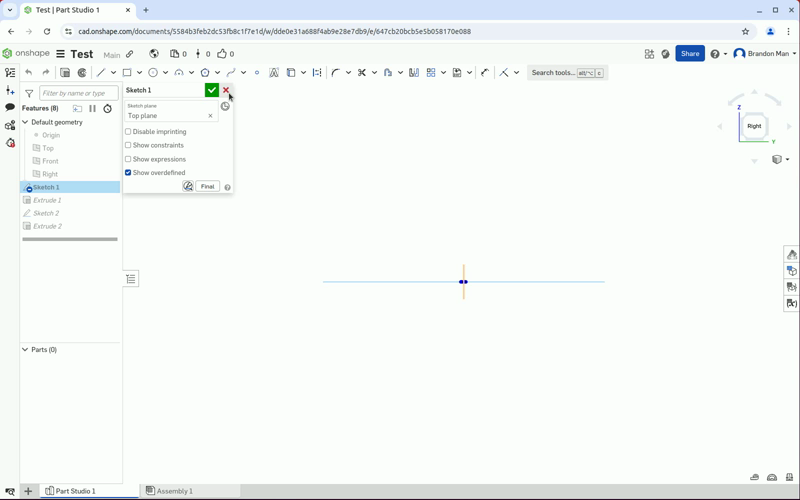
key(shift+s)
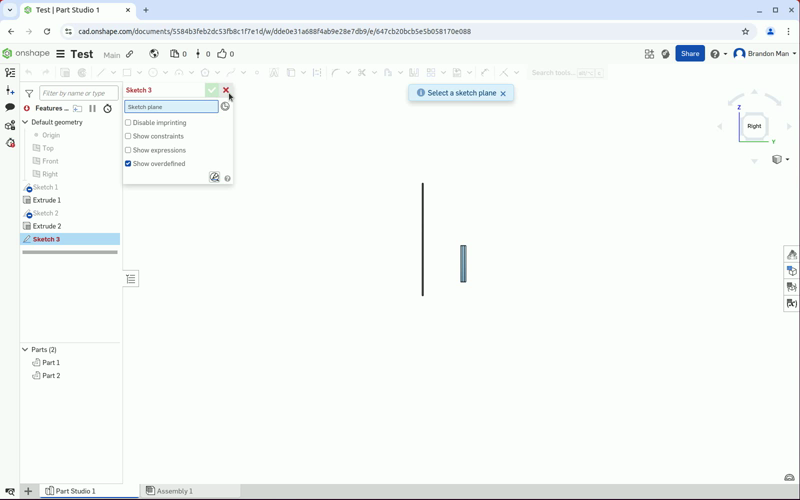
mouse_move(73, 176)
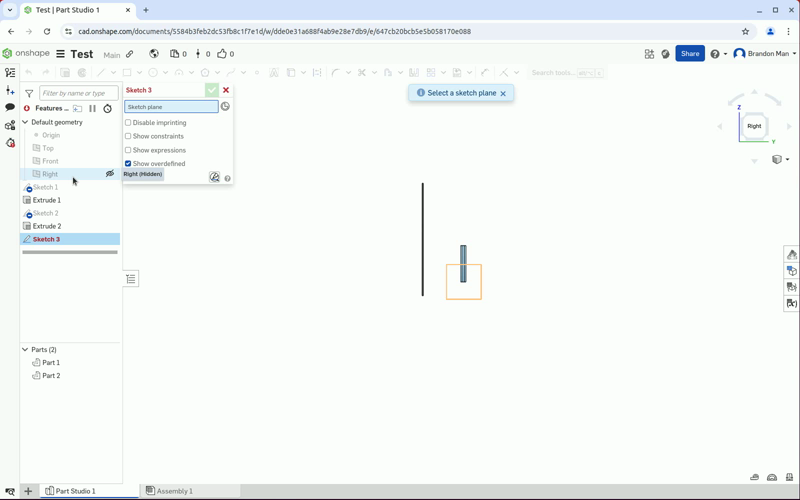
click(73, 176)
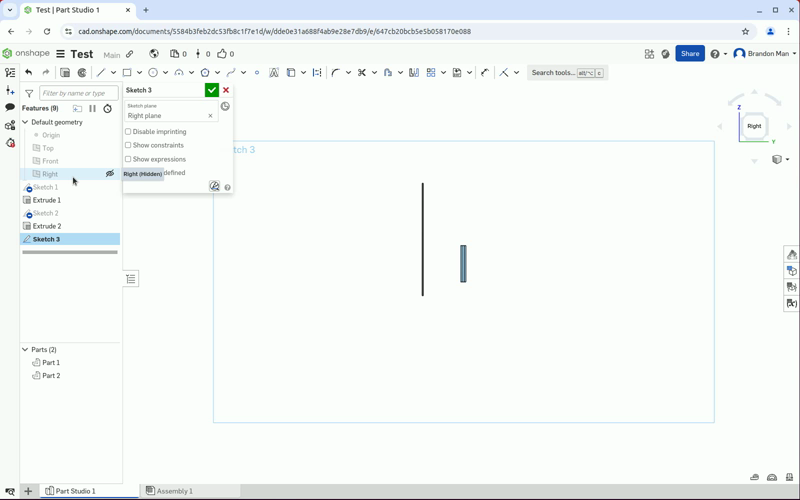
mouse_move(73, 352)
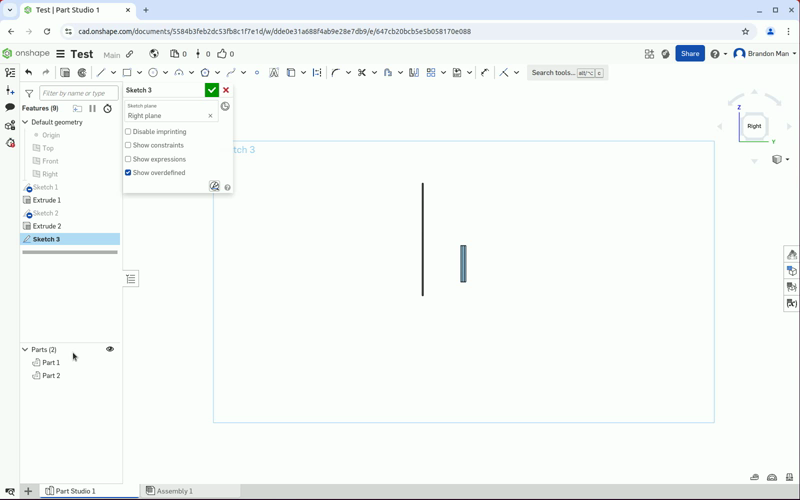
key(y)
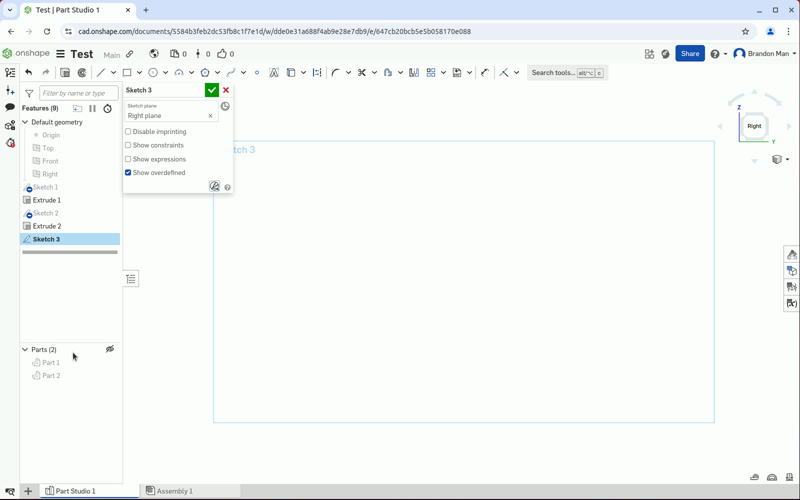
key(l)
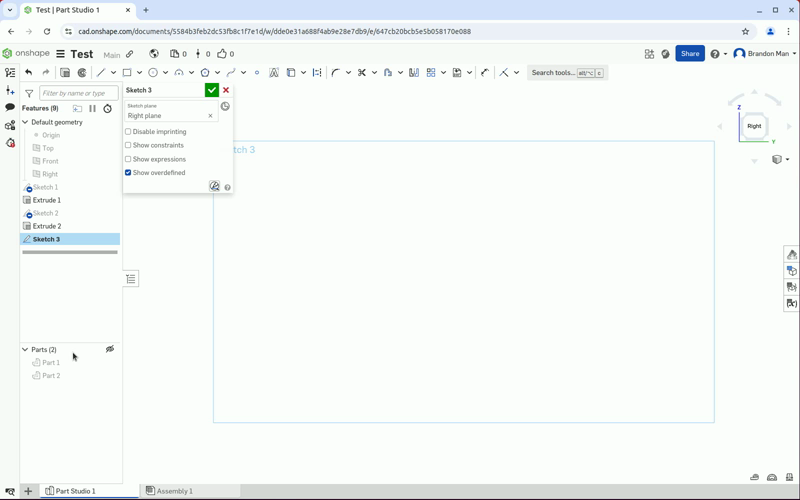
key_down(shift)
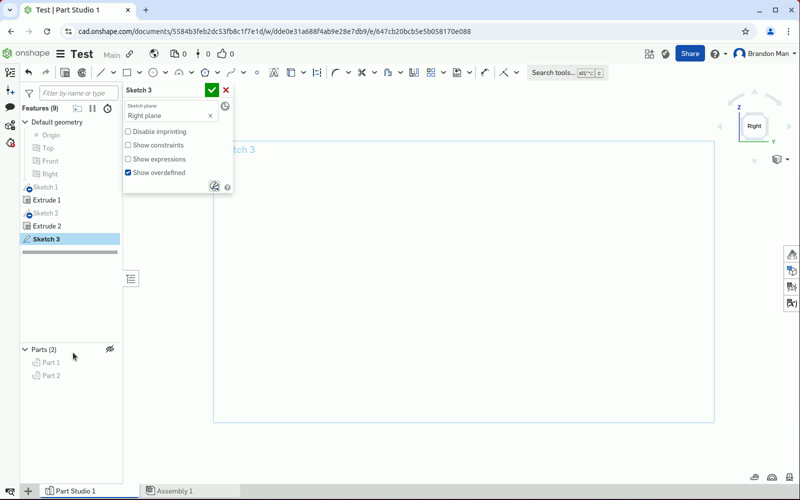
mouse_move(493, 282)
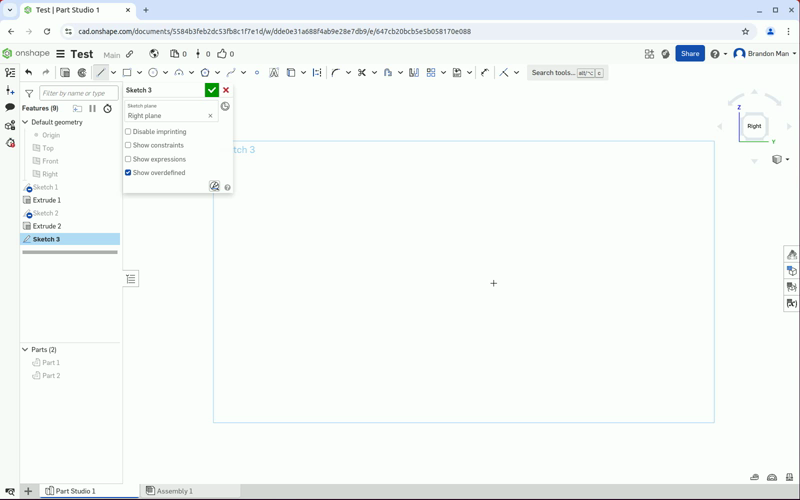
click(493, 282)
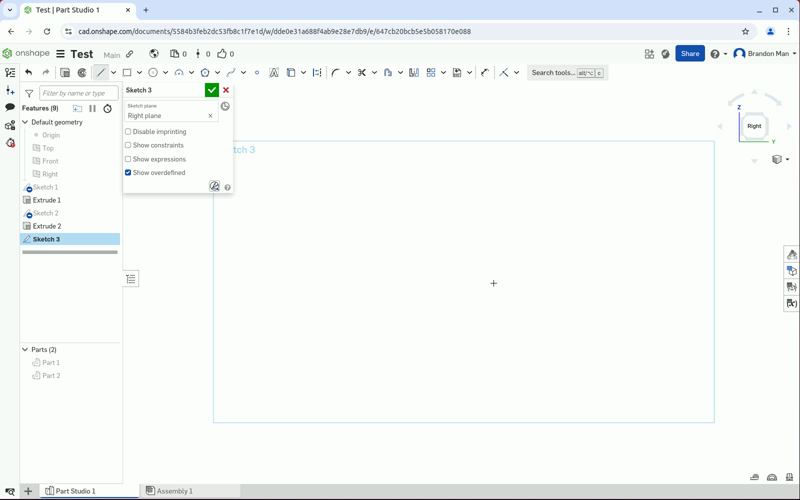
key_up(shift)
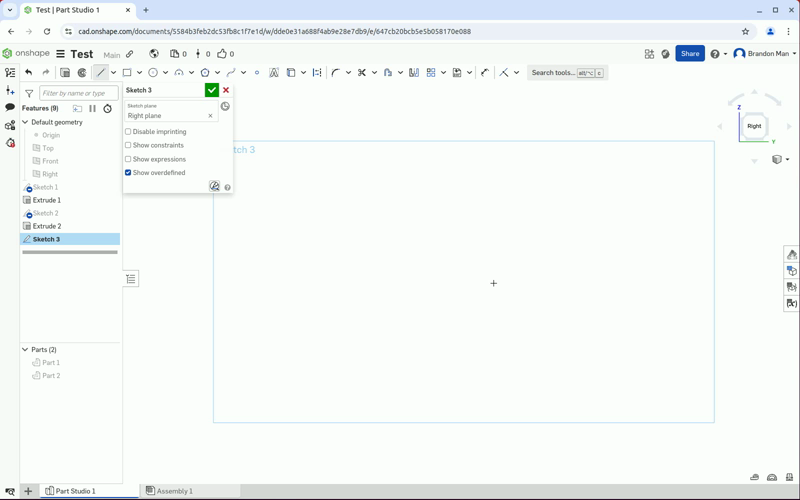
key_down(shift)
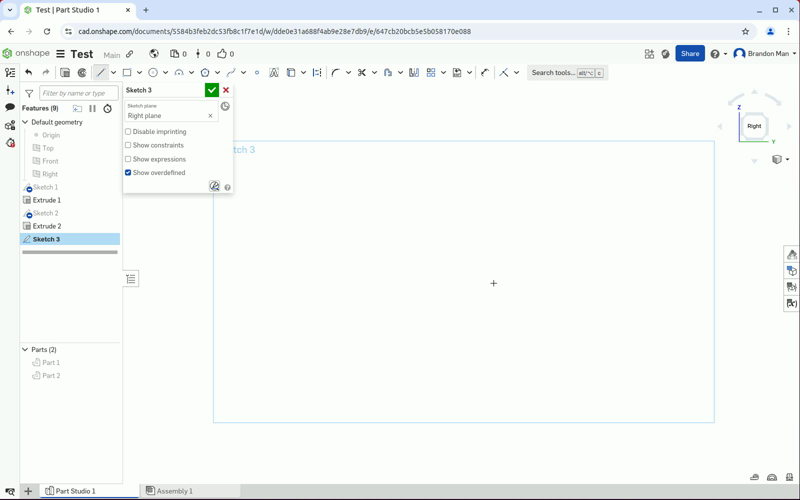
mouse_move(523, 282)
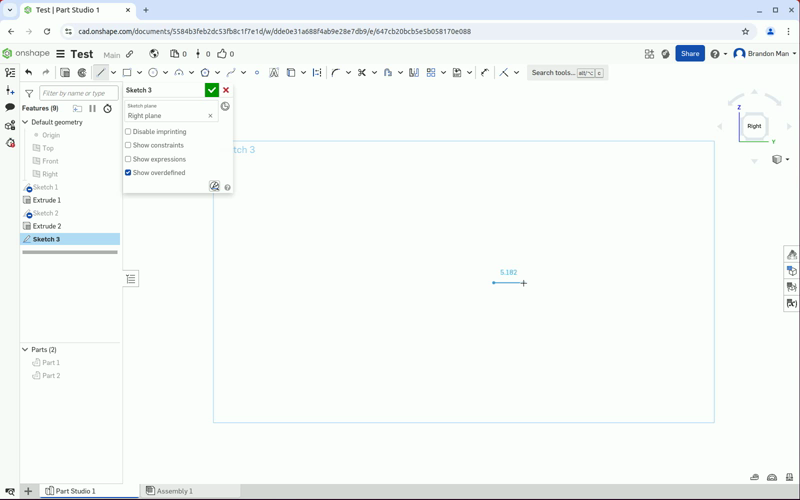
mouse_move(494, 282)
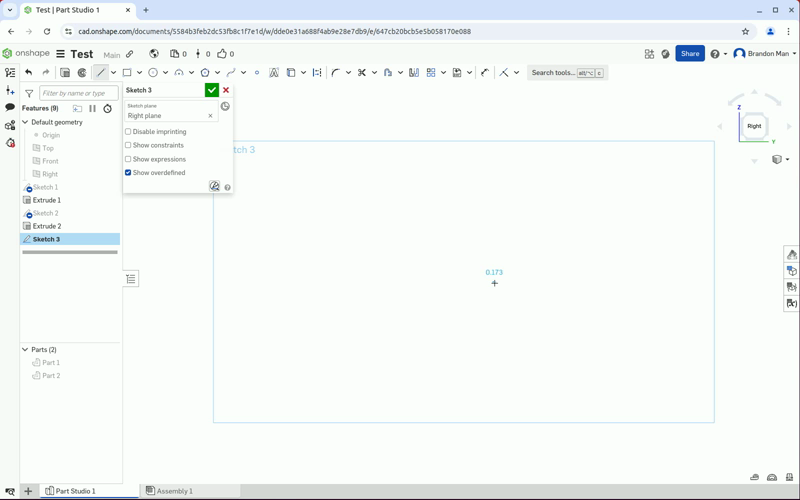
scroll(6)
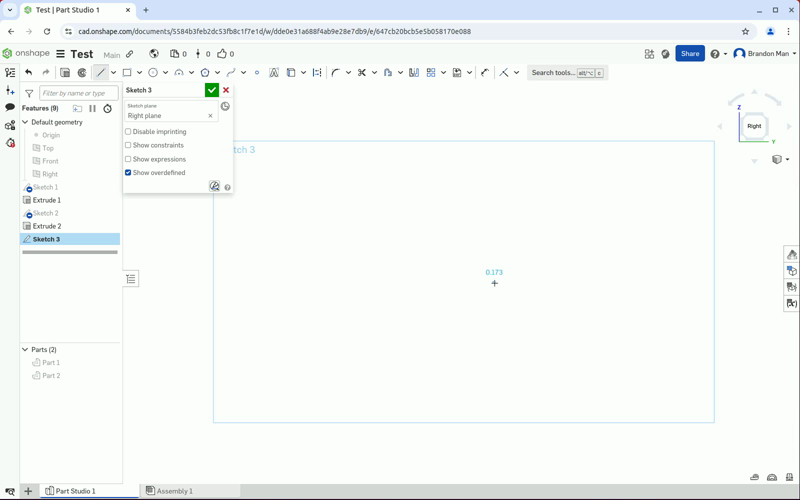
scroll(6)
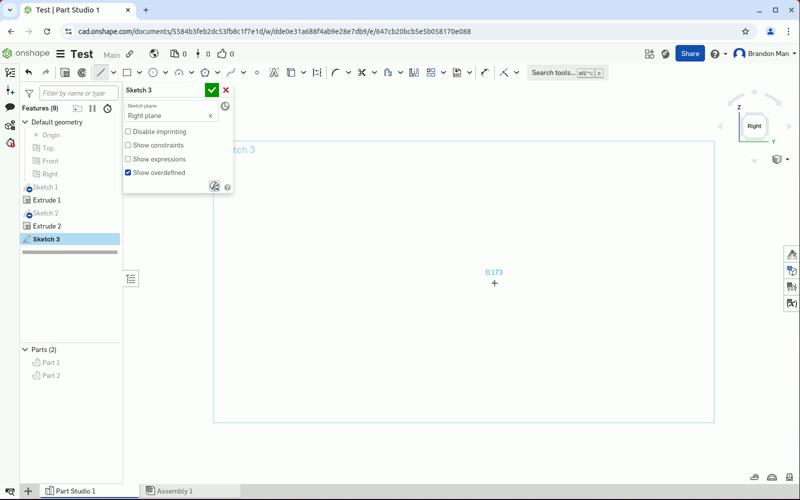
scroll(6)
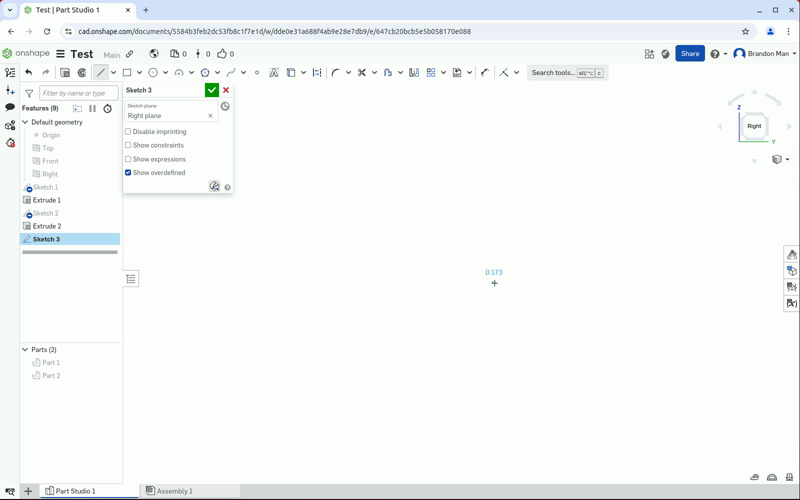
scroll(6)
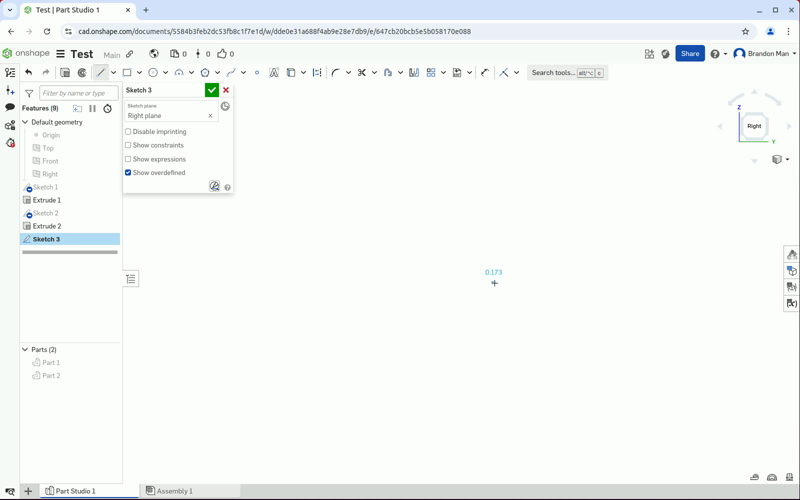
scroll(6)
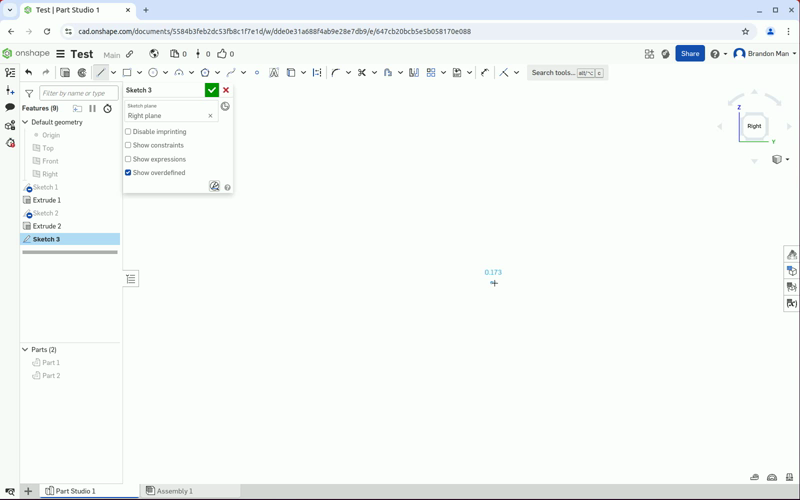
scroll(6)
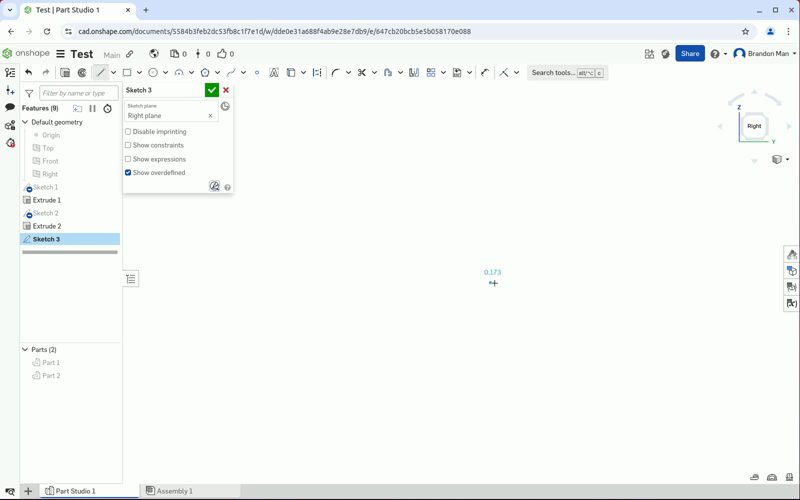
scroll(6)
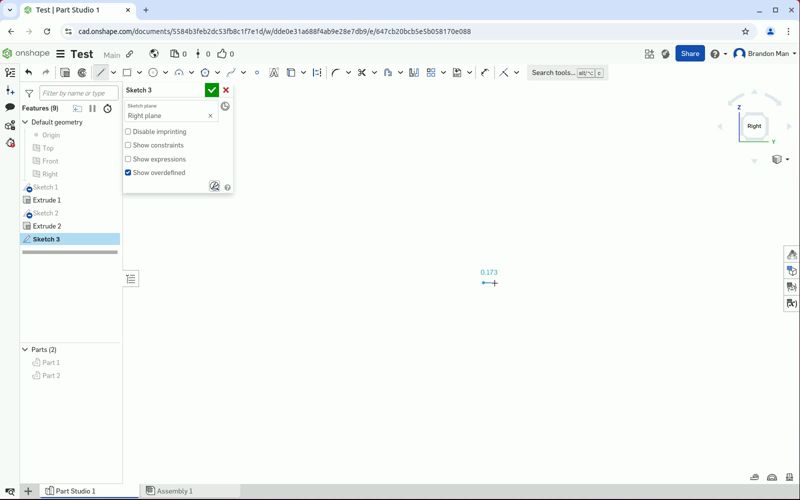
click(494, 282)
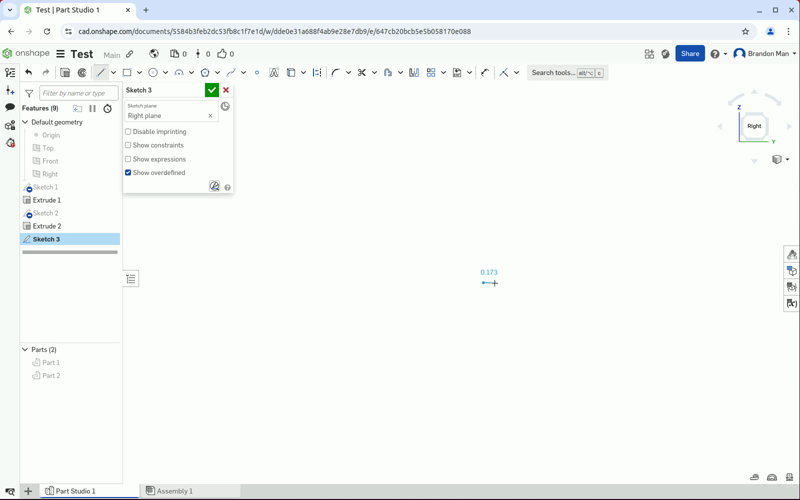
scroll(-6)
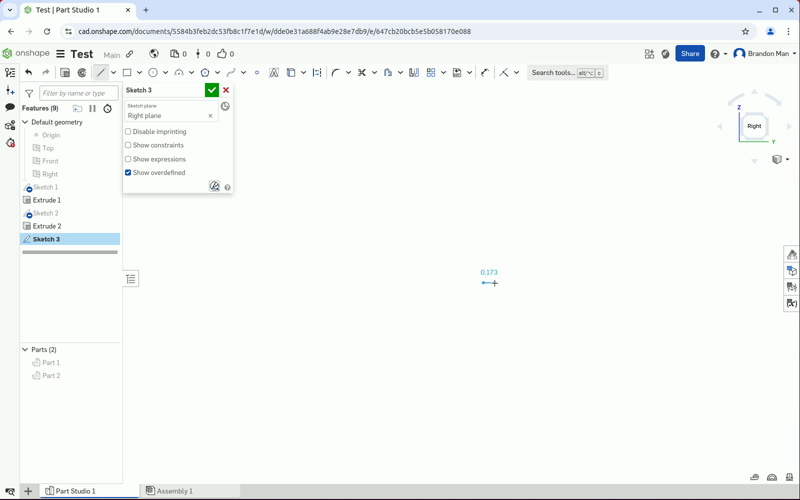
scroll(-6)
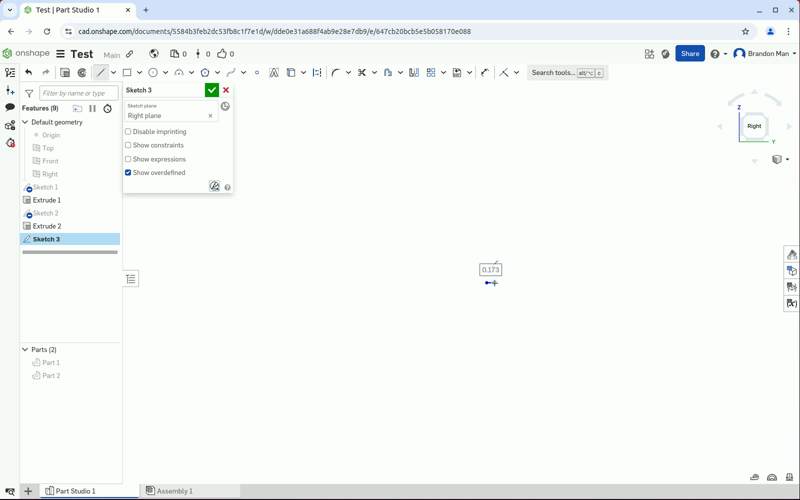
scroll(-6)
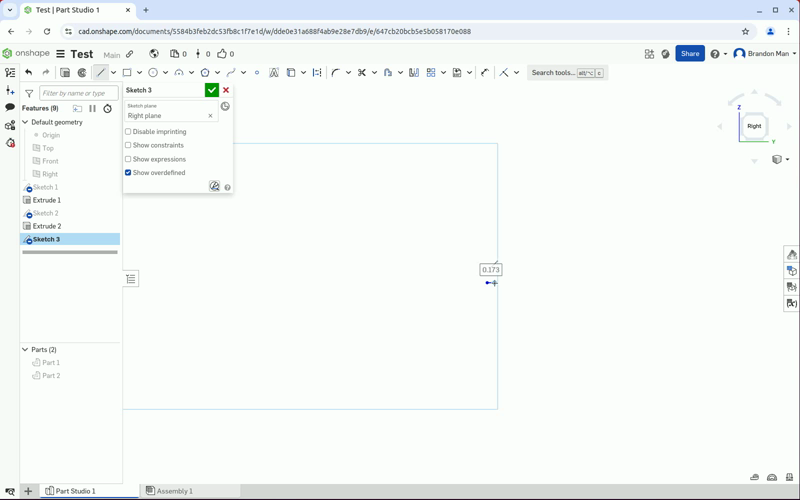
scroll(-6)
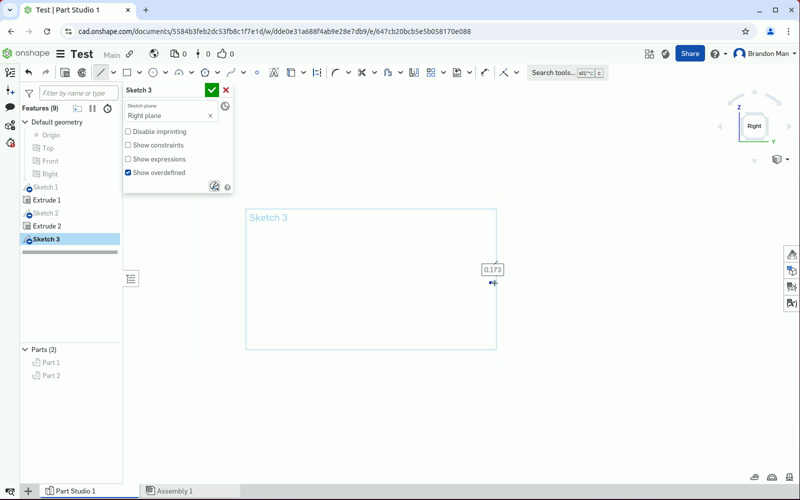
scroll(-6)
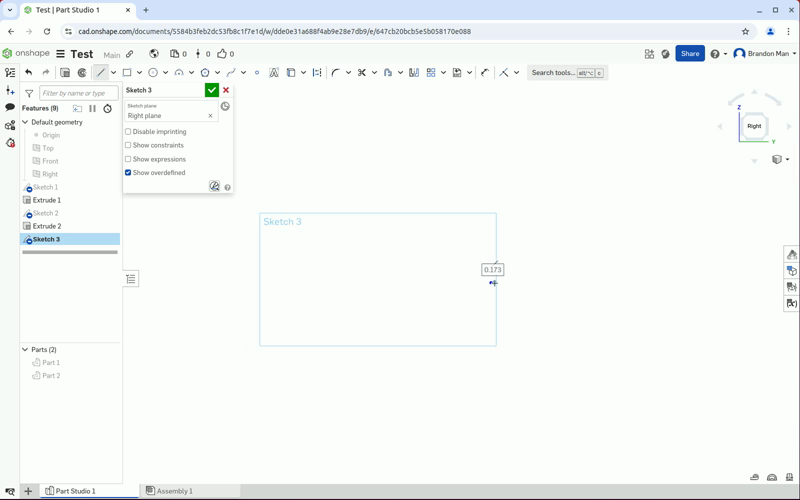
scroll(-6)
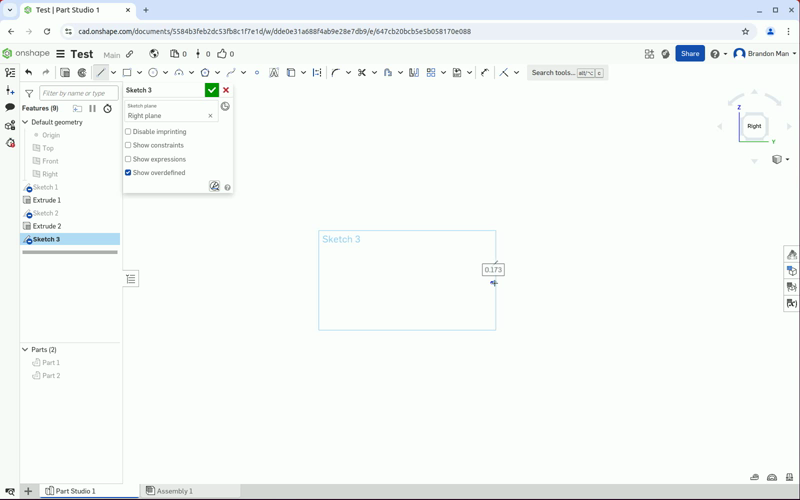
scroll(-6)
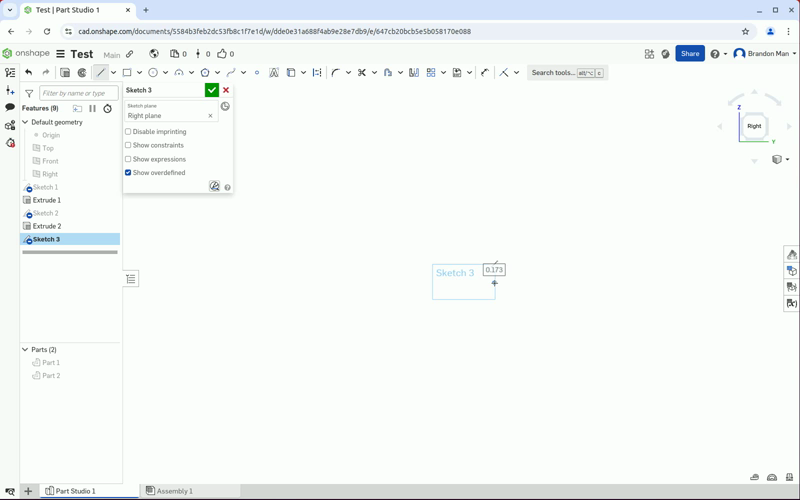
key_up(shift)
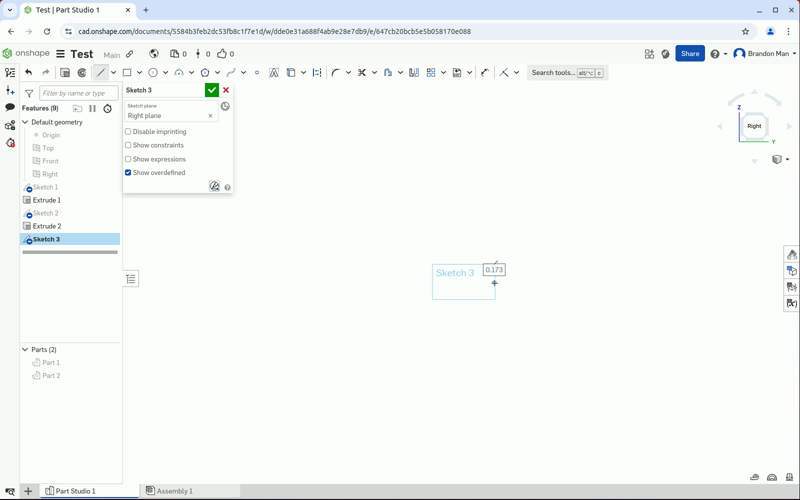
key_down(shift)
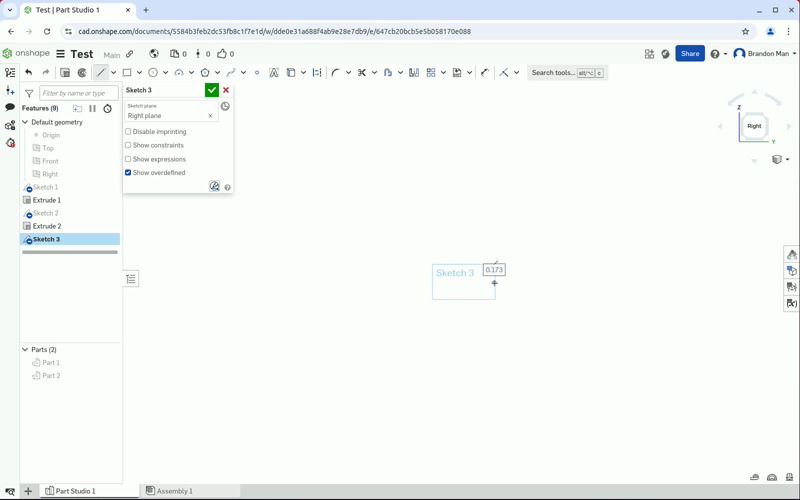
mouse_move(494, 170)
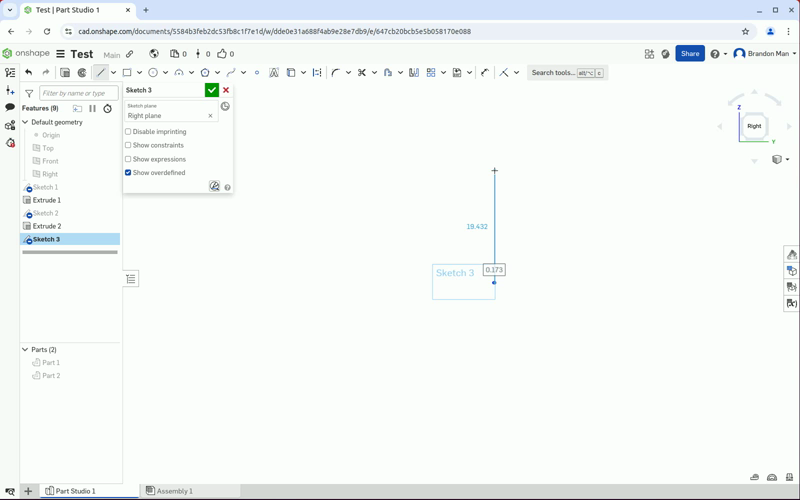
click(494, 170)
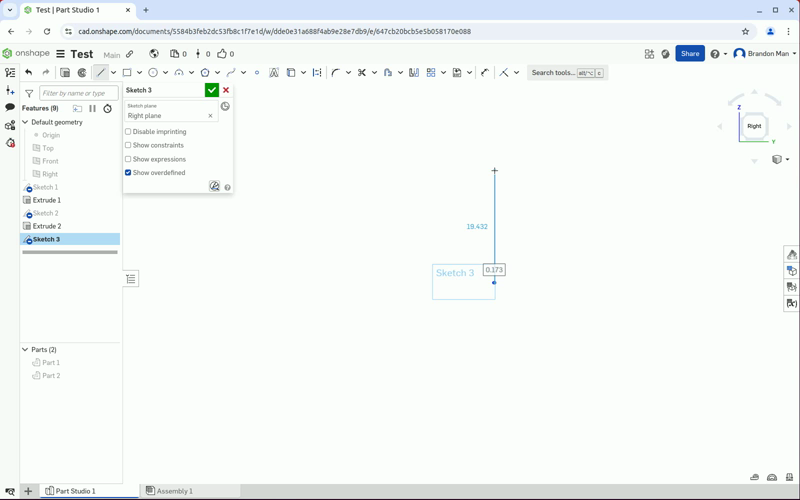
key_up(shift)
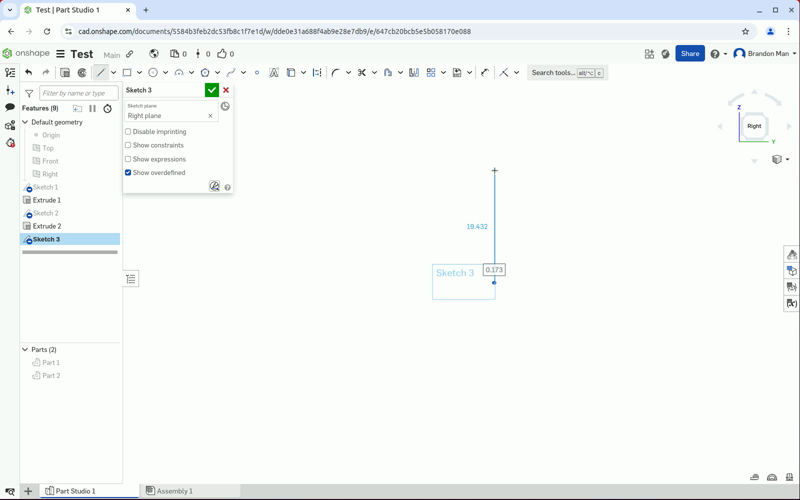
key_down(shift)
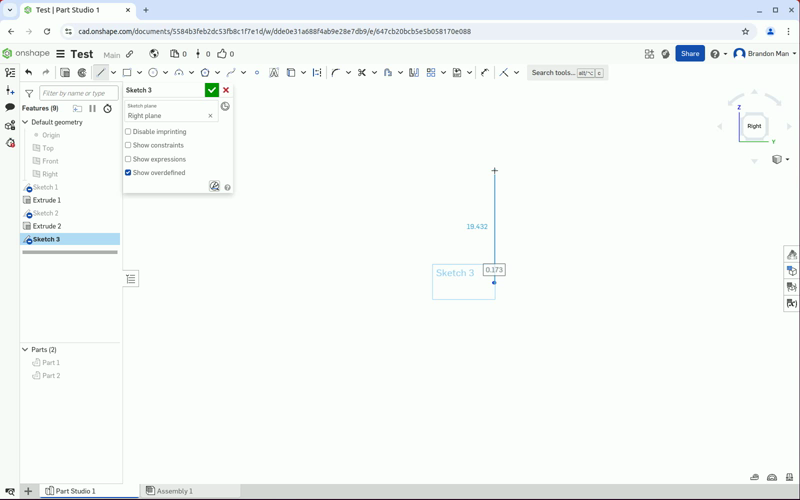
mouse_move(524, 170)
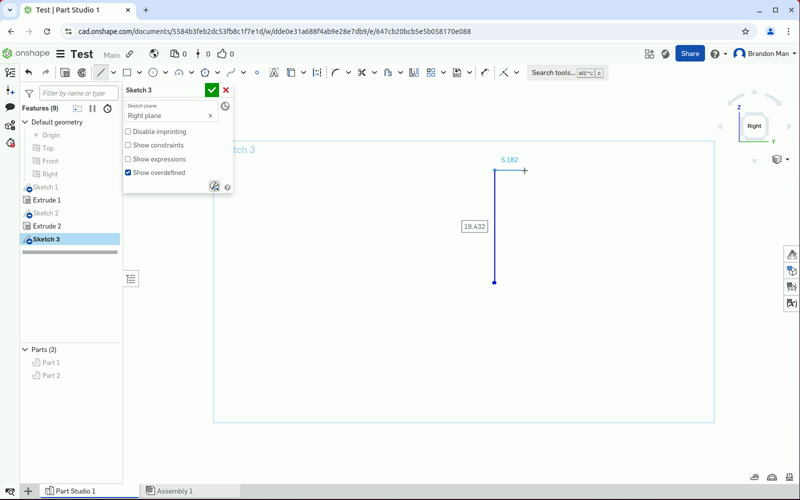
mouse_move(493, 170)
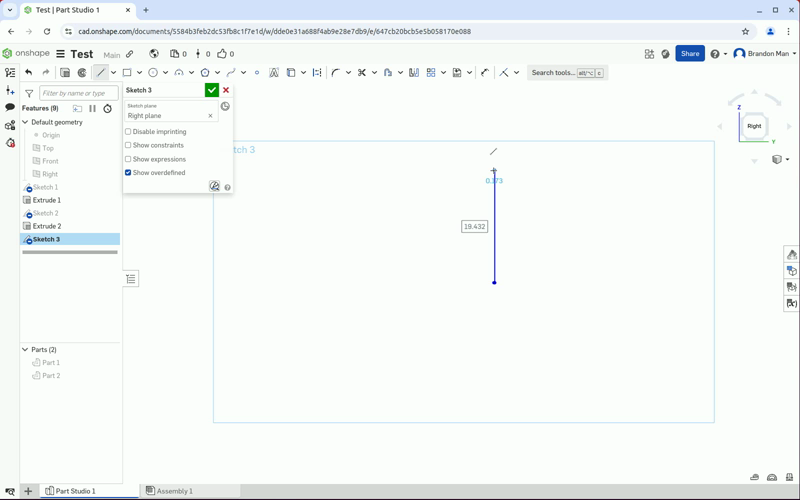
scroll(6)
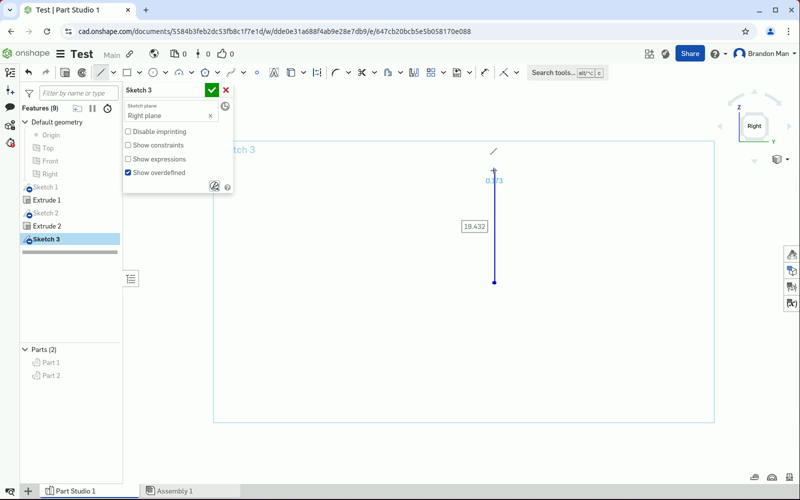
scroll(6)
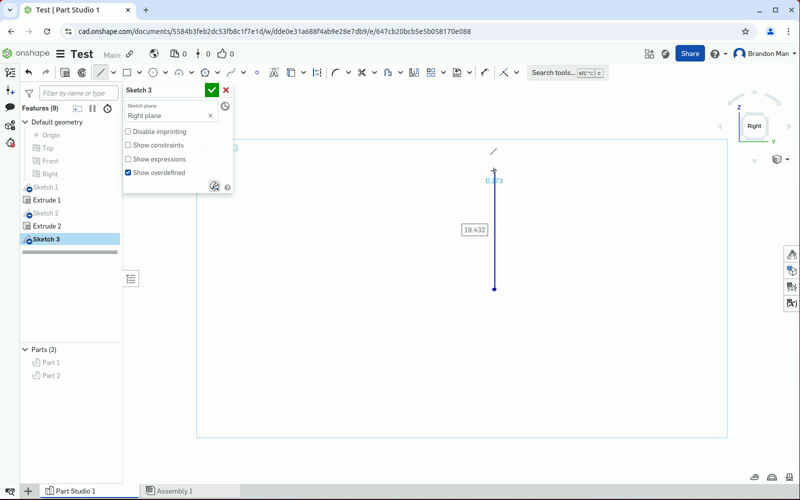
scroll(6)
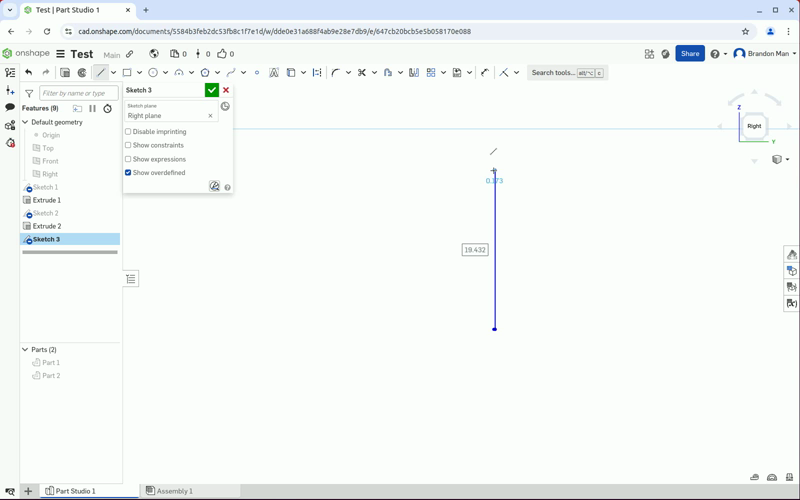
scroll(6)
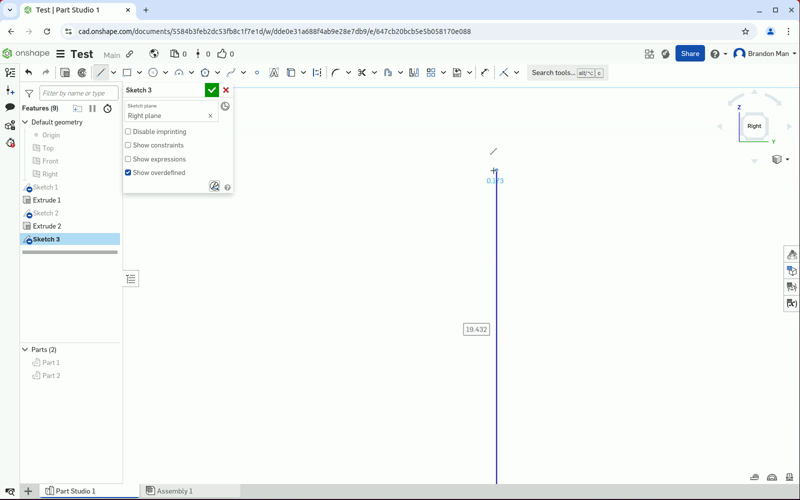
scroll(6)
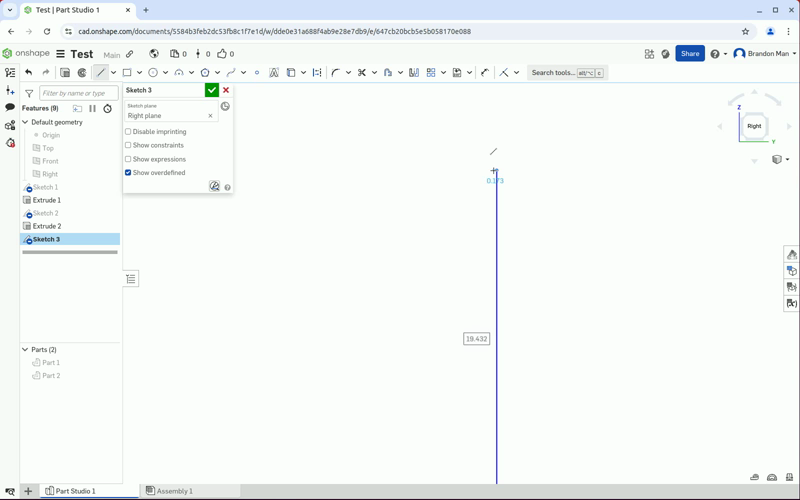
scroll(6)
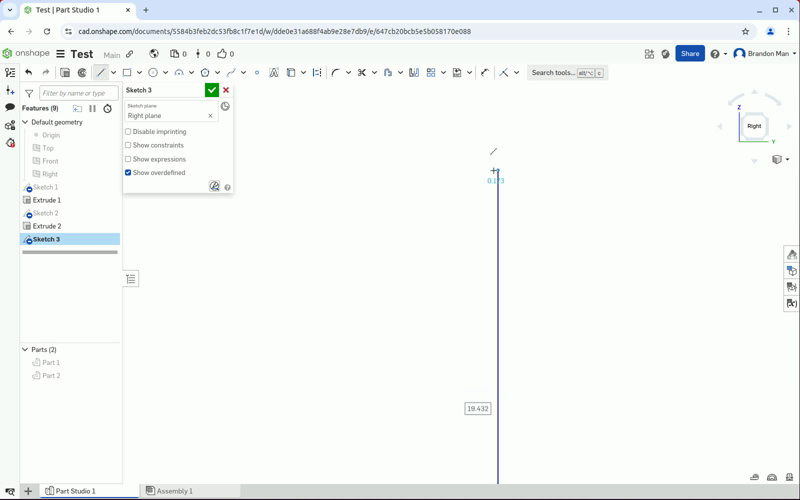
scroll(6)
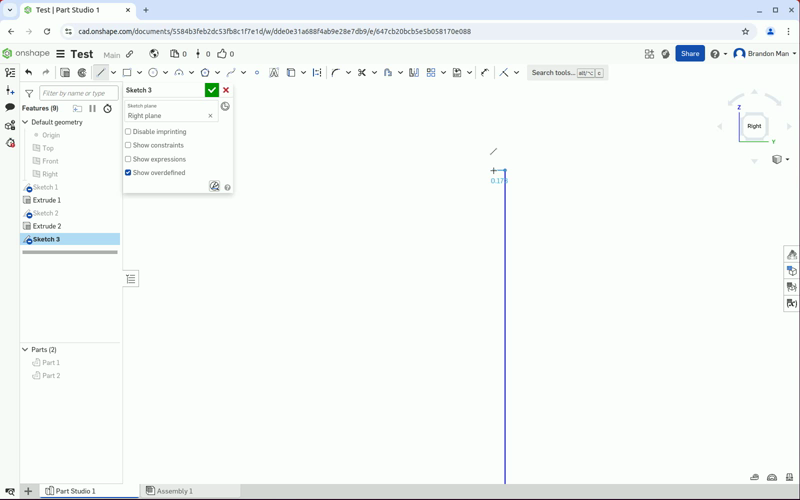
click(493, 170)
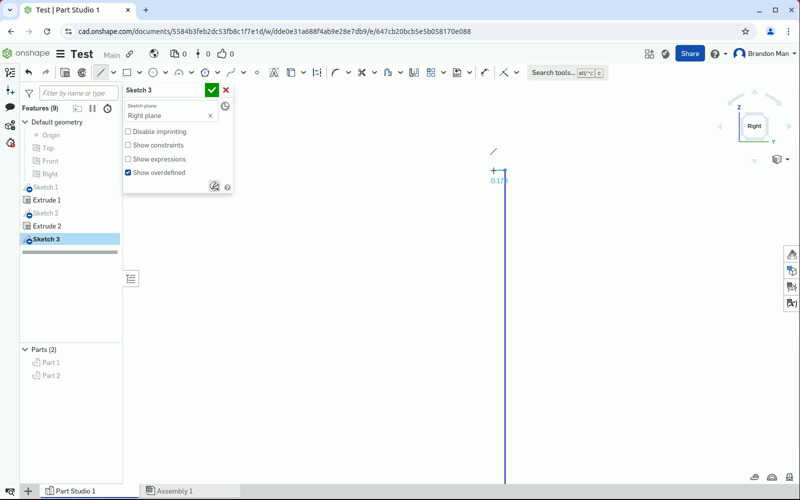
scroll(-6)
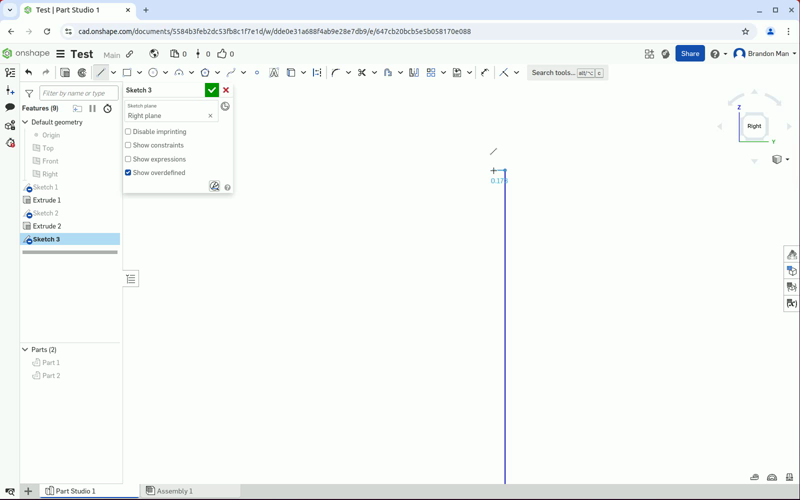
scroll(-6)
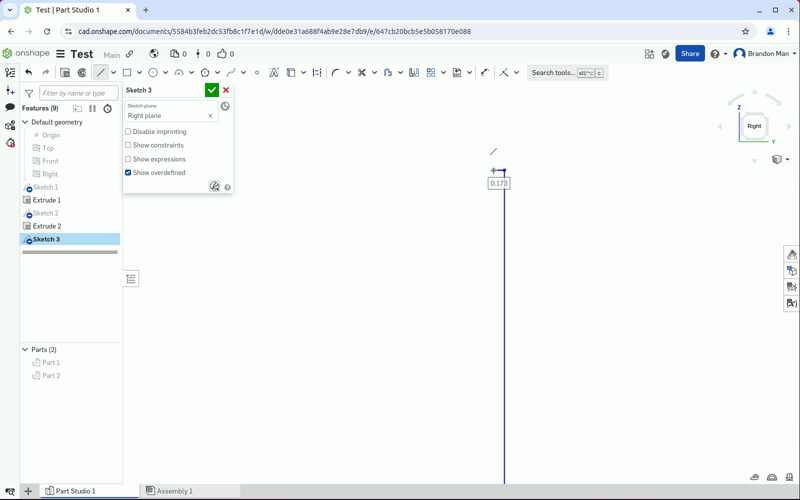
scroll(-6)
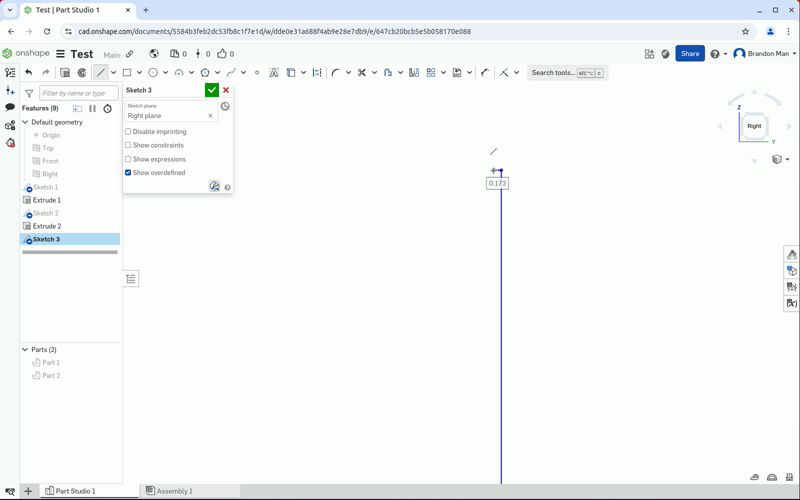
scroll(-6)
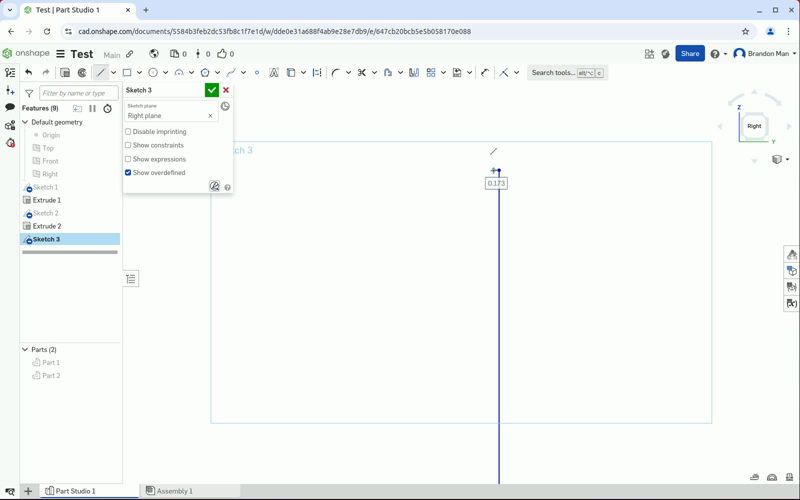
scroll(-6)
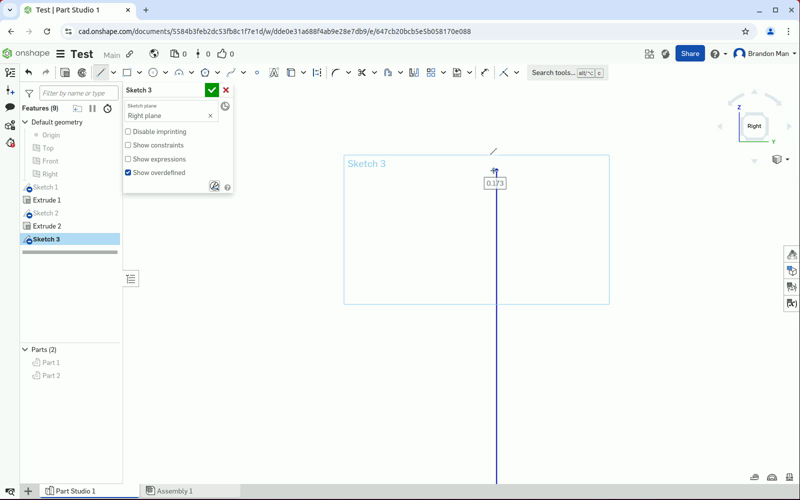
scroll(-6)
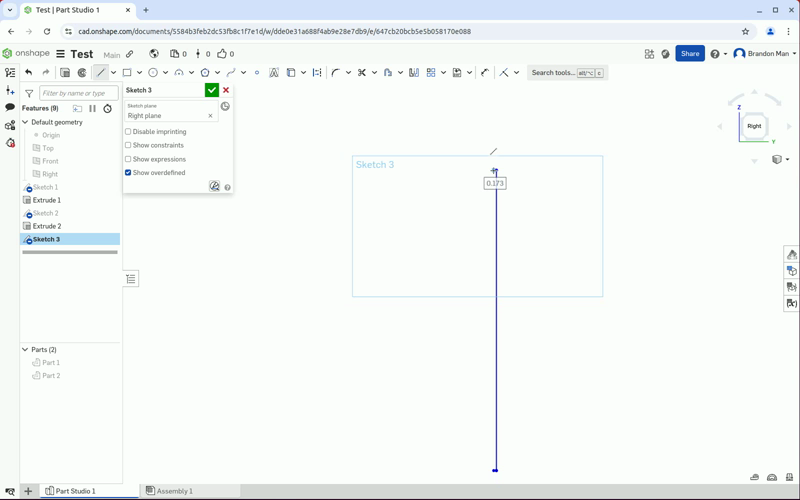
scroll(-6)
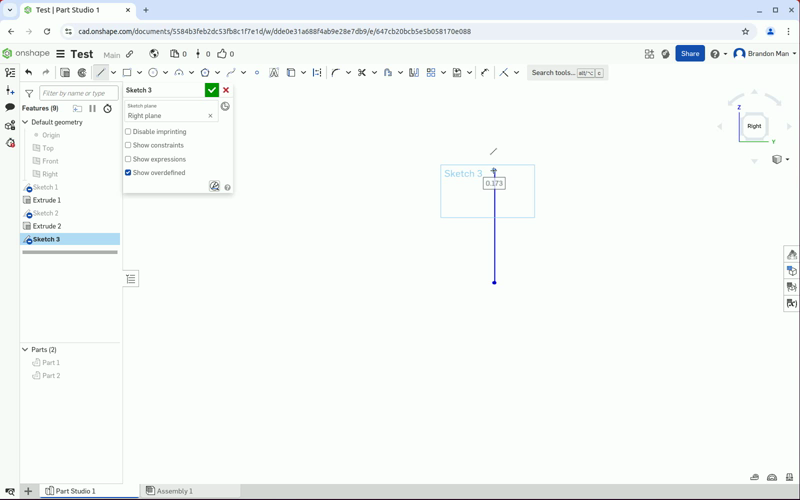
key_up(shift)
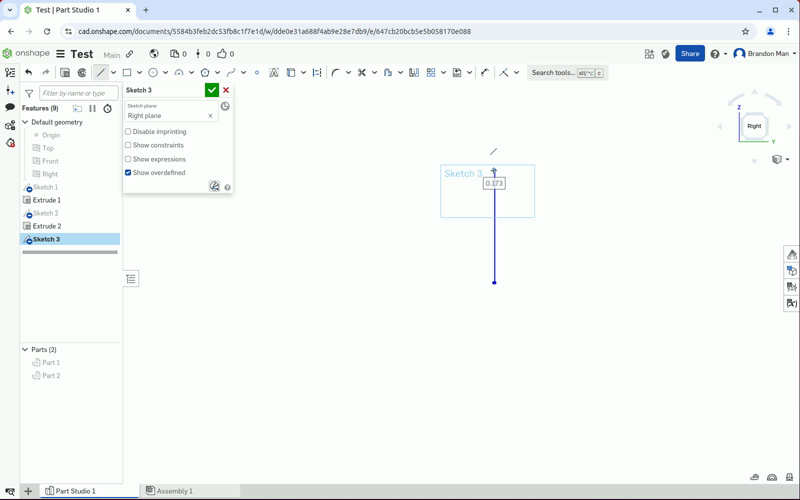
key_down(shift)
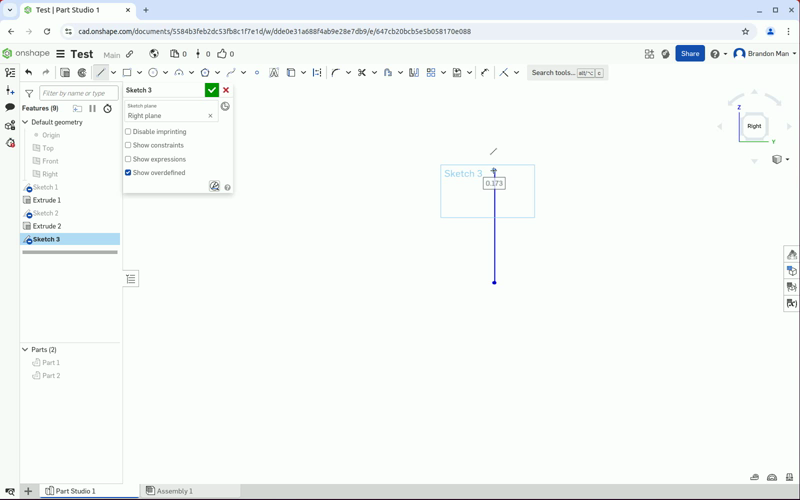
mouse_move(493, 282)
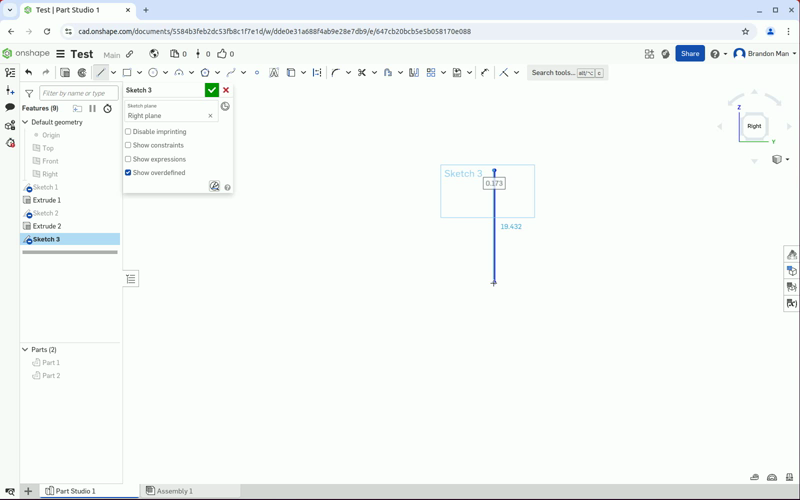
scroll(6)
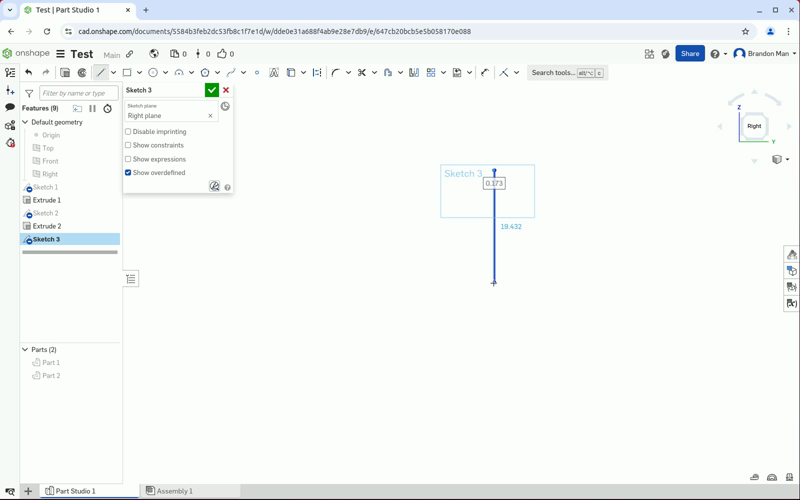
scroll(6)
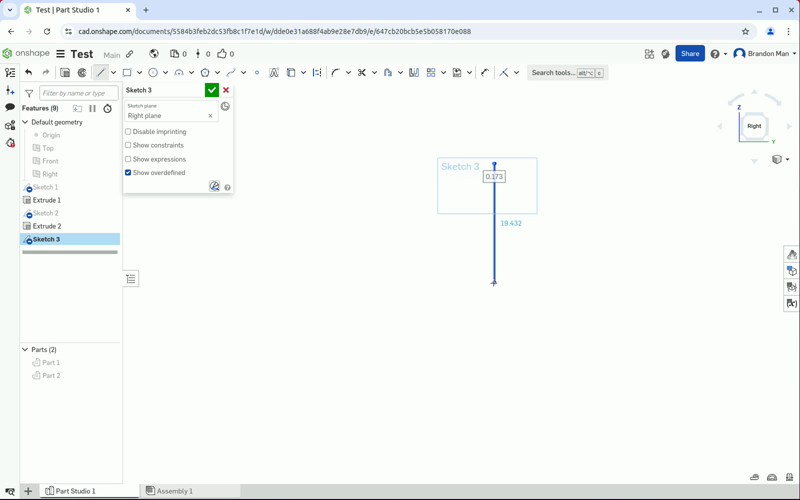
scroll(6)
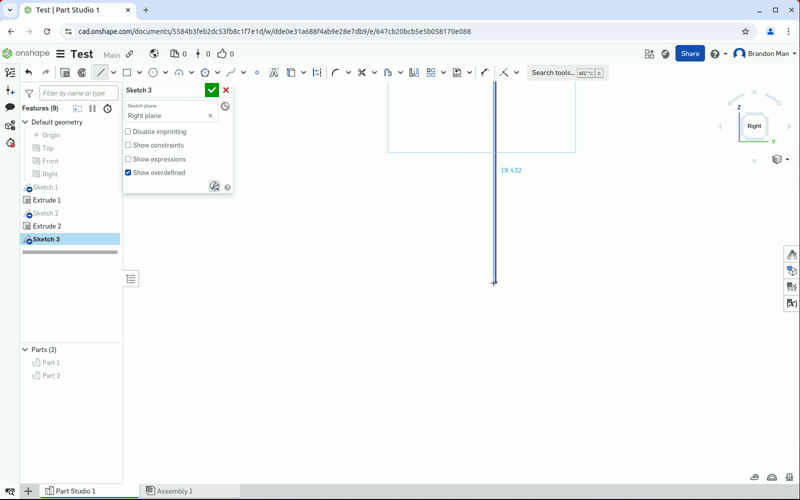
scroll(6)
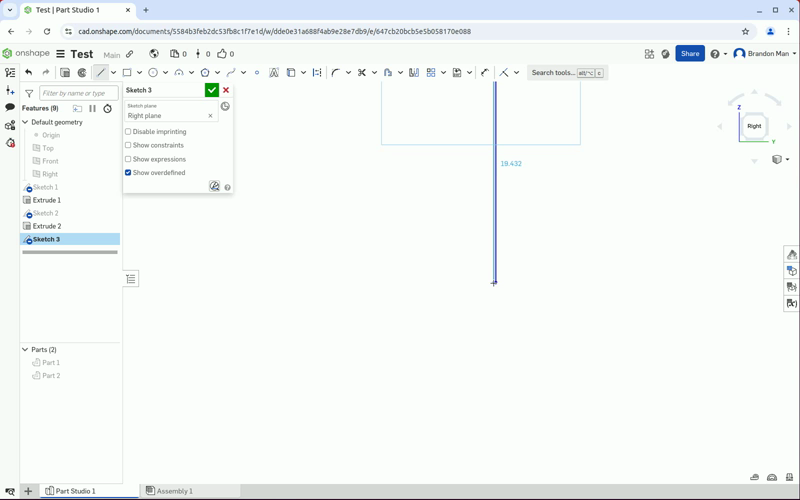
scroll(6)
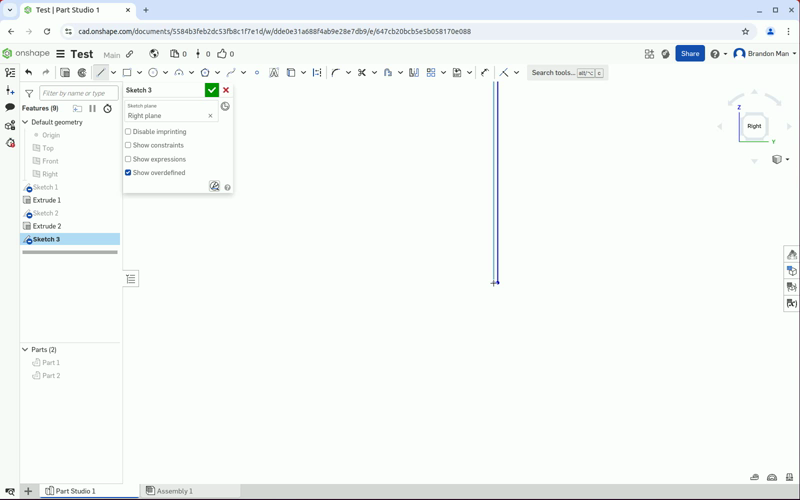
scroll(6)
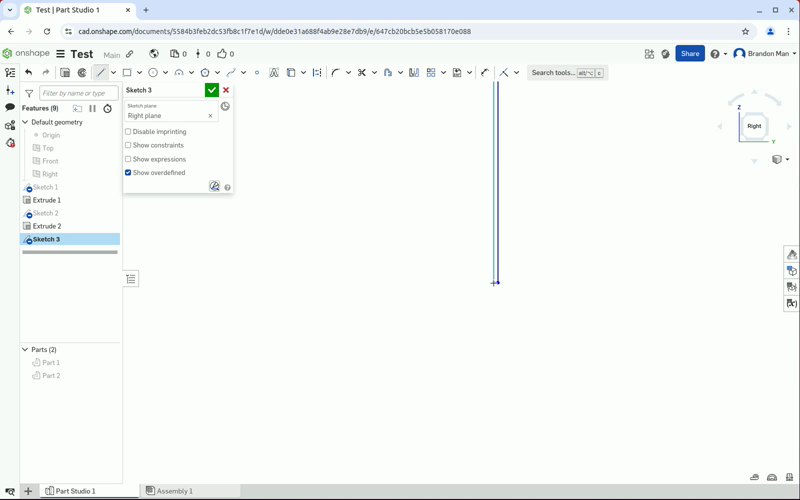
scroll(6)
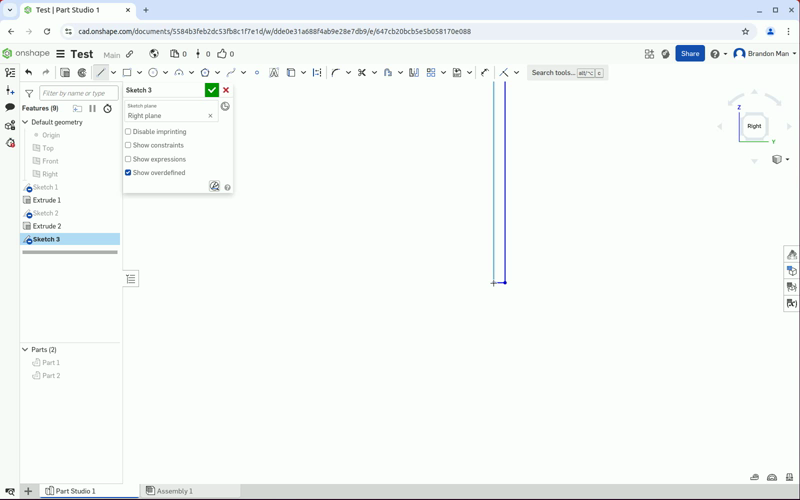
key_up(shift)
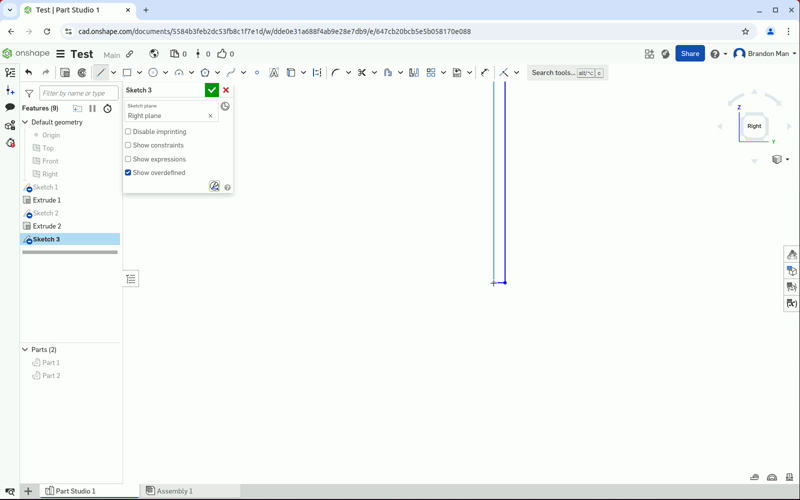
click(493, 282)
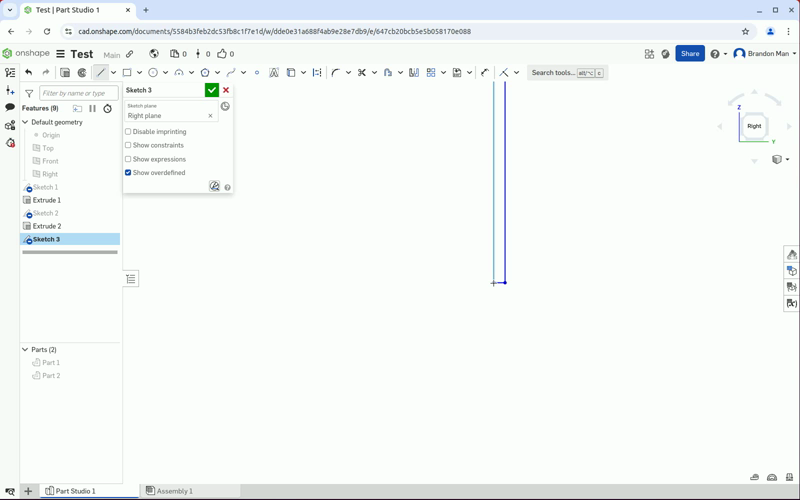
scroll(-6)
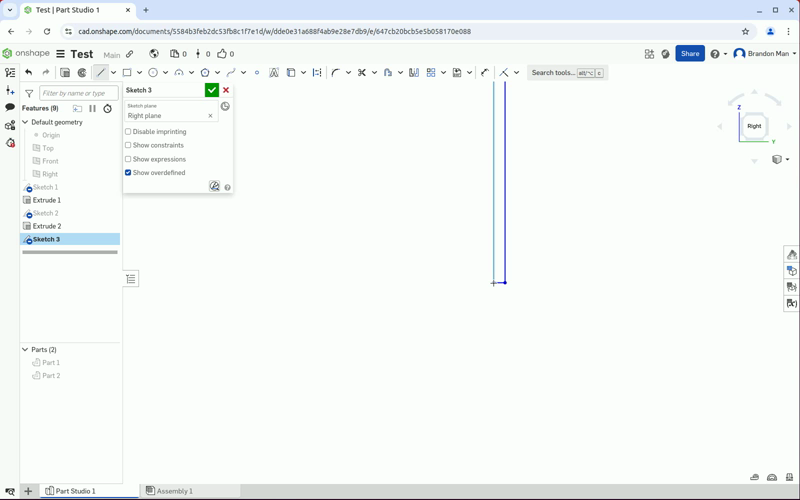
scroll(-6)
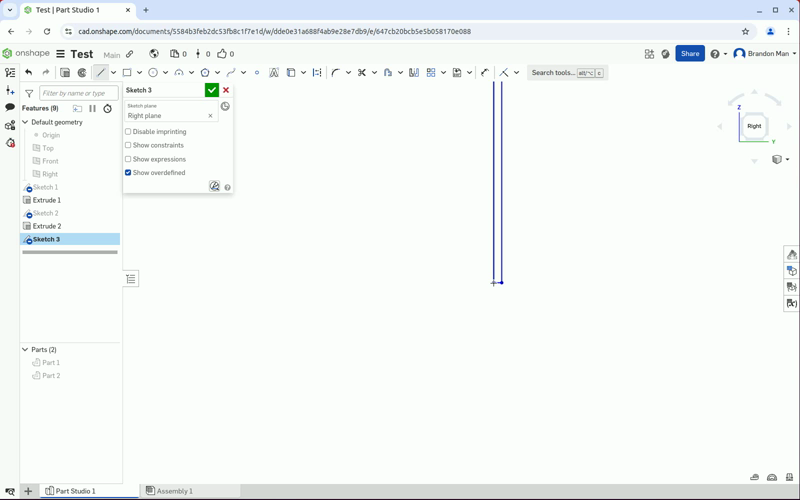
scroll(-6)
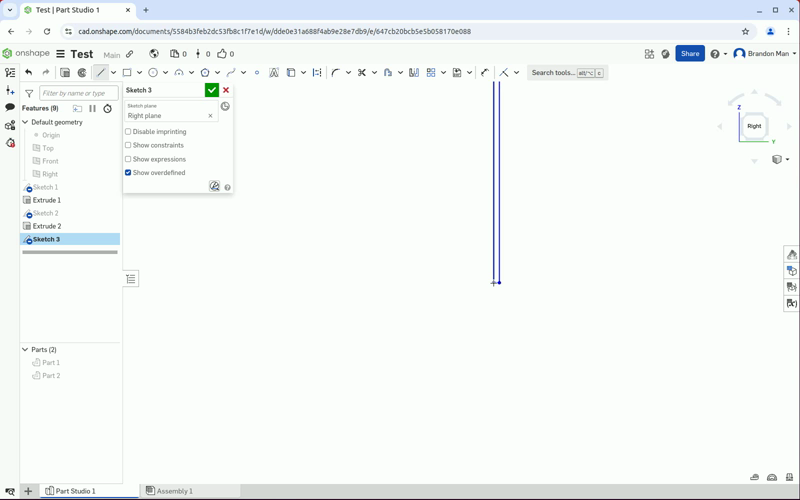
scroll(-6)
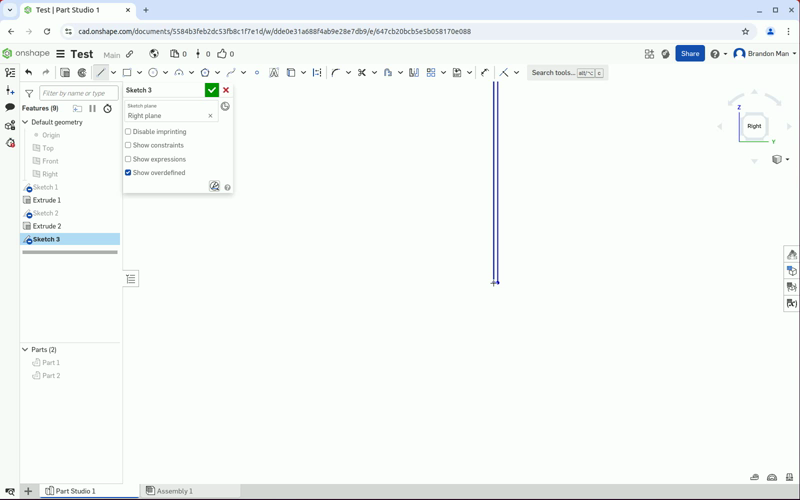
scroll(-6)
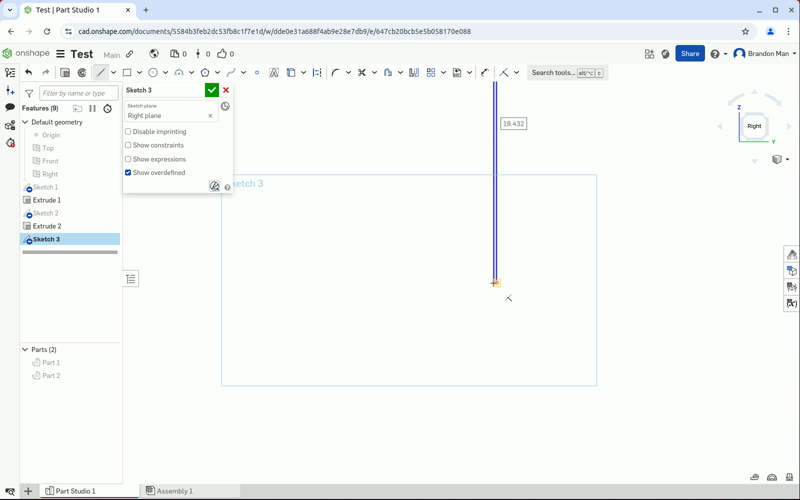
scroll(-6)
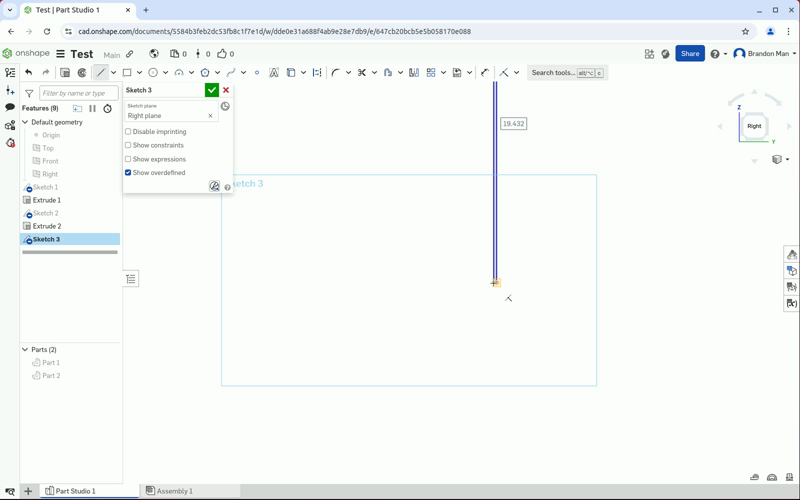
scroll(-6)
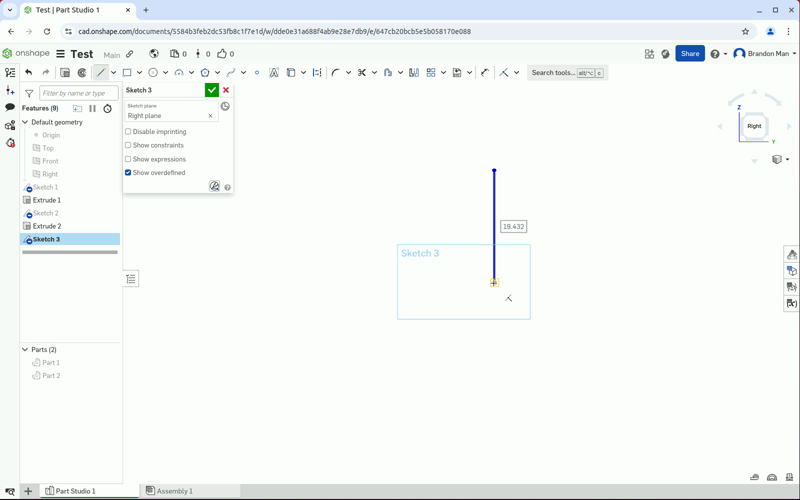
key(esc)
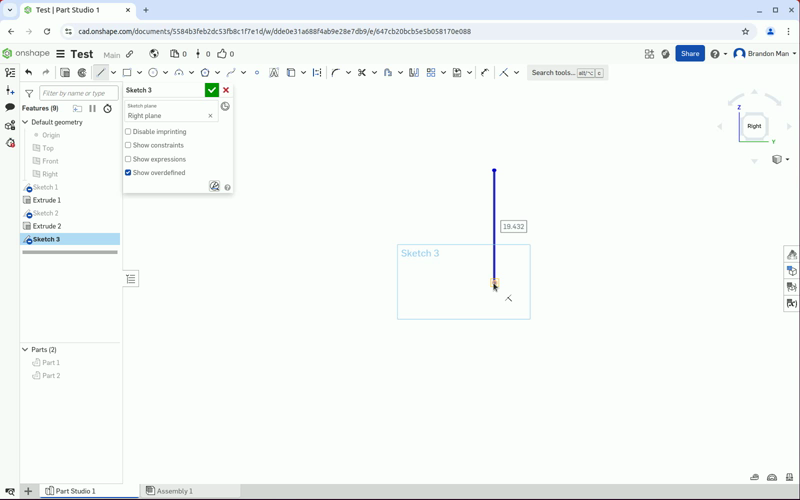
mouse_move(494, 188)
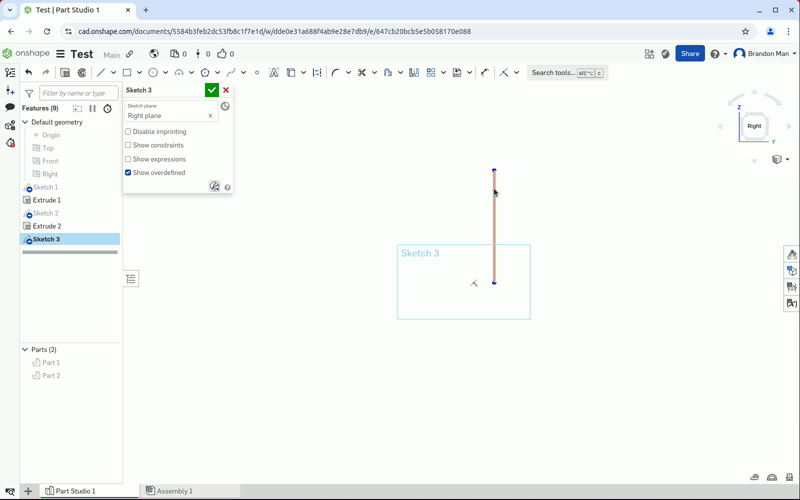
scroll(6)
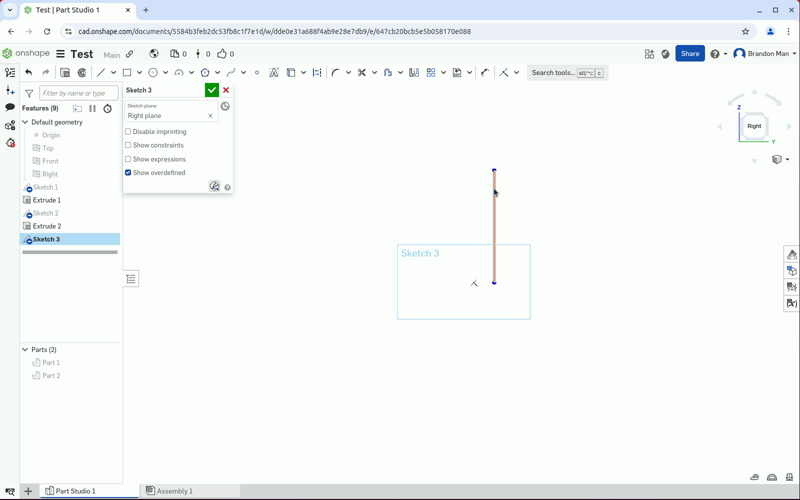
scroll(6)
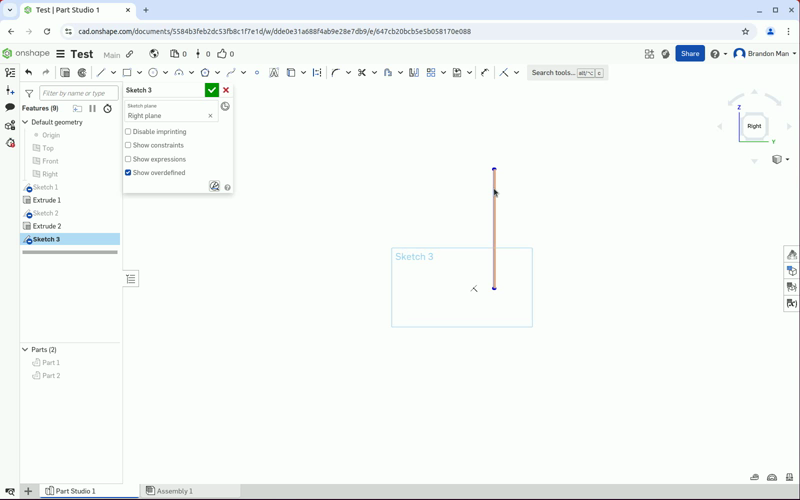
scroll(6)
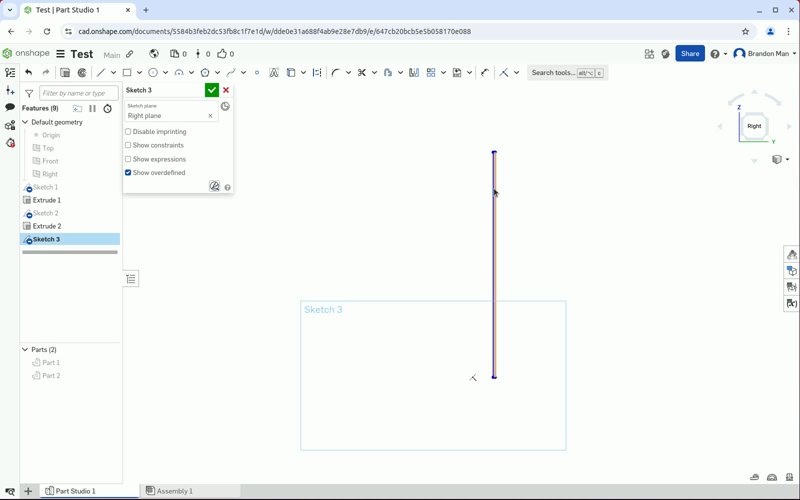
scroll(6)
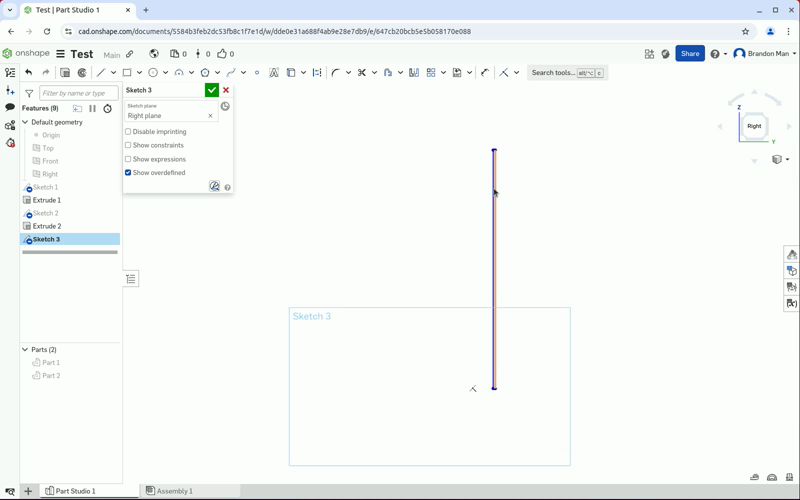
scroll(6)
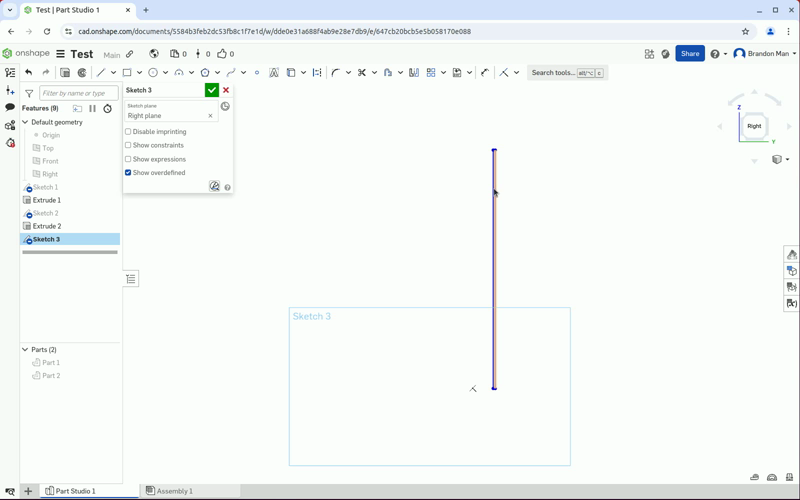
scroll(6)
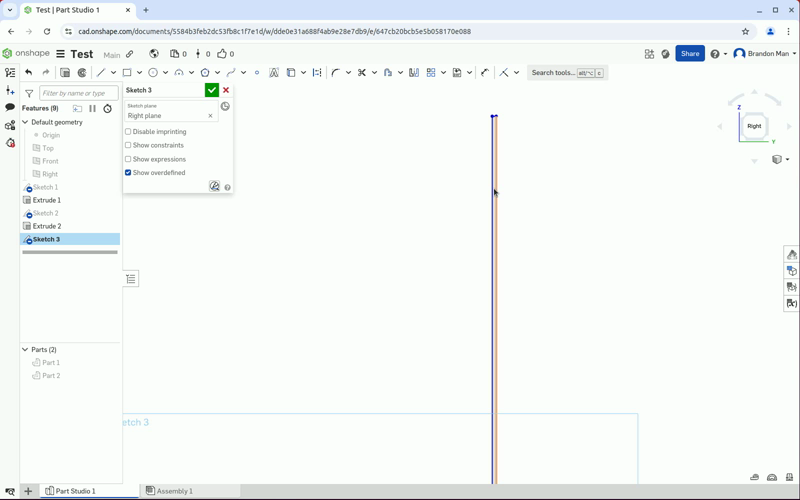
scroll(6)
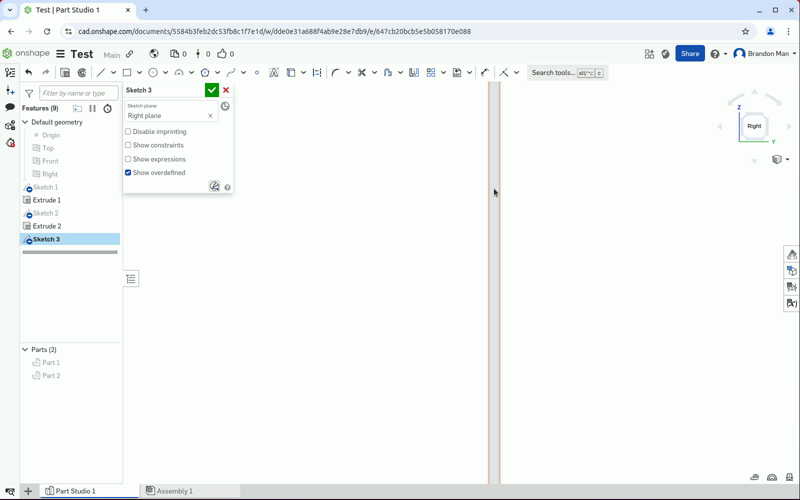
click(494, 188)
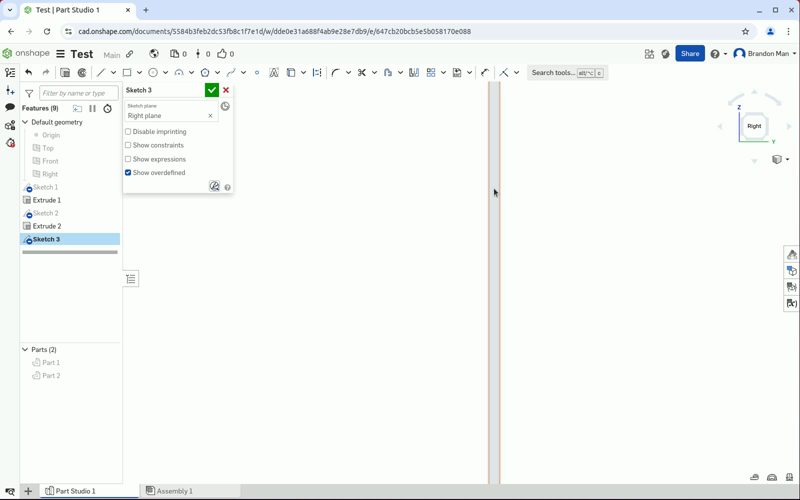
scroll(-6)
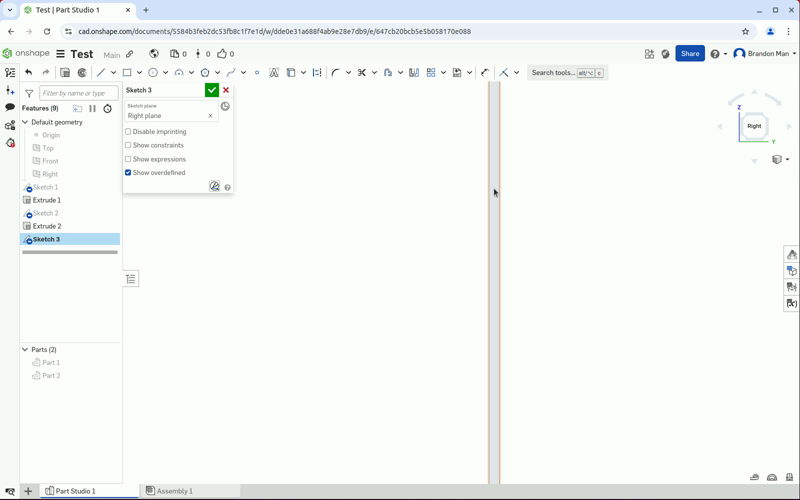
scroll(-6)
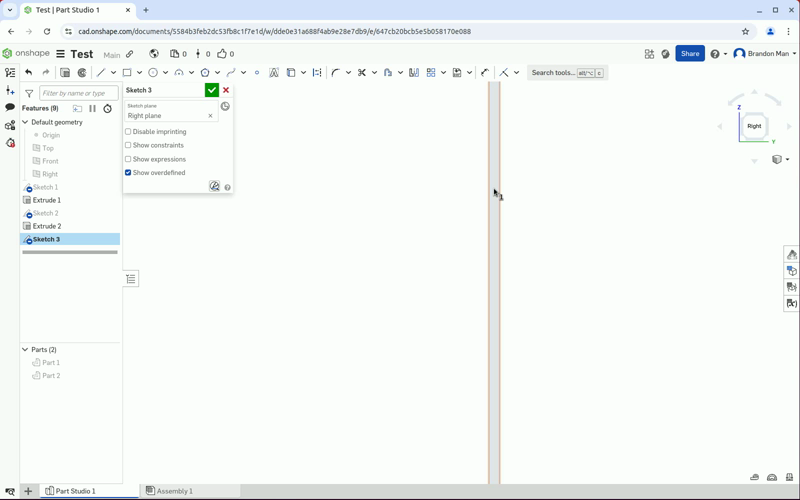
scroll(-6)
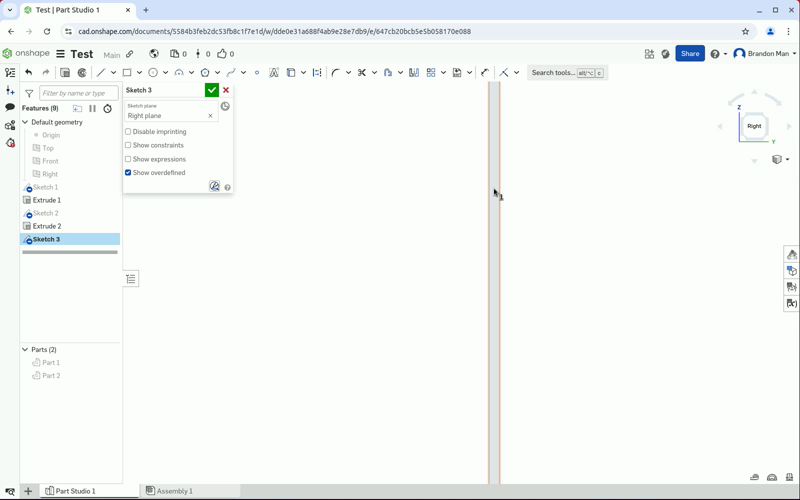
scroll(-6)
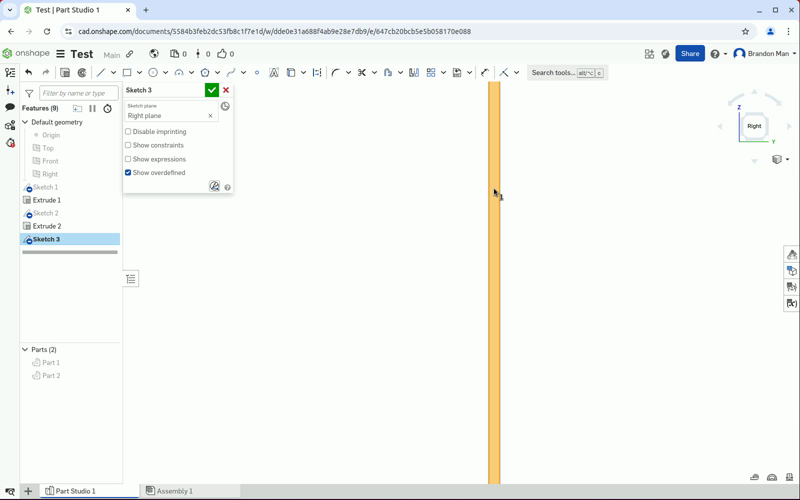
scroll(-6)
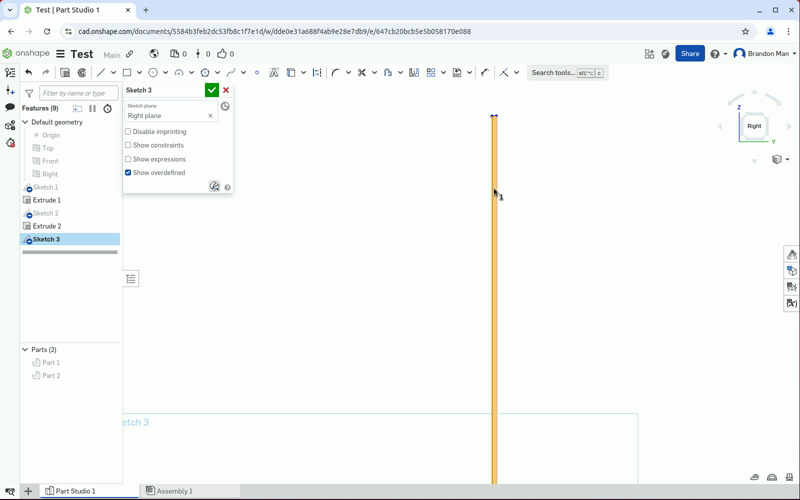
scroll(-6)
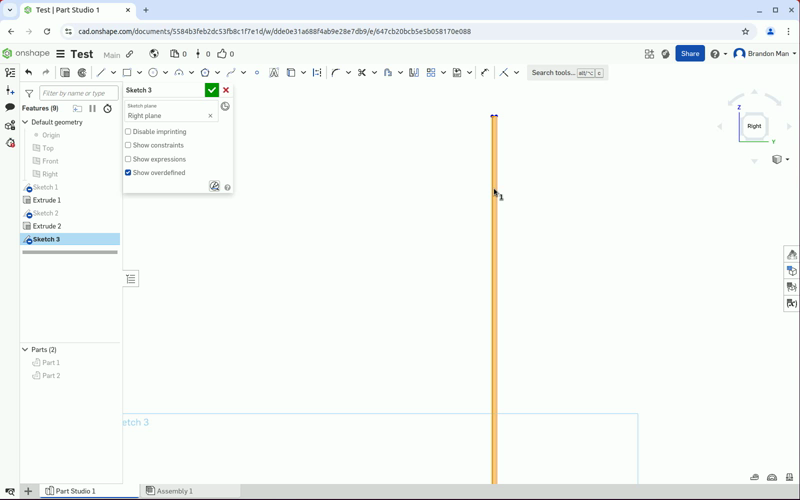
scroll(-6)
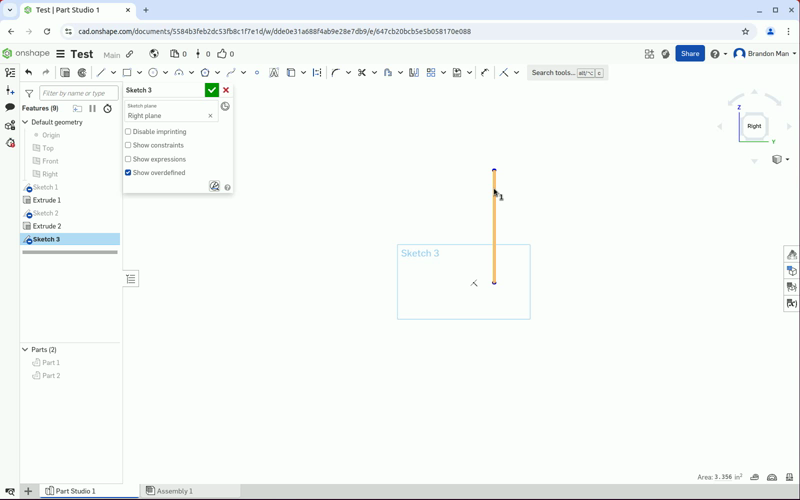
mouse_move(73, 352)
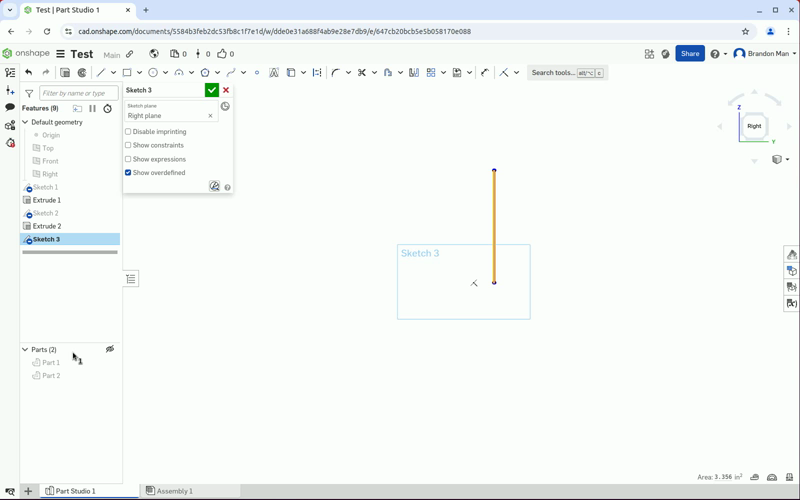
key(shift+y)
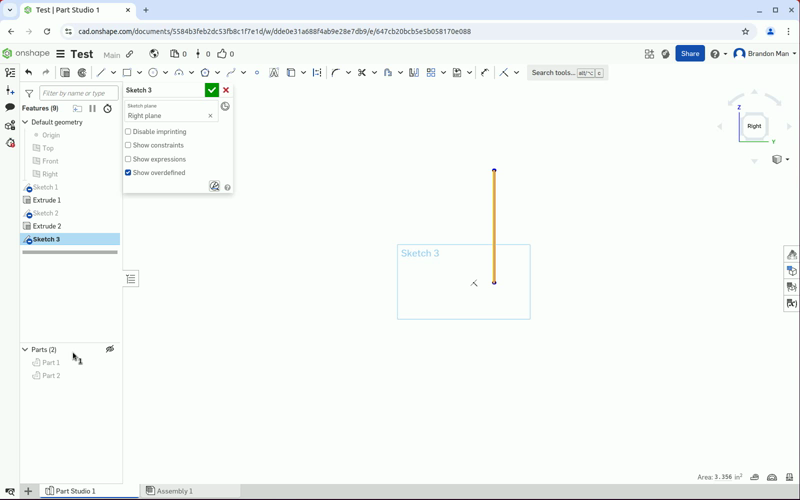
key(shift+e)
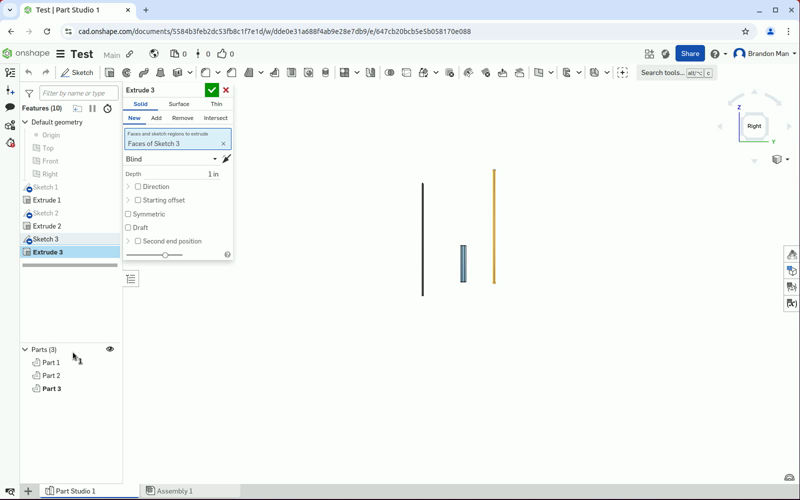
mouse_move(143, 106)
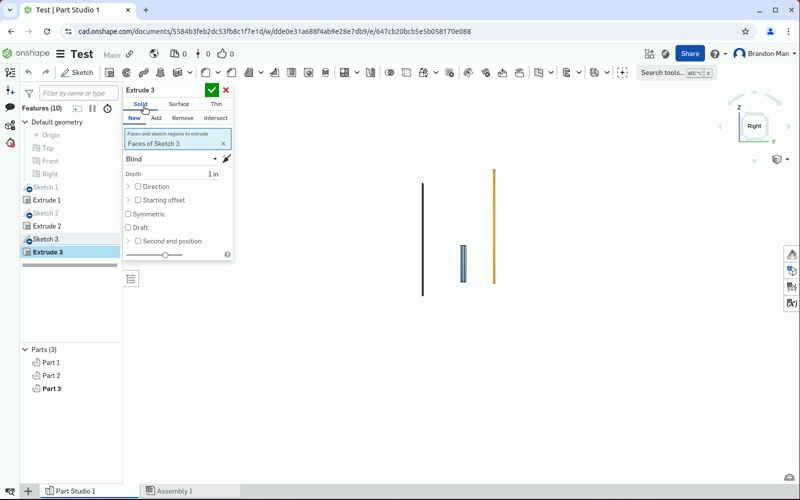
click(143, 106)
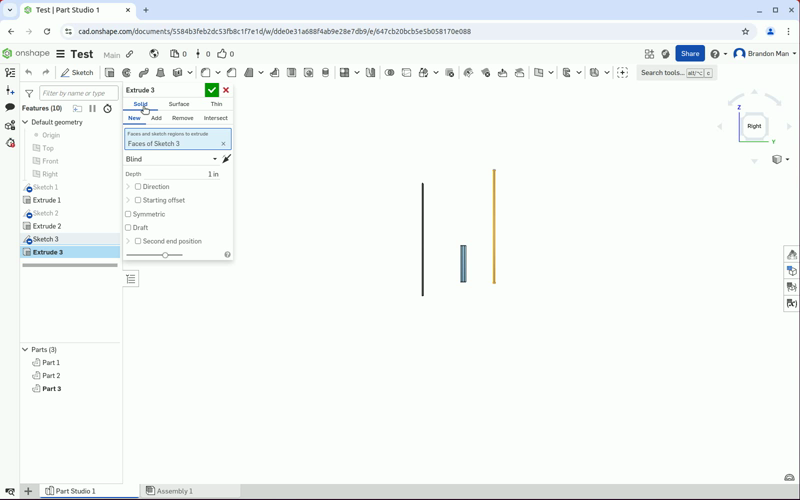
mouse_move(137, 120)
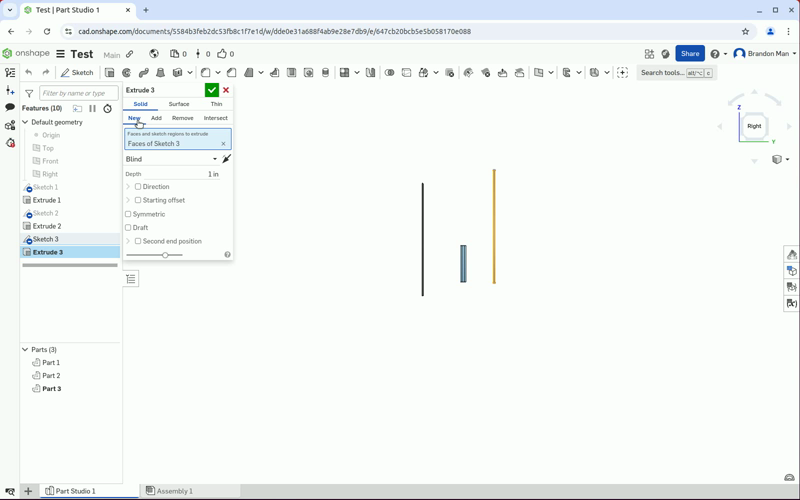
click(137, 120)
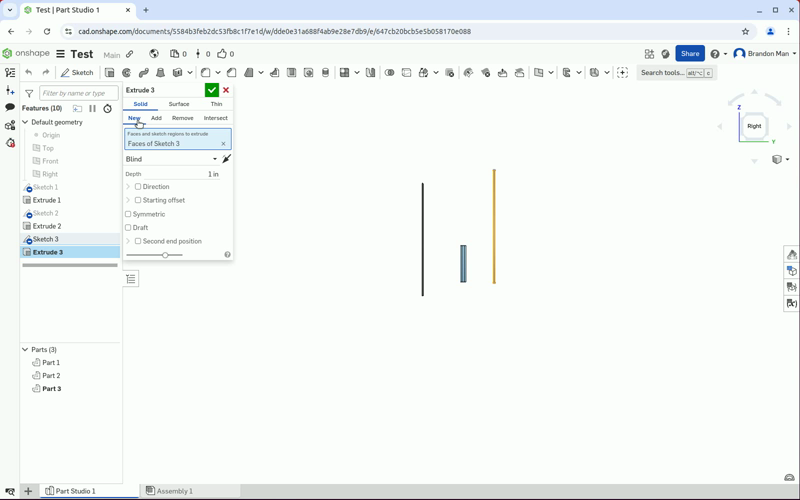
key(tab, 4)
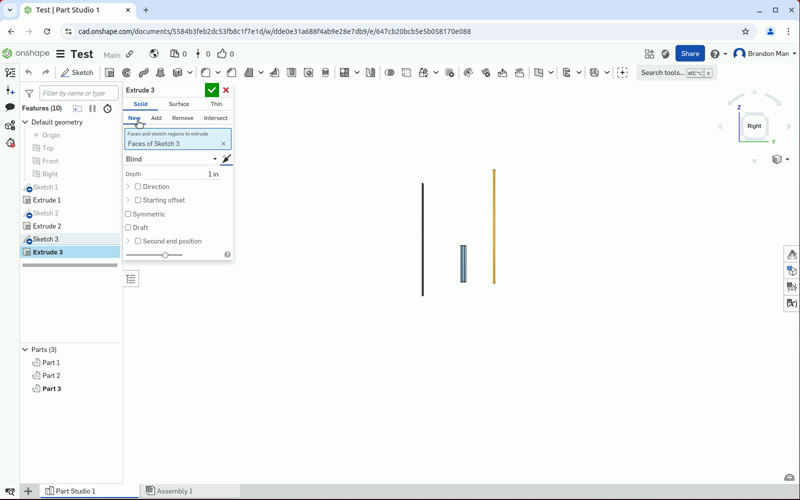
text(-0.241)
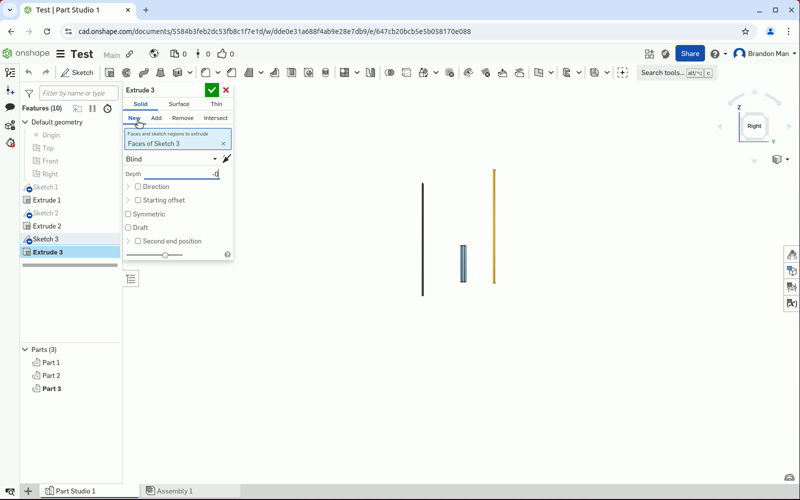
key(enter)
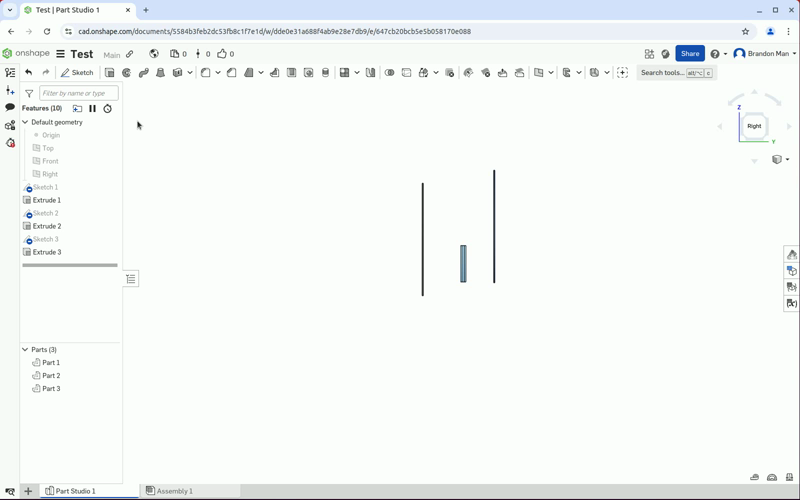
key(shift+h)
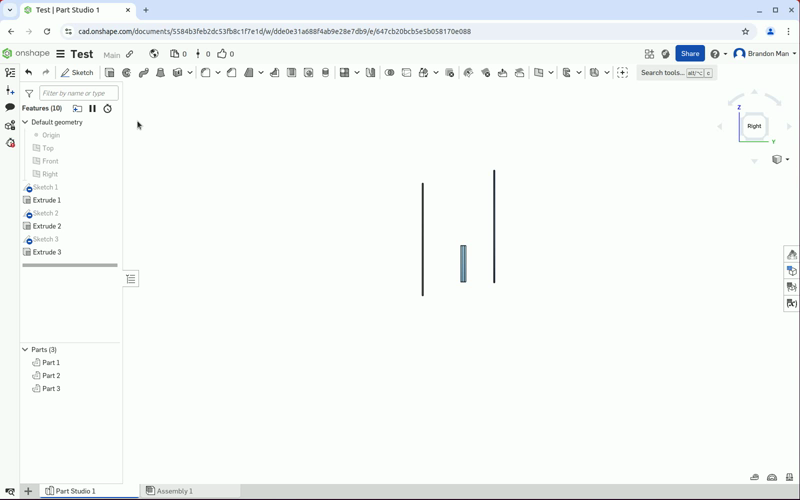
key(shift+h)
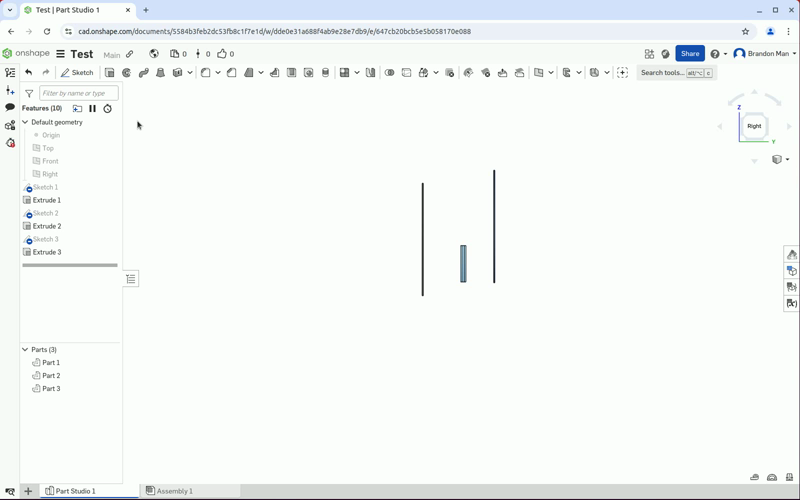
key(shift+7)
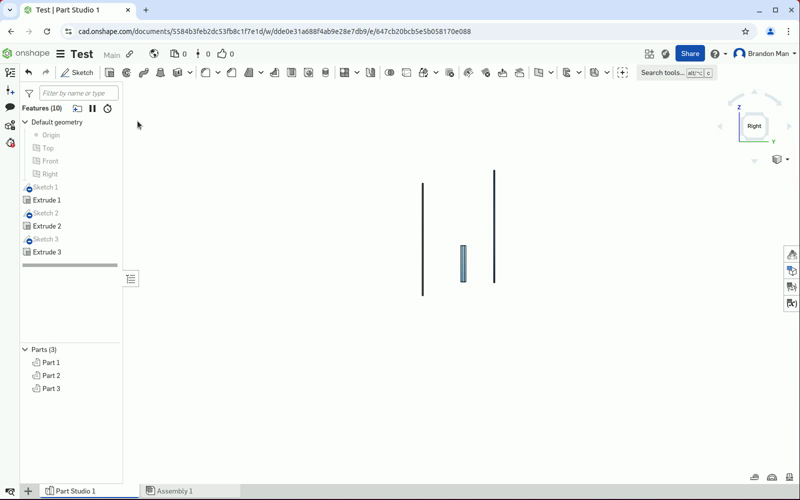
key(right, 2)
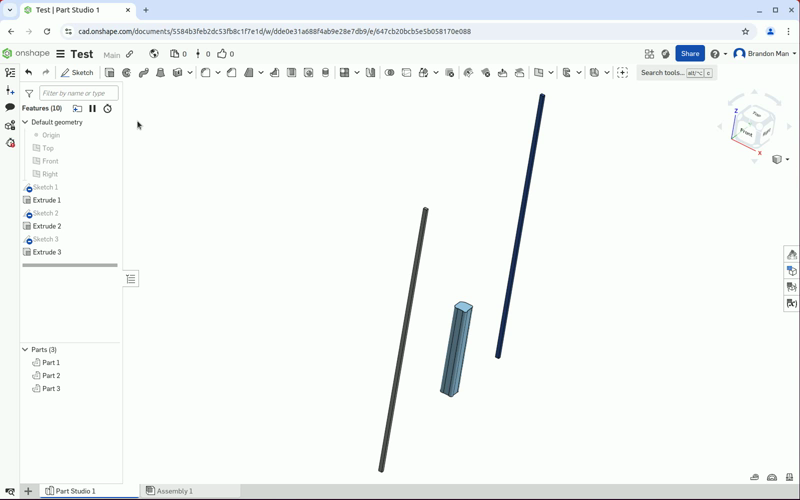
key(down, 2)
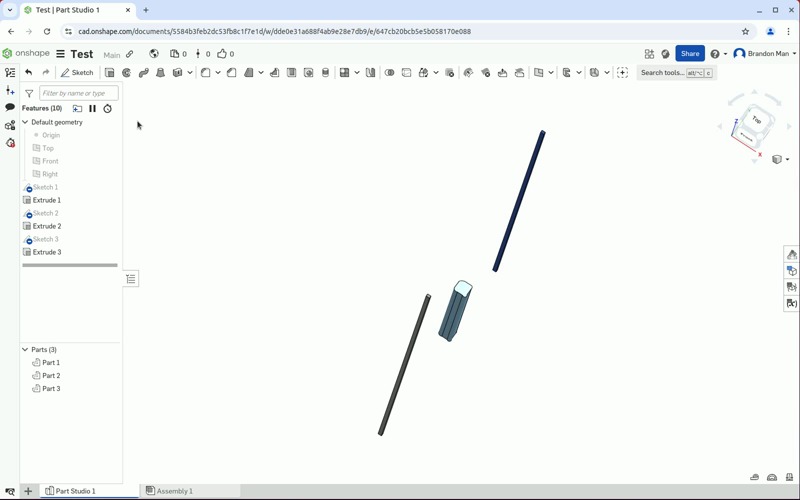
key(up, 2)
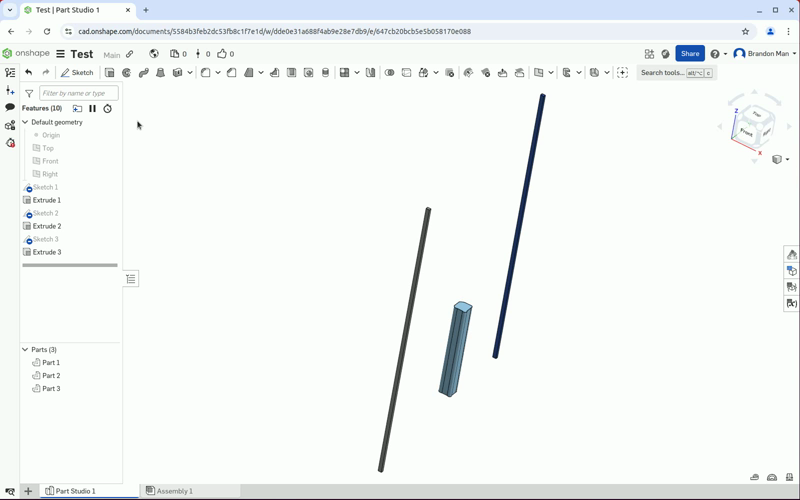
key(left, 2)
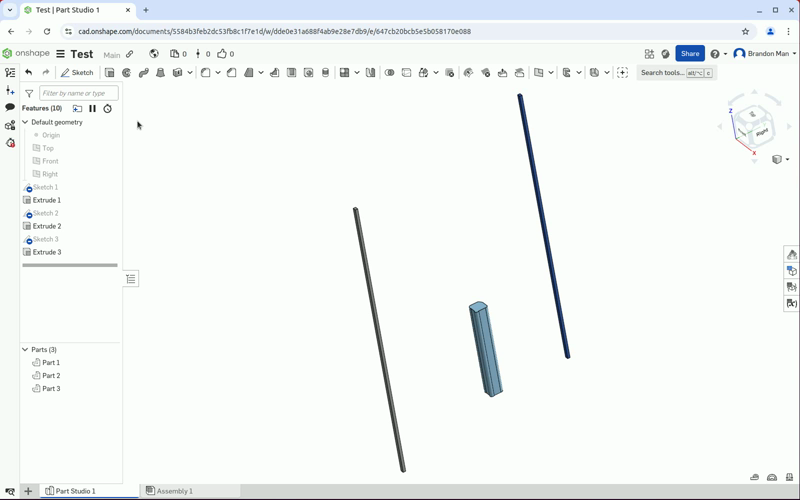
mouse_move(73, 189)
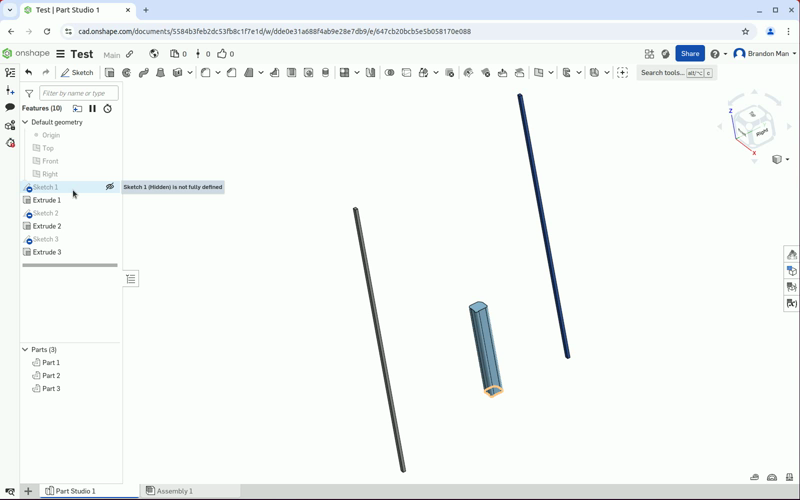
click(73, 189)